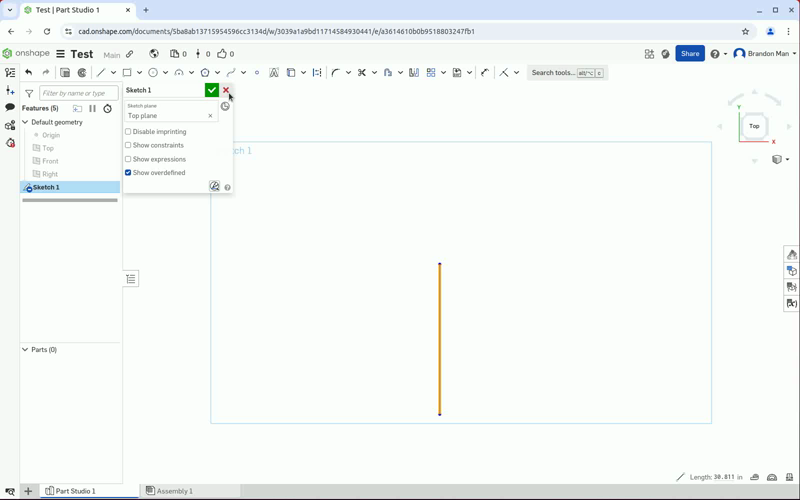
key(shift+h)
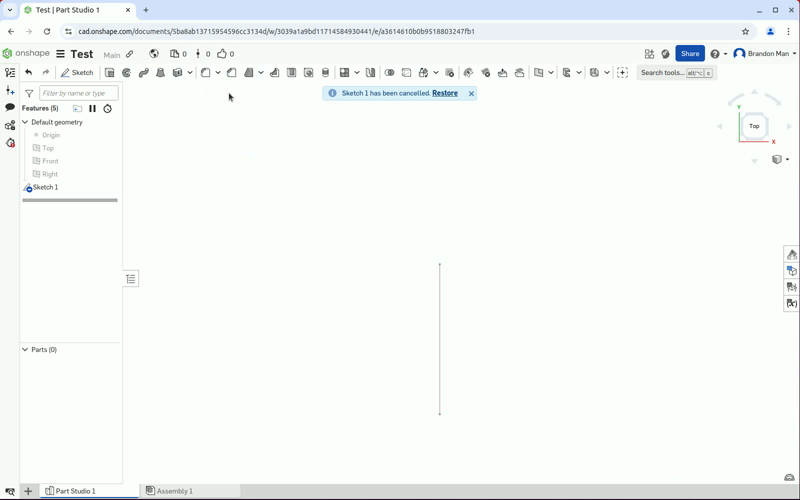
key(shift+s)
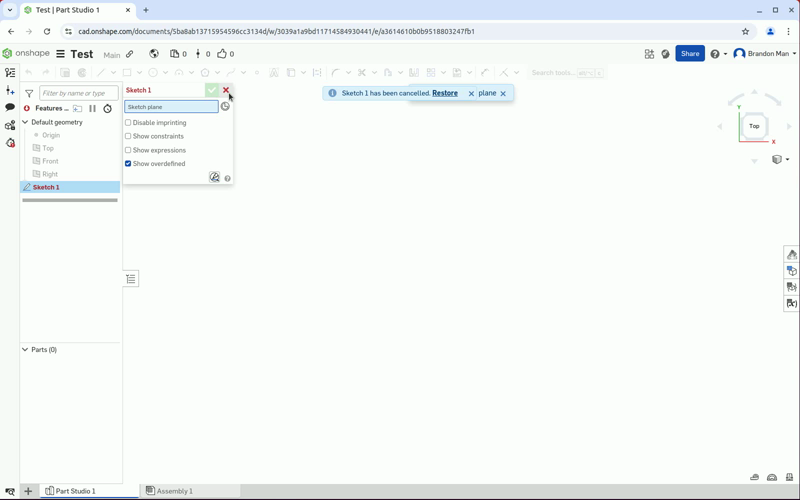
mouse_move(73, 150)
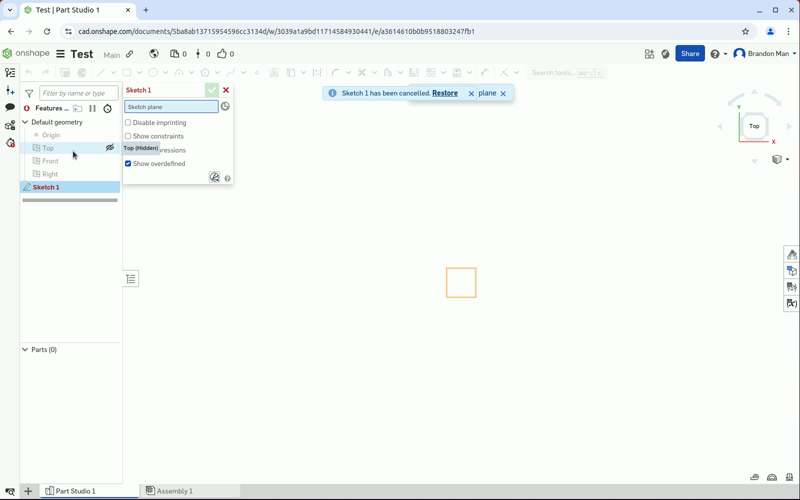
click(73, 150)
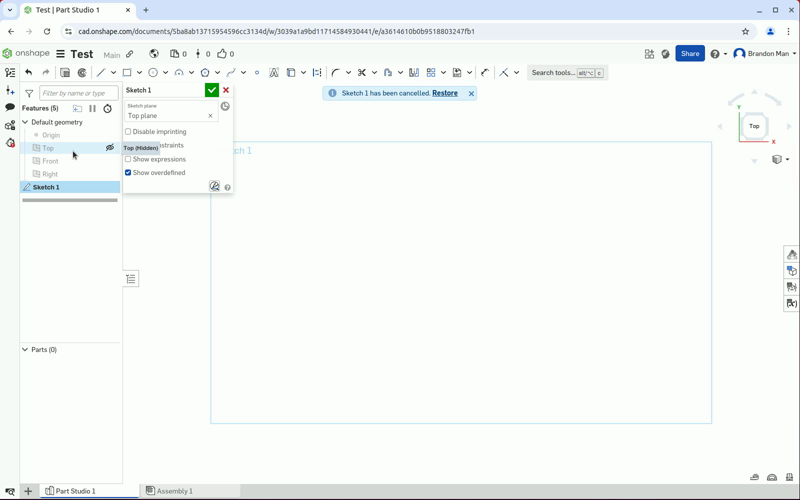
mouse_move(73, 352)
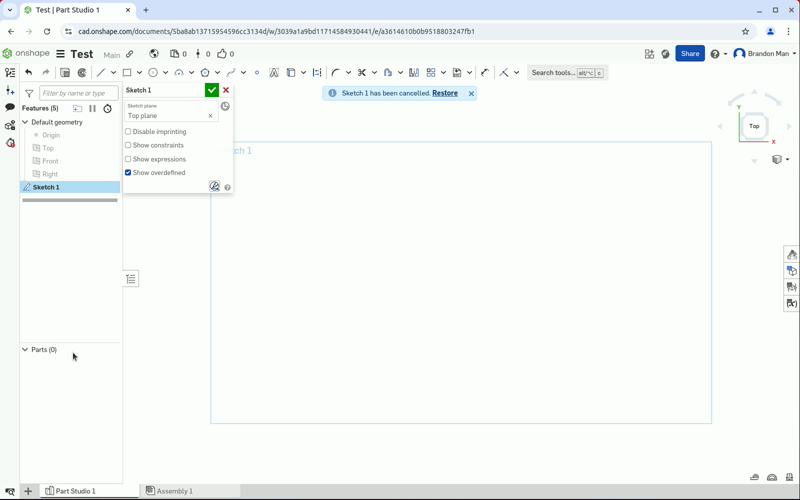
key(y)
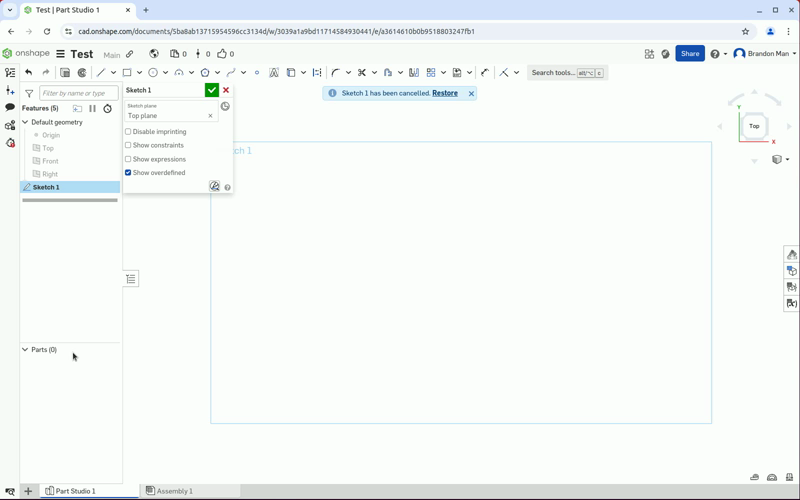
key(l)
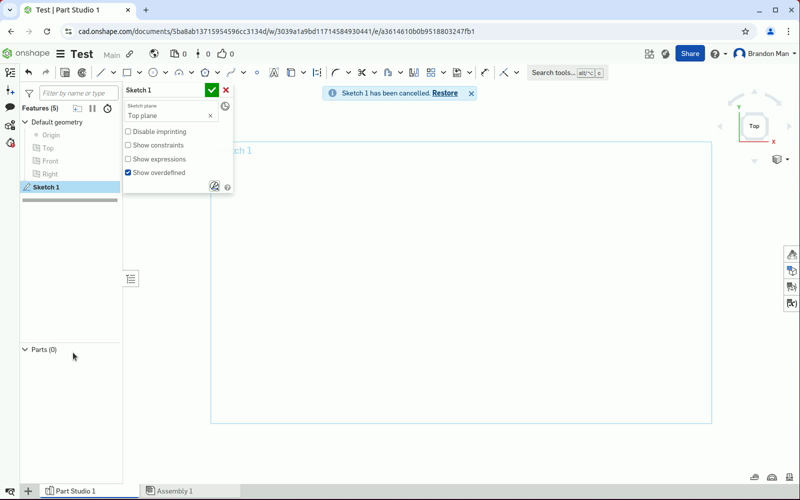
key_down(shift)
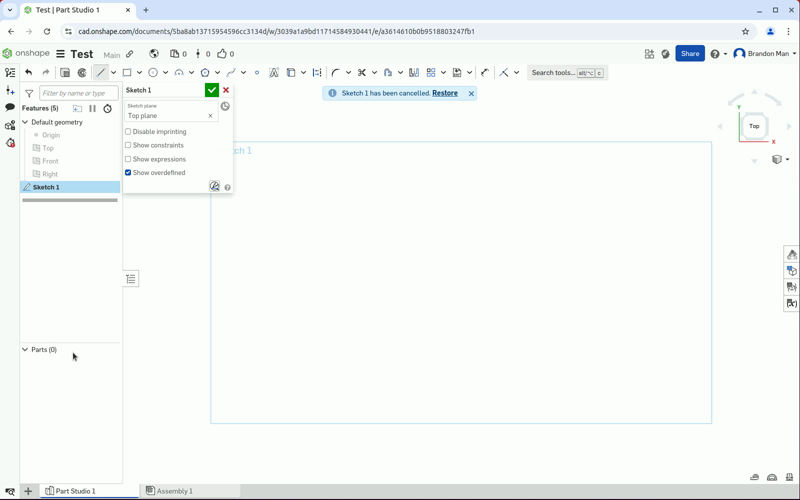
mouse_move(348, 318)
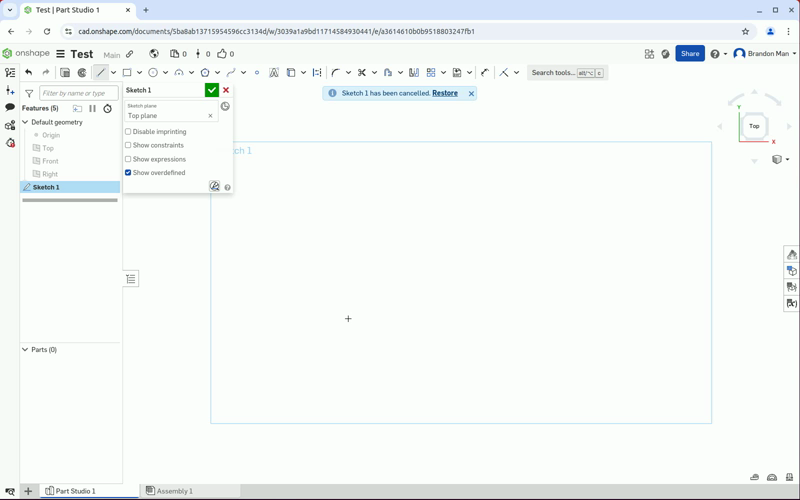
click(348, 318)
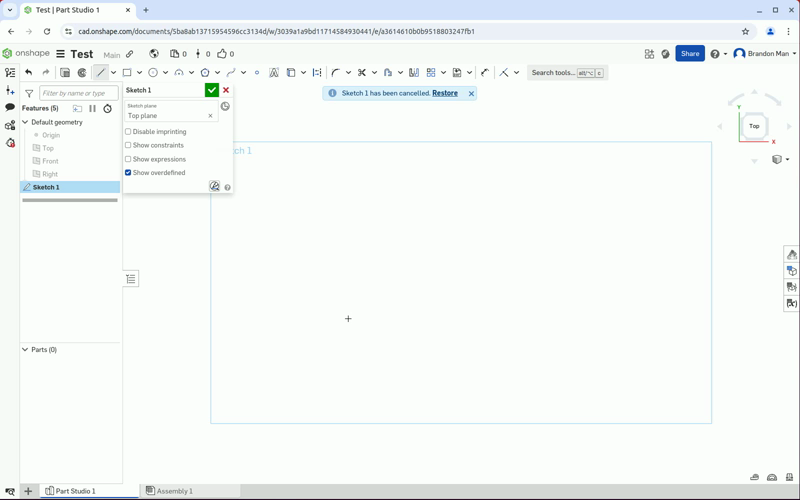
key_up(shift)
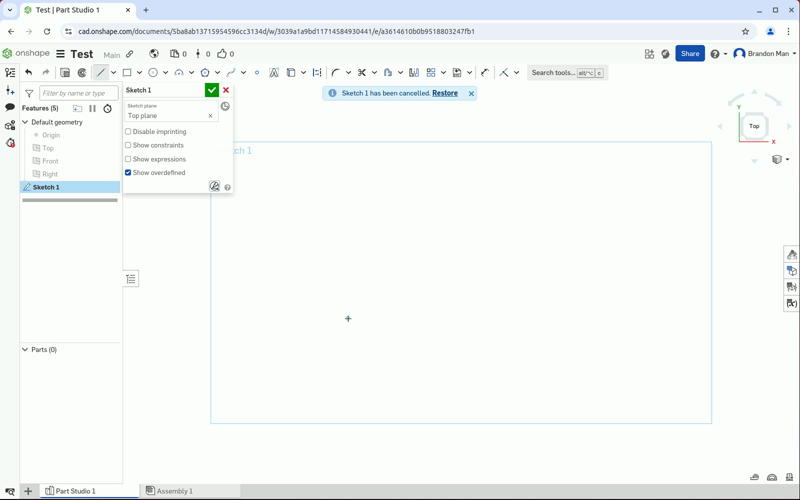
key_down(shift)
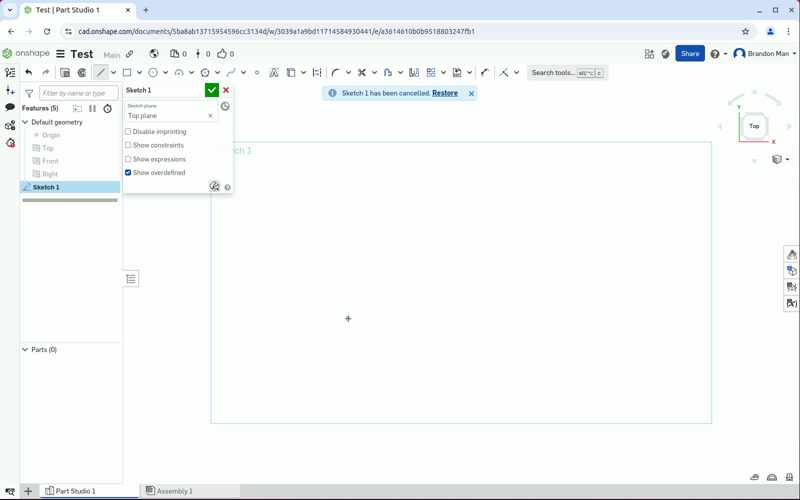
mouse_move(572, 318)
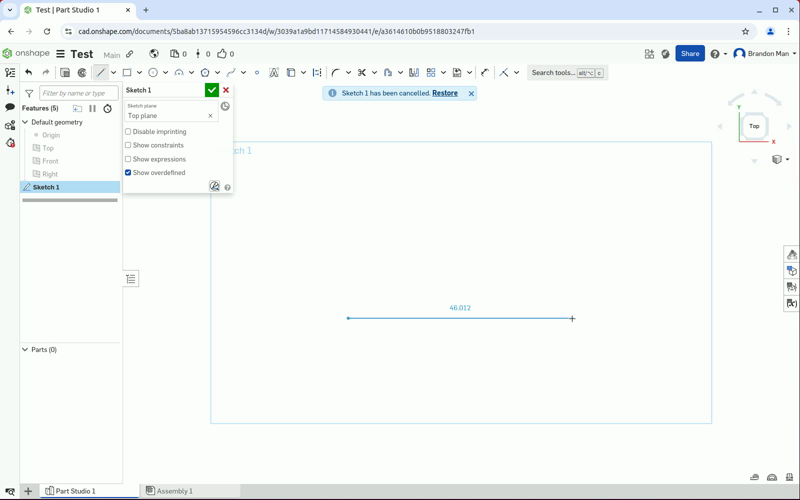
click(572, 318)
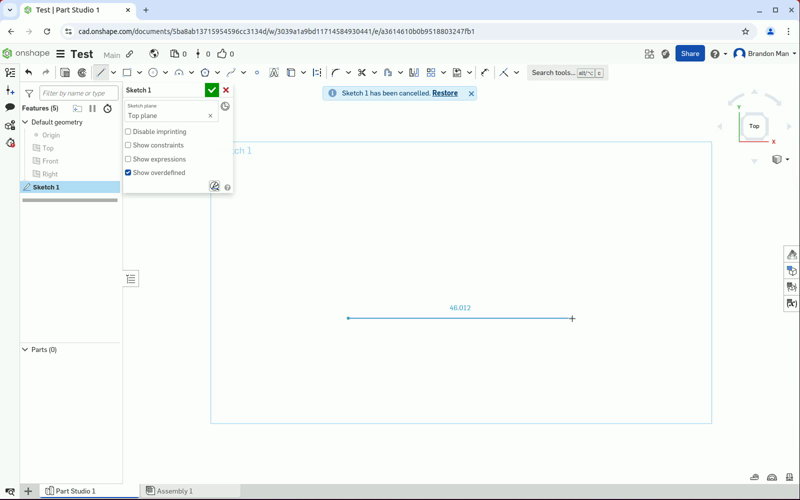
key_up(shift)
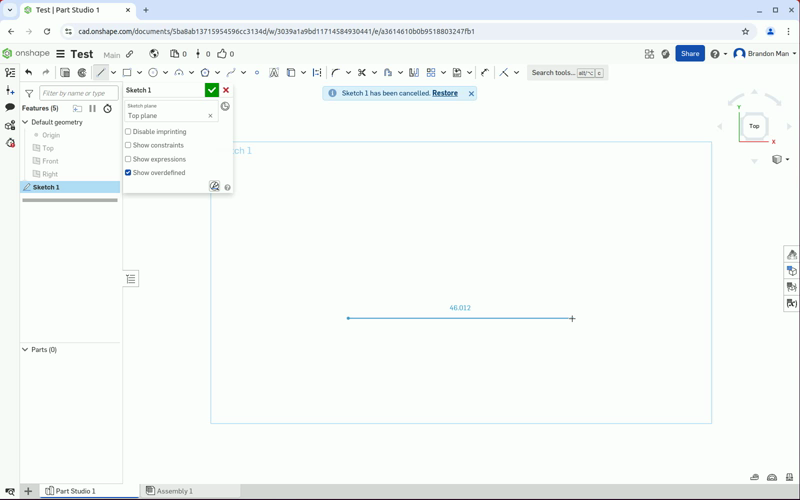
key_down(shift)
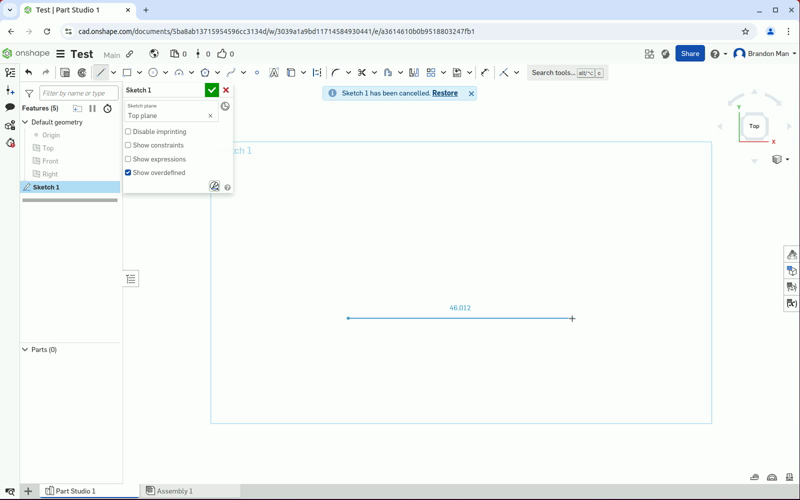
mouse_move(572, 249)
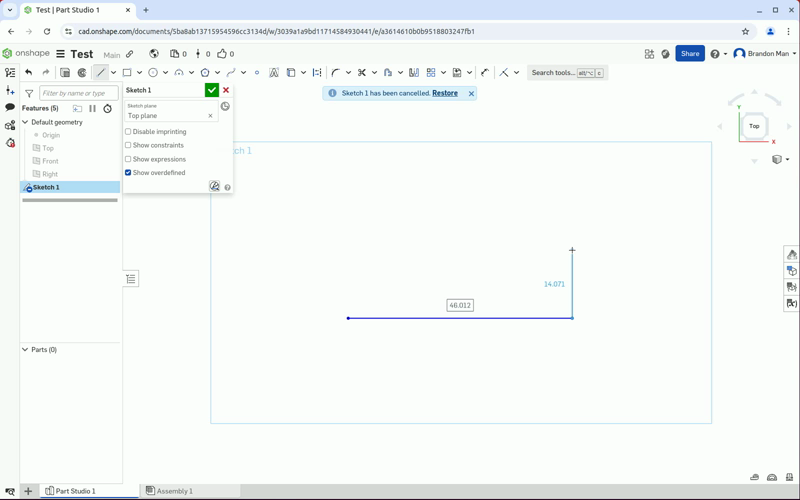
click(572, 249)
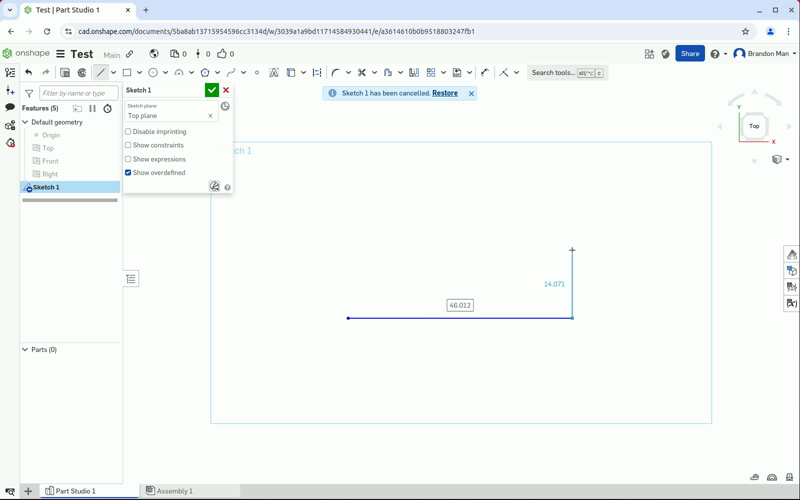
key_up(shift)
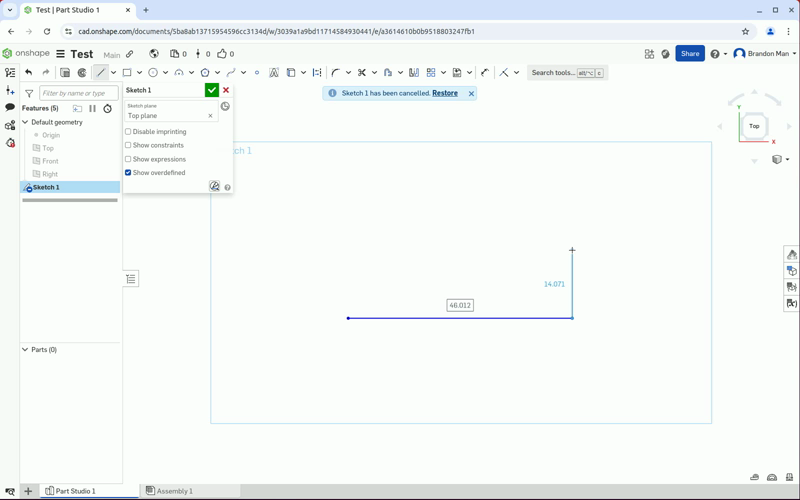
key_down(shift)
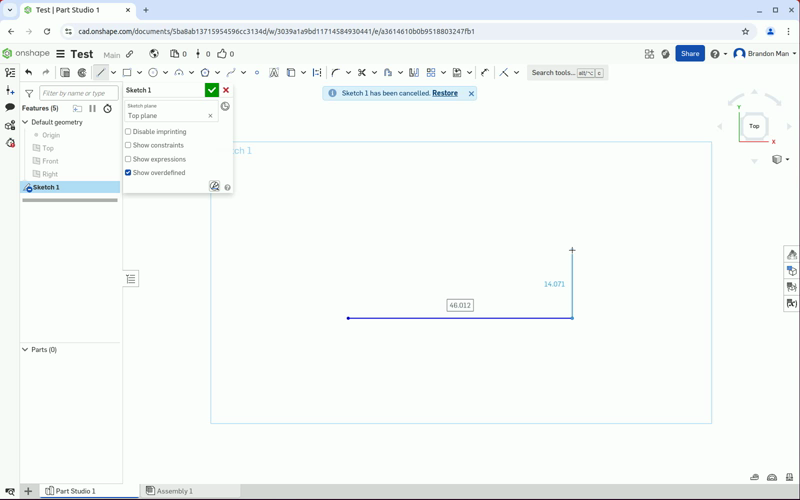
mouse_move(348, 249)
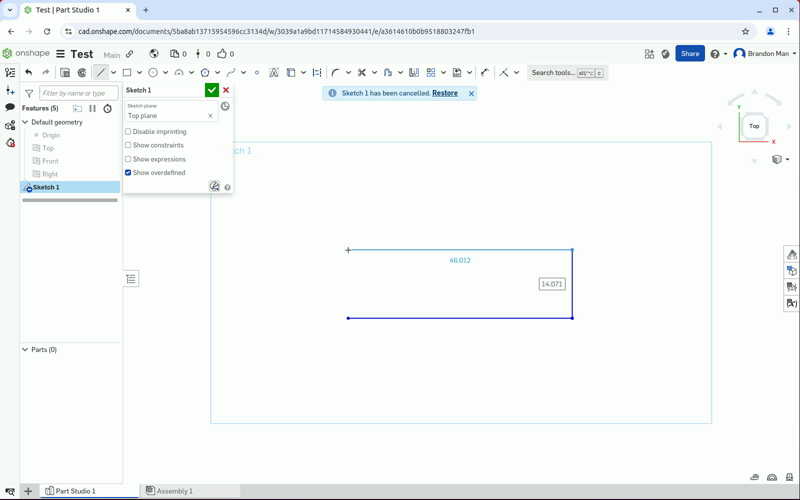
click(348, 249)
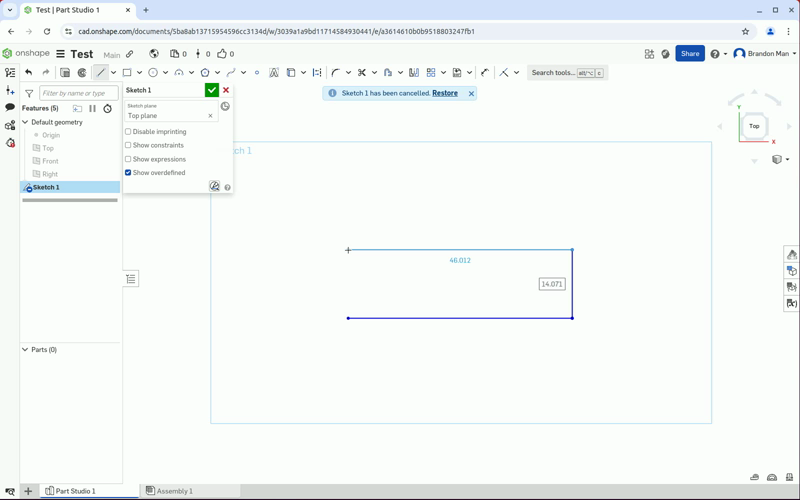
key_up(shift)
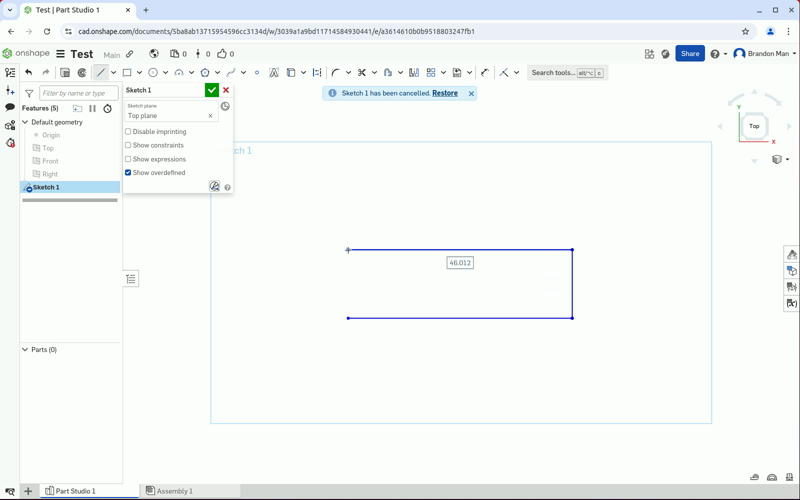
key_down(shift)
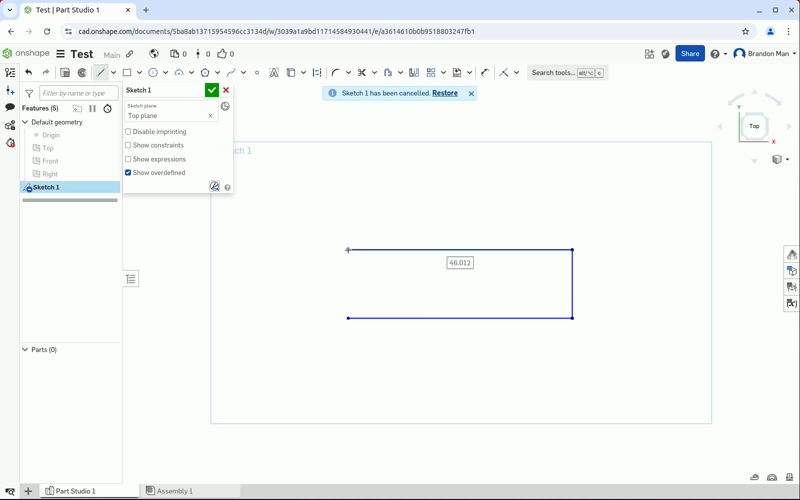
mouse_move(348, 318)
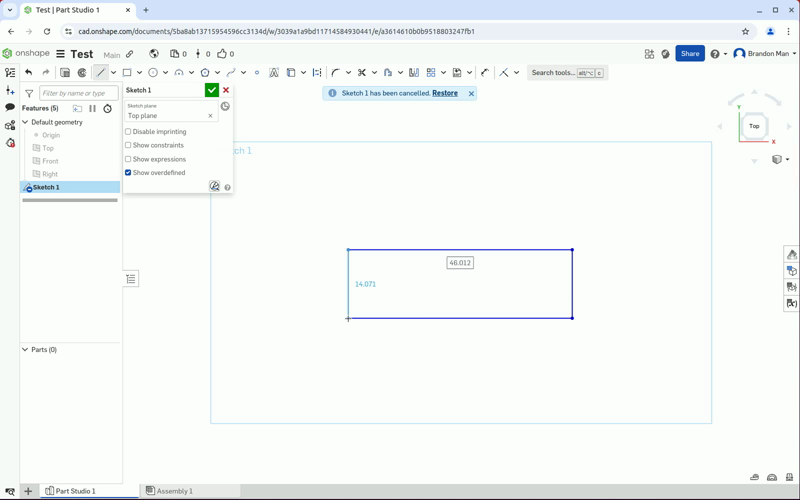
key_up(shift)
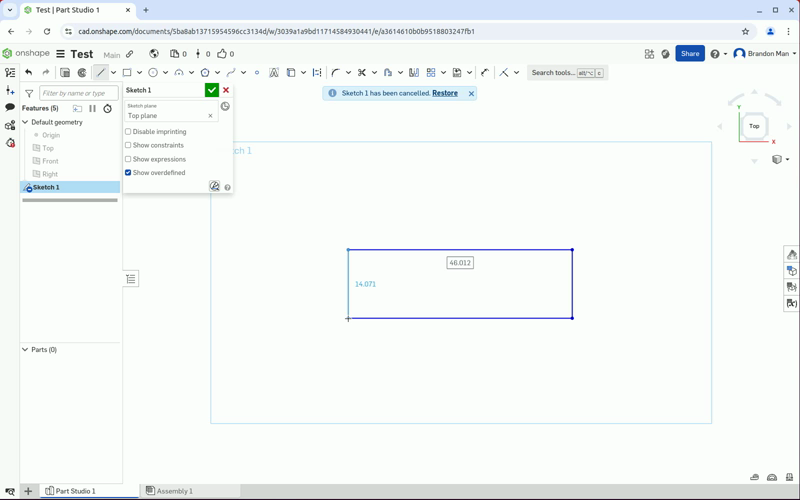
click(348, 318)
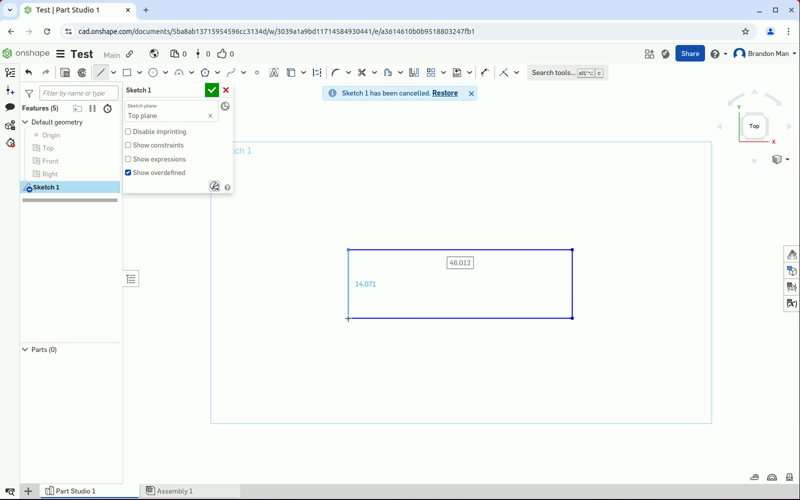
key(esc)
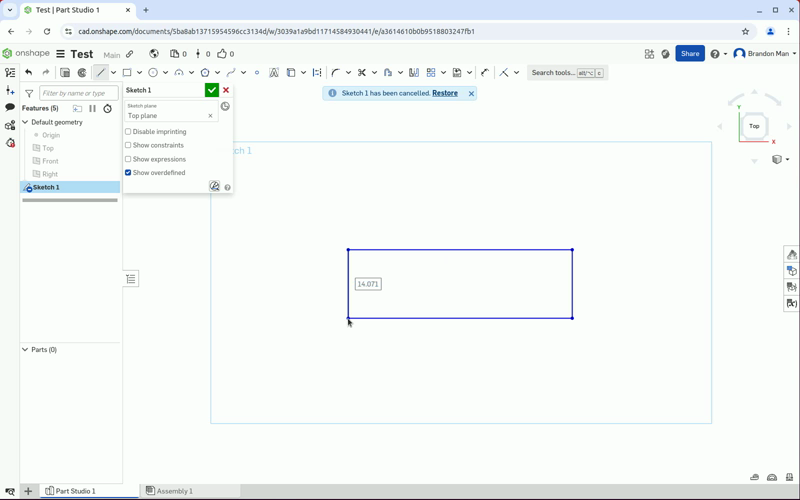
mouse_move(489, 283)
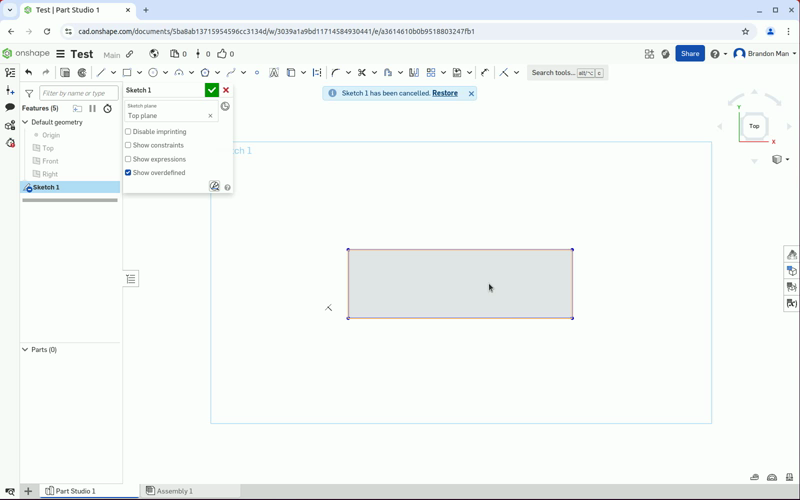
click(489, 283)
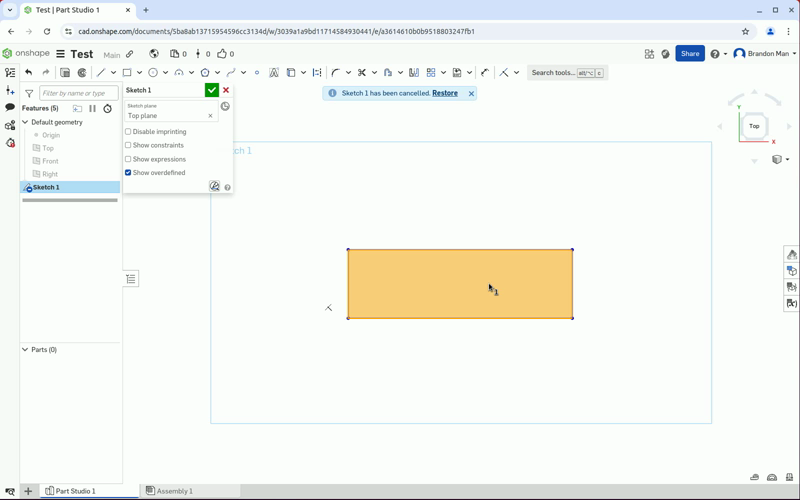
mouse_move(73, 352)
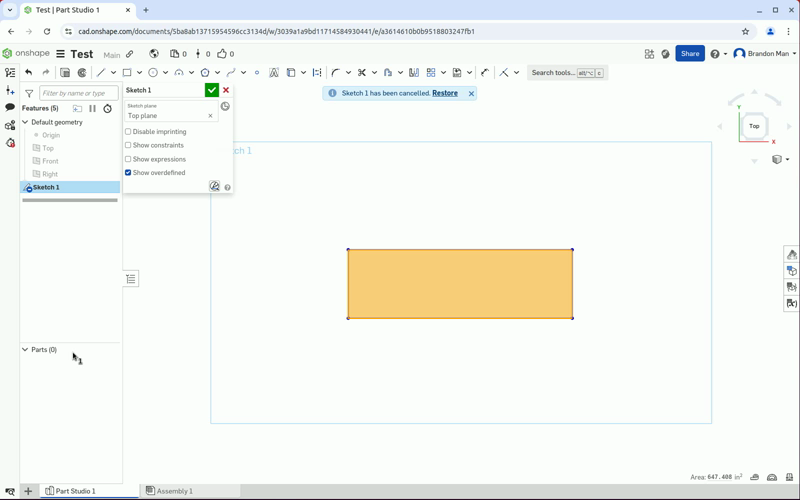
key(shift+y)
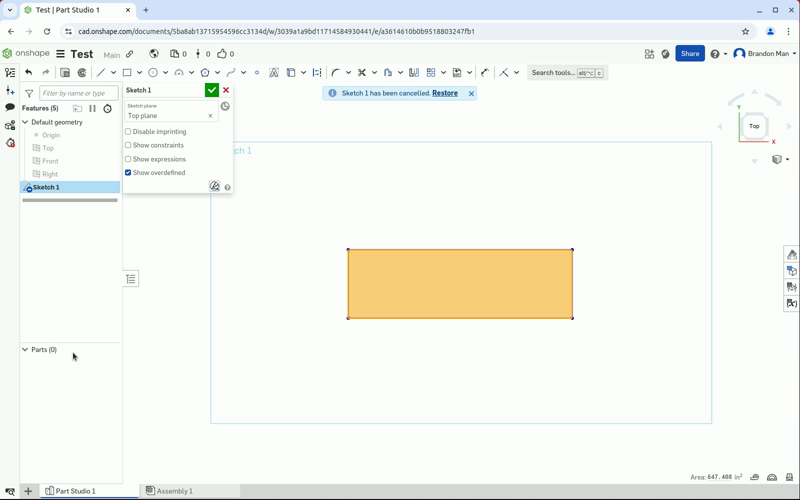
key(shift+e)
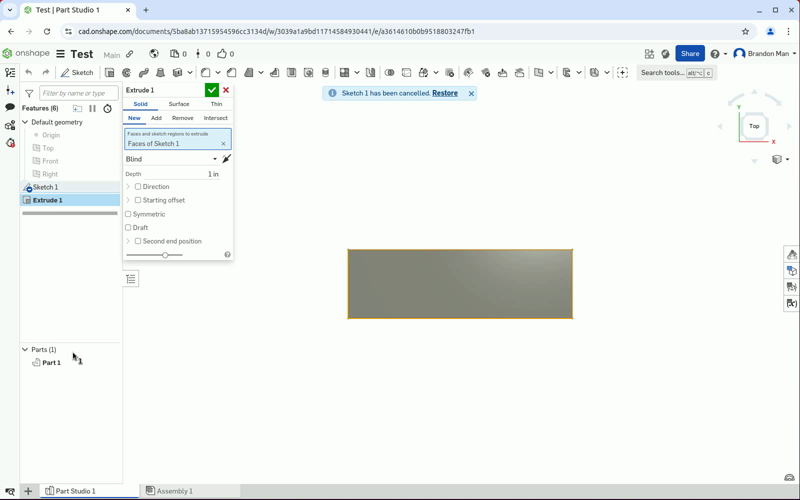
mouse_move(143, 106)
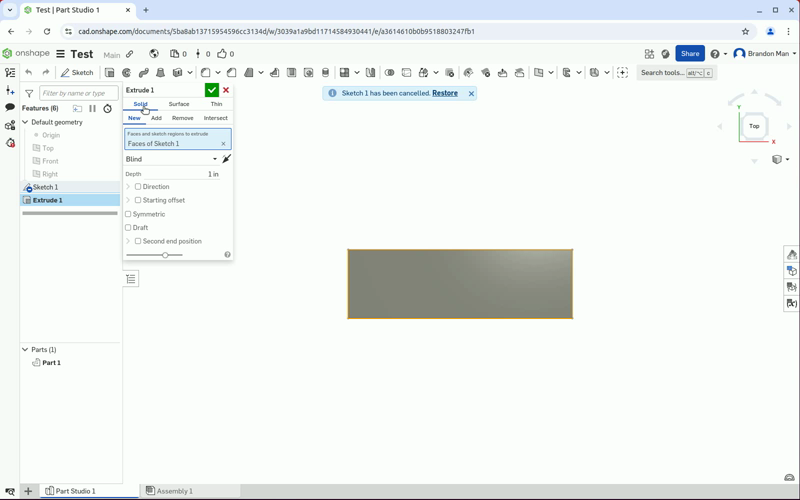
click(143, 106)
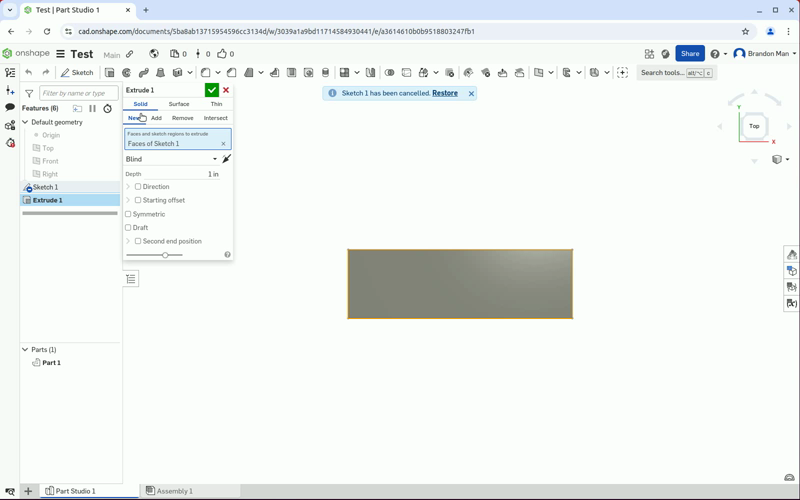
mouse_move(137, 120)
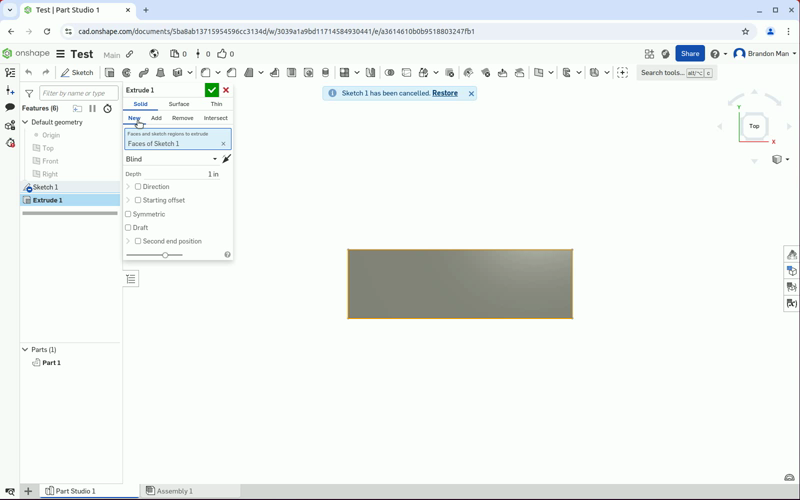
click(137, 120)
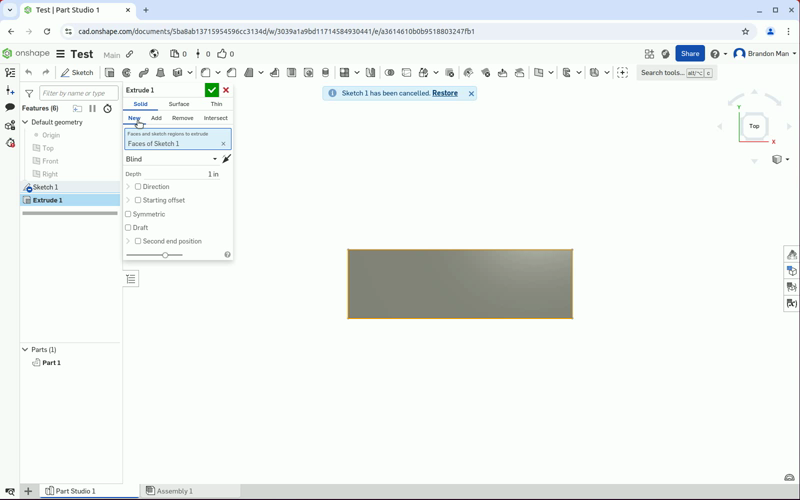
key(tab, 4)
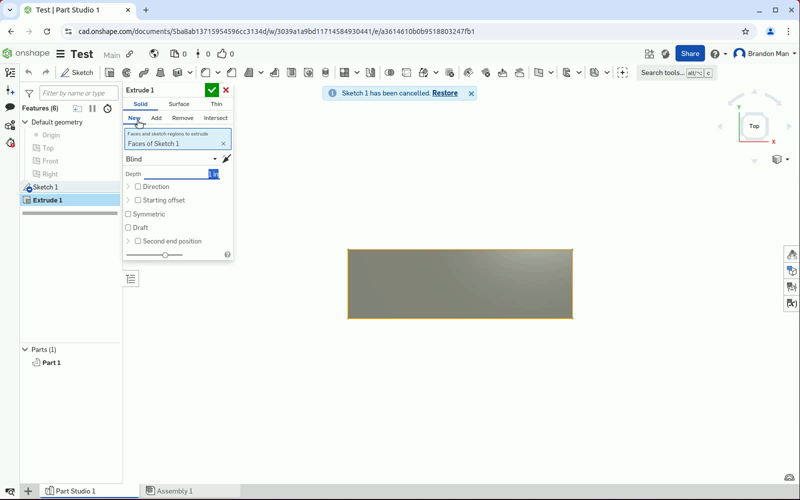
text(0.481)
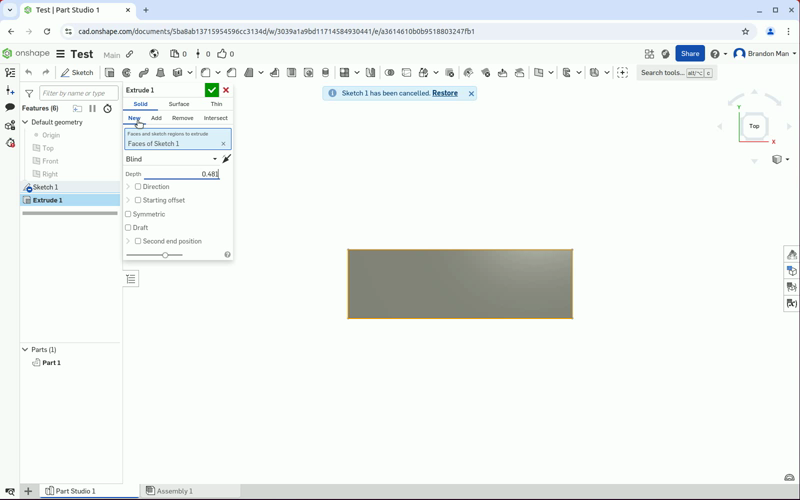
key(enter)
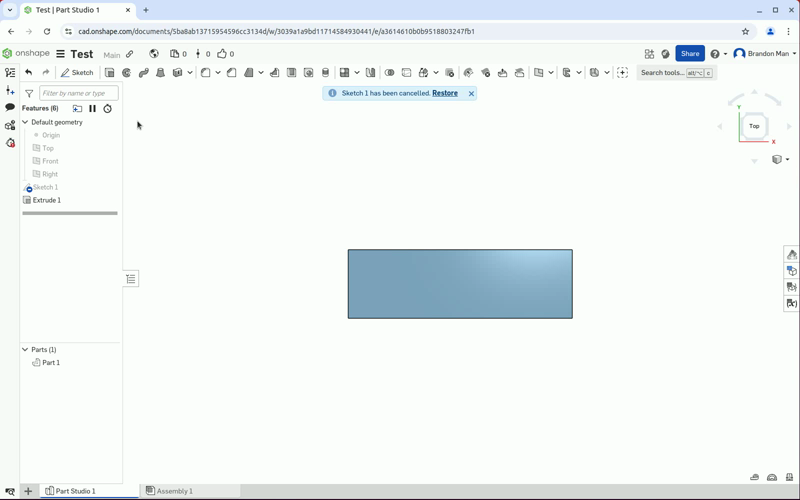
key(shift+h)
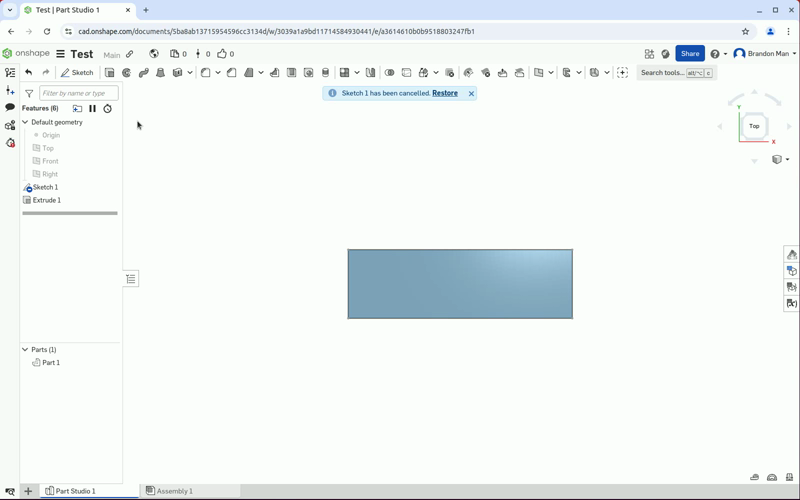
key(shift+h)
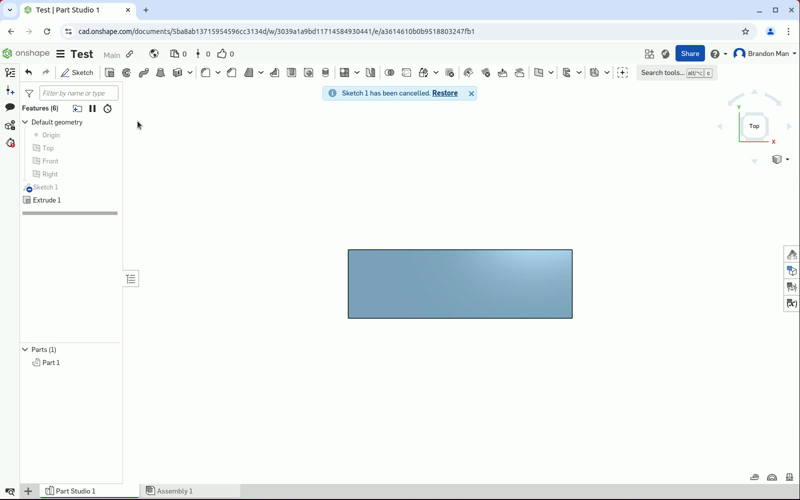
mouse_move(73, 189)
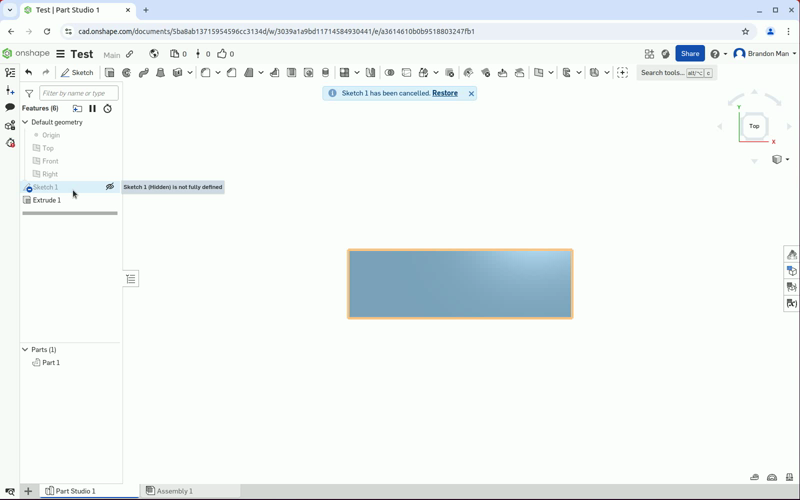
click(73, 189)
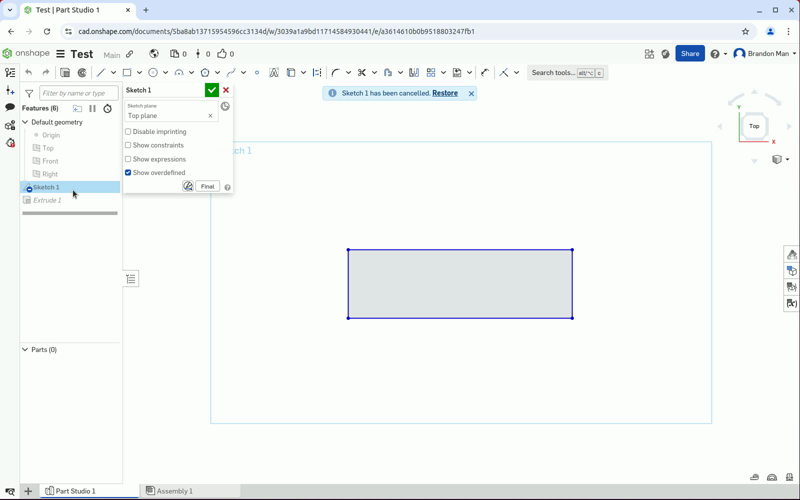
mouse_move(229, 92)
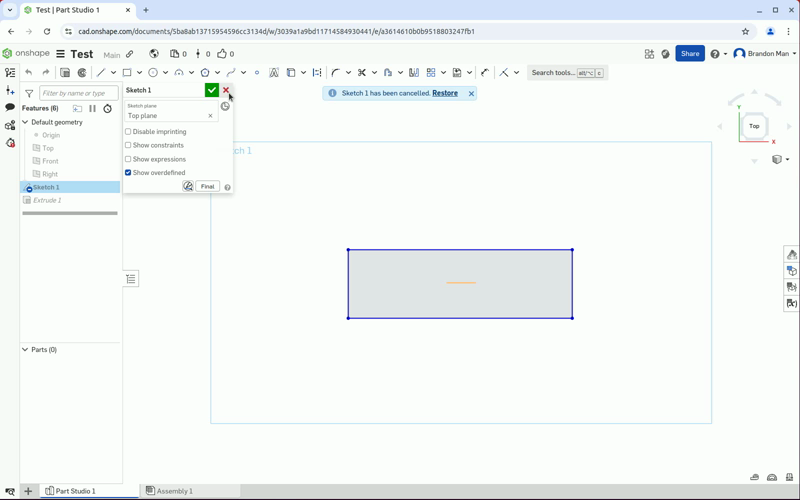
click(229, 92)
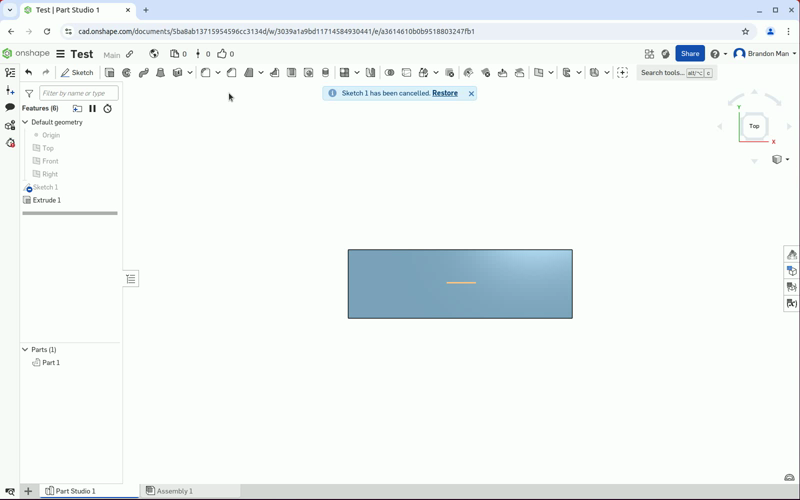
mouse_move(541, 75)
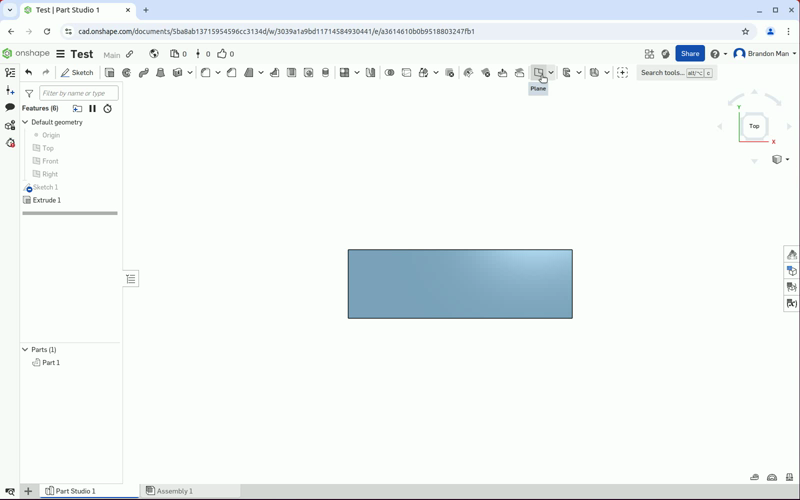
click(541, 75)
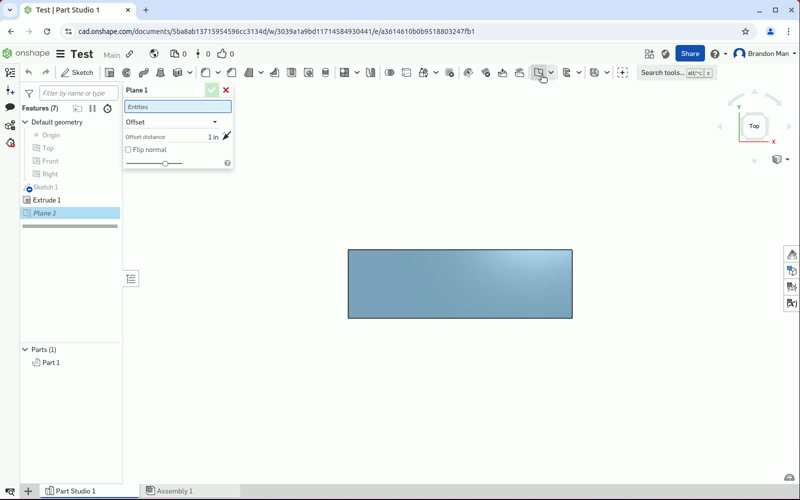
mouse_move(73, 150)
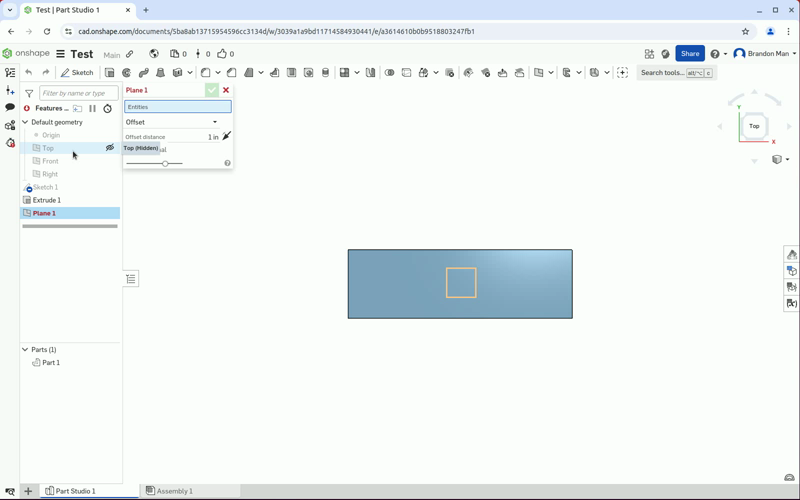
click(73, 150)
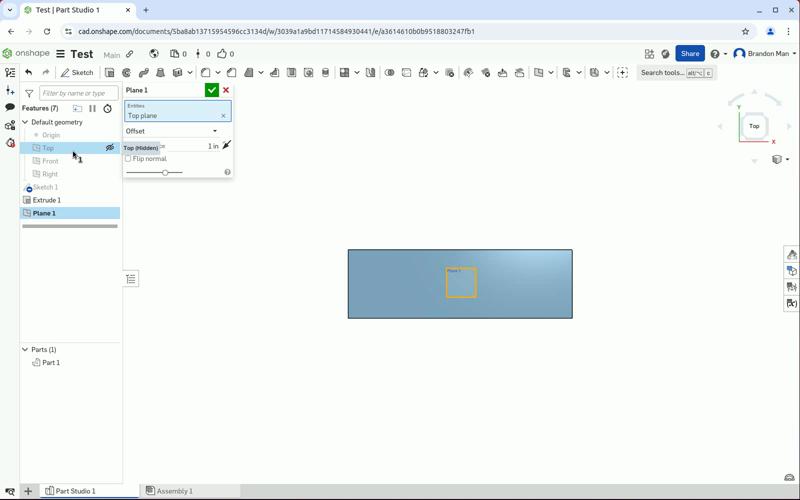
key(tab, 2)
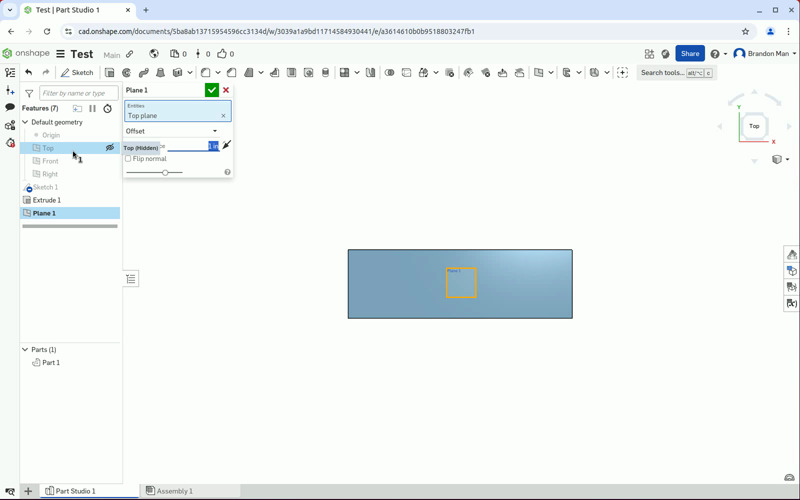
text(0.493)
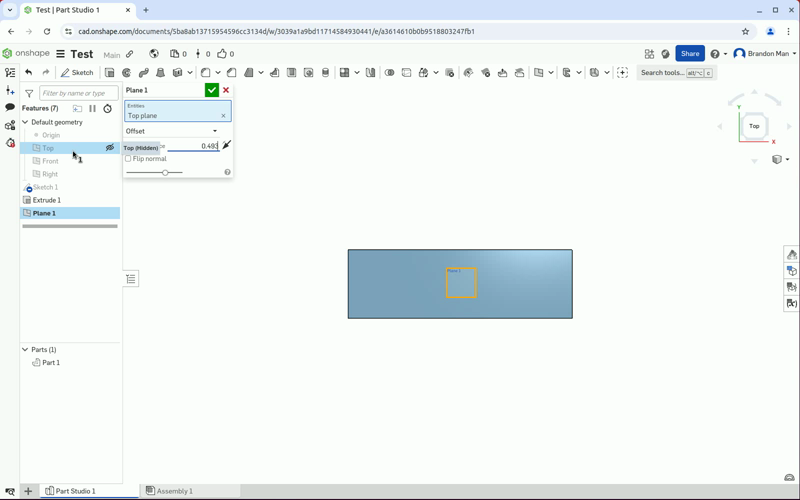
key(enter, 2)
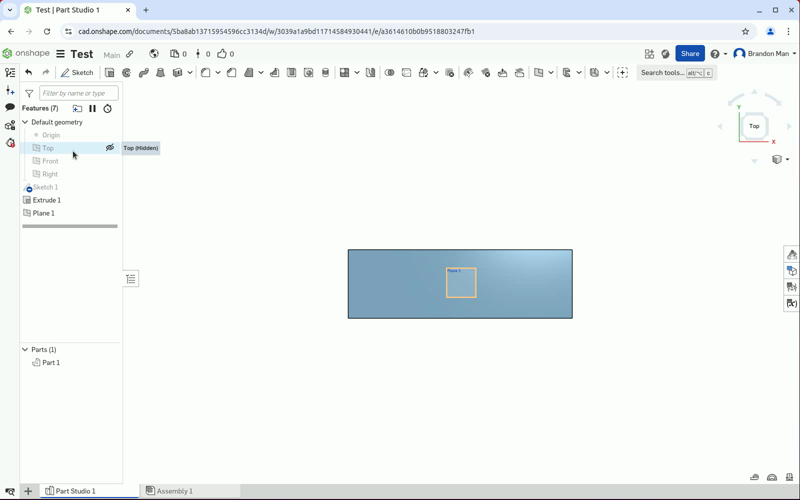
key(shift+s)
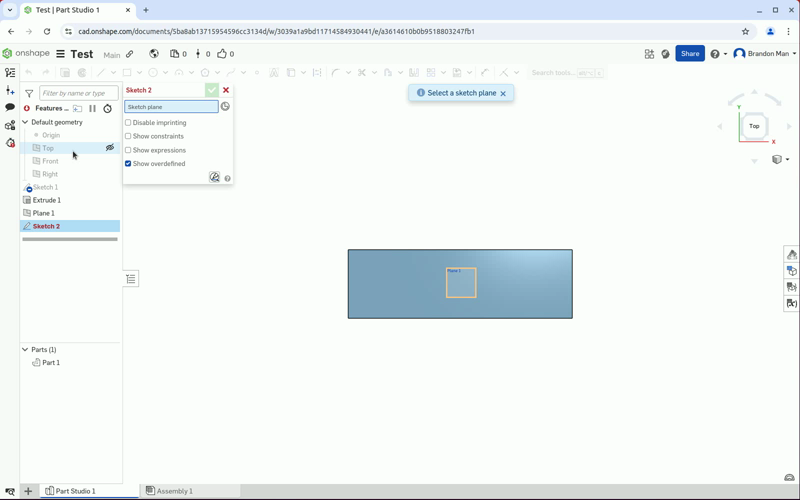
mouse_move(73, 215)
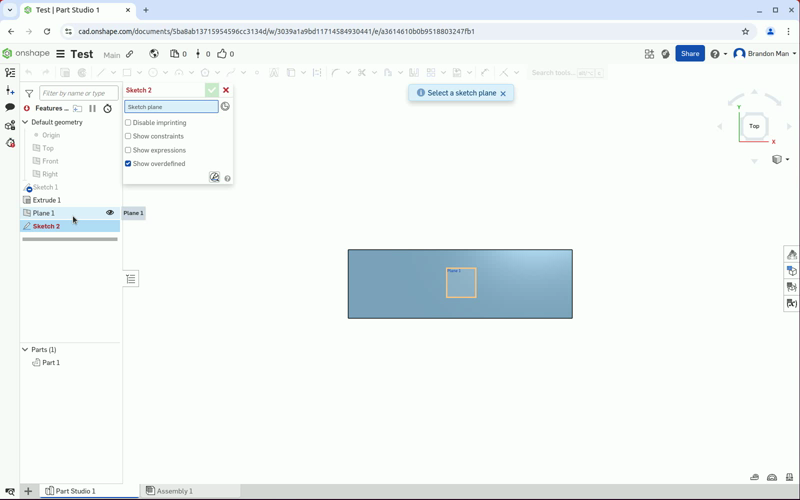
click(73, 215)
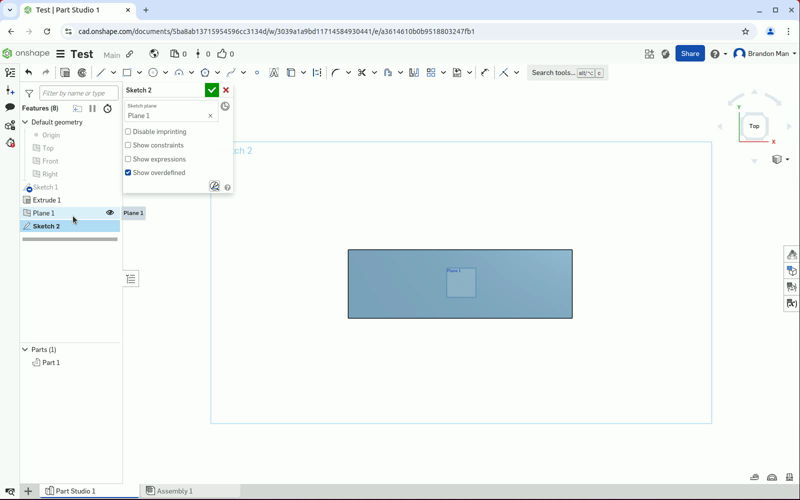
mouse_move(73, 352)
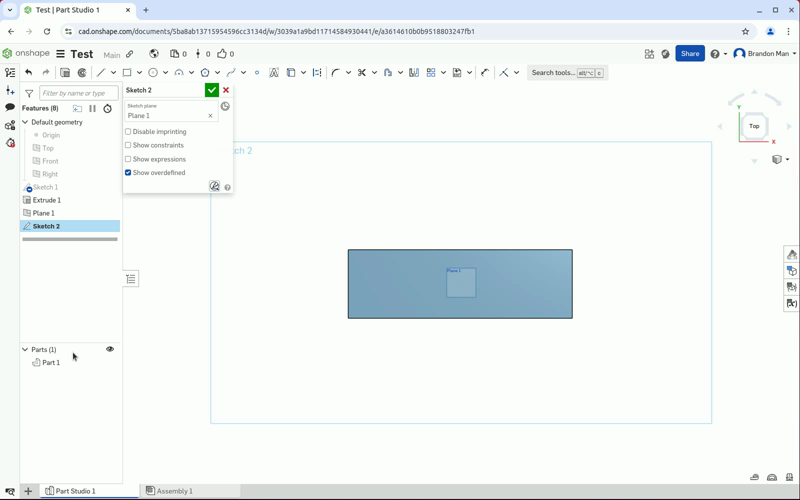
key(y)
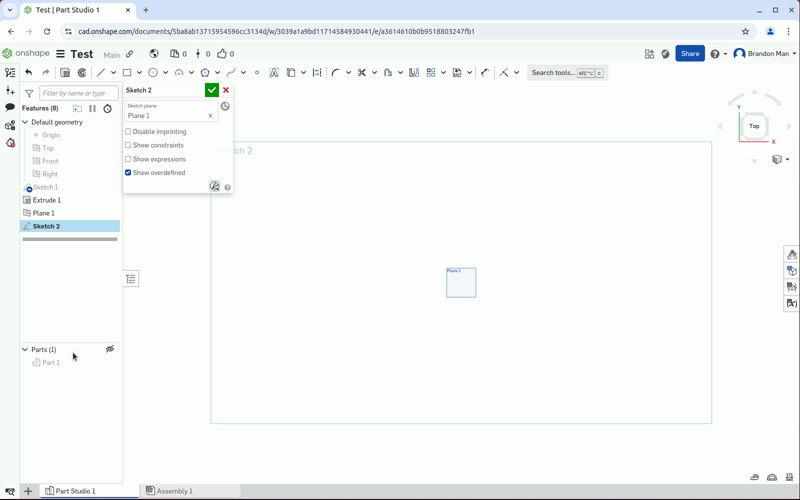
key(l)
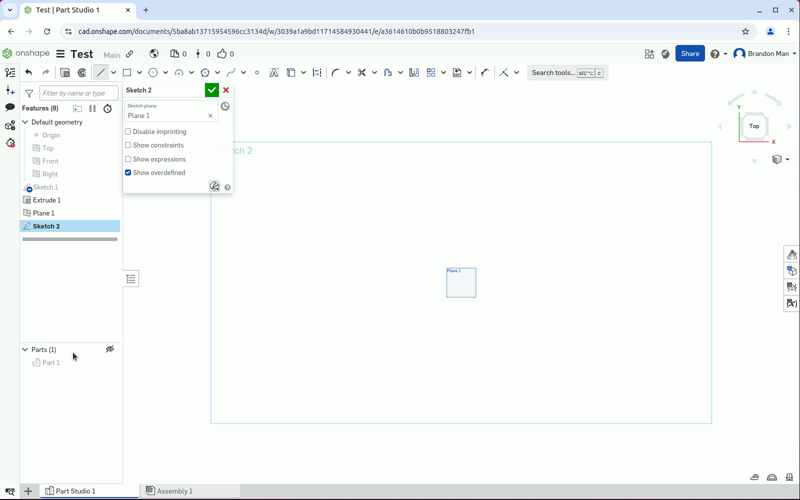
key_down(shift)
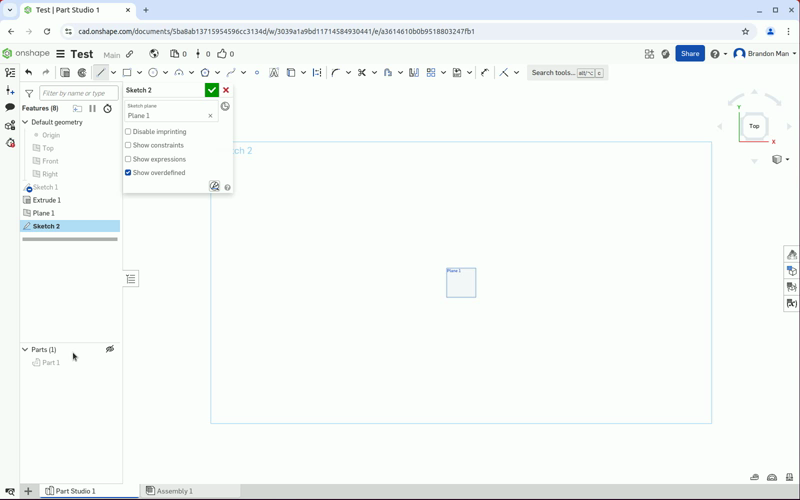
mouse_move(348, 318)
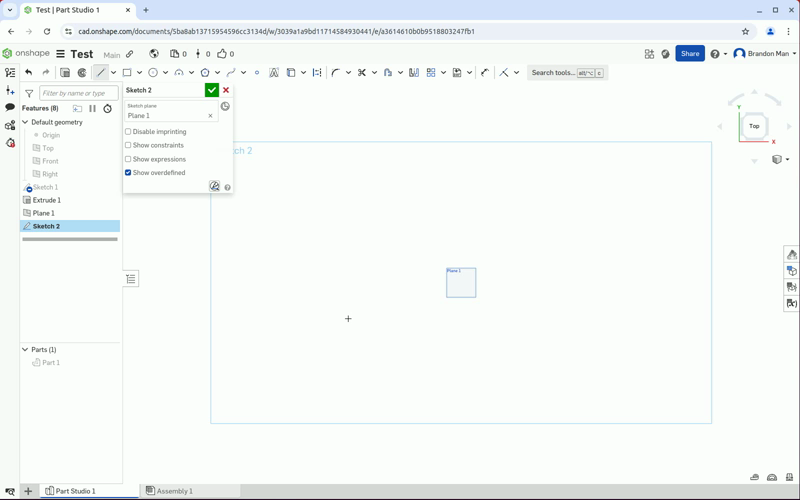
click(348, 318)
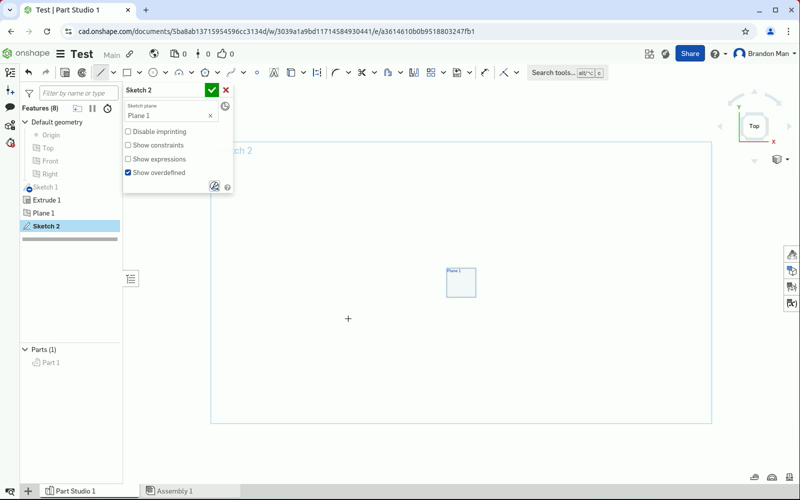
key_up(shift)
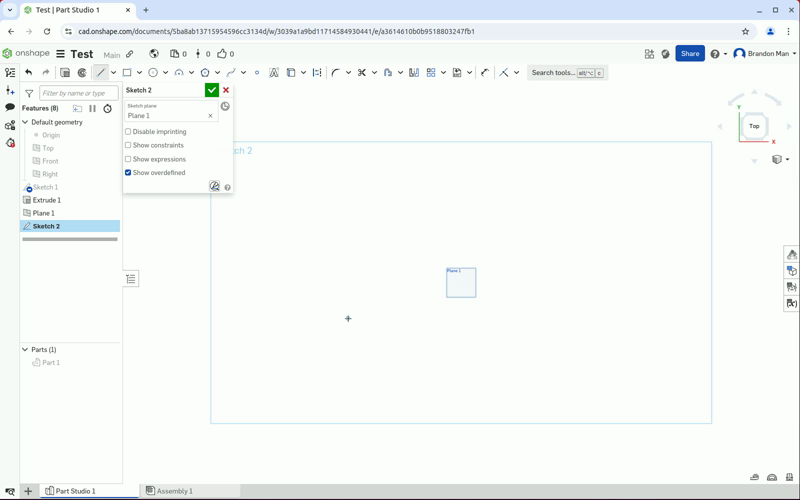
key_down(shift)
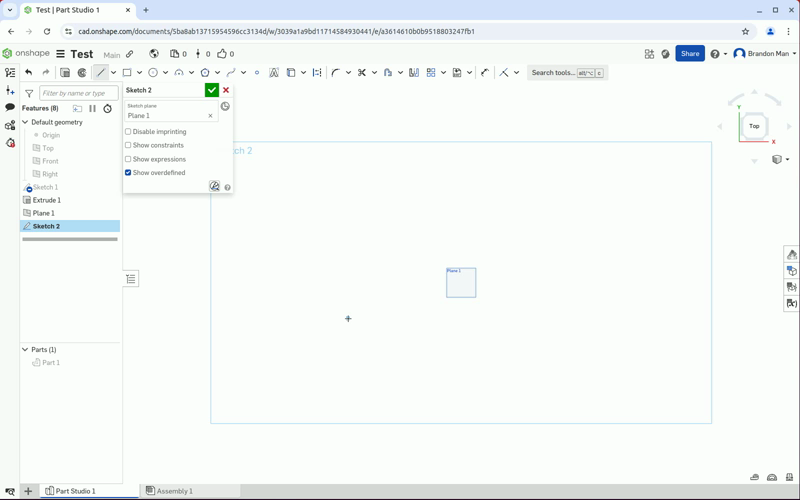
mouse_move(378, 318)
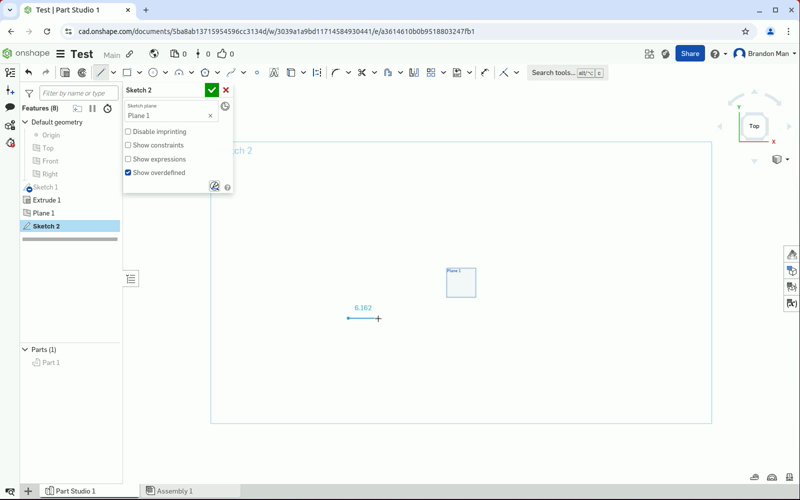
mouse_move(370, 318)
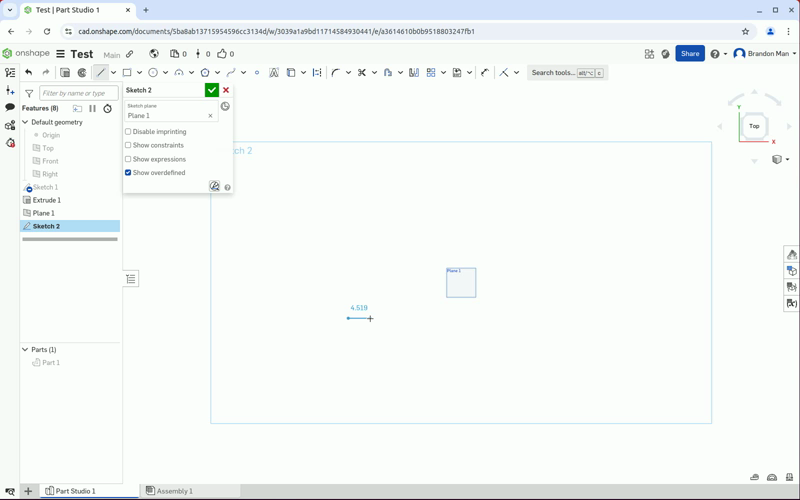
click(370, 318)
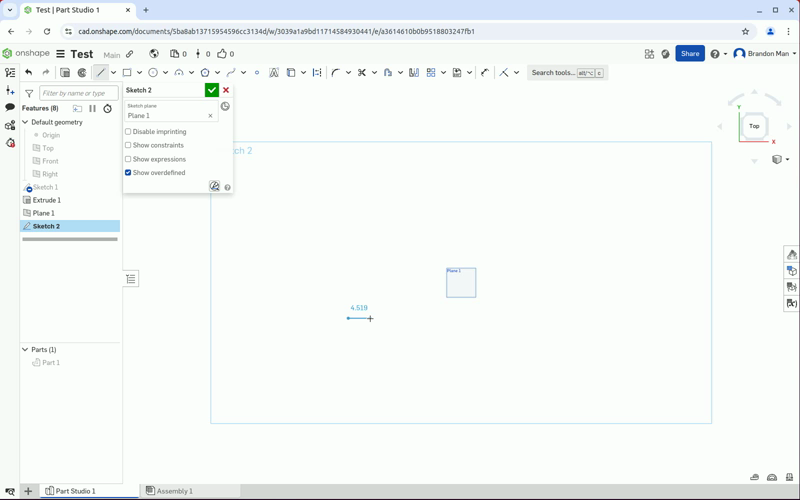
key_up(shift)
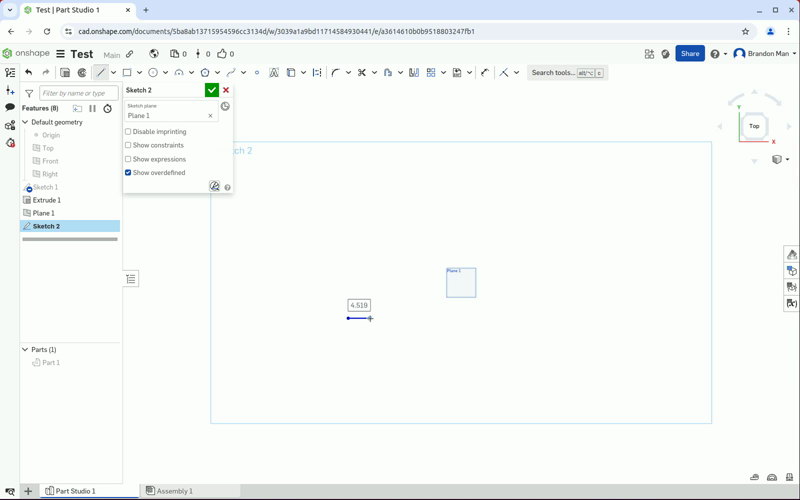
key_down(shift)
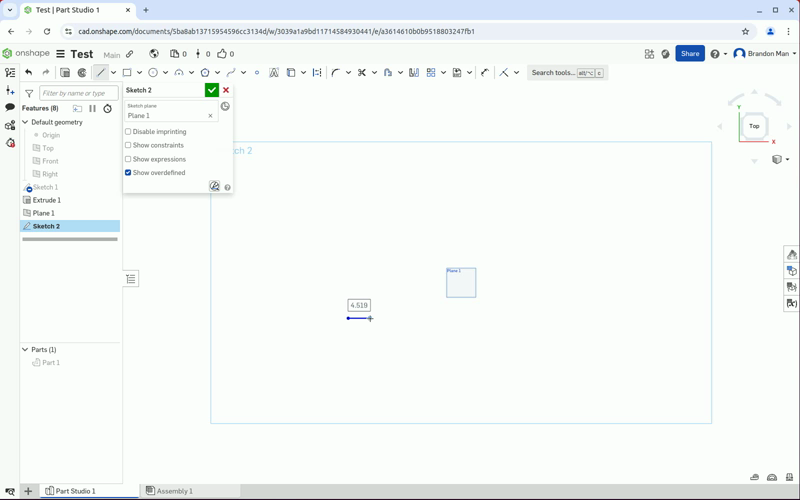
mouse_move(400, 318)
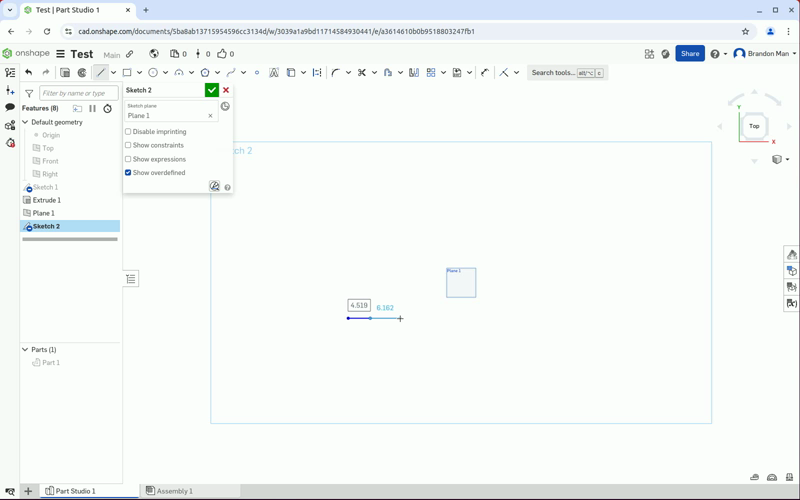
mouse_move(370, 296)
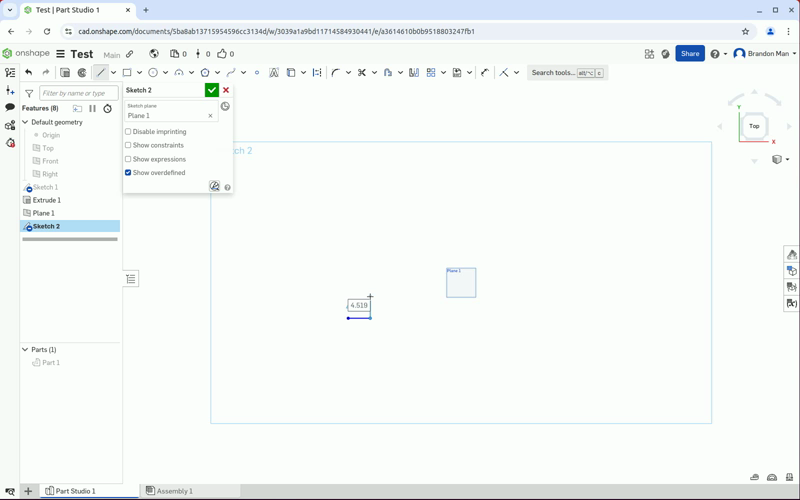
click(370, 296)
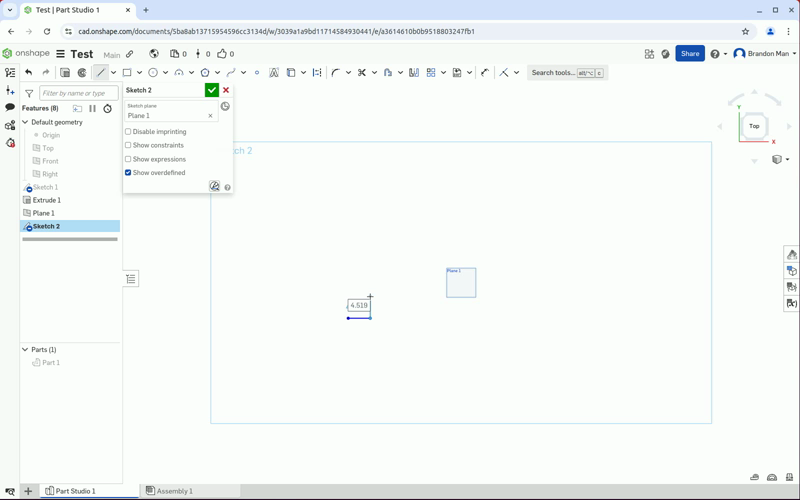
key_up(shift)
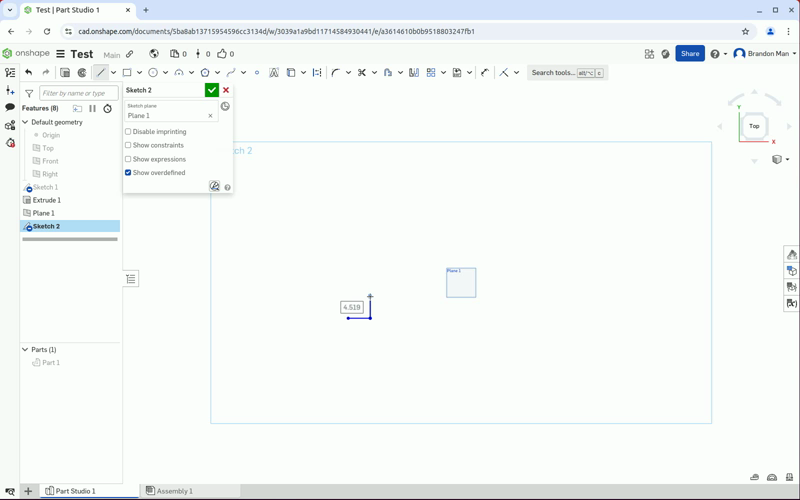
key_down(shift)
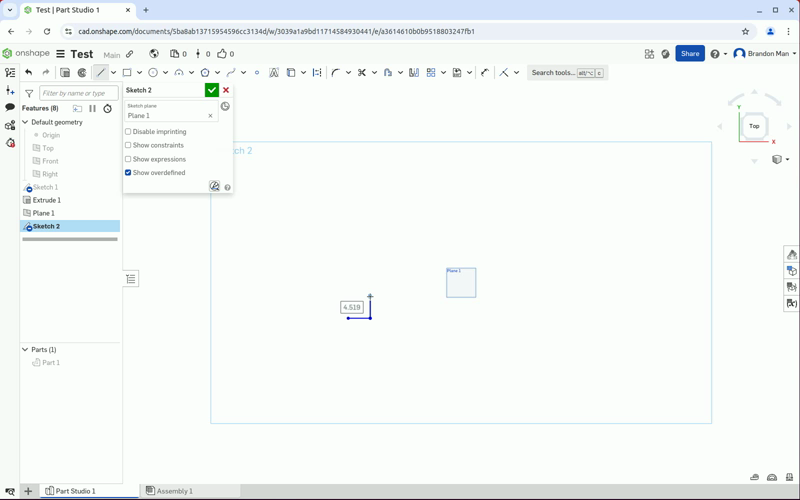
mouse_move(400, 296)
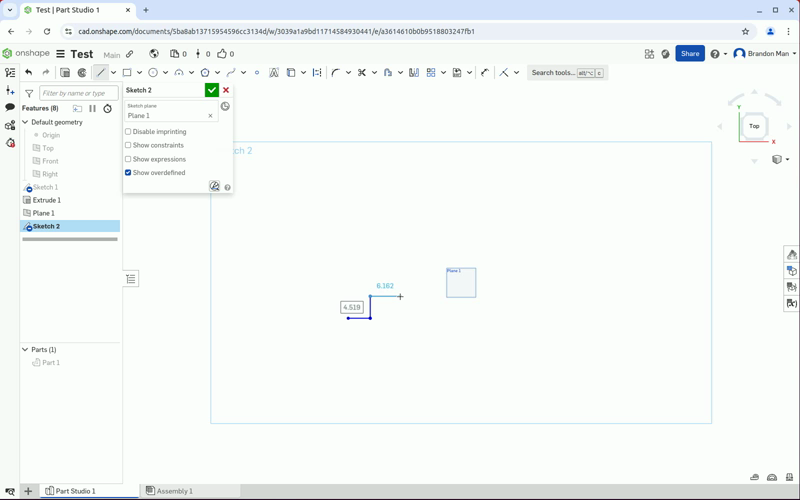
mouse_move(348, 296)
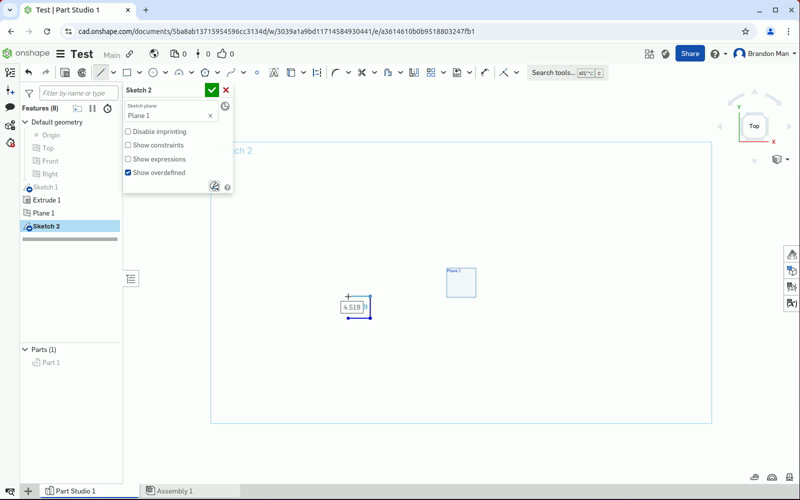
click(348, 296)
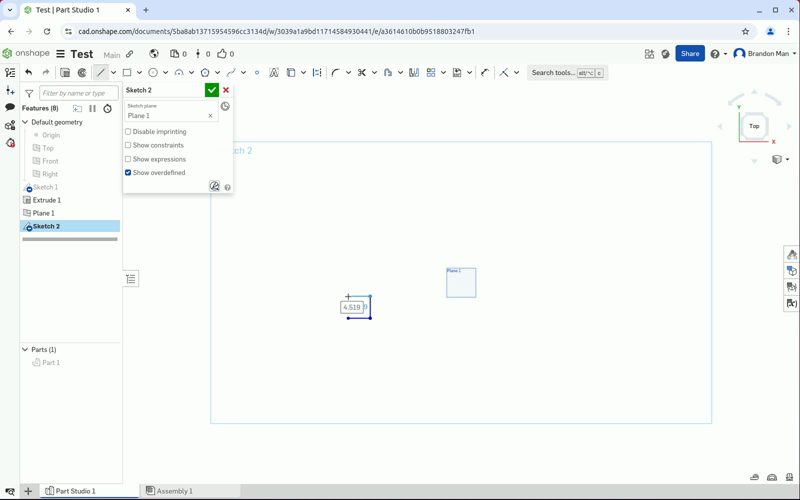
key_up(shift)
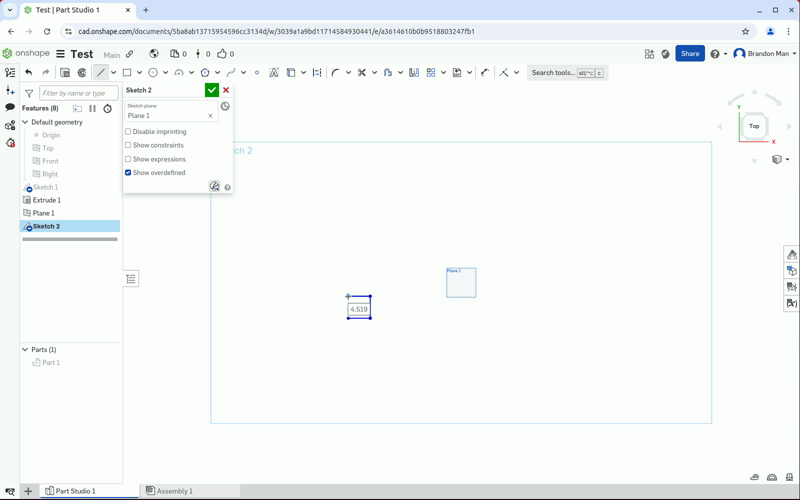
mouse_move(378, 296)
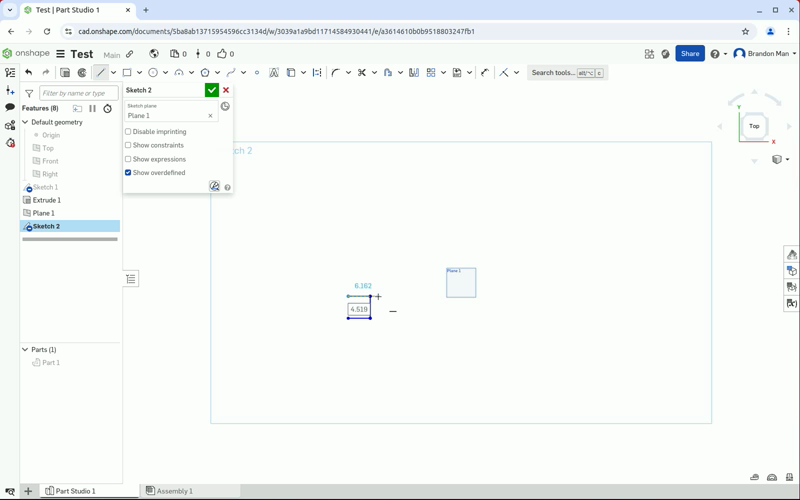
key_down(shift)
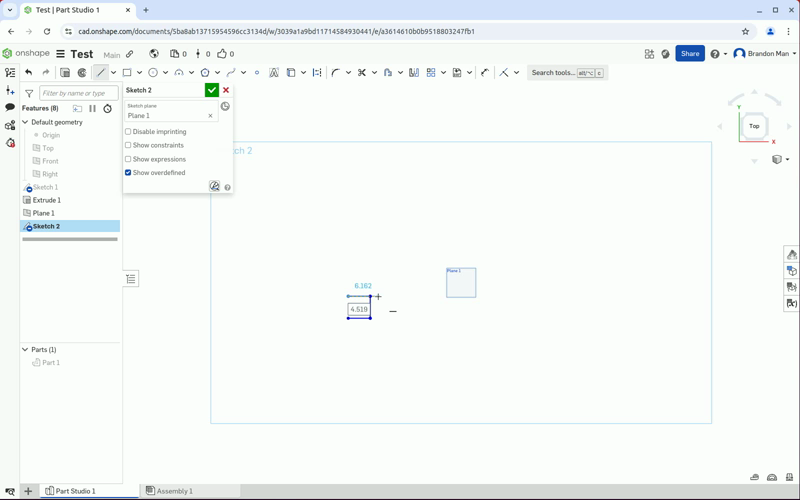
mouse_move(348, 318)
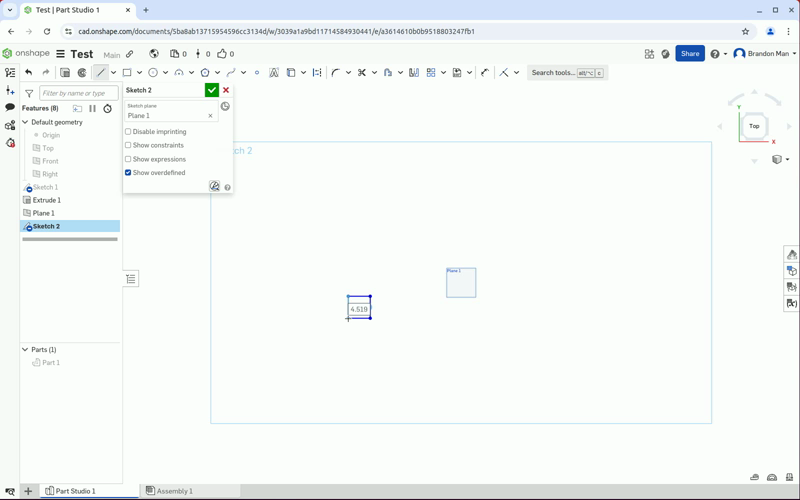
key_up(shift)
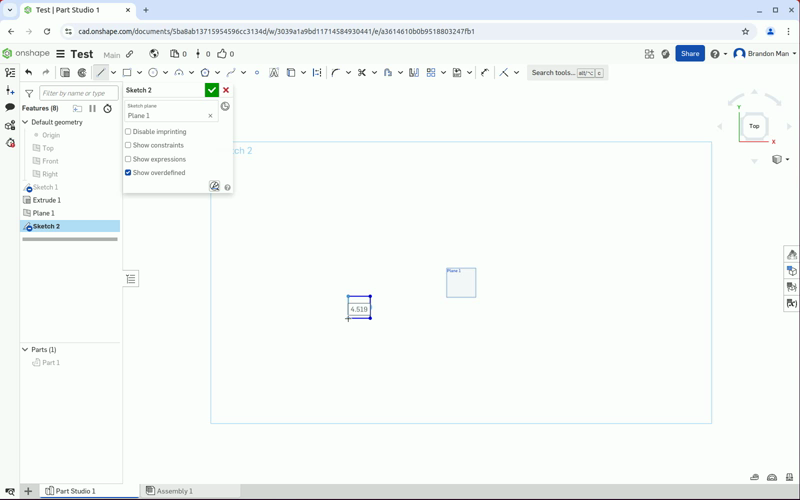
click(348, 318)
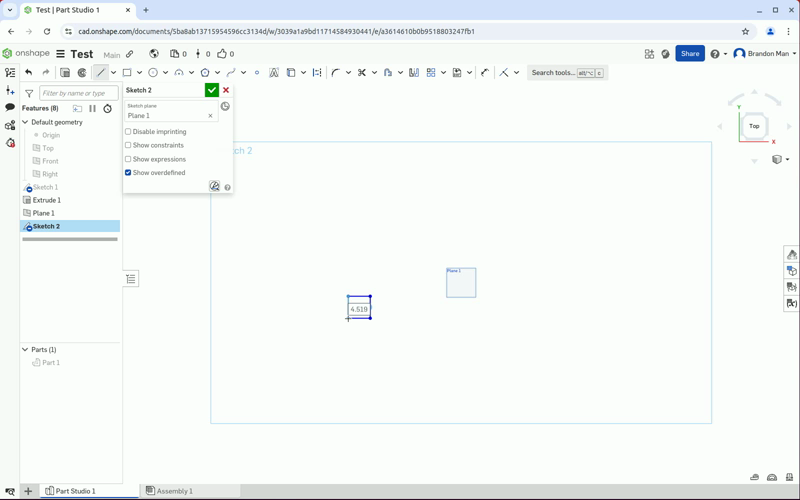
key(esc)
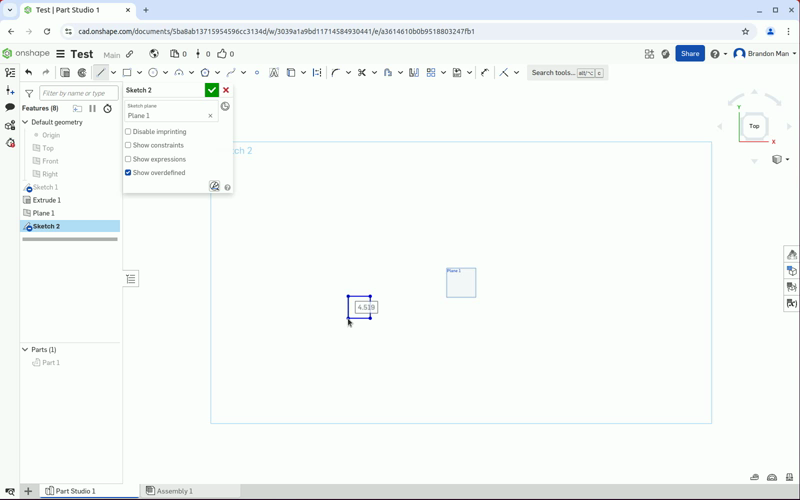
mouse_move(369, 312)
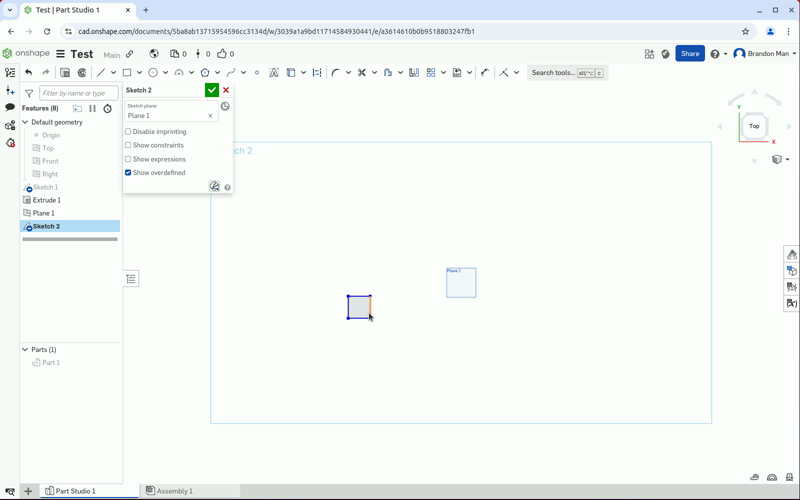
scroll(6)
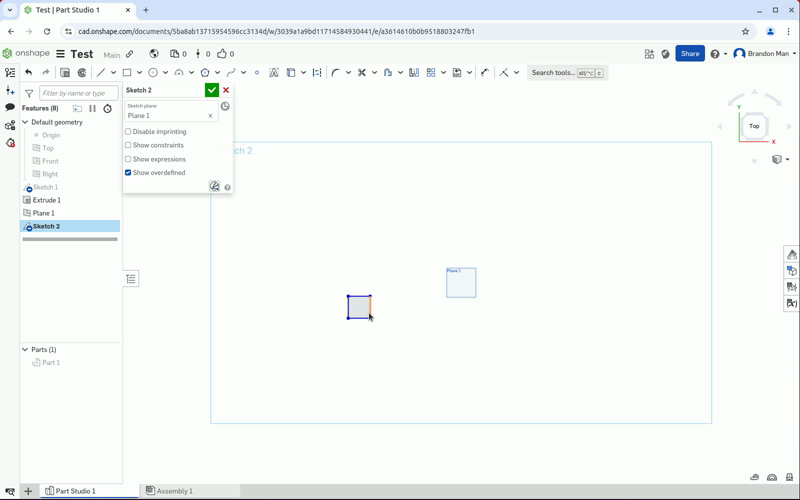
scroll(6)
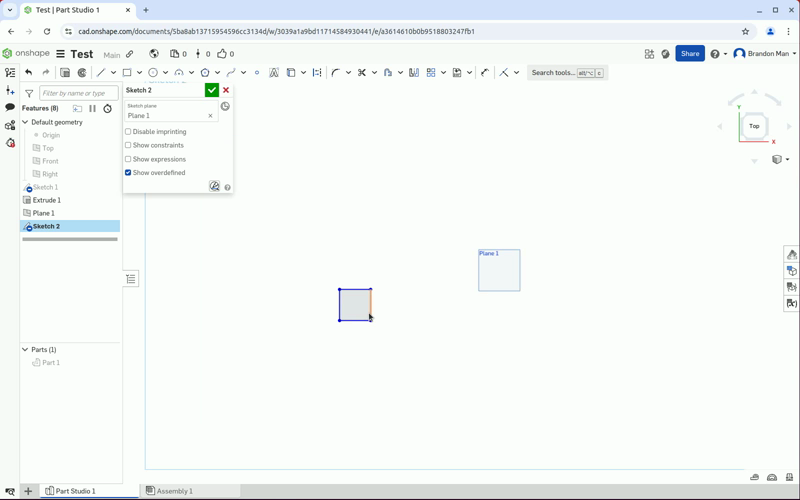
scroll(6)
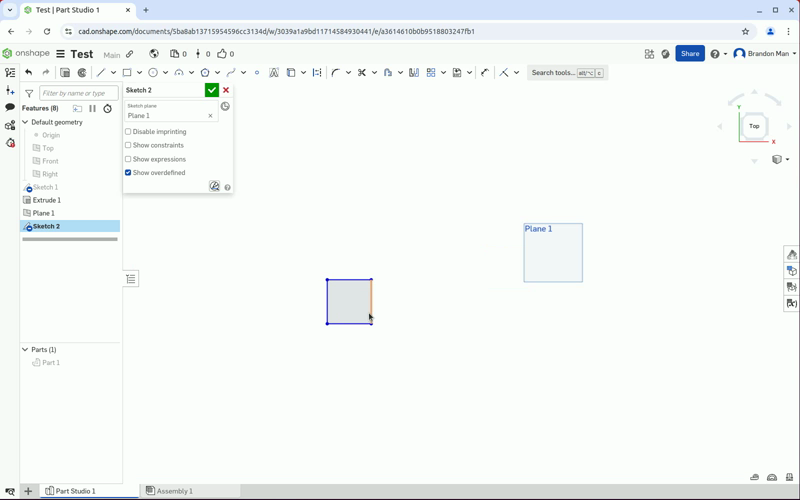
scroll(6)
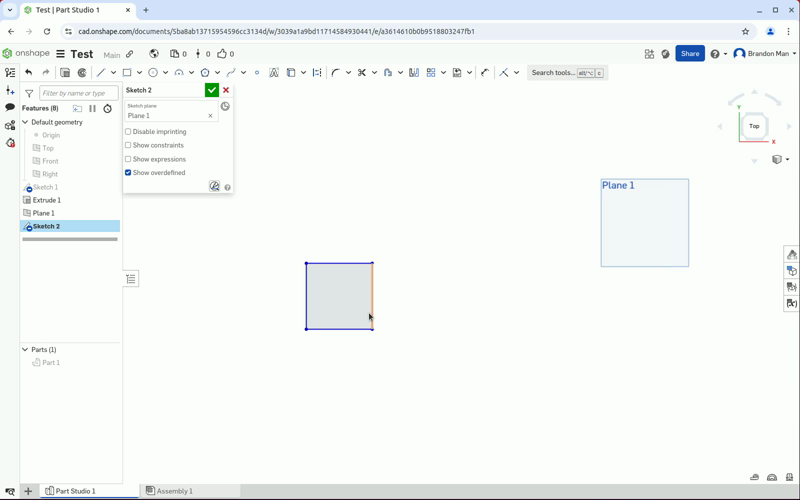
scroll(6)
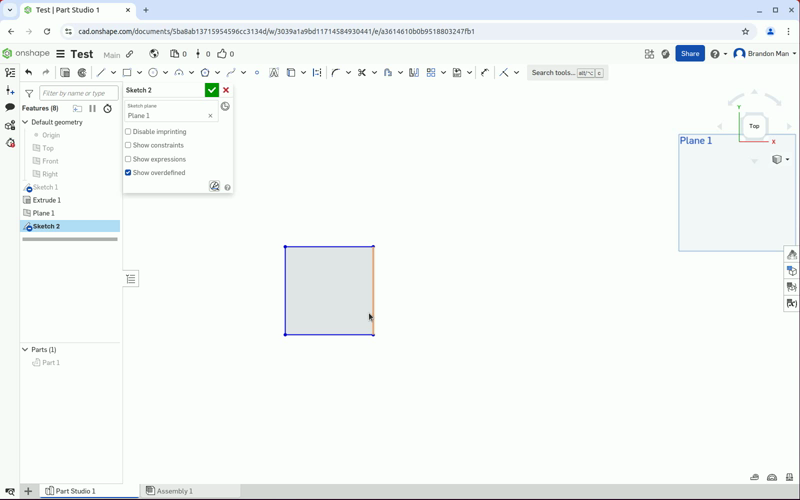
scroll(6)
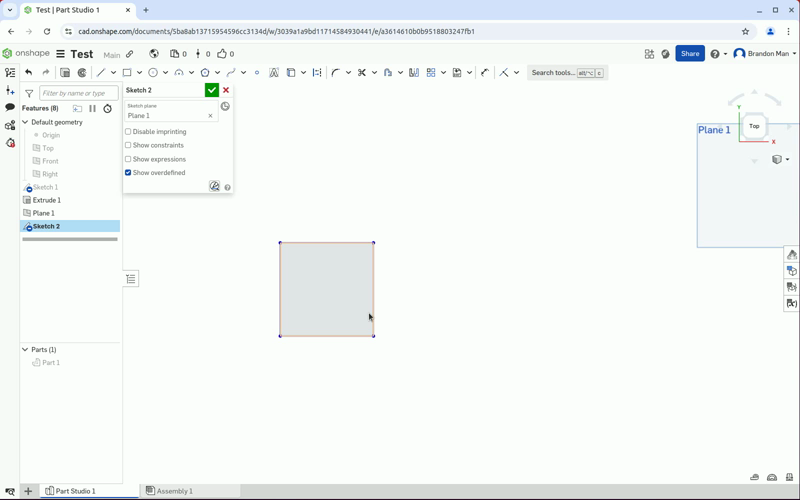
scroll(6)
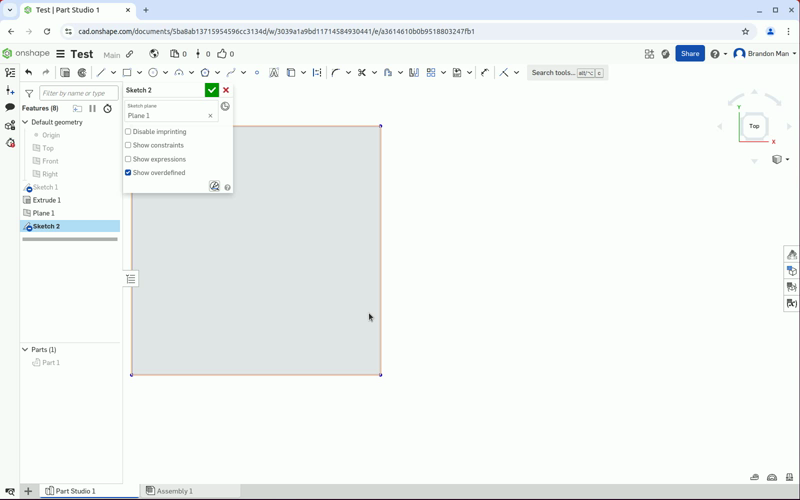
click(369, 312)
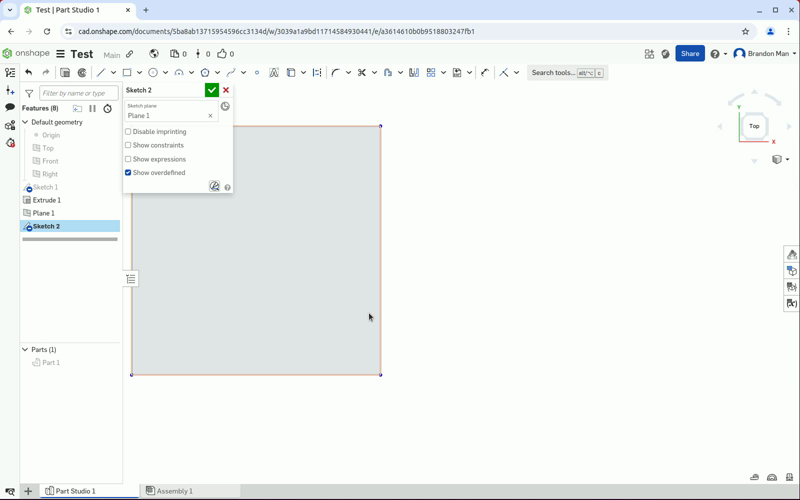
scroll(-6)
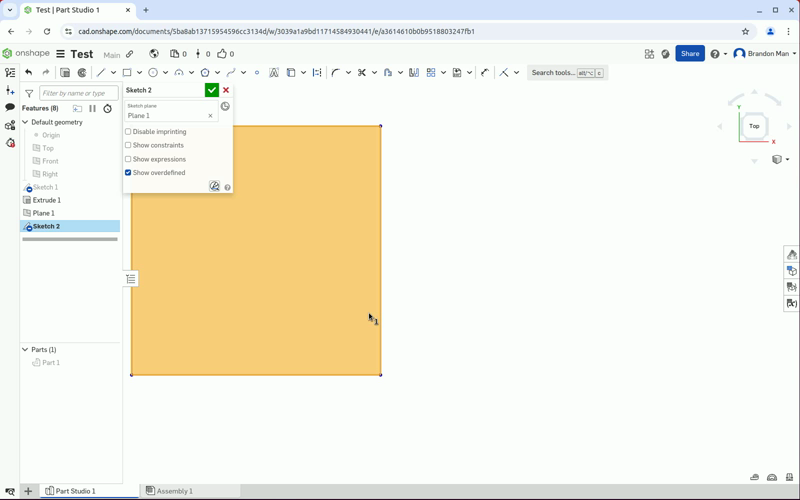
scroll(-6)
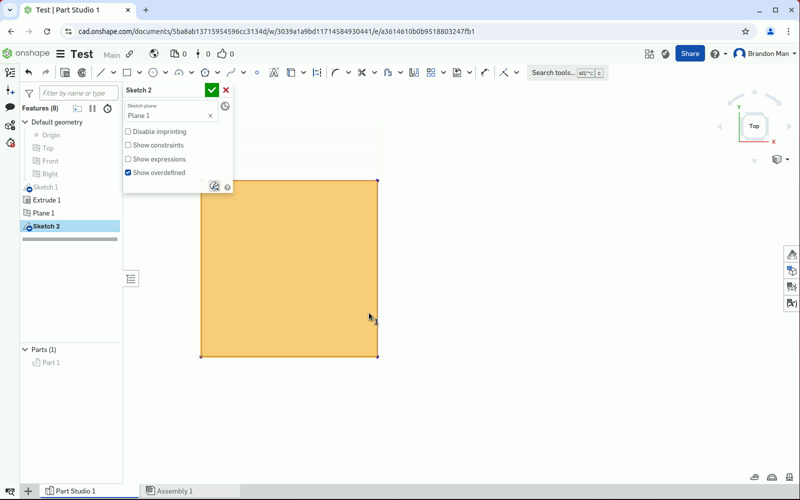
scroll(-6)
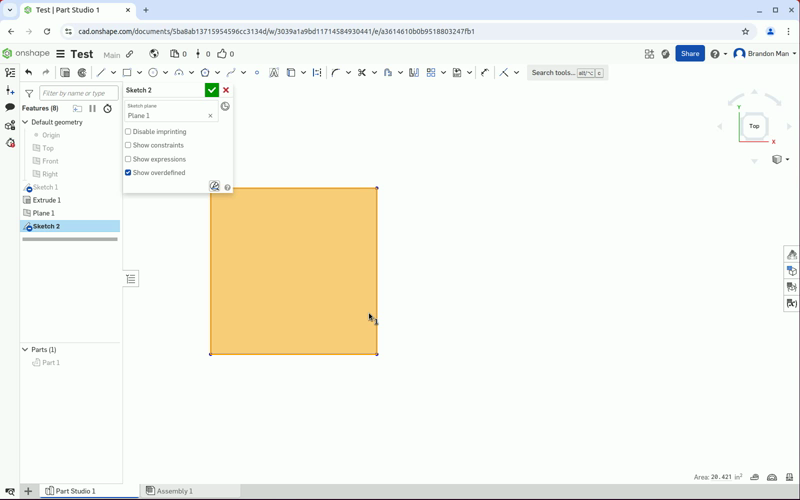
scroll(-6)
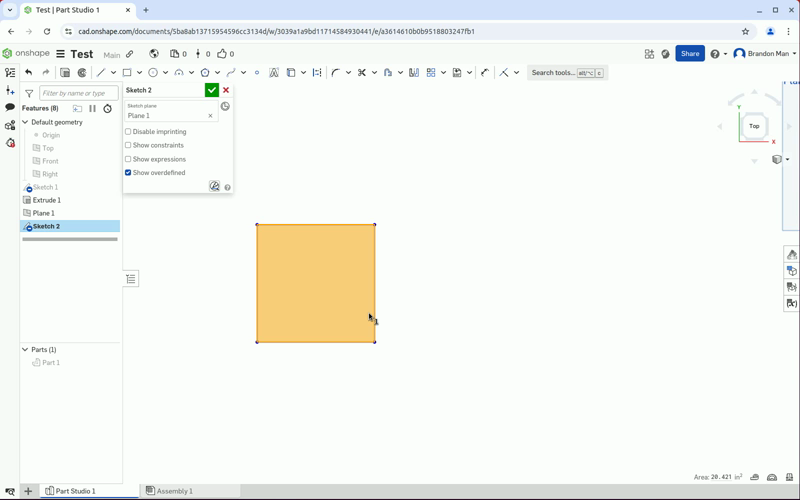
scroll(-6)
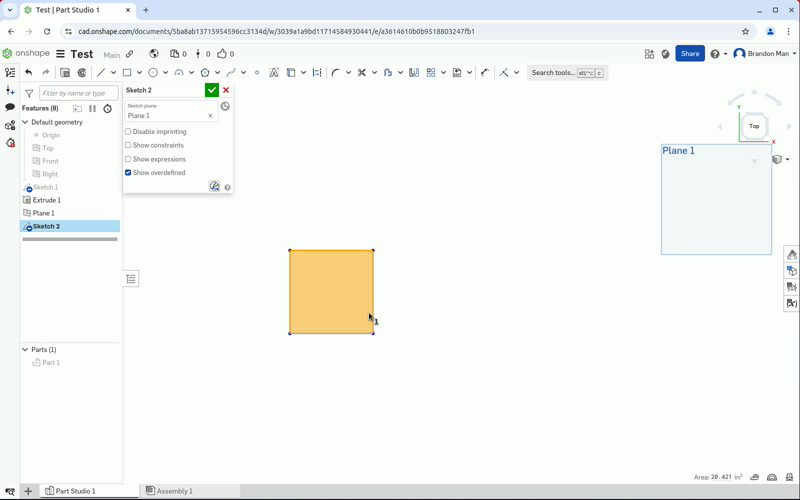
scroll(-6)
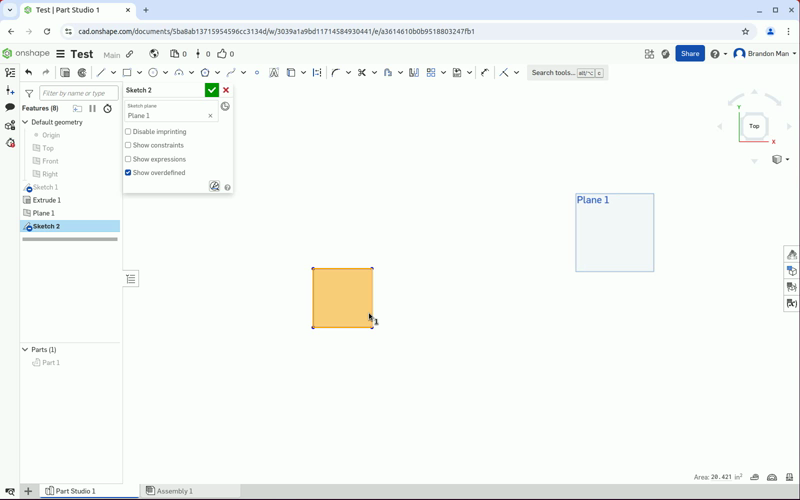
scroll(-6)
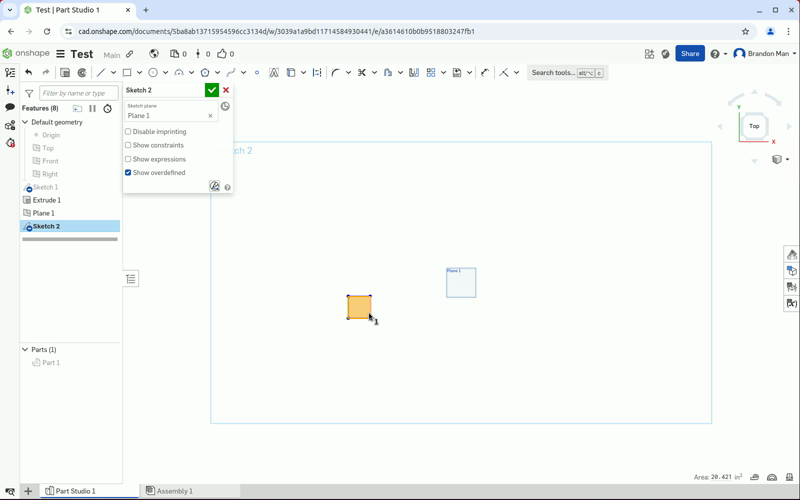
mouse_move(73, 352)
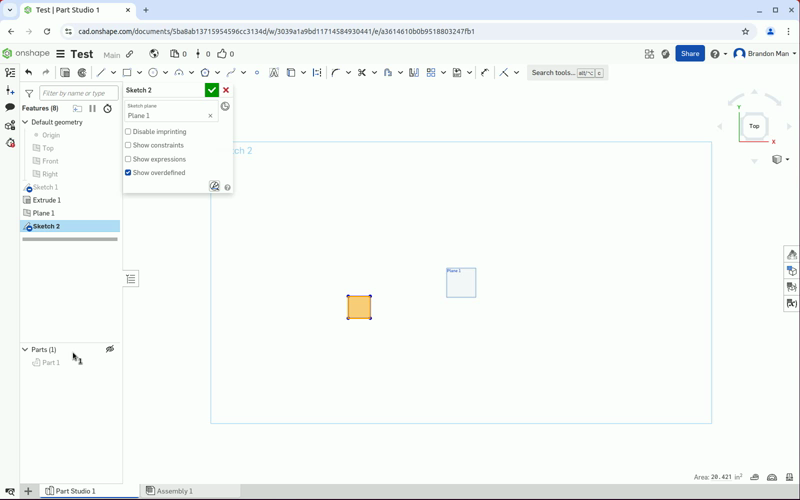
key(shift+y)
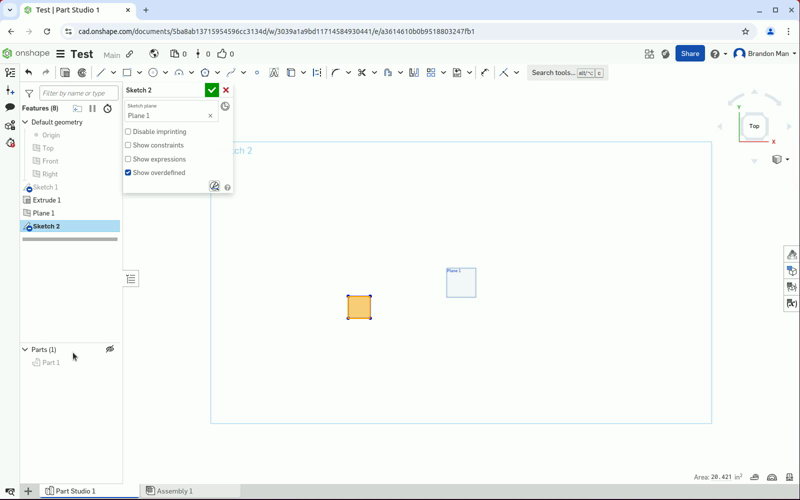
key(shift+e)
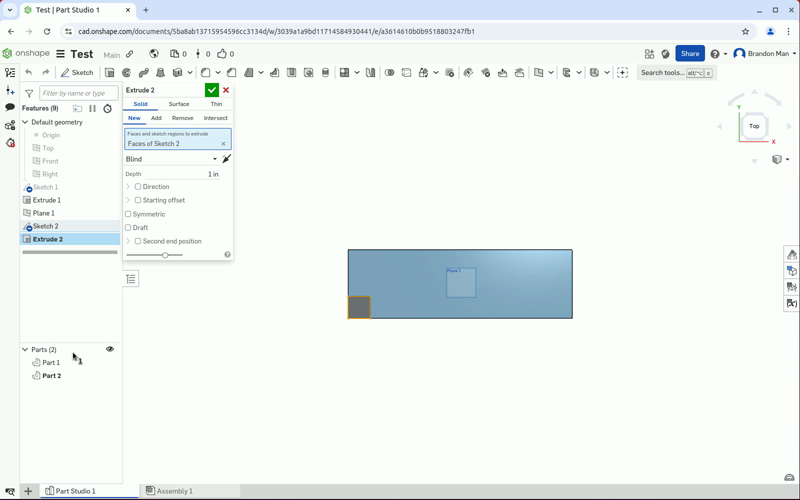
mouse_move(143, 106)
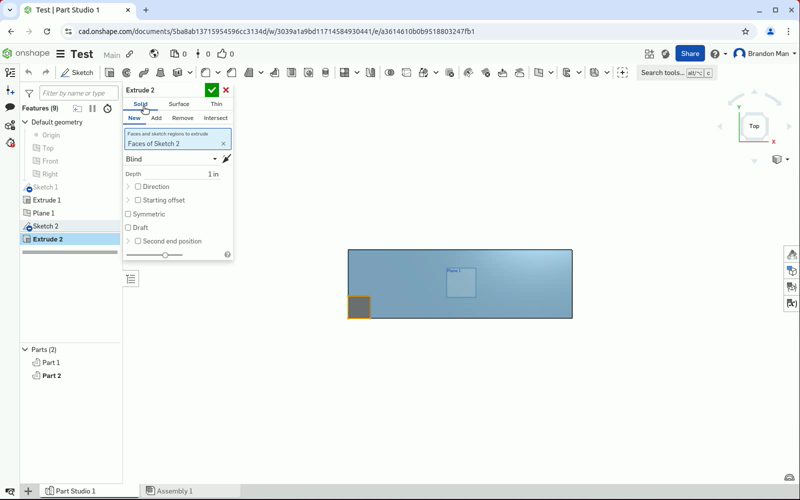
click(143, 106)
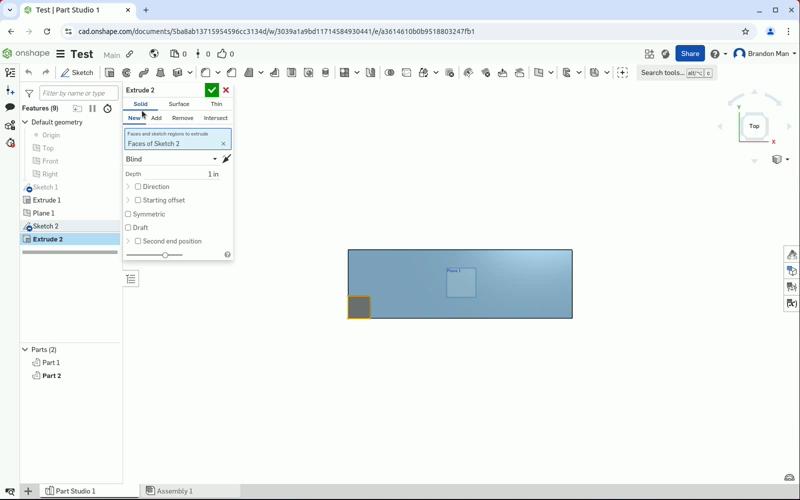
mouse_move(137, 120)
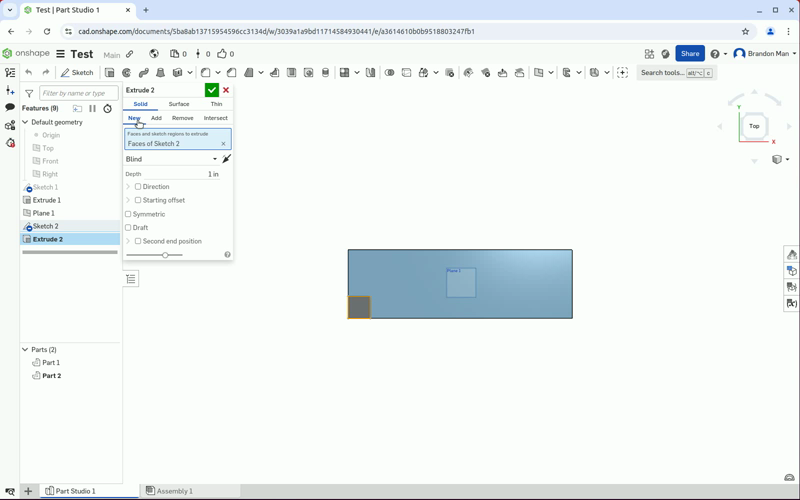
click(137, 120)
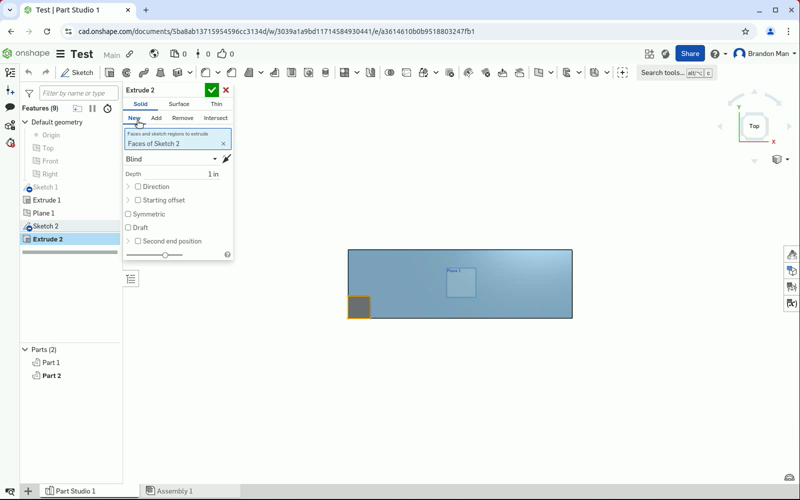
key(tab, 4)
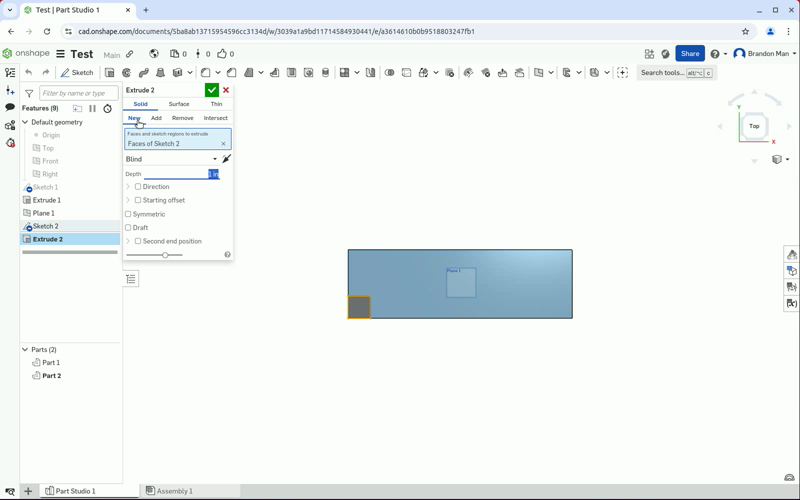
text(5.055)
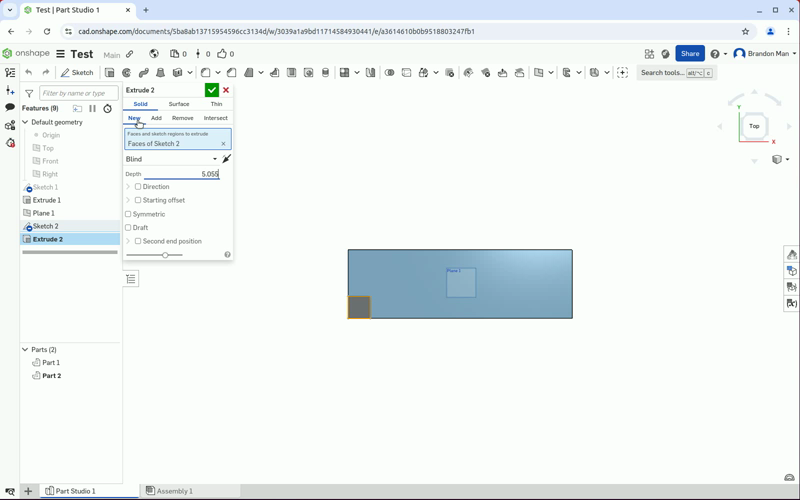
key(enter)
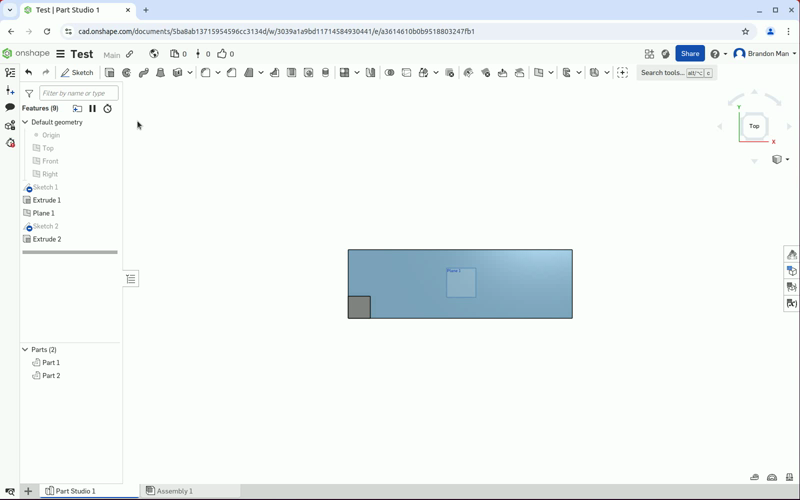
key(shift+h)
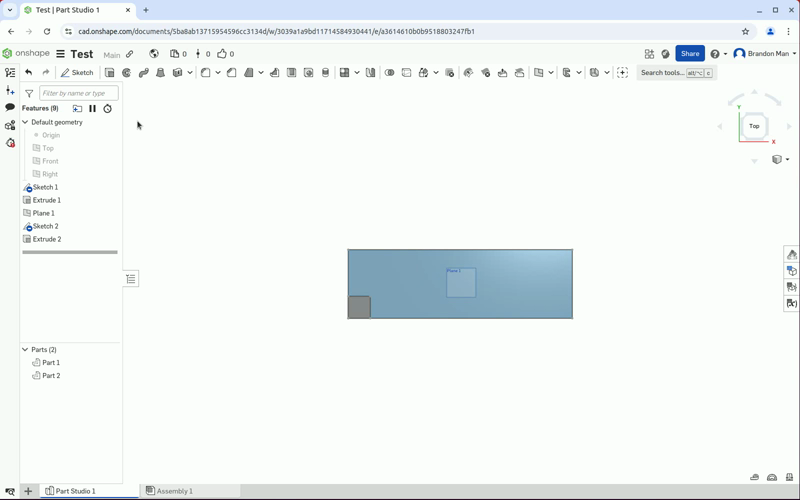
key(shift+h)
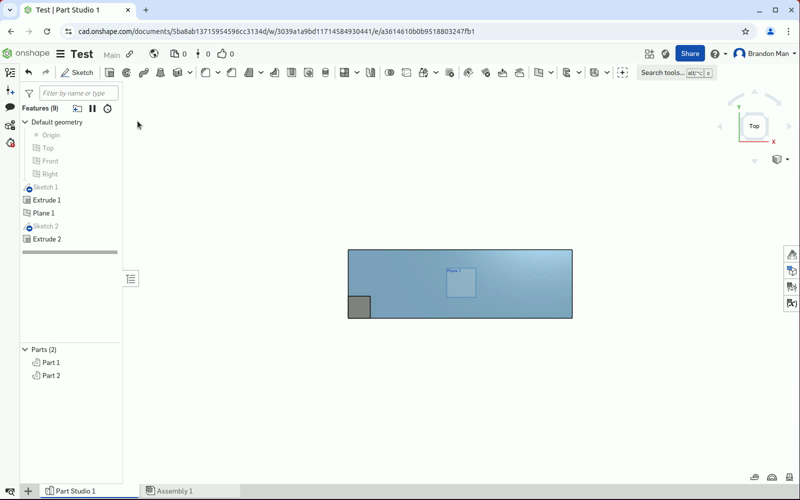
mouse_move(73, 189)
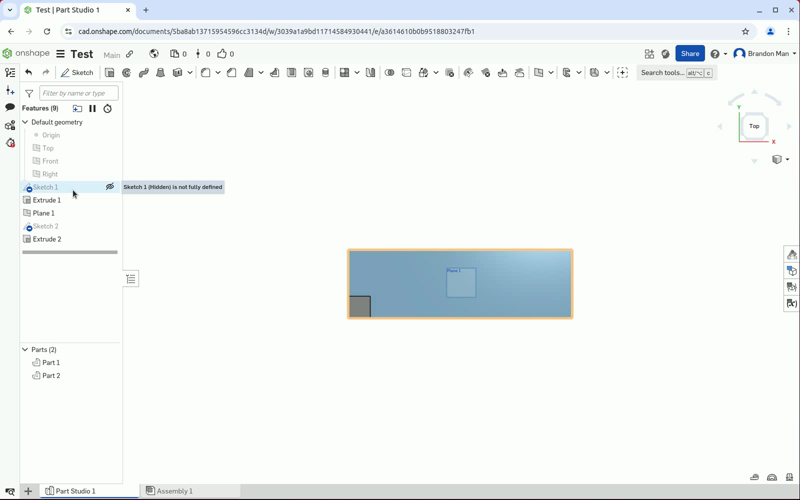
click(73, 189)
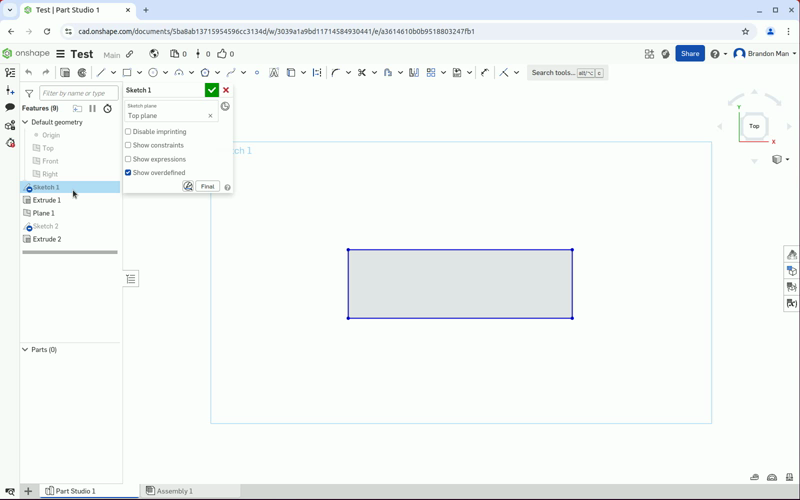
mouse_move(229, 92)
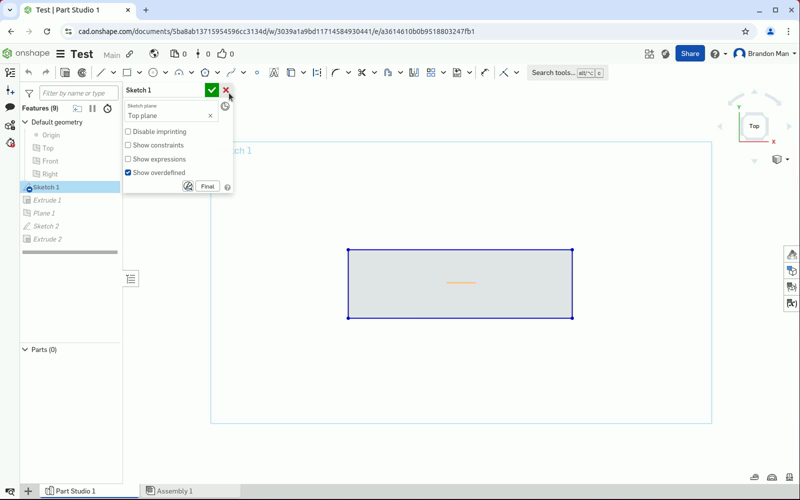
click(229, 92)
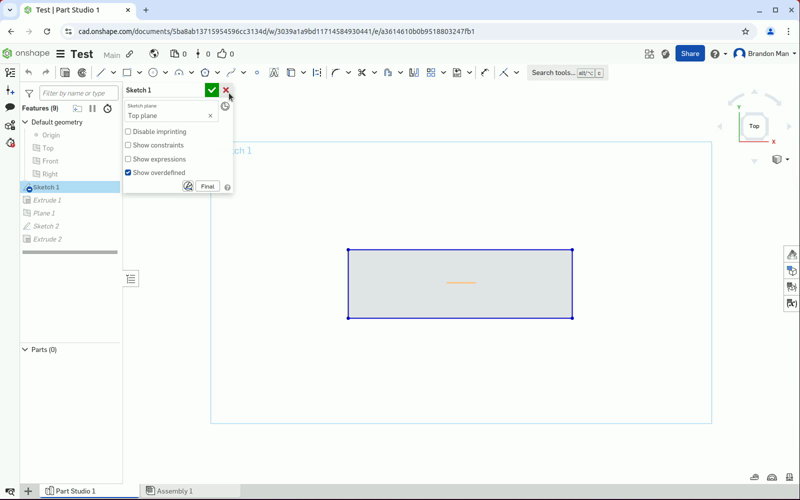
key(shift+s)
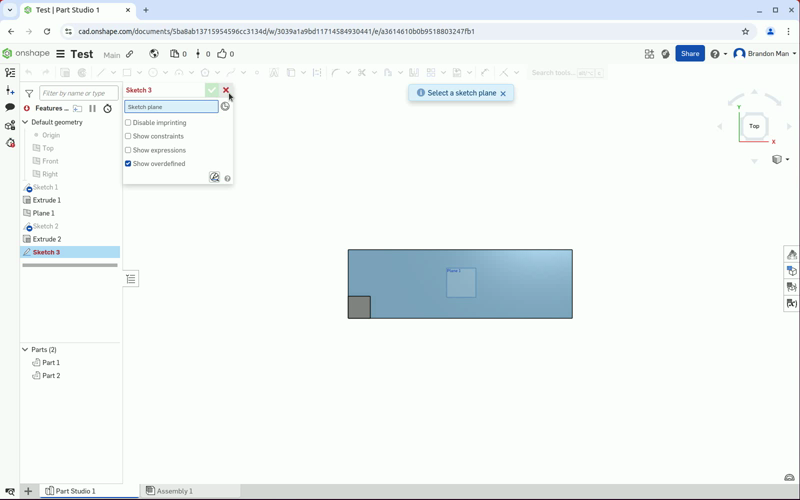
mouse_move(73, 215)
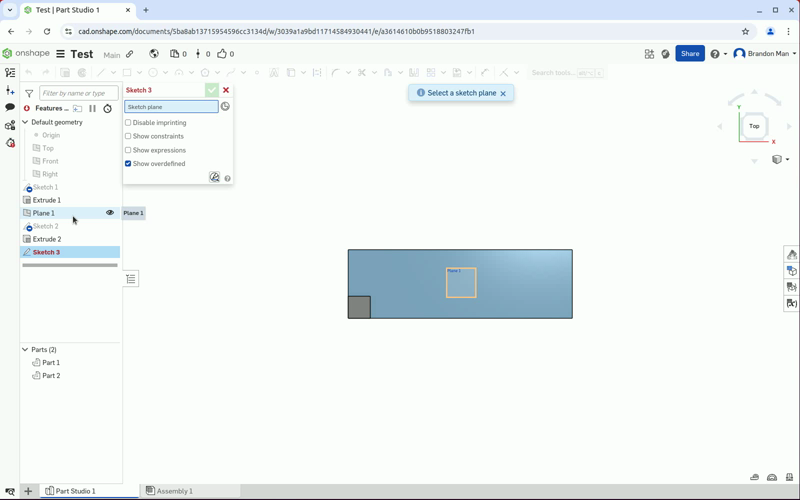
click(73, 215)
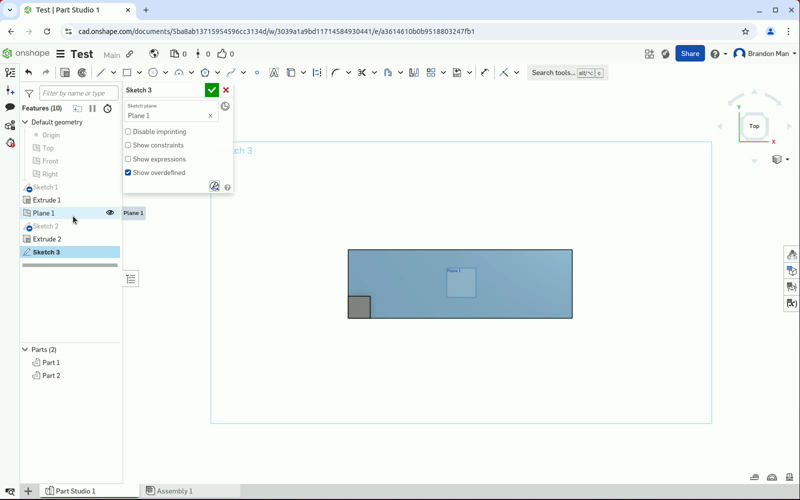
mouse_move(73, 352)
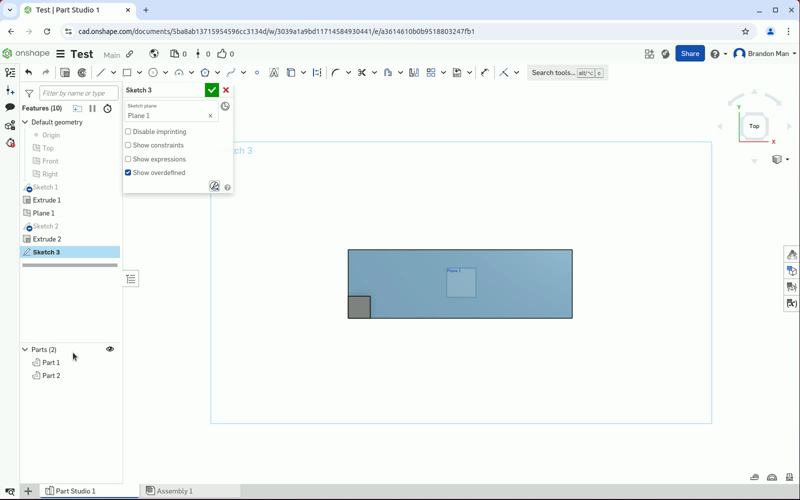
key(y)
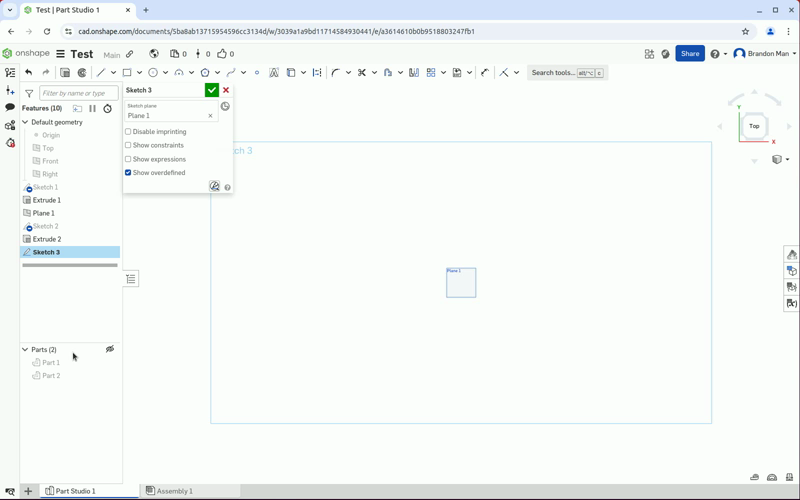
key(l)
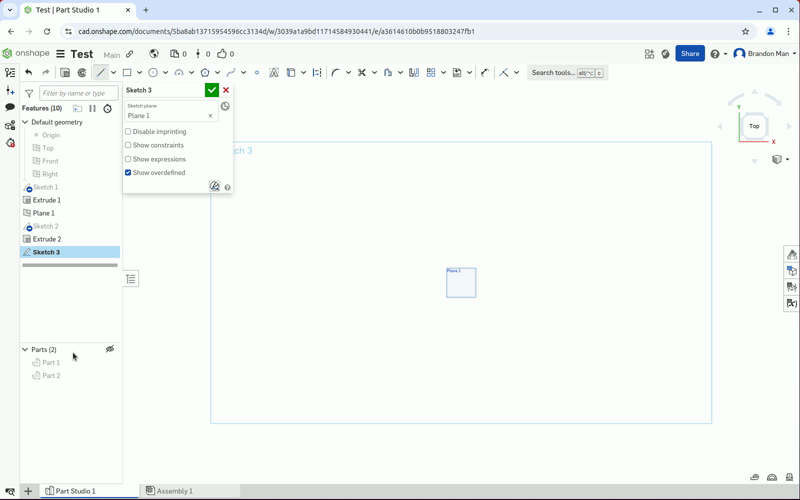
key_down(shift)
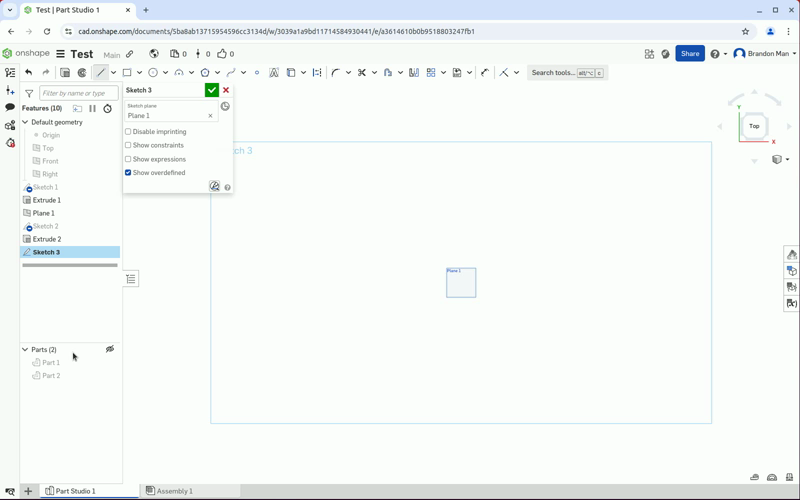
mouse_move(348, 268)
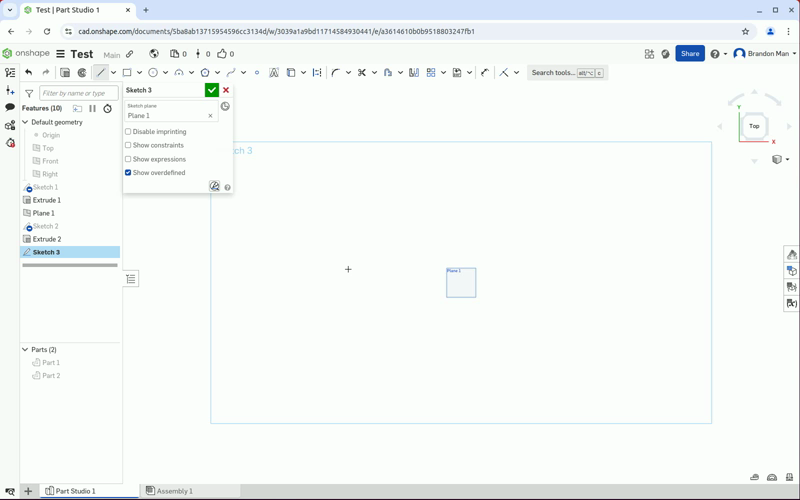
click(348, 268)
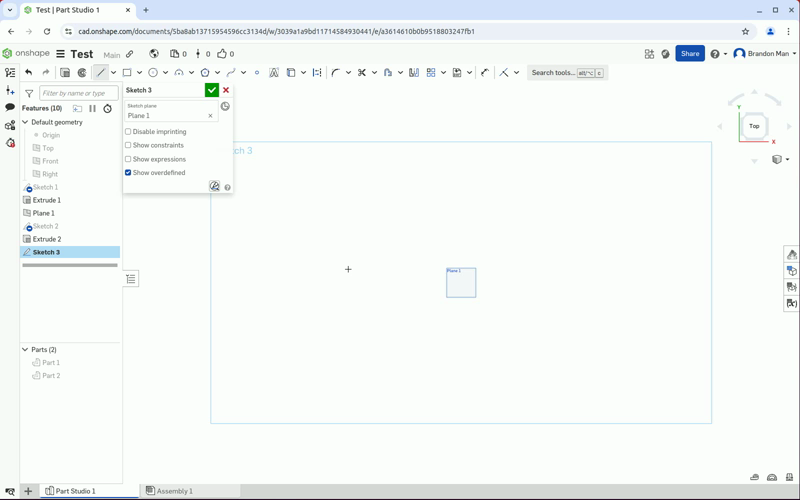
key_up(shift)
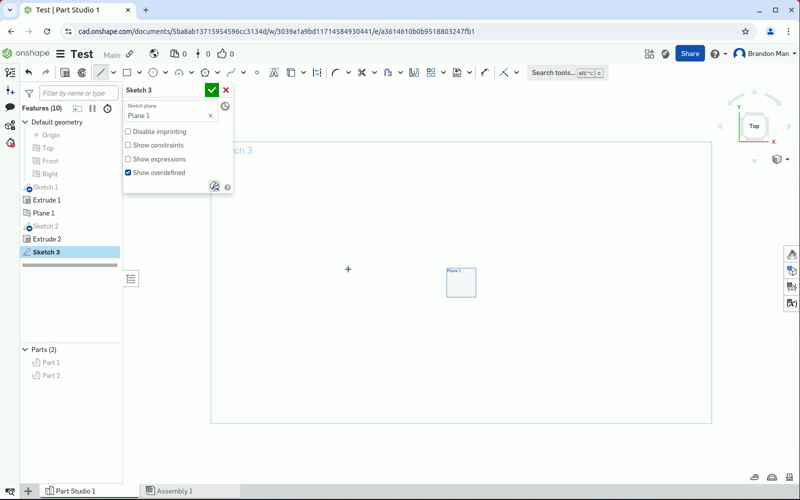
key_down(shift)
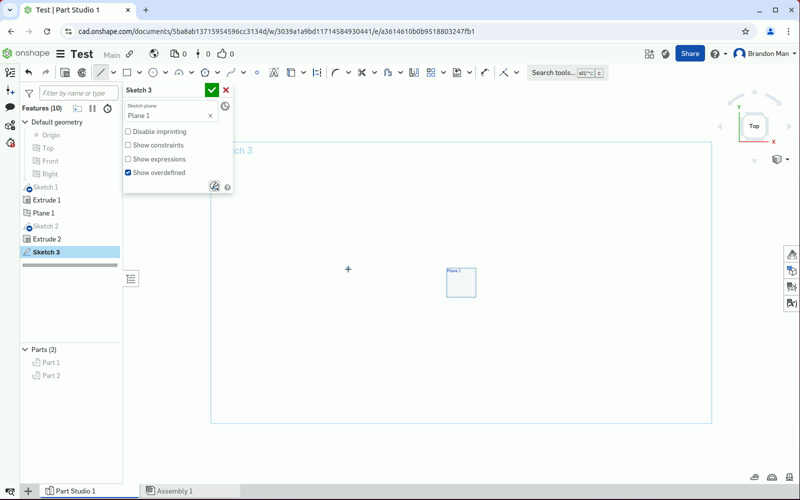
mouse_move(378, 268)
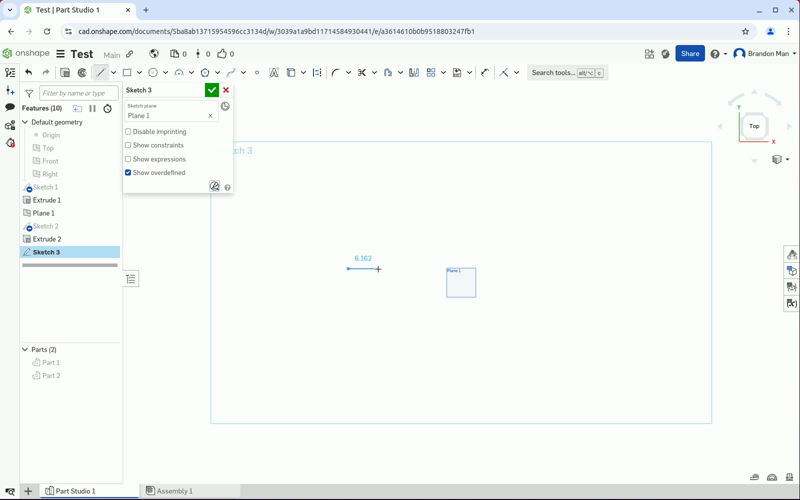
mouse_move(370, 268)
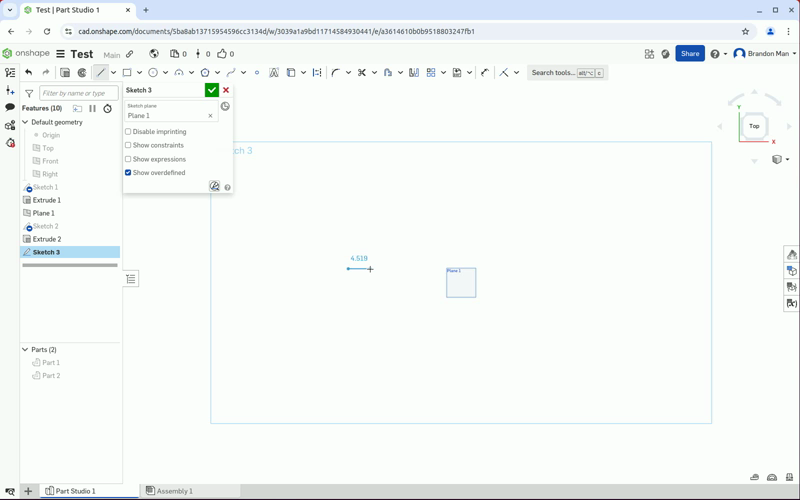
click(370, 268)
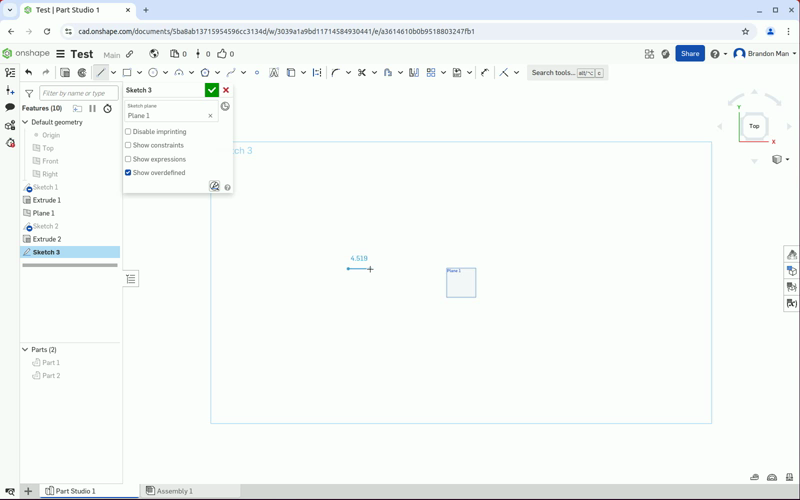
key_up(shift)
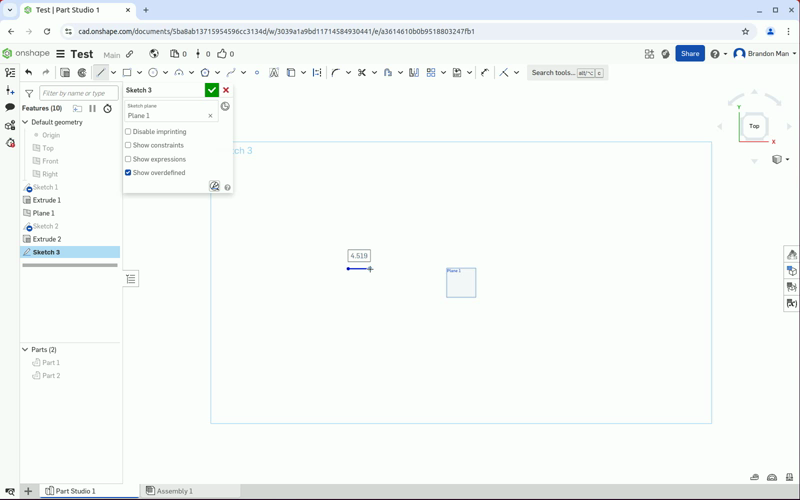
key_down(shift)
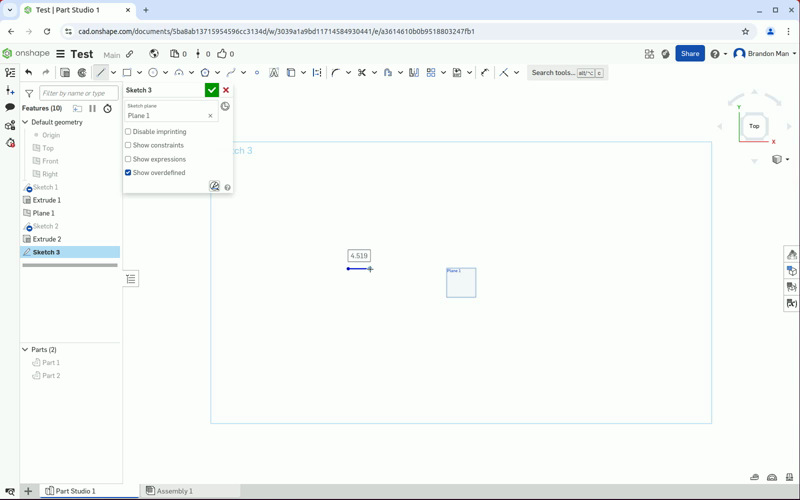
mouse_move(400, 268)
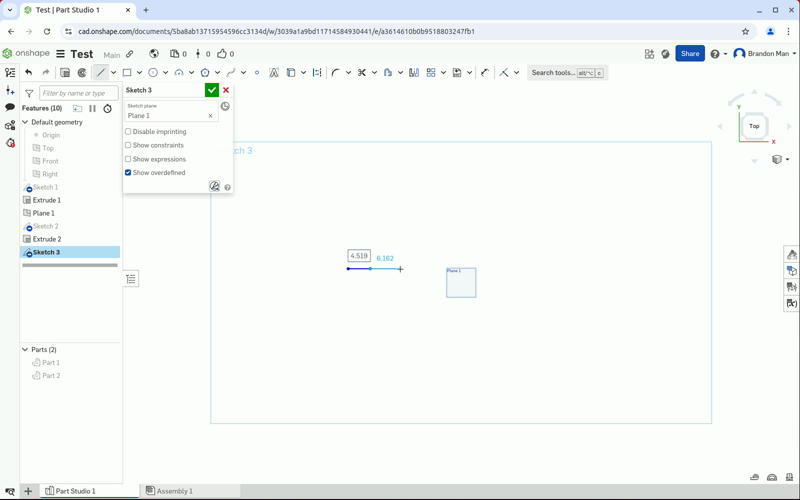
mouse_move(370, 246)
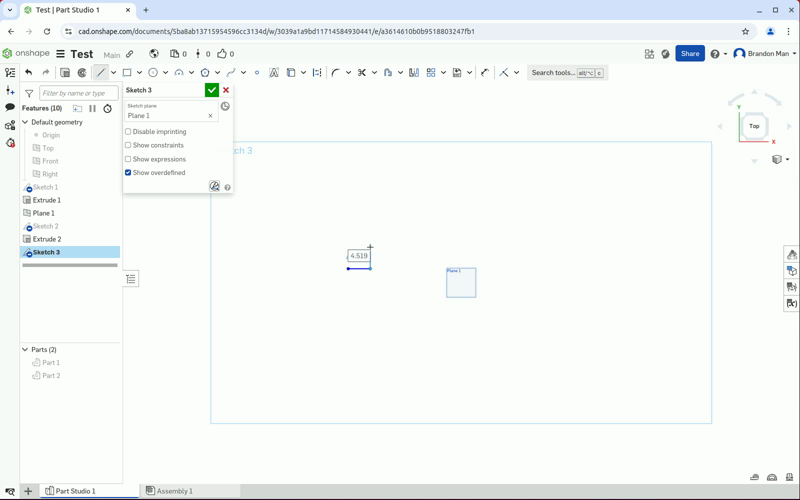
click(370, 246)
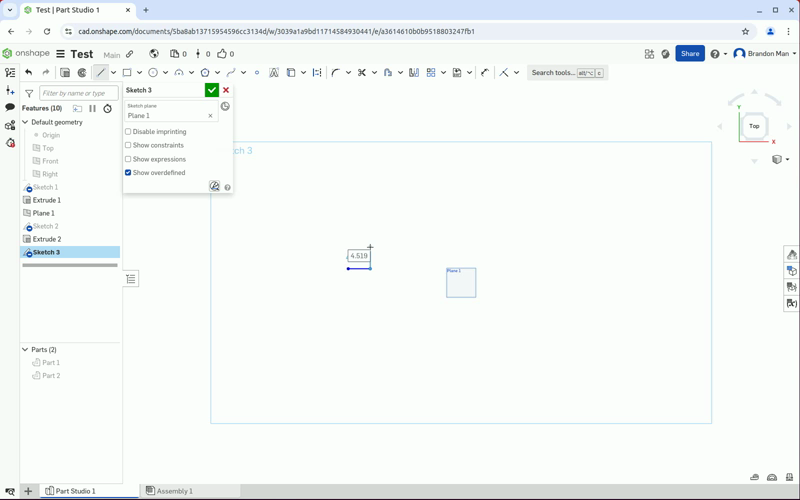
key_up(shift)
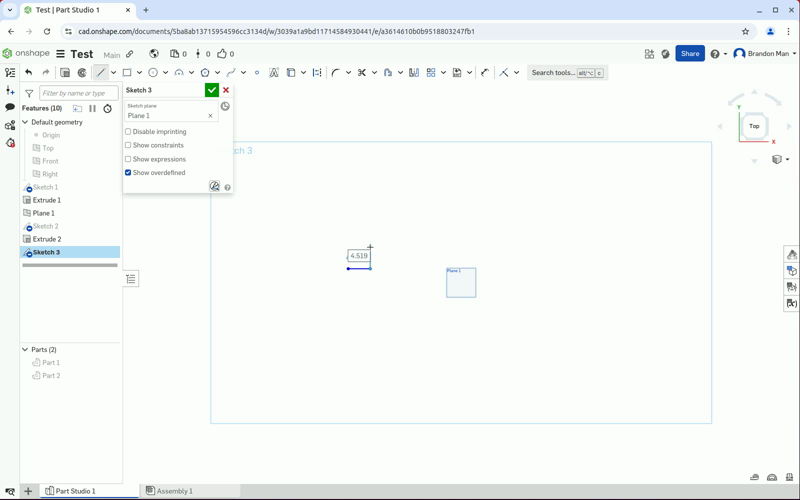
key_down(shift)
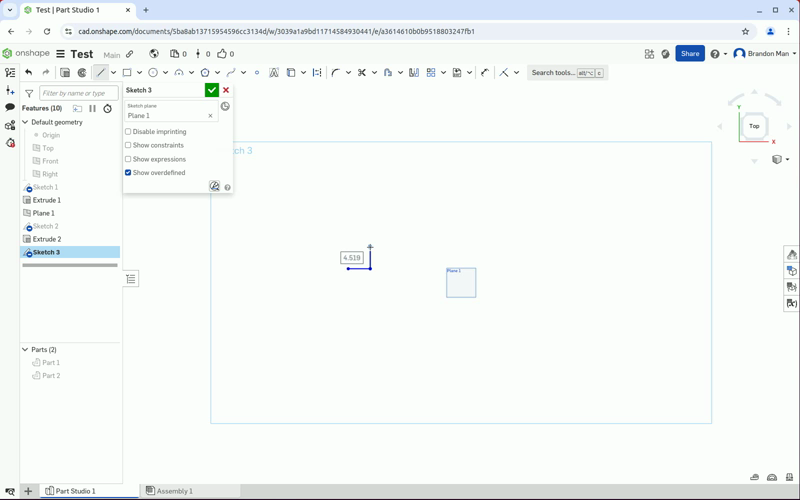
mouse_move(400, 246)
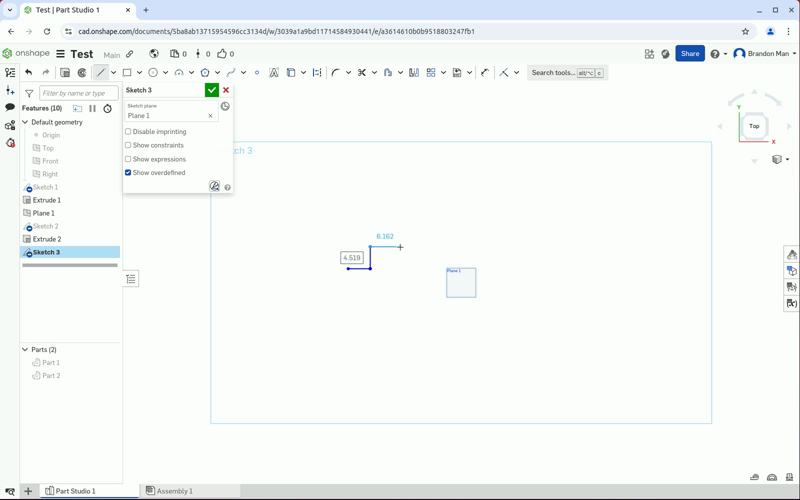
mouse_move(348, 246)
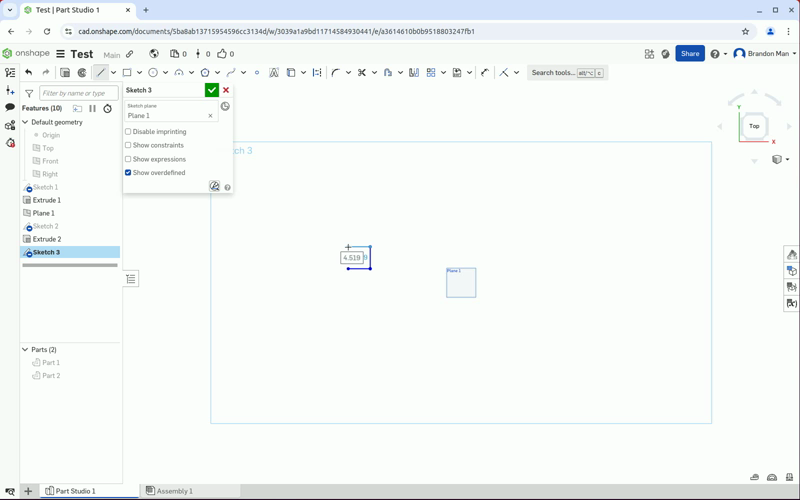
click(348, 246)
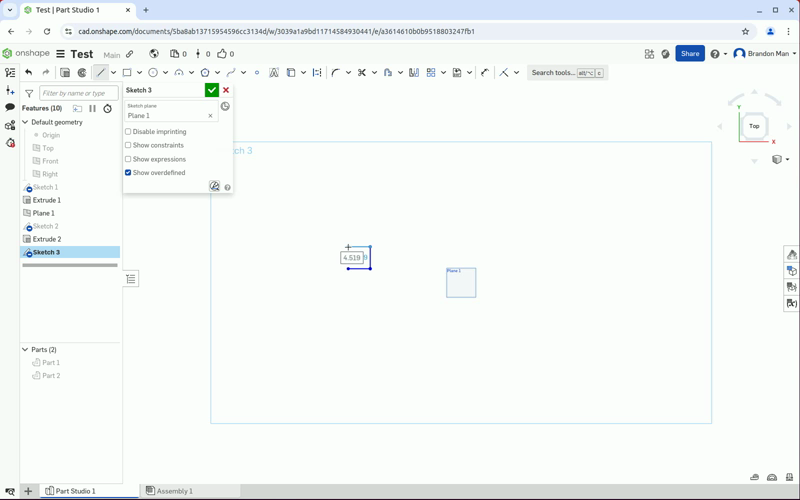
key_up(shift)
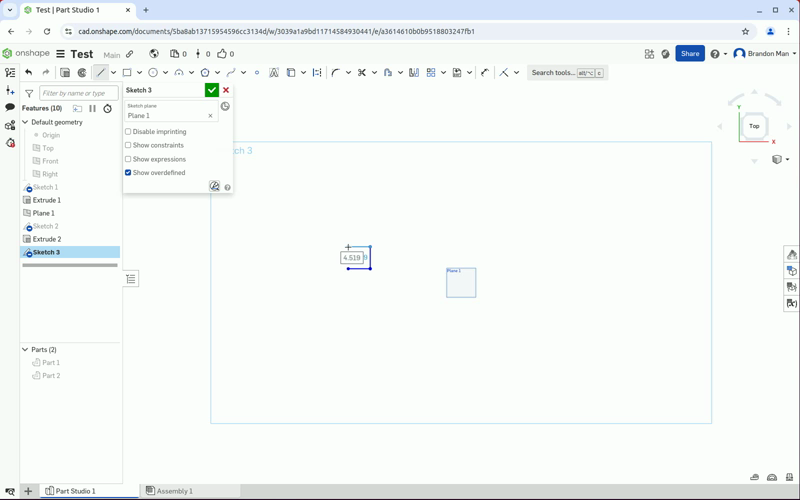
mouse_move(378, 246)
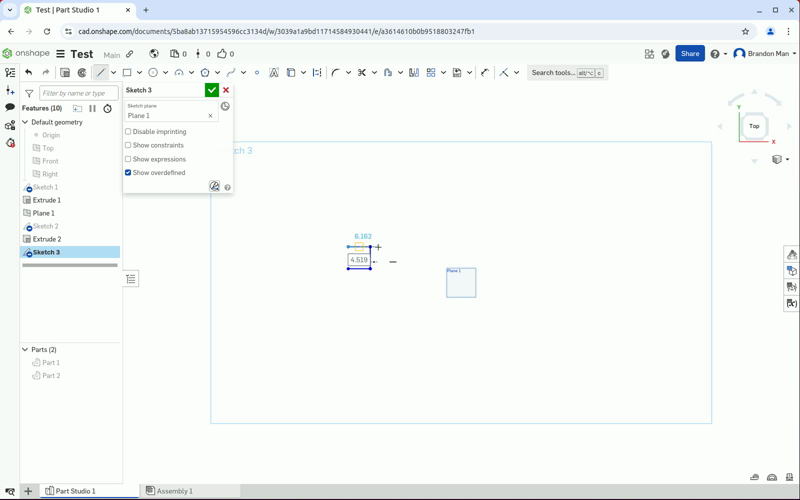
key_down(shift)
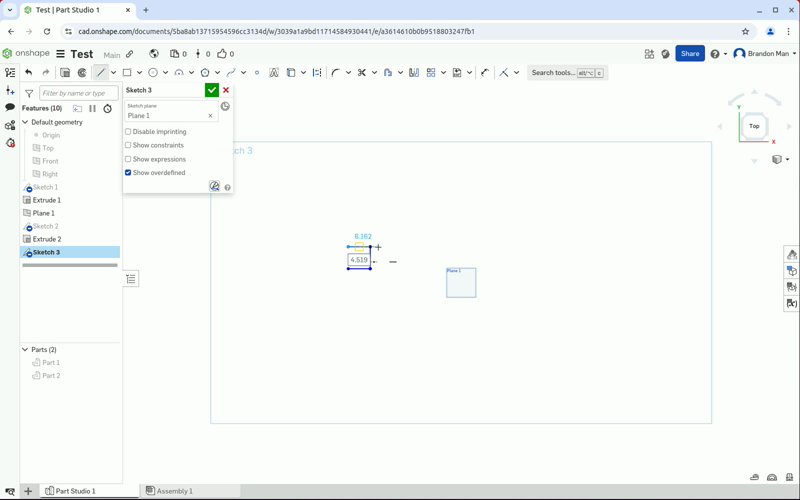
mouse_move(348, 268)
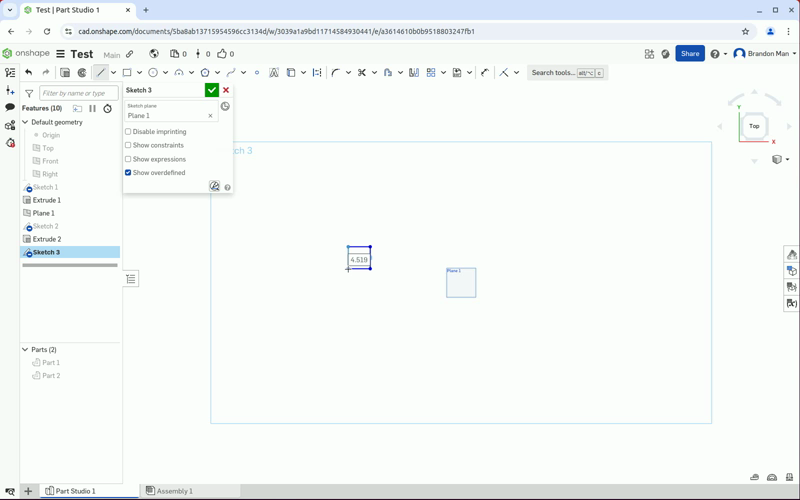
key_up(shift)
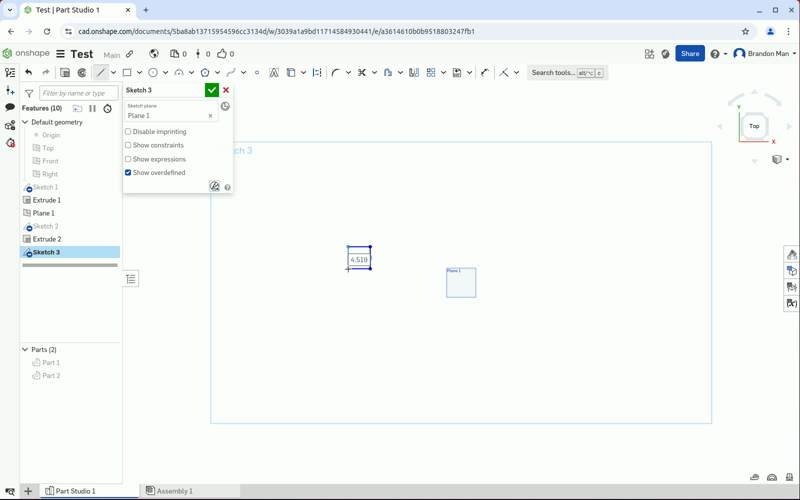
click(348, 268)
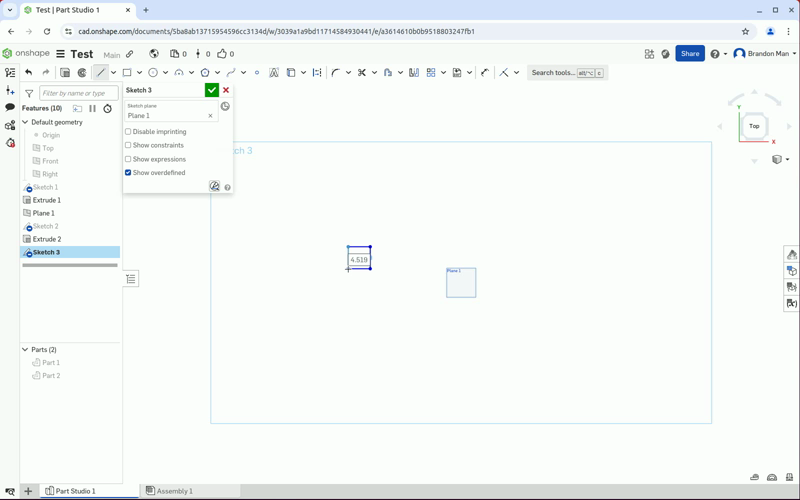
key(esc)
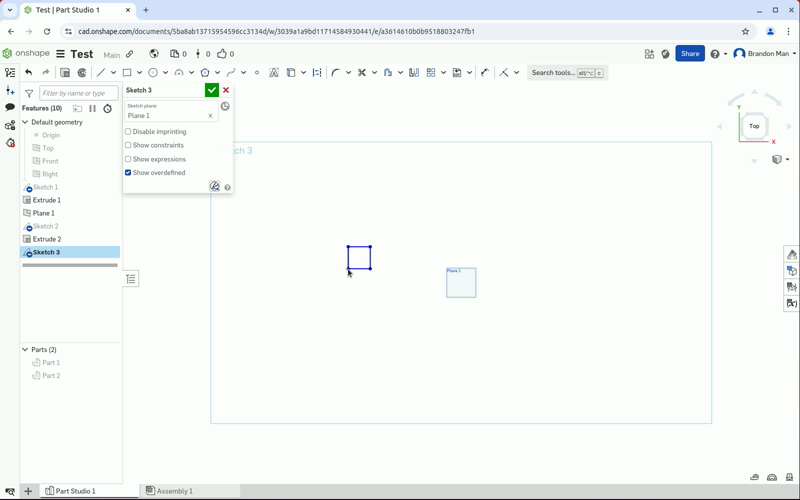
mouse_move(365, 247)
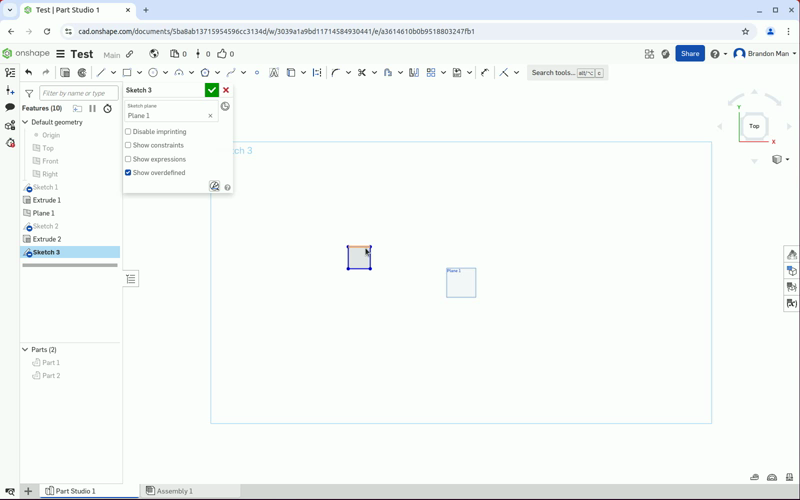
scroll(6)
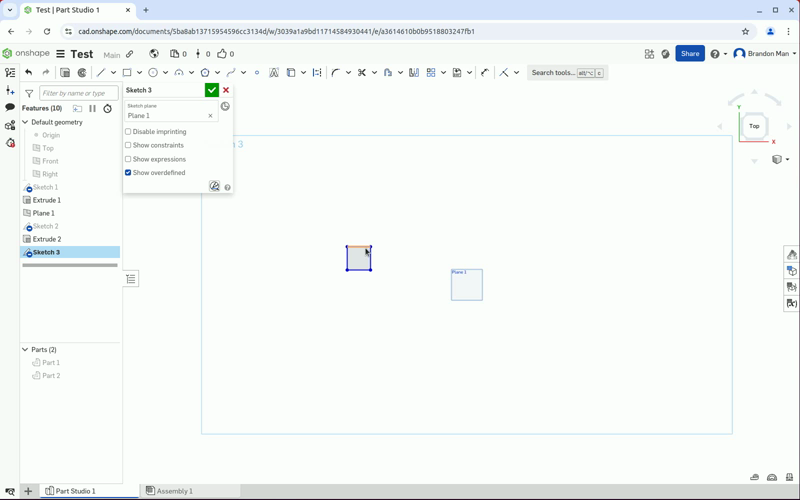
scroll(6)
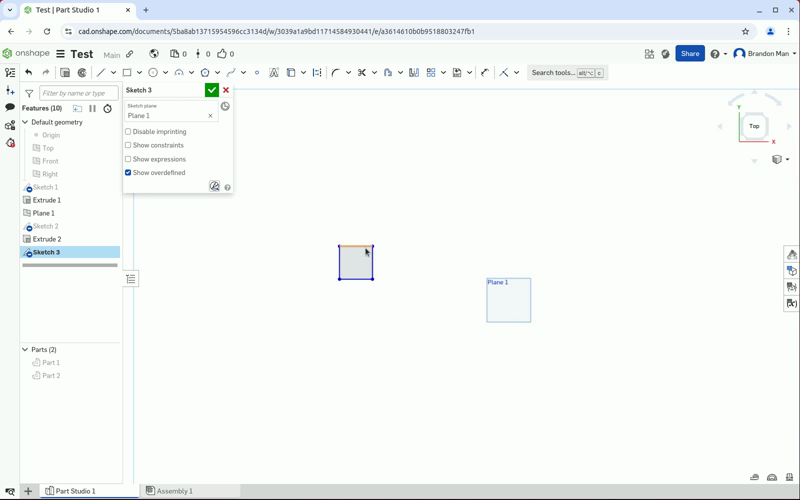
scroll(6)
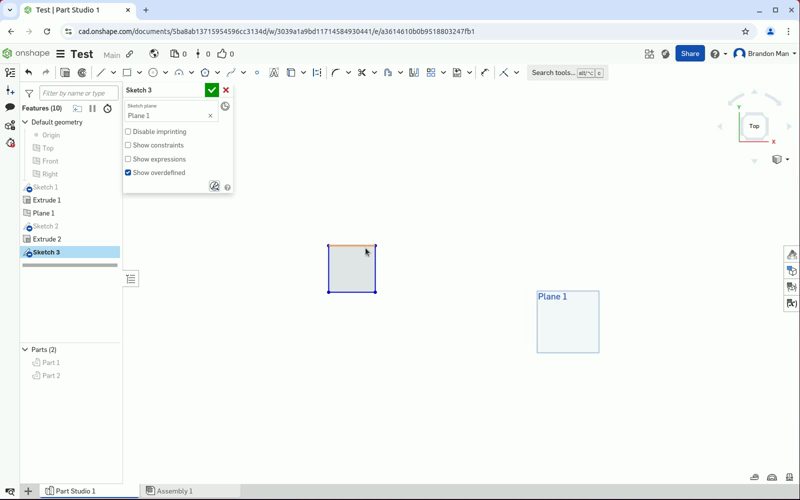
scroll(6)
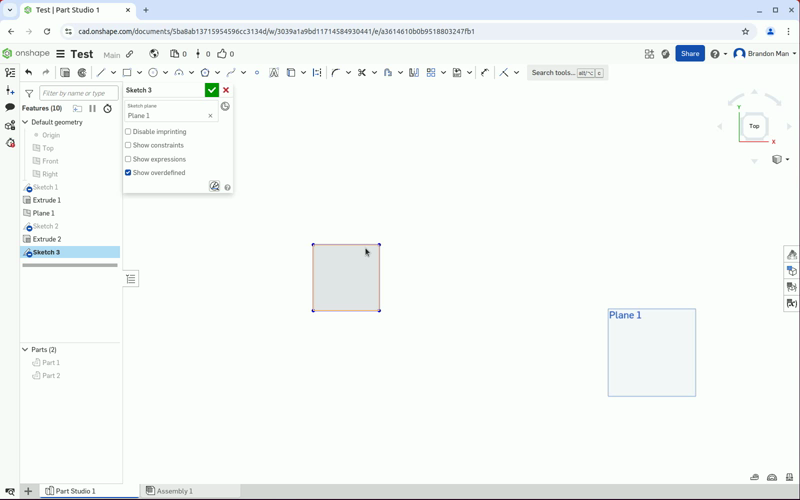
scroll(6)
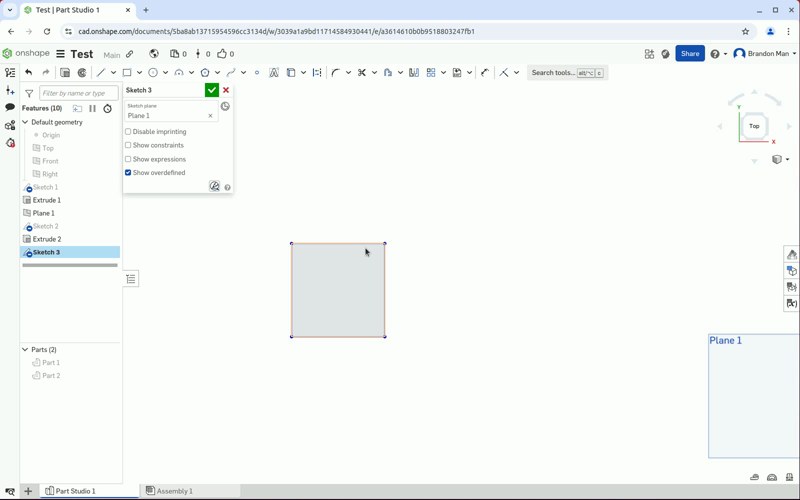
scroll(6)
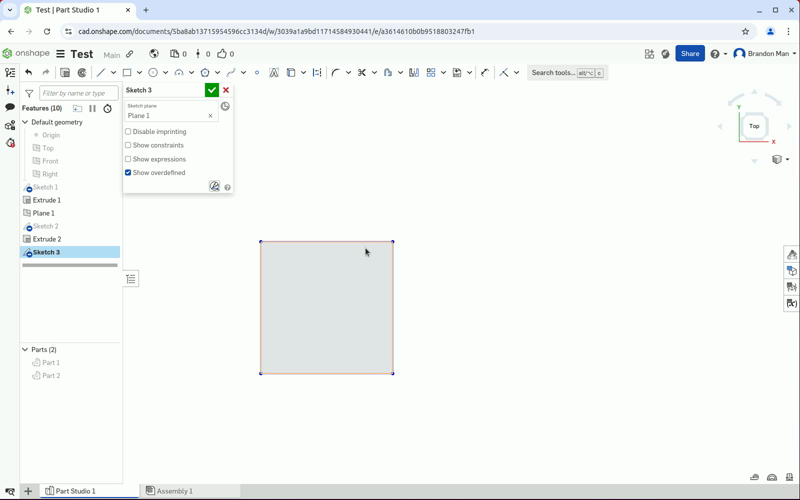
scroll(6)
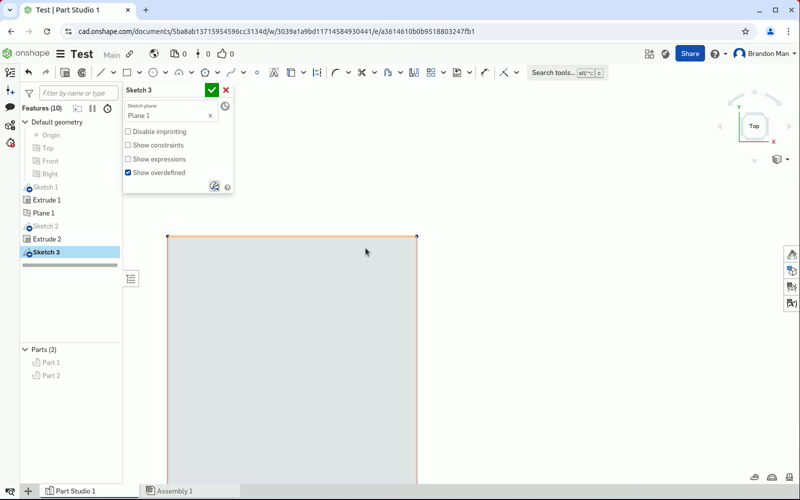
click(365, 247)
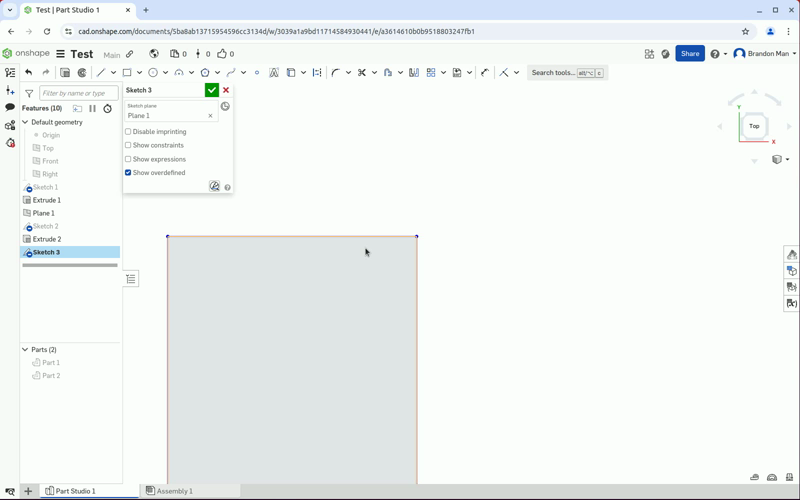
scroll(-6)
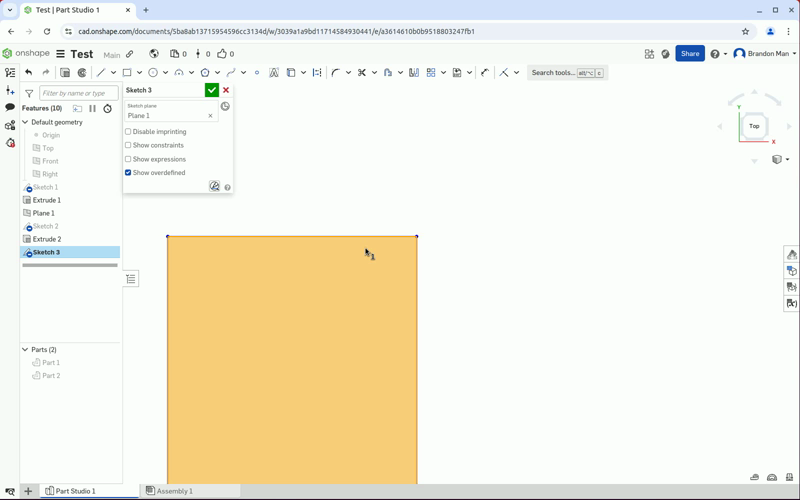
scroll(-6)
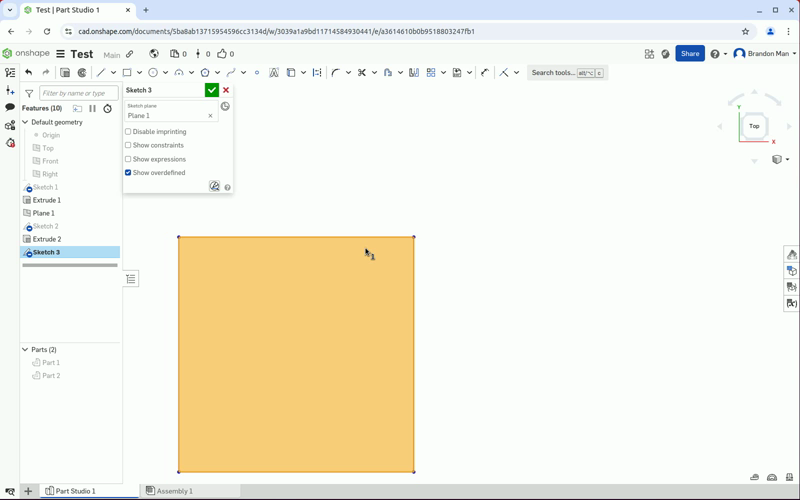
scroll(-6)
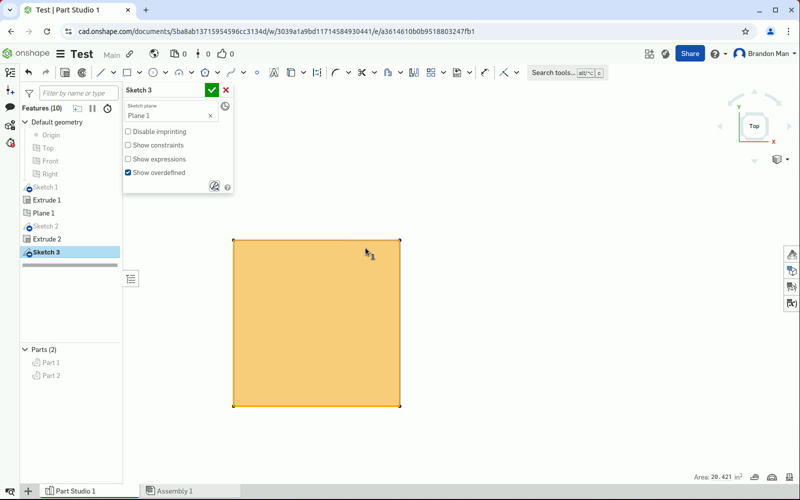
scroll(-6)
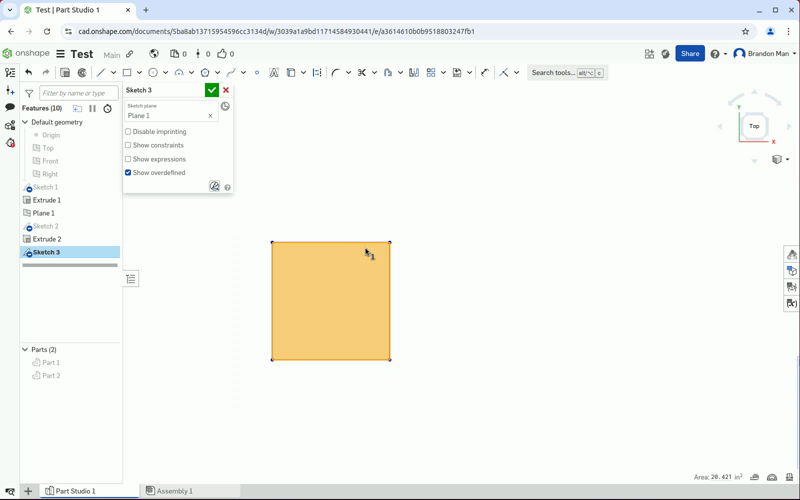
scroll(-6)
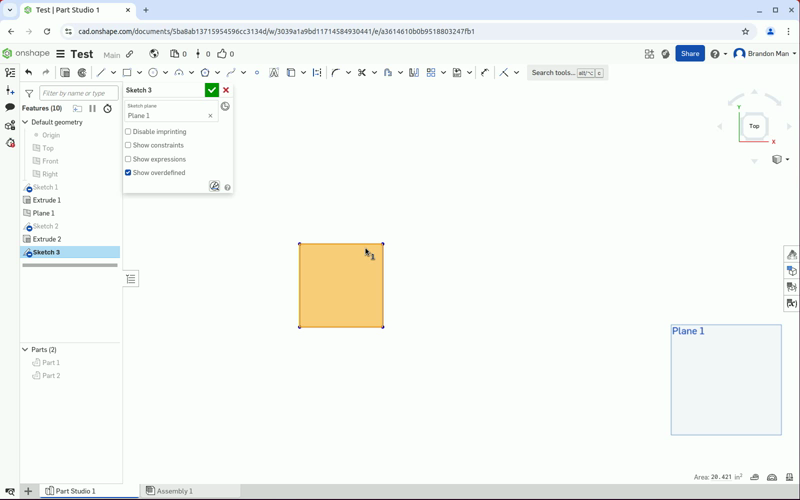
scroll(-6)
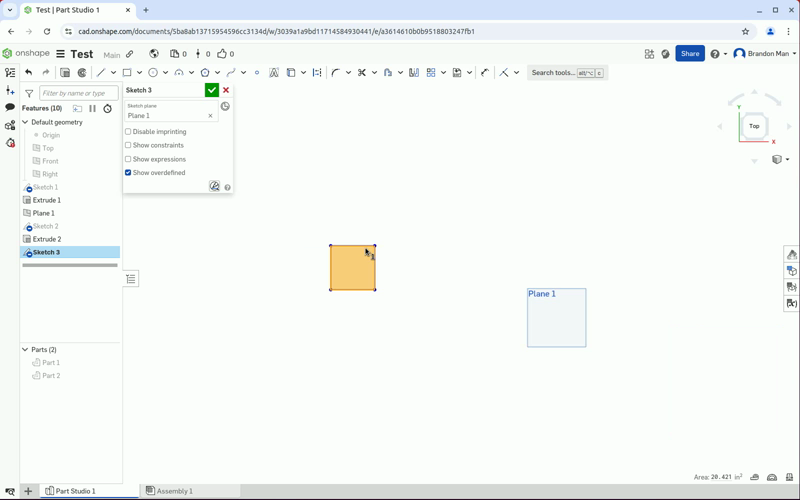
scroll(-6)
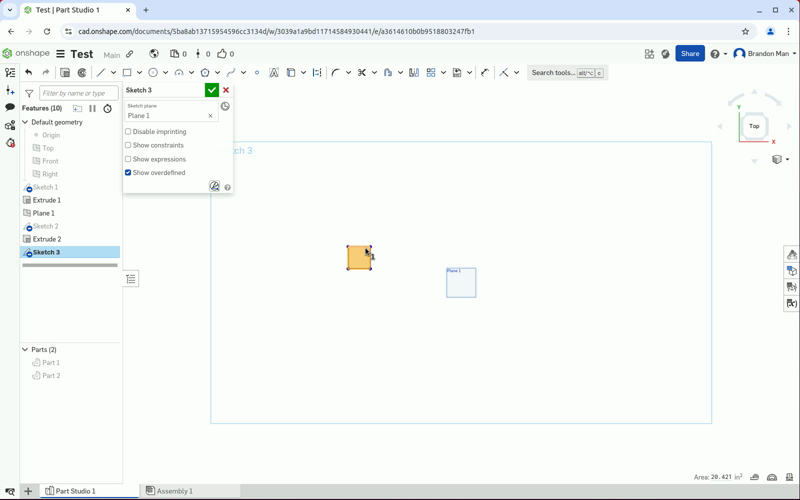
mouse_move(73, 352)
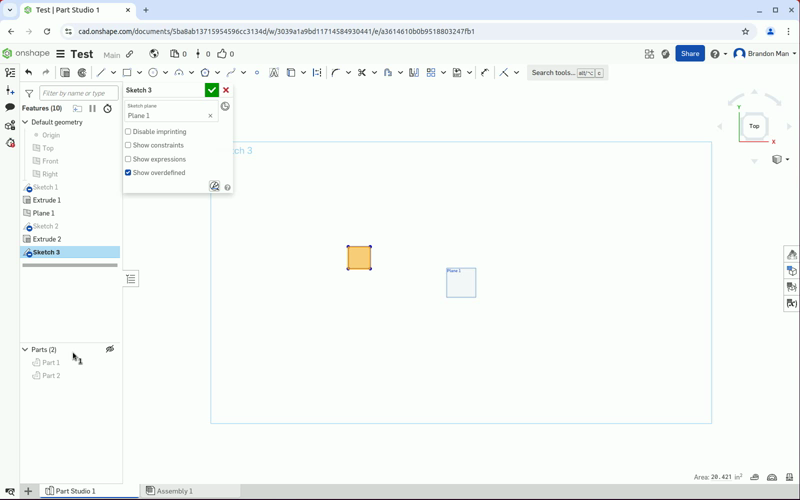
key(shift+y)
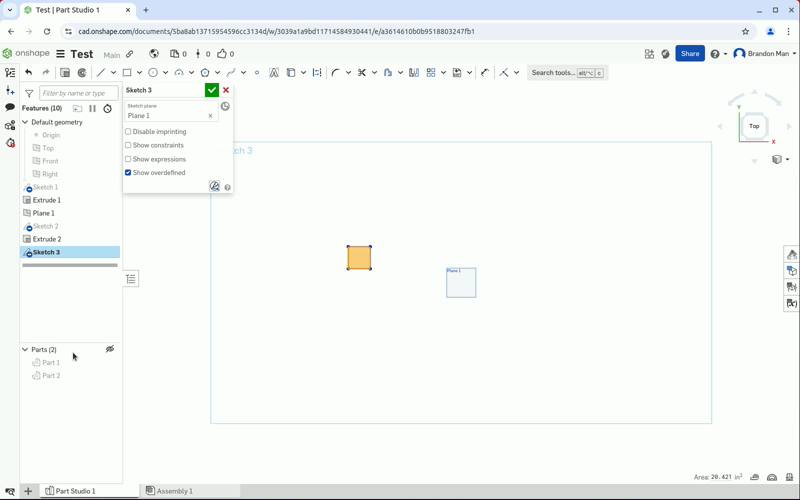
key(shift+e)
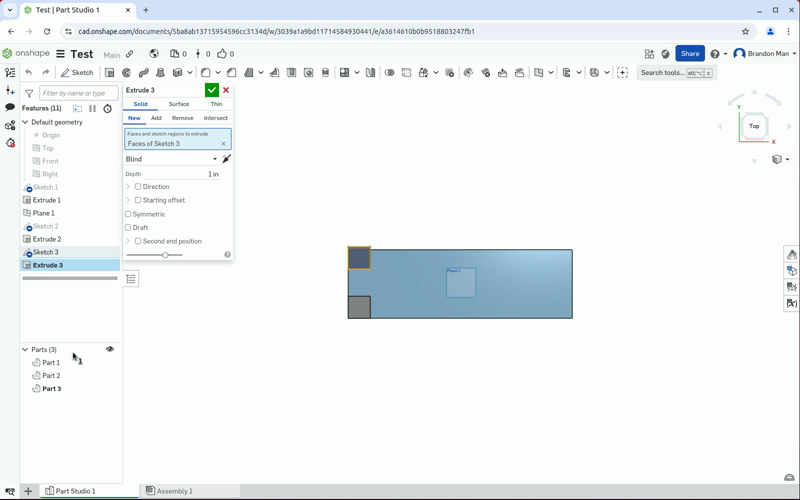
mouse_move(143, 106)
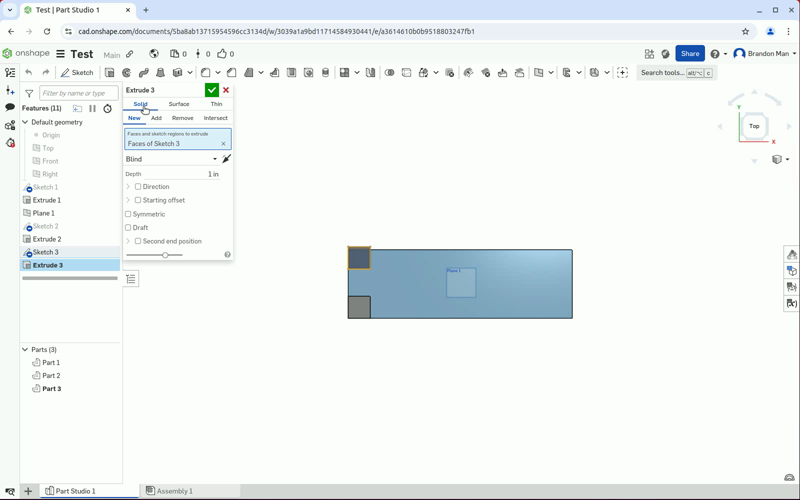
click(143, 106)
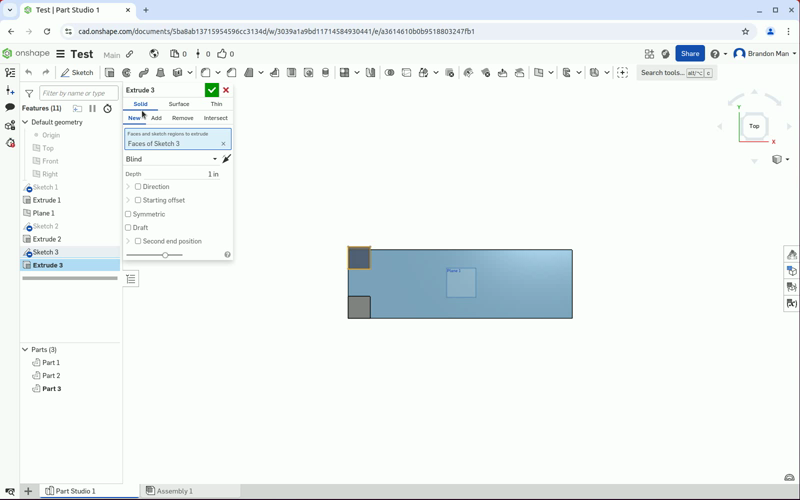
mouse_move(137, 120)
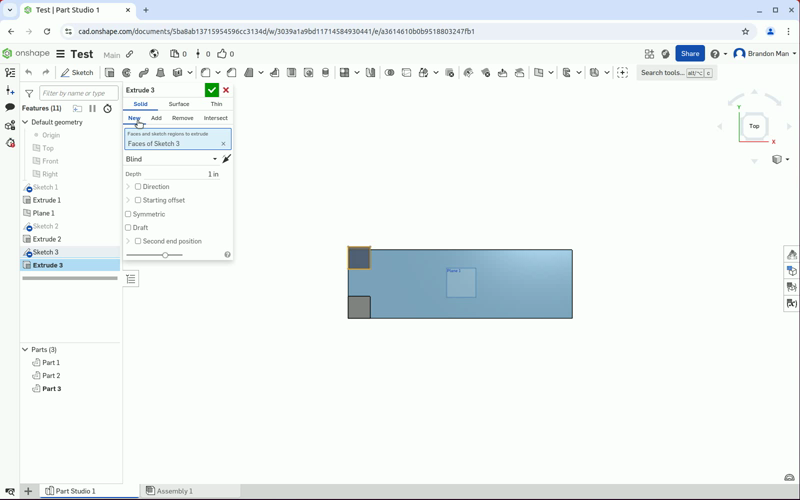
click(137, 120)
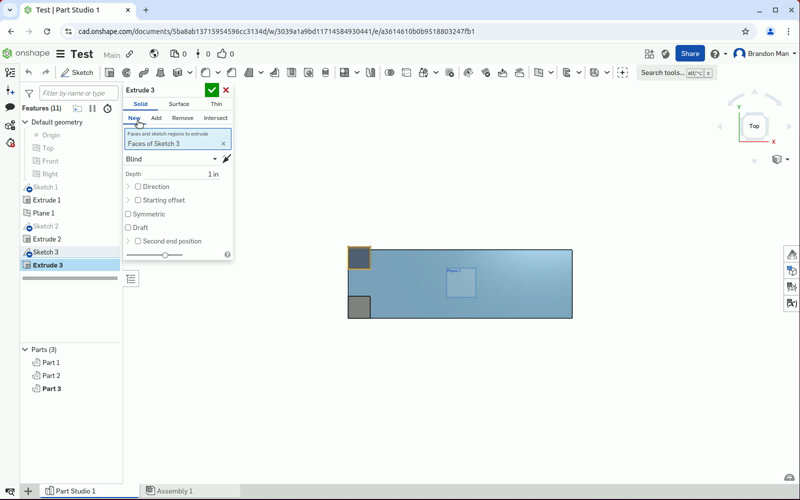
key(tab, 4)
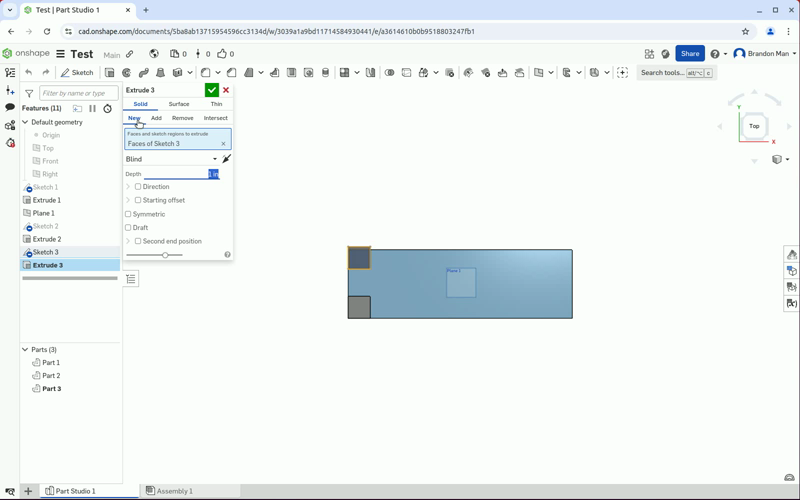
text(5.055)
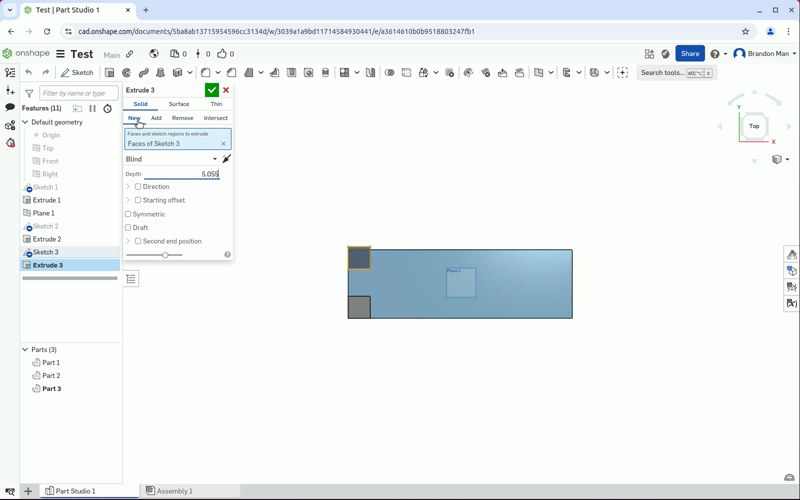
key(enter)
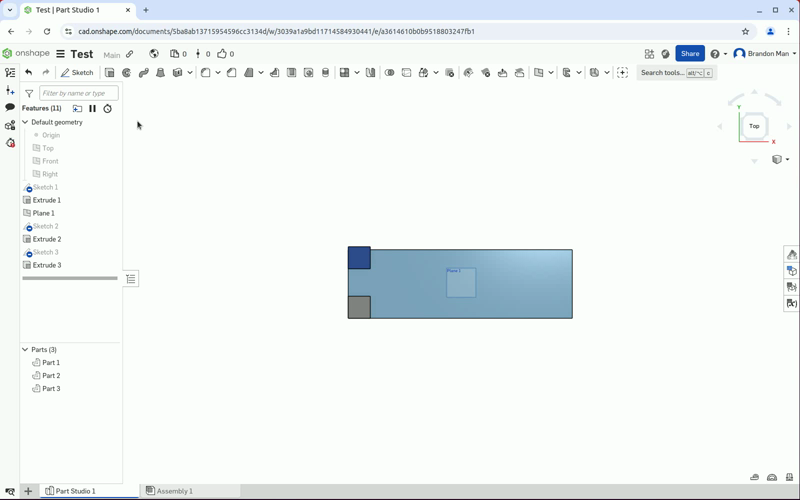
key(shift+h)
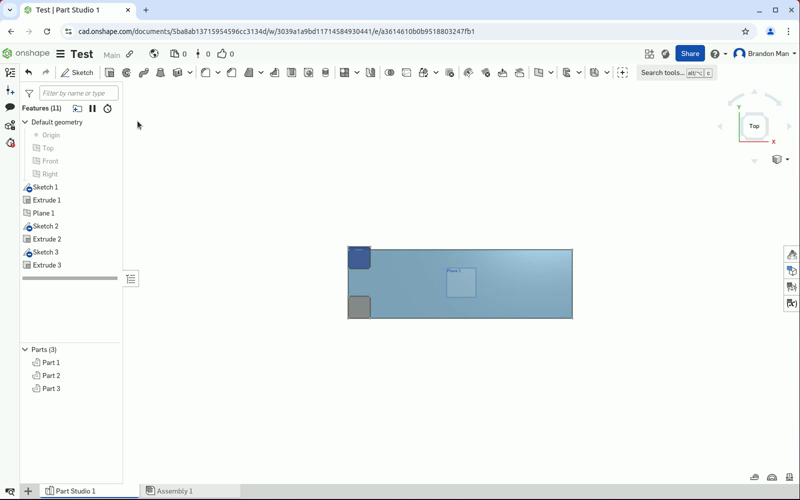
key(shift+h)
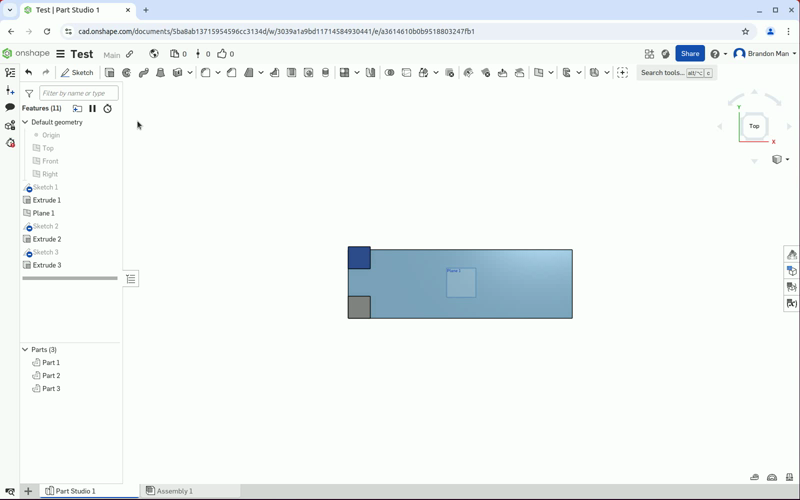
mouse_move(73, 189)
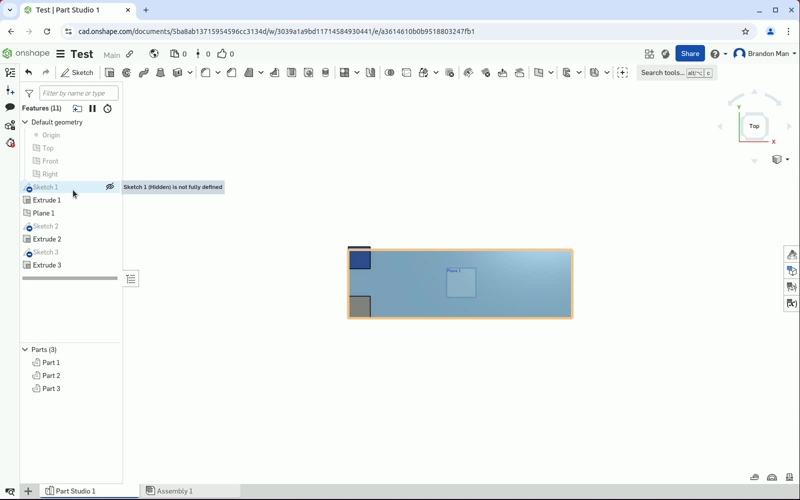
click(73, 189)
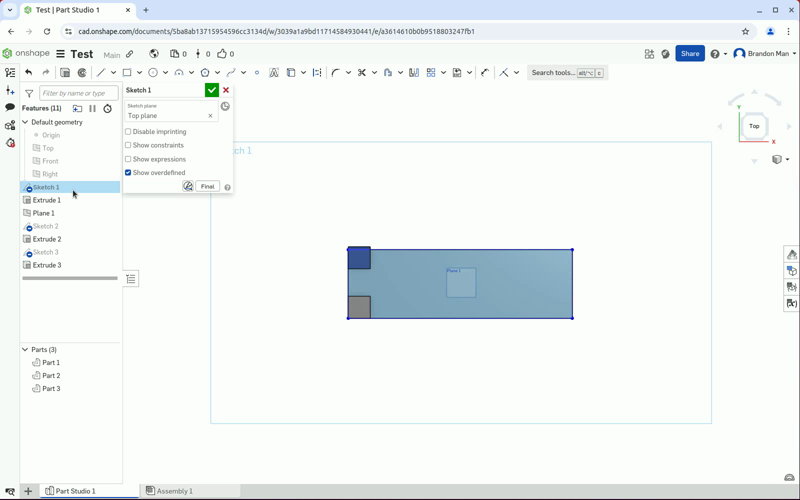
mouse_move(229, 92)
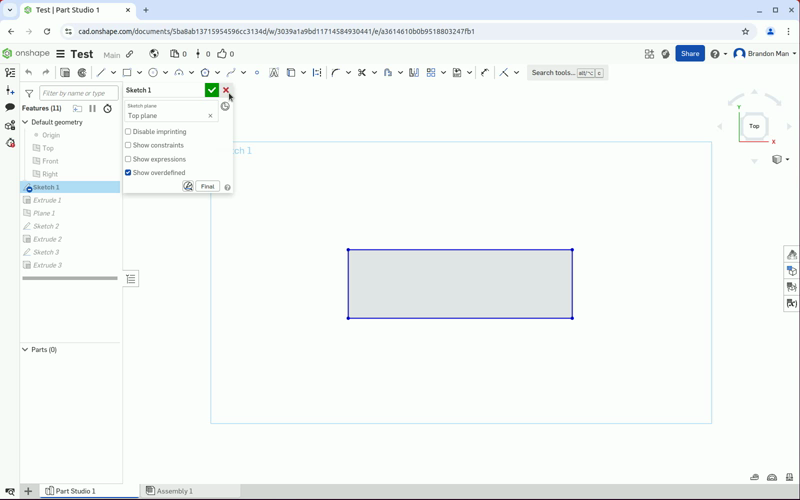
click(229, 92)
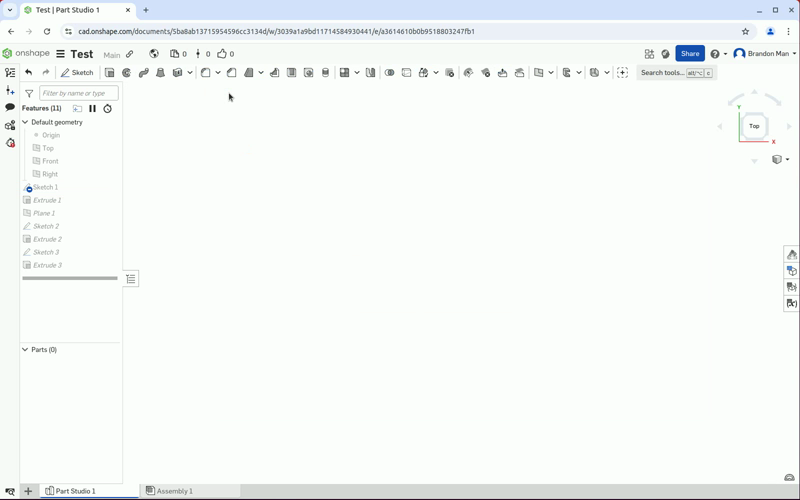
key(shift+s)
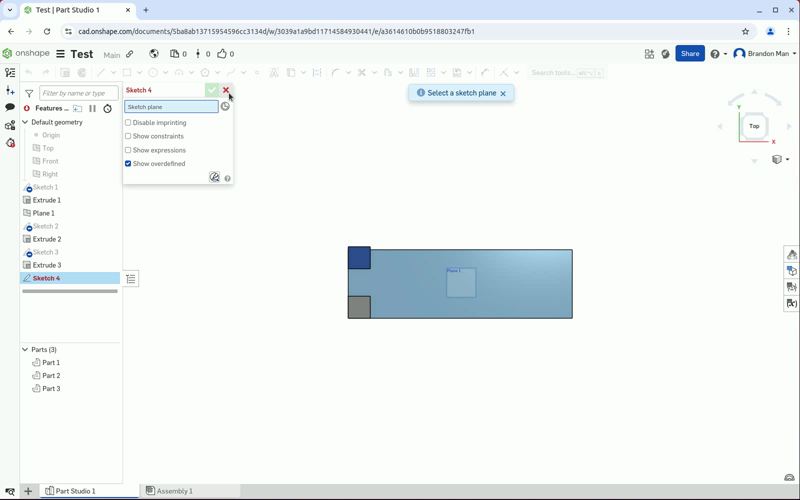
mouse_move(73, 215)
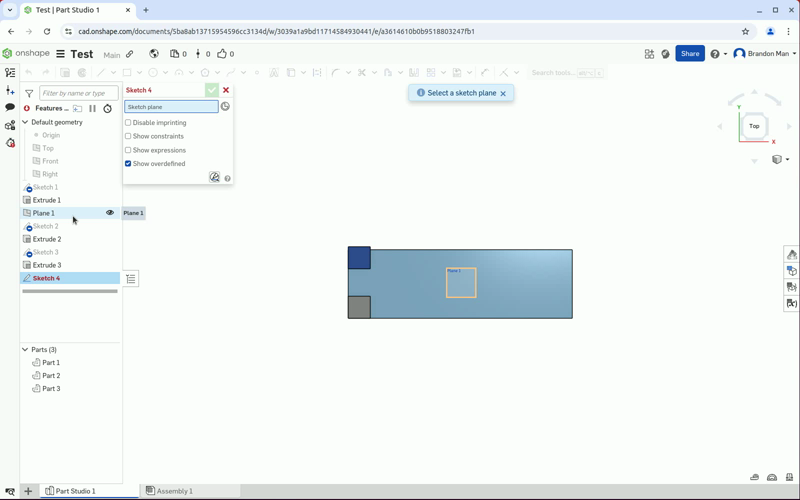
click(73, 215)
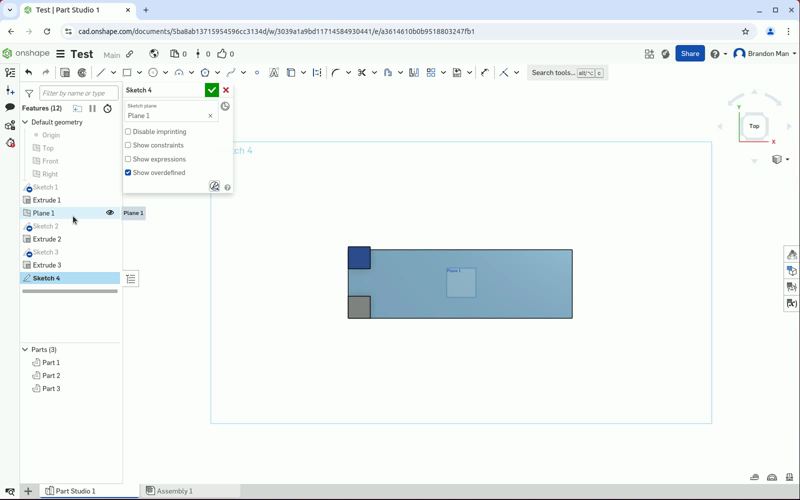
mouse_move(73, 352)
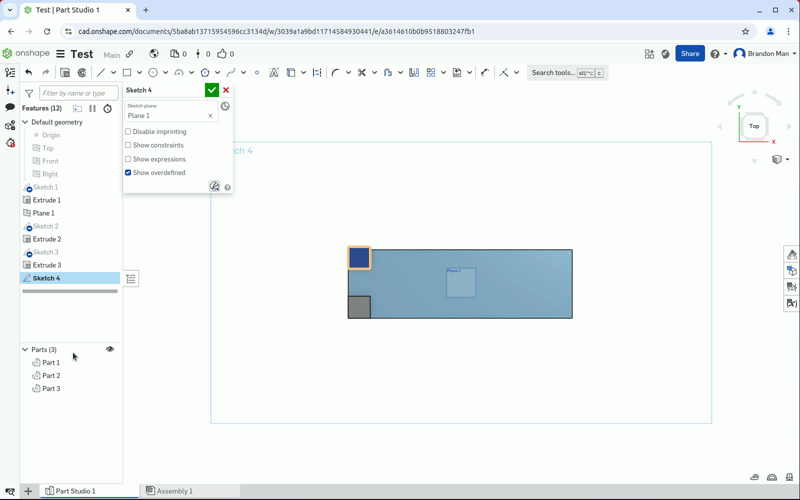
key(y)
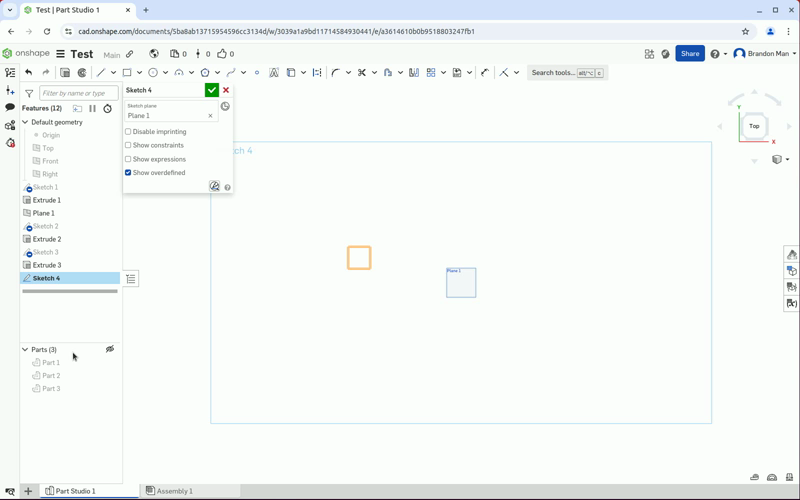
key(l)
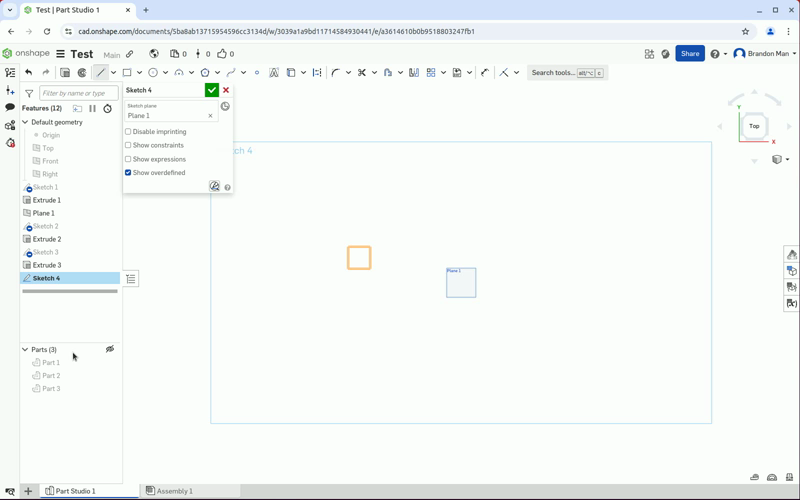
key_down(shift)
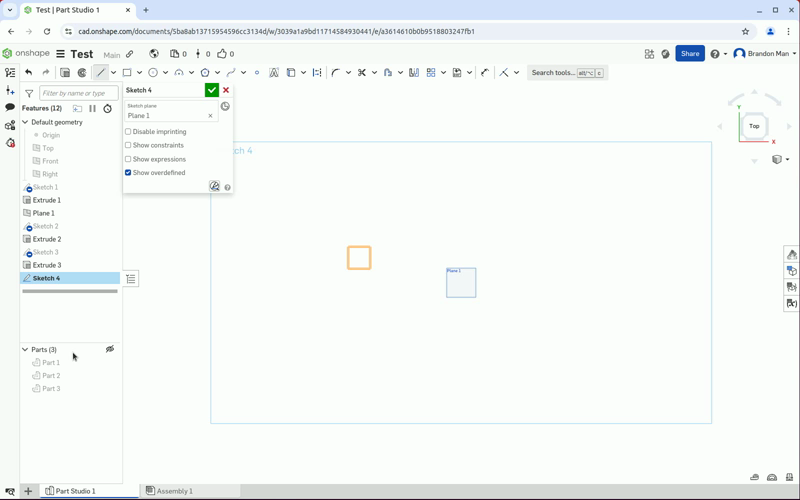
mouse_move(552, 268)
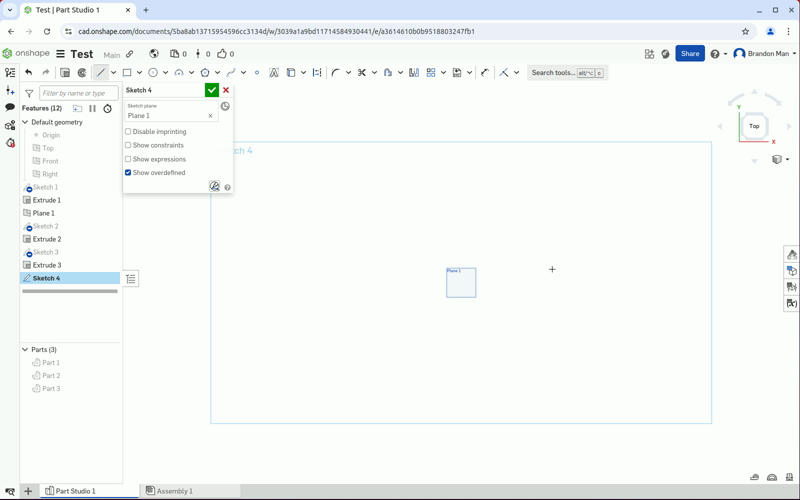
click(552, 268)
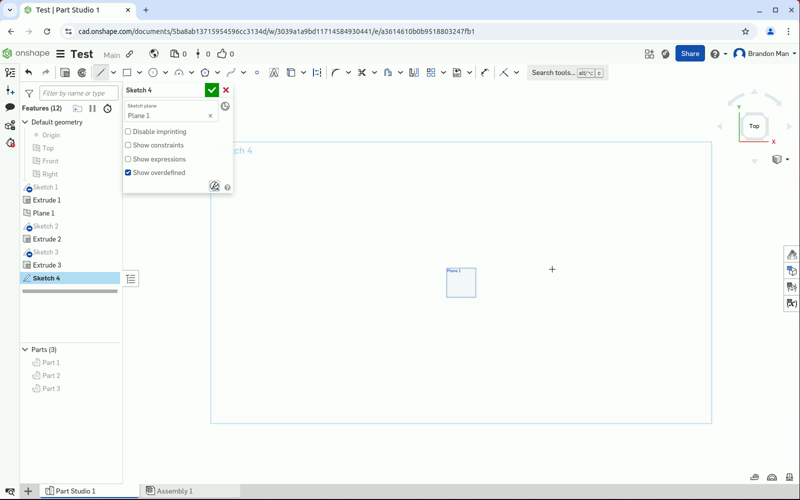
key_up(shift)
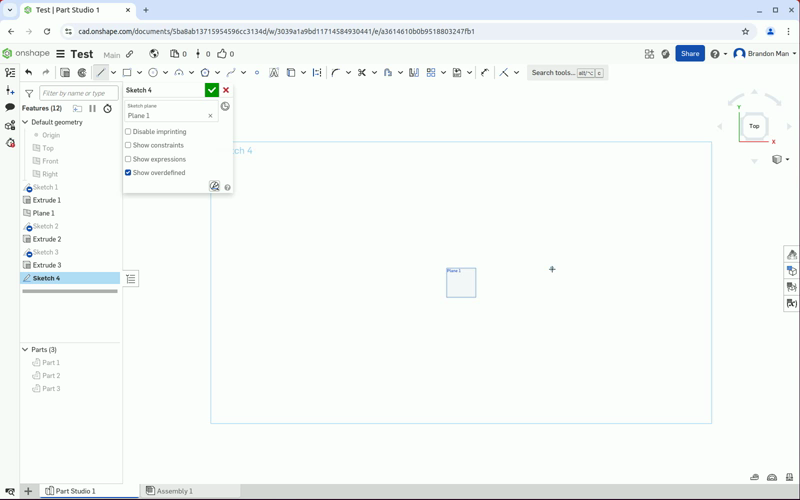
key_down(shift)
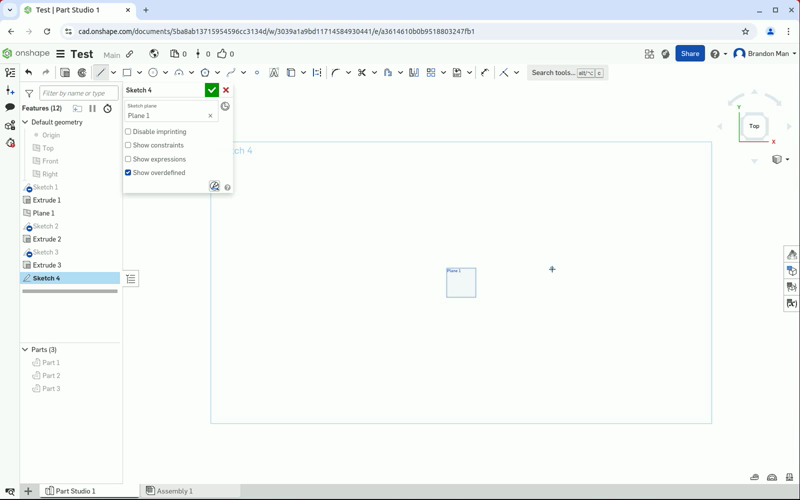
mouse_move(582, 268)
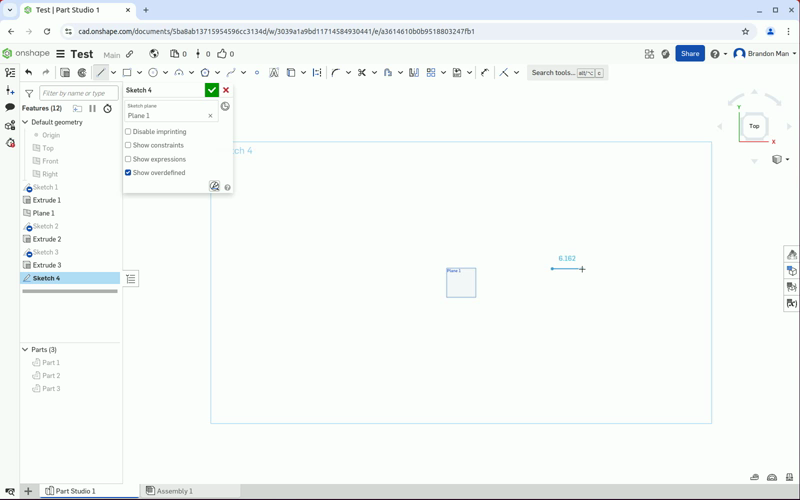
mouse_move(574, 268)
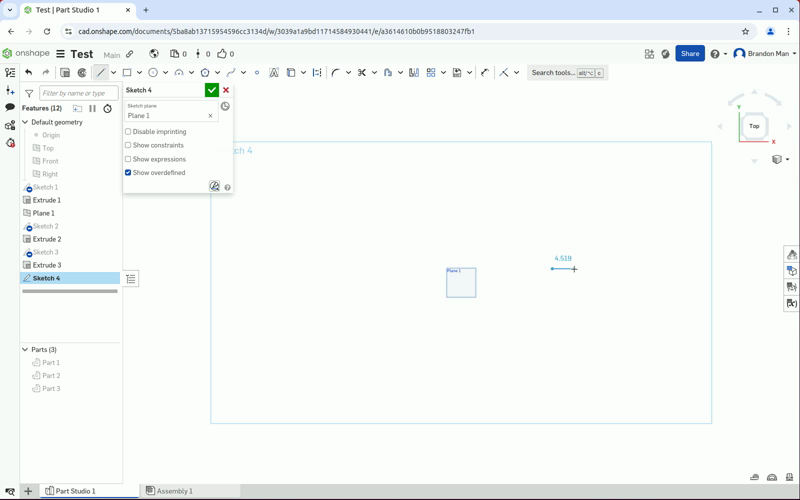
click(574, 268)
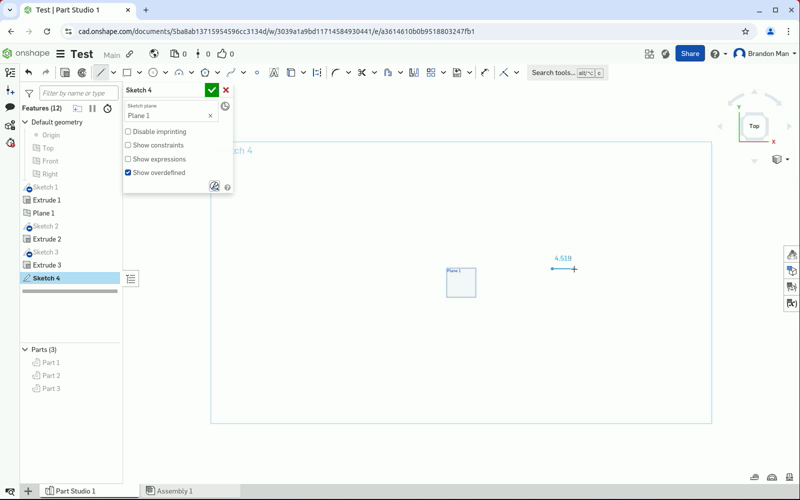
key_up(shift)
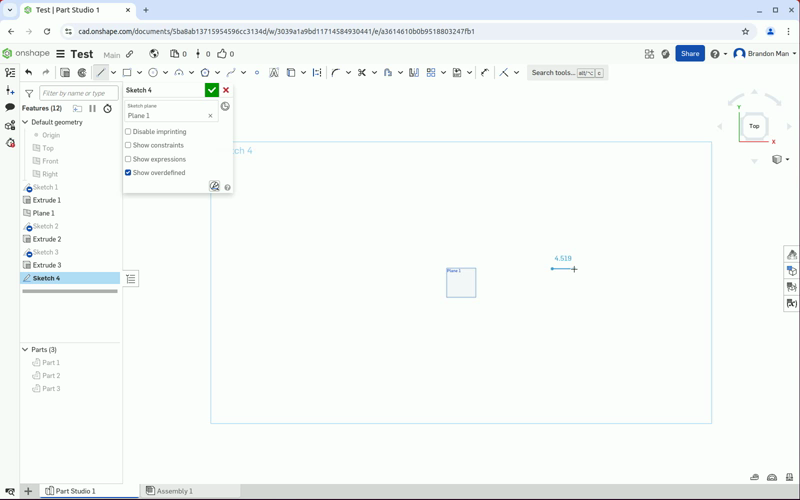
key_down(shift)
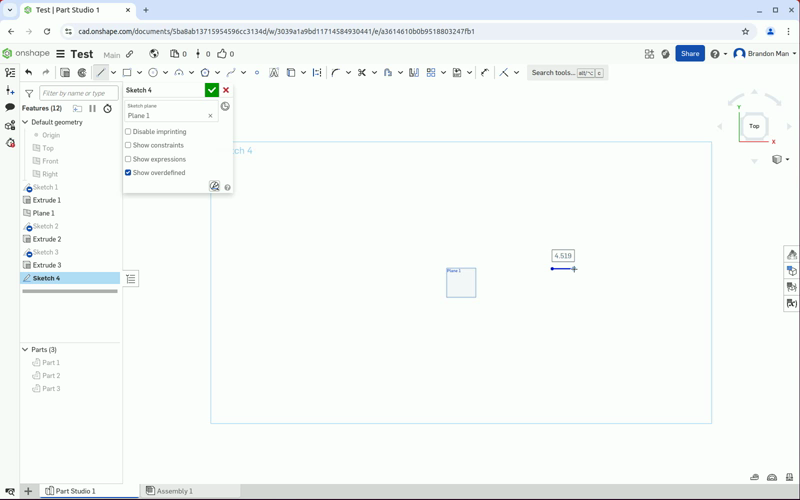
mouse_move(589, 268)
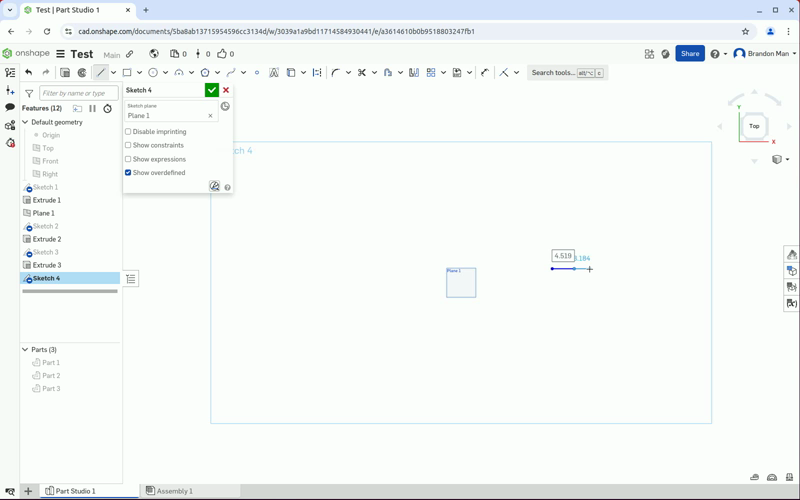
mouse_move(574, 246)
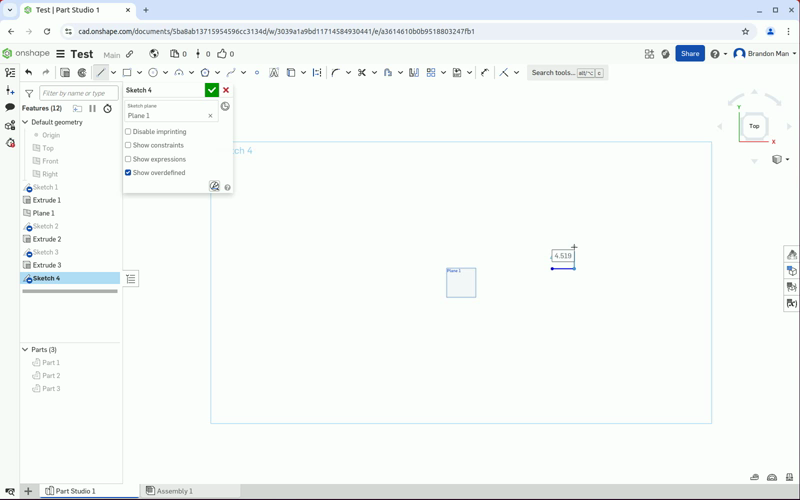
click(574, 246)
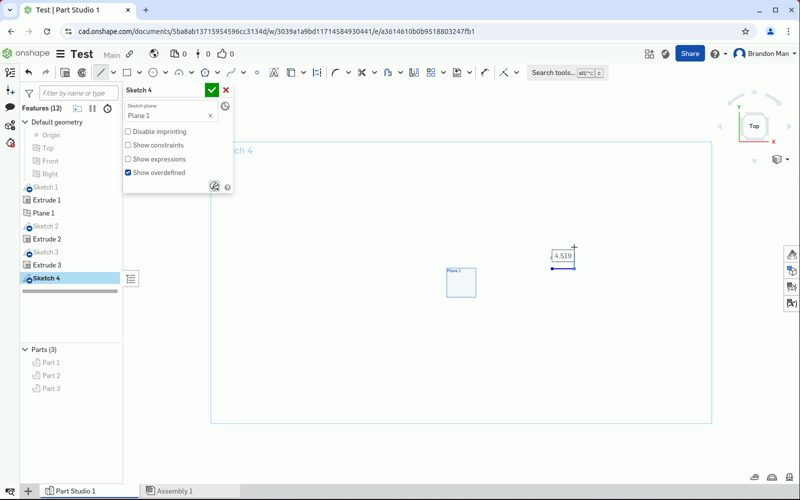
key_up(shift)
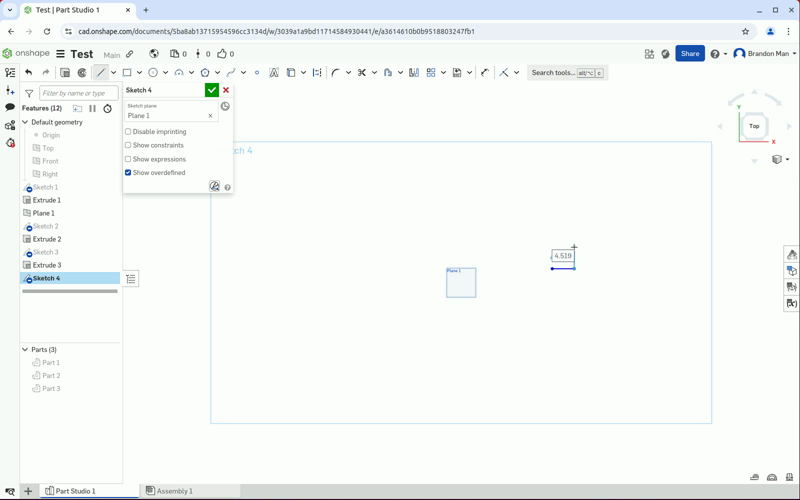
key_down(shift)
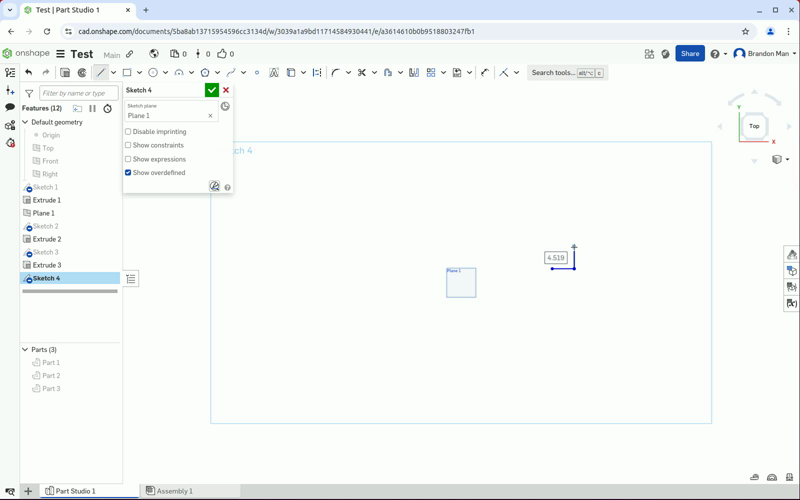
mouse_move(589, 246)
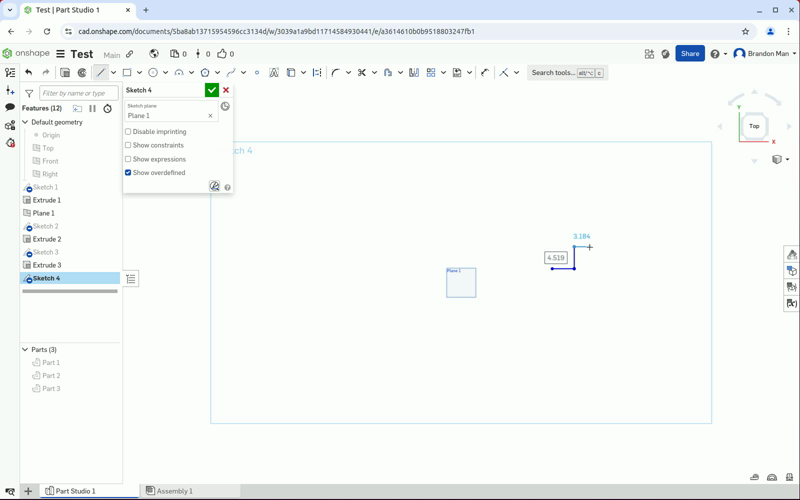
mouse_move(552, 246)
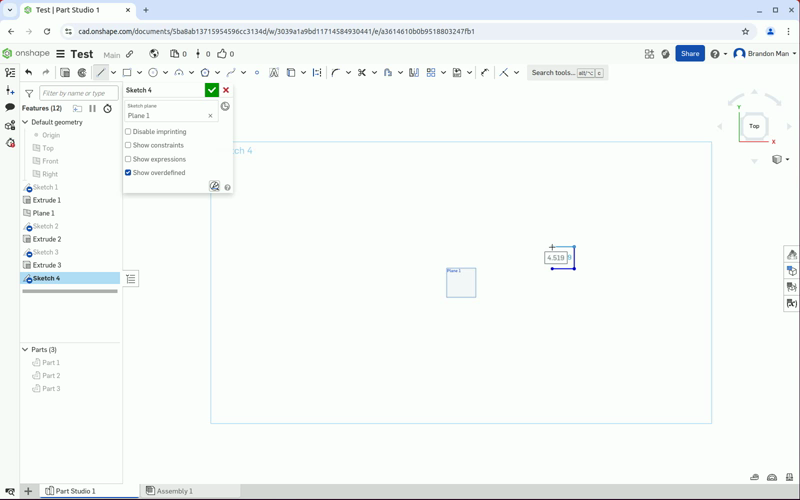
click(552, 246)
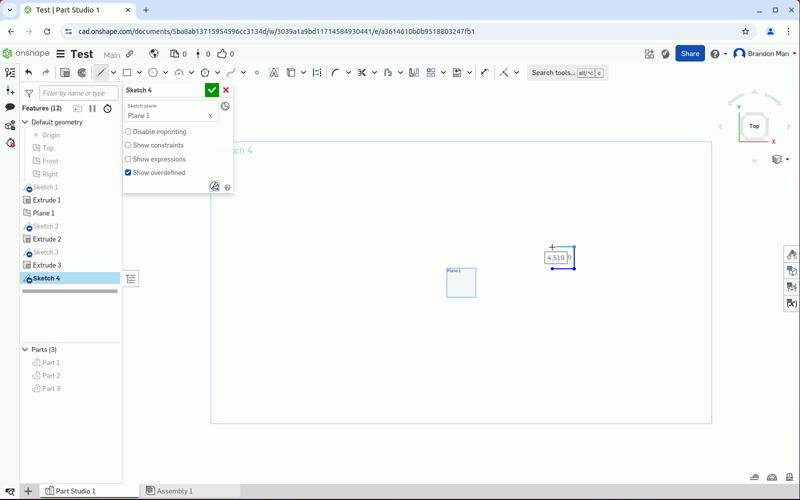
key_up(shift)
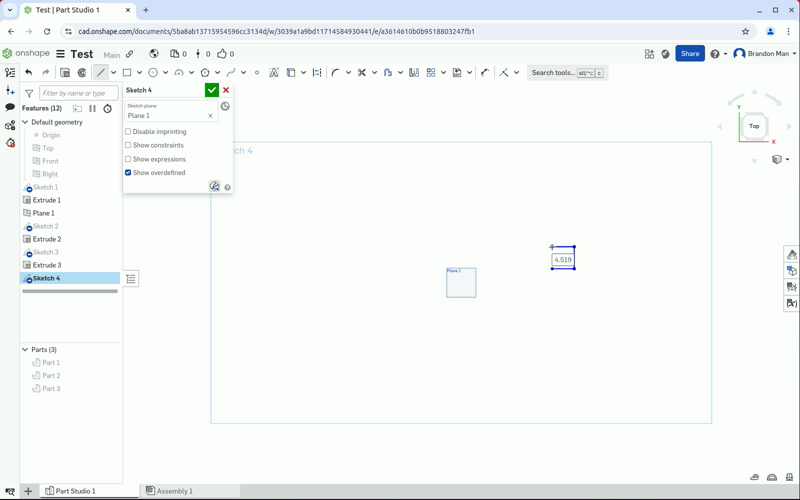
mouse_move(582, 246)
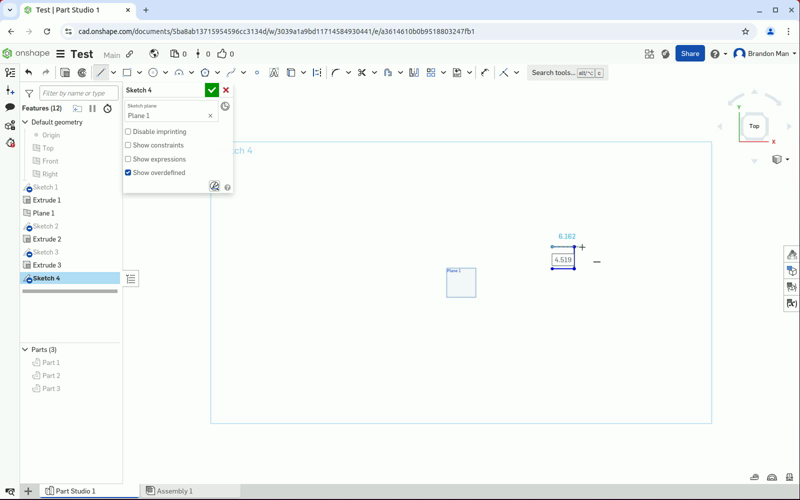
key_down(shift)
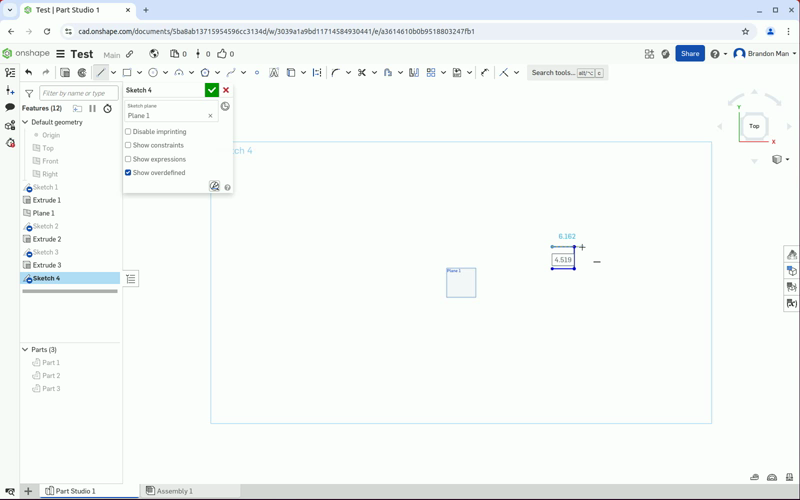
mouse_move(552, 268)
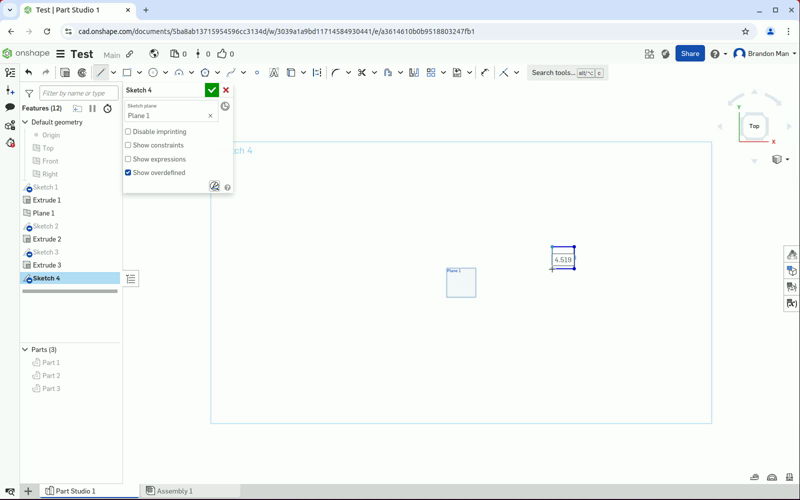
key_up(shift)
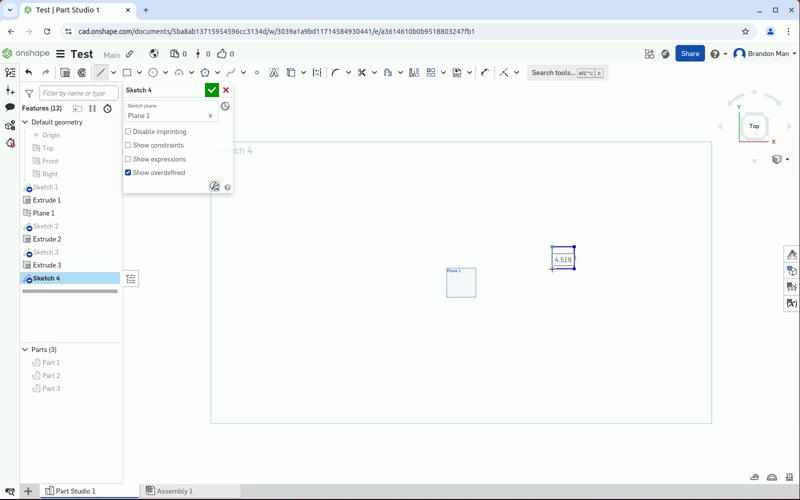
click(552, 268)
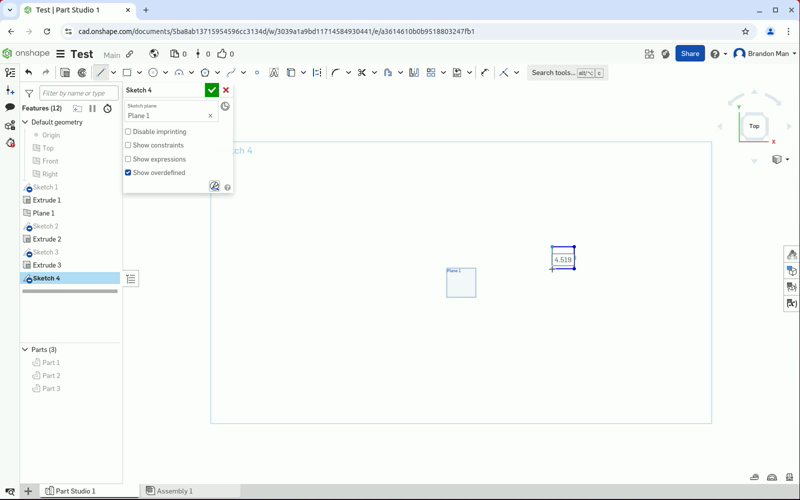
key(esc)
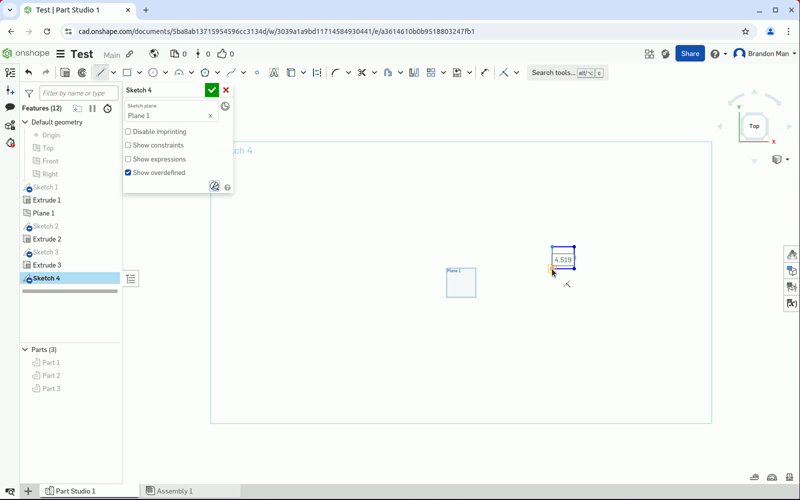
mouse_move(553, 257)
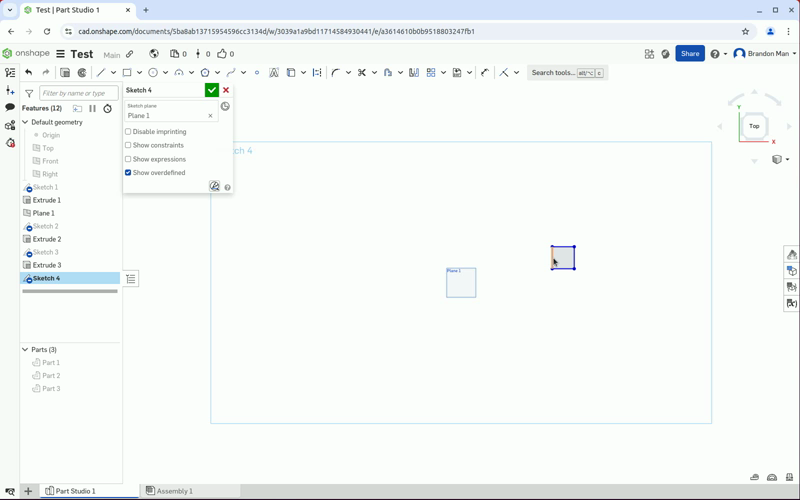
scroll(6)
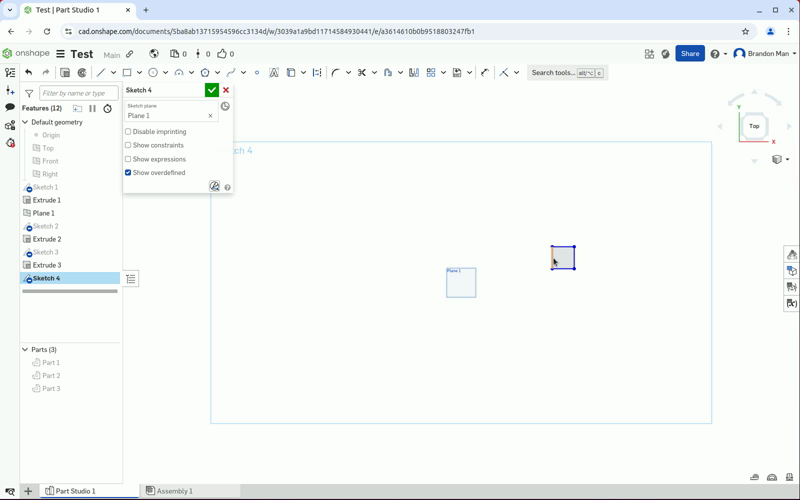
scroll(6)
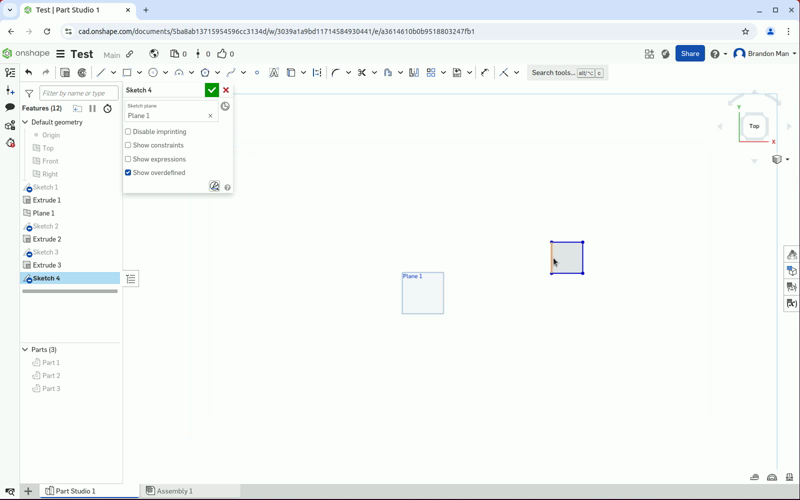
scroll(6)
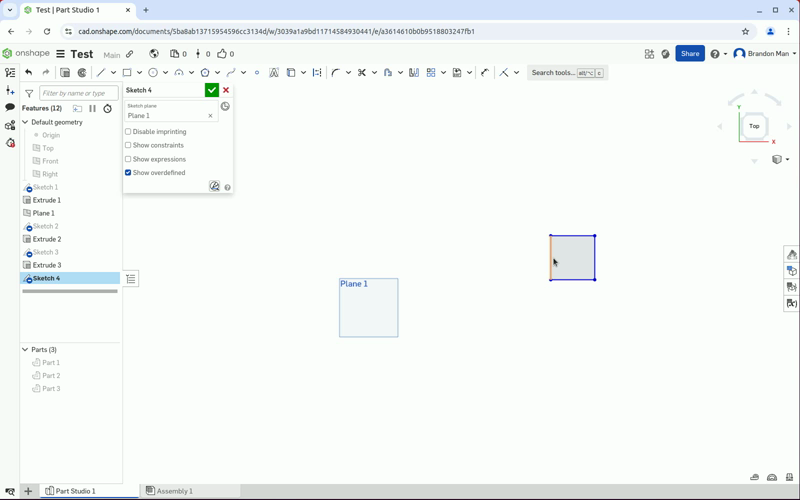
scroll(6)
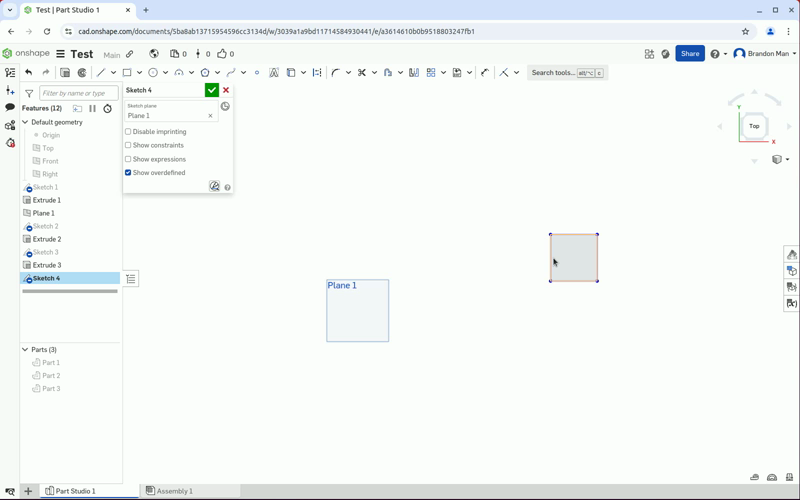
scroll(6)
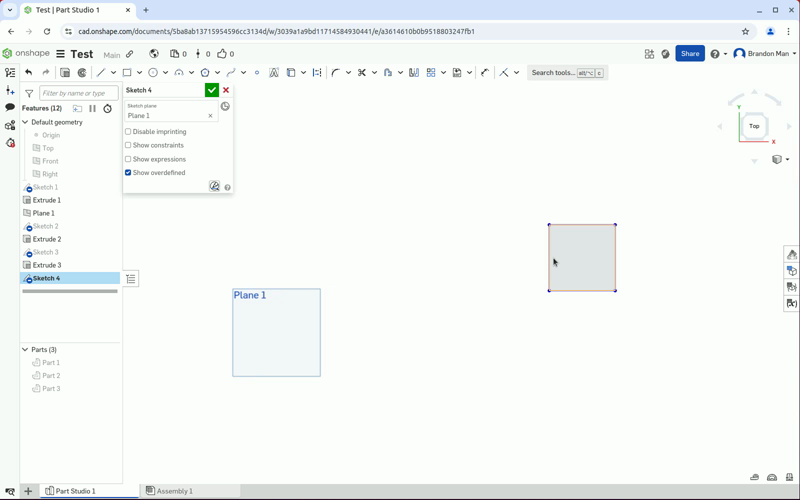
scroll(6)
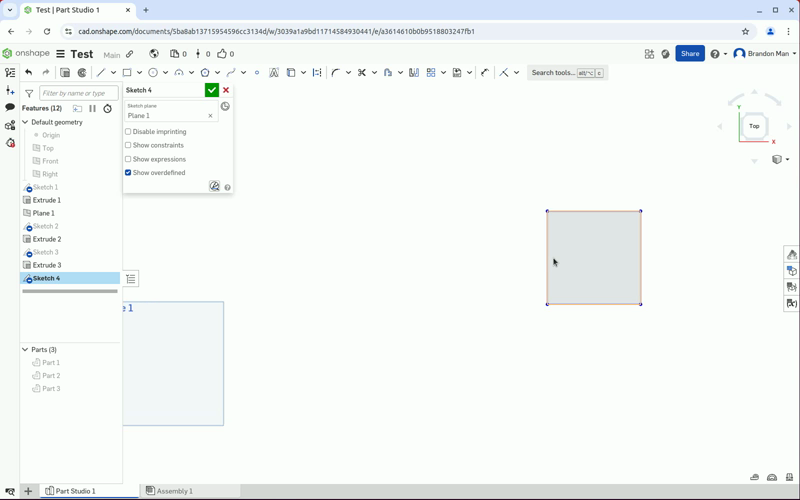
scroll(6)
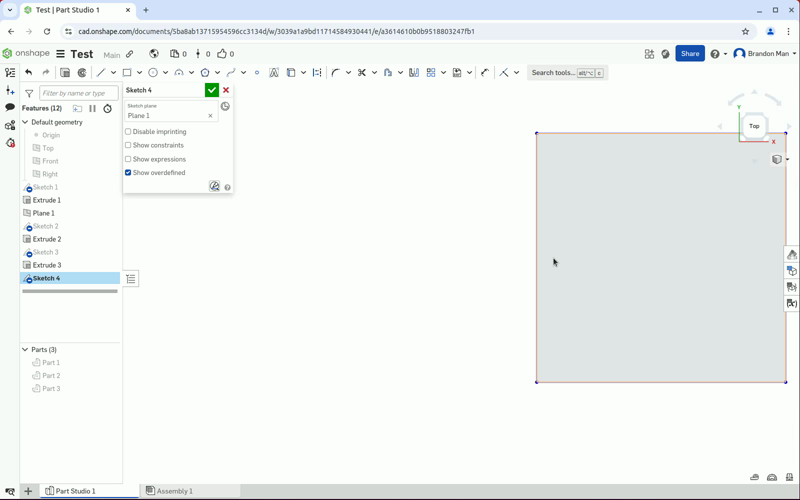
click(553, 257)
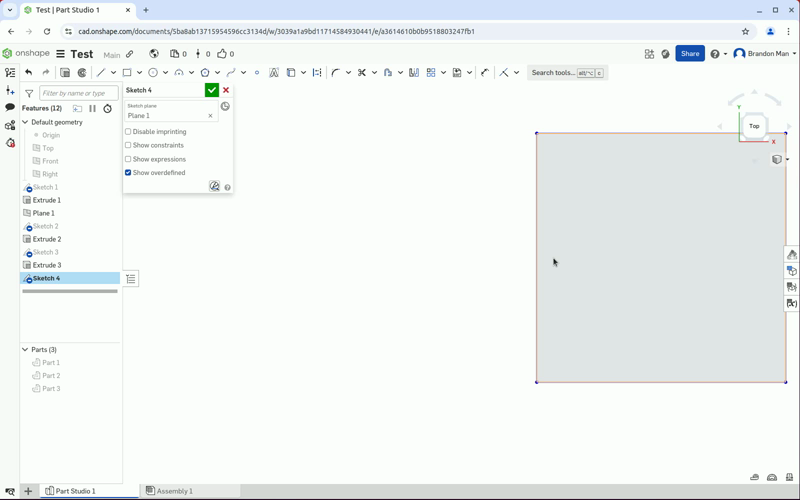
scroll(-6)
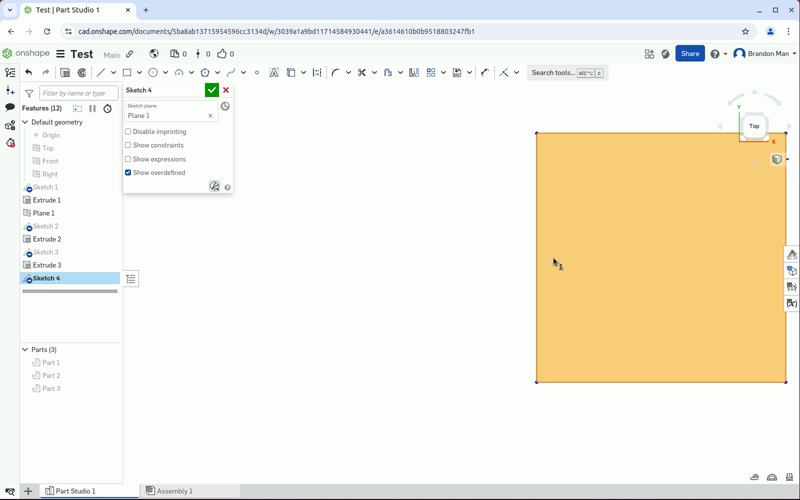
scroll(-6)
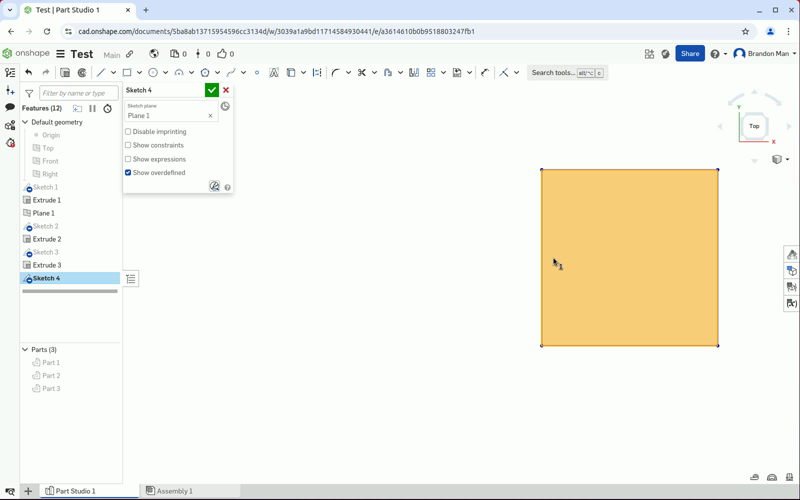
scroll(-6)
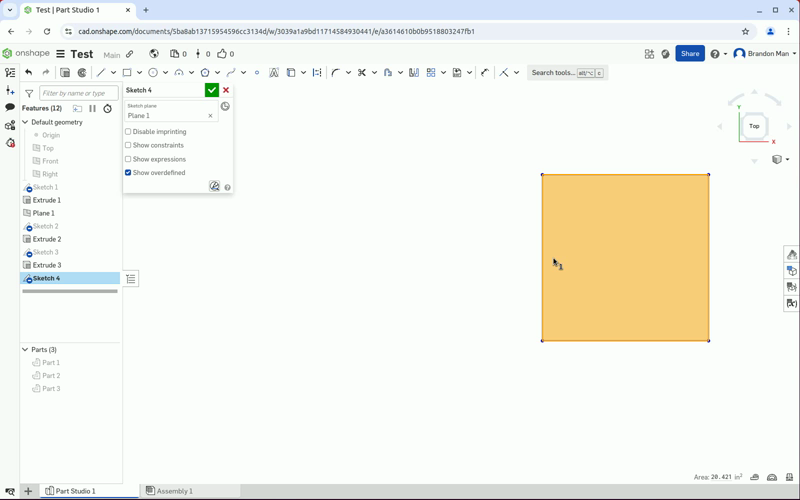
scroll(-6)
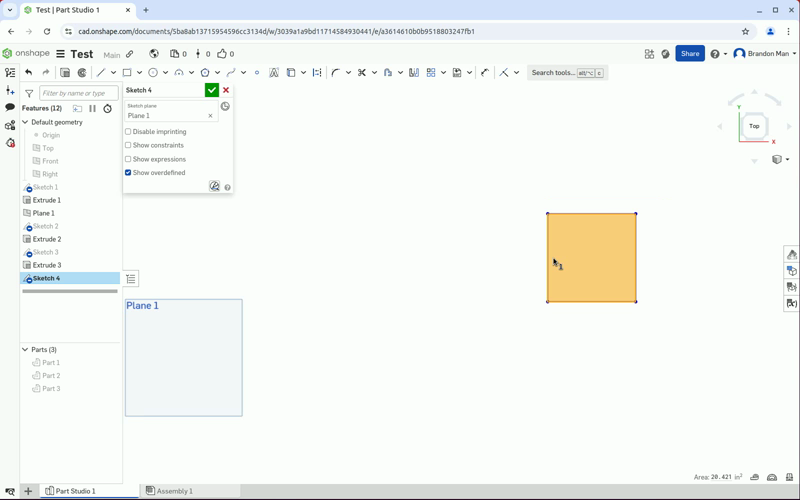
scroll(-6)
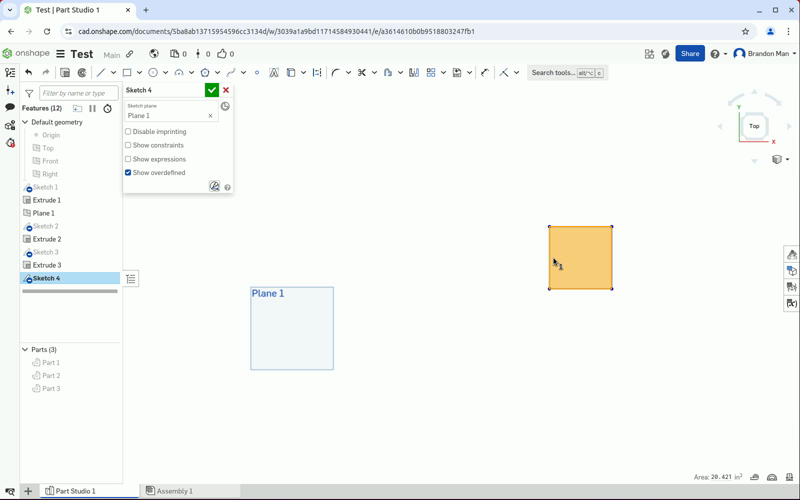
scroll(-6)
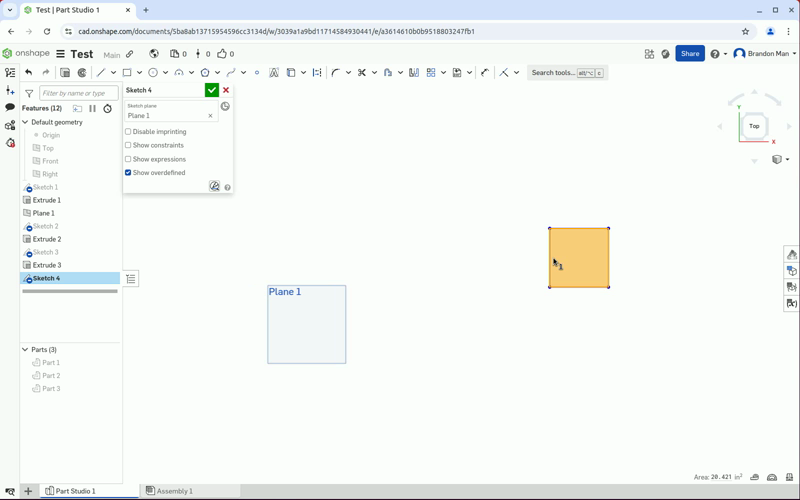
scroll(-6)
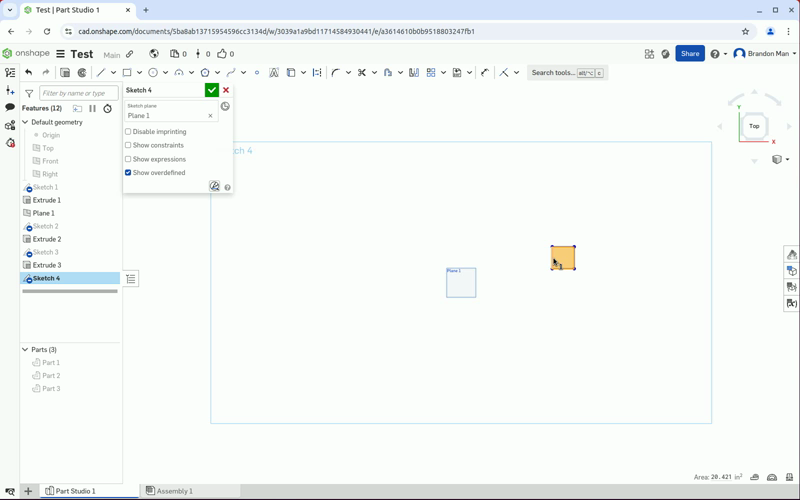
mouse_move(73, 352)
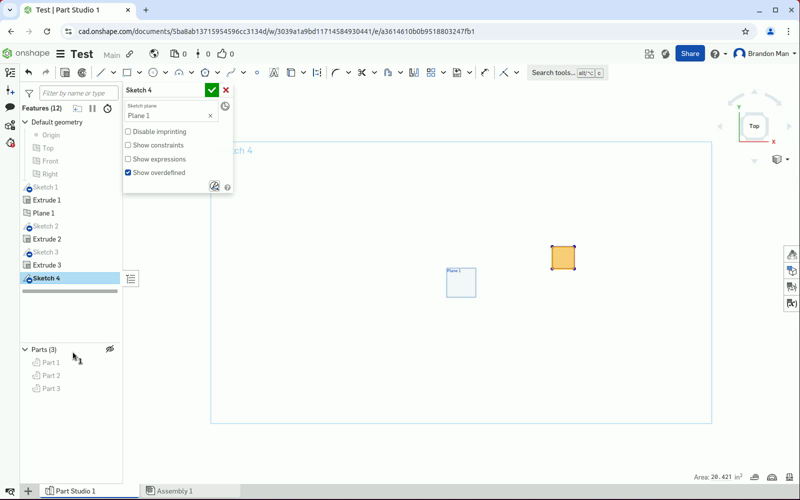
key(shift+y)
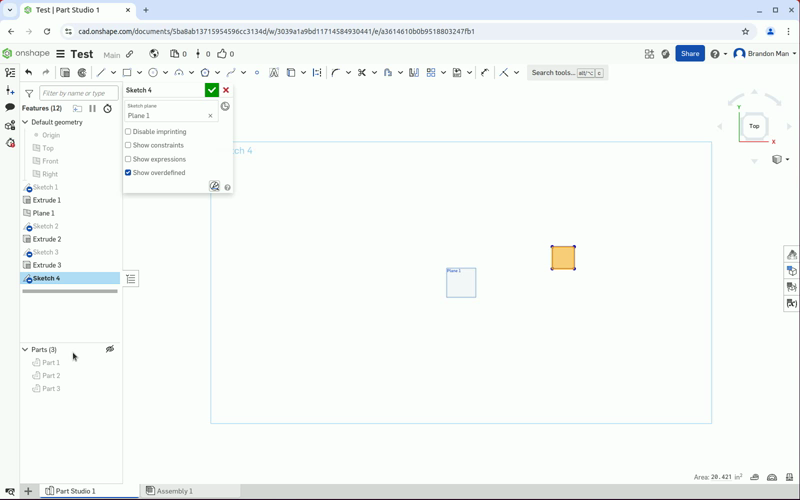
key(shift+e)
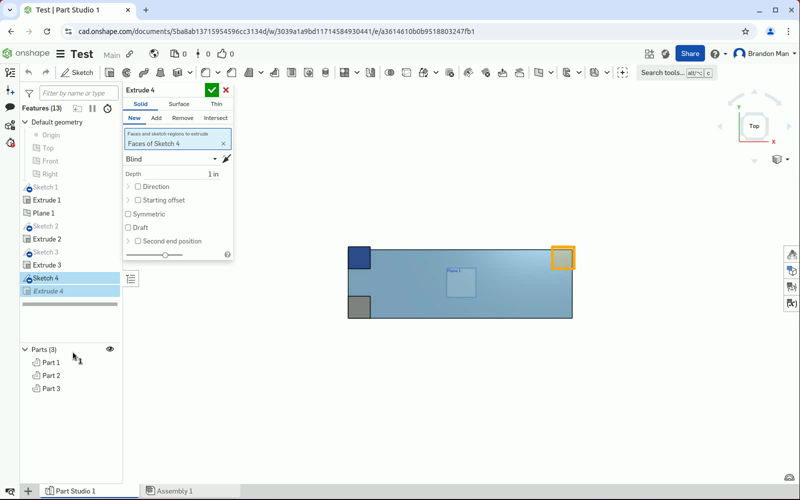
mouse_move(143, 106)
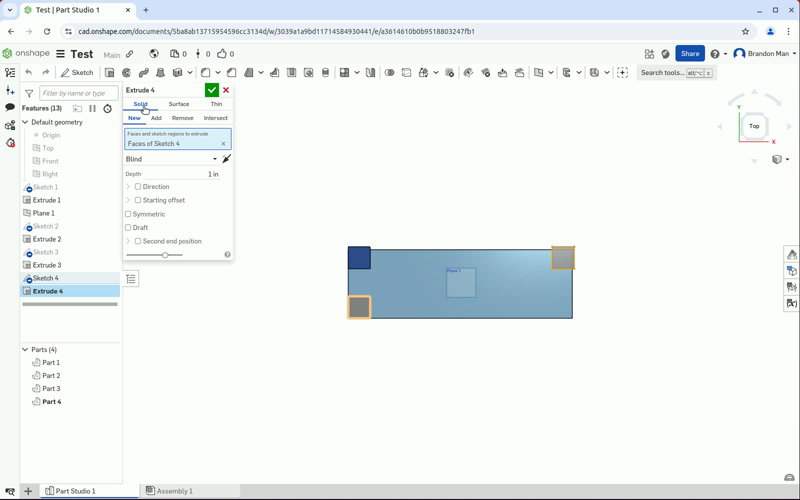
click(143, 106)
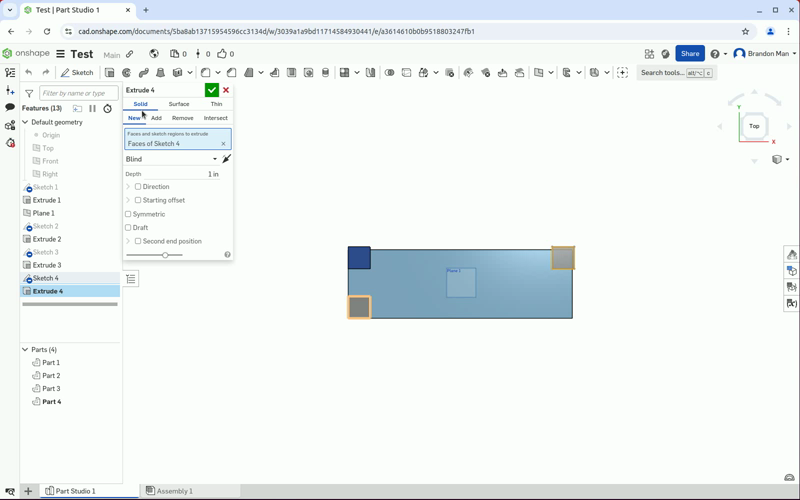
mouse_move(137, 120)
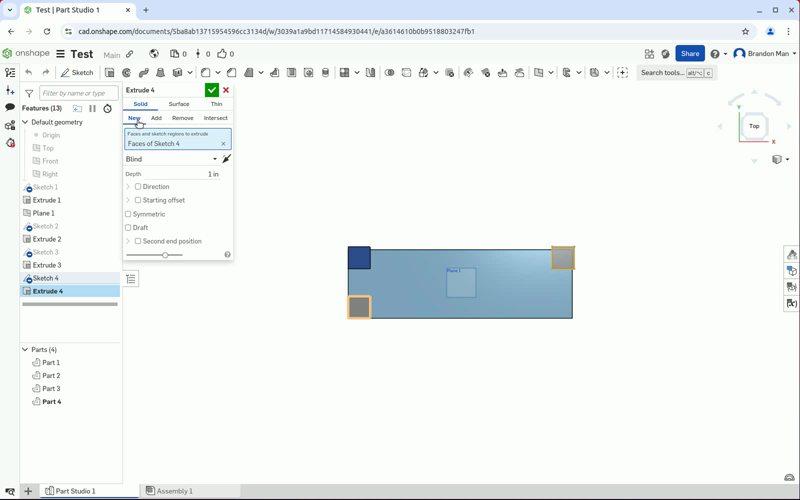
click(137, 120)
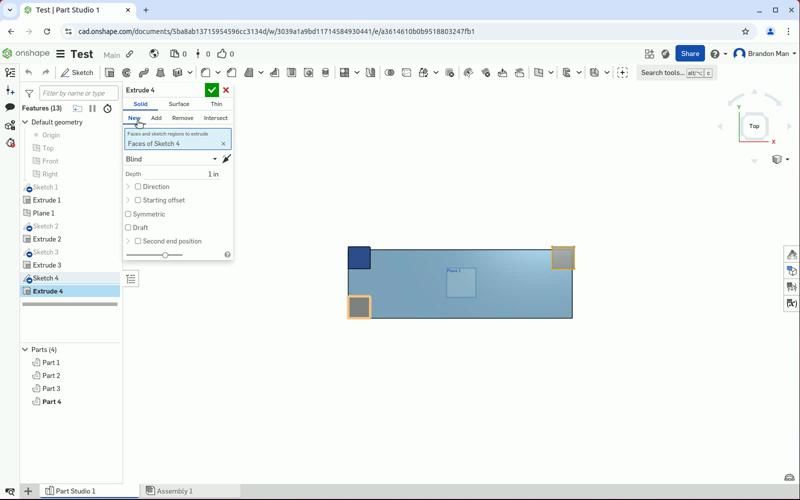
key(tab, 4)
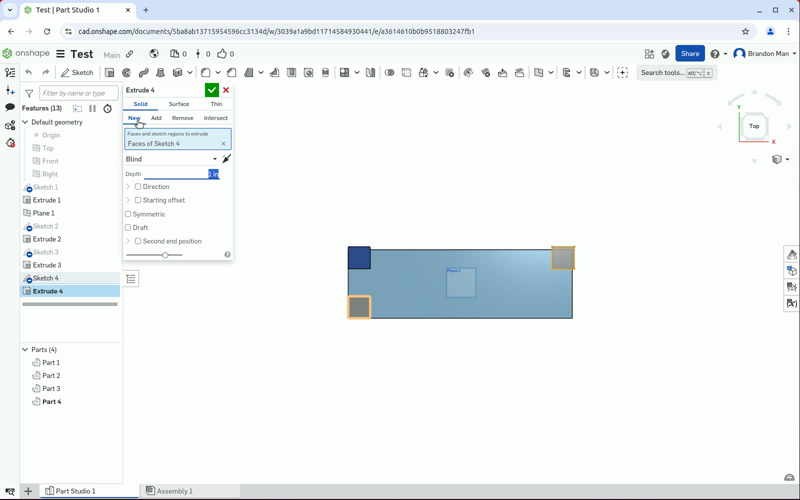
text(5.055)
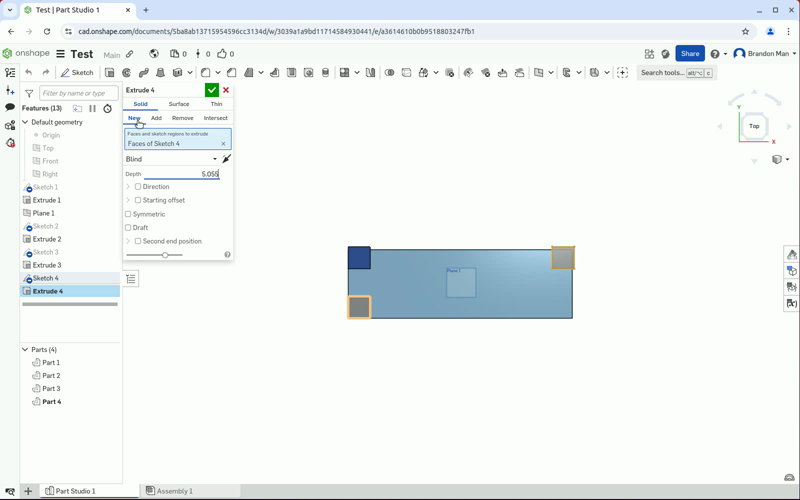
key(enter)
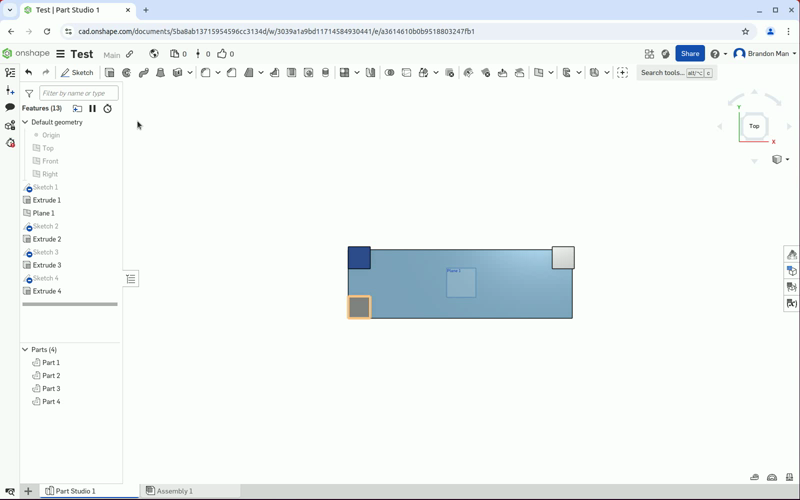
key(shift+h)
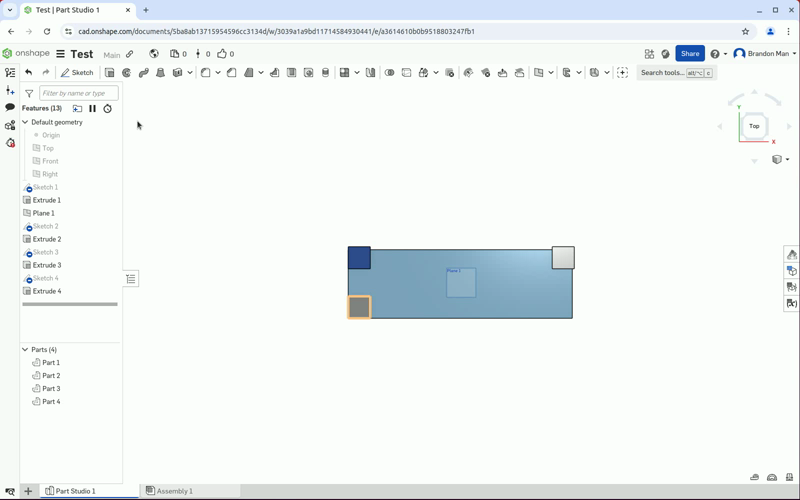
key(shift+h)
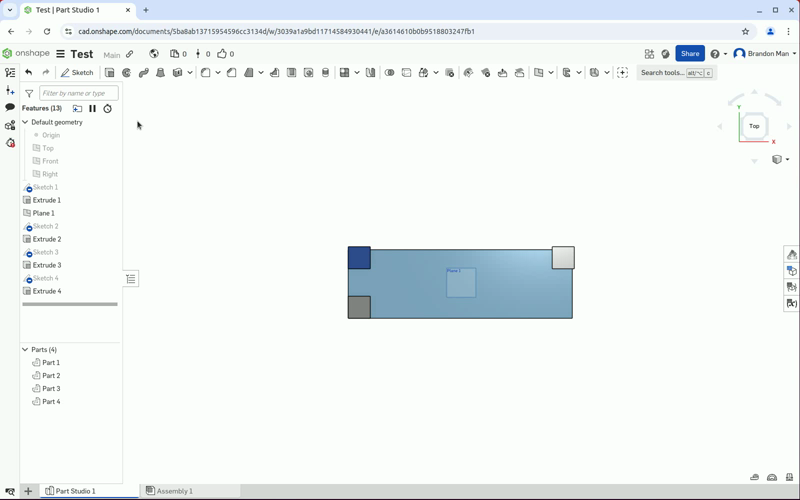
mouse_move(73, 189)
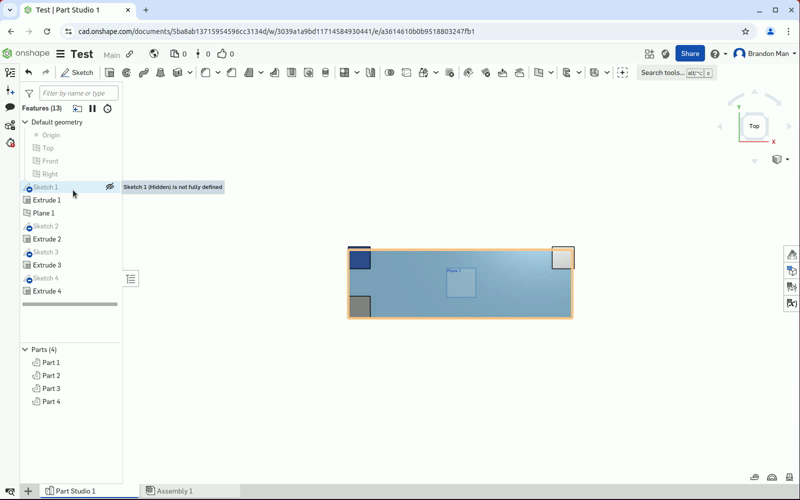
click(73, 189)
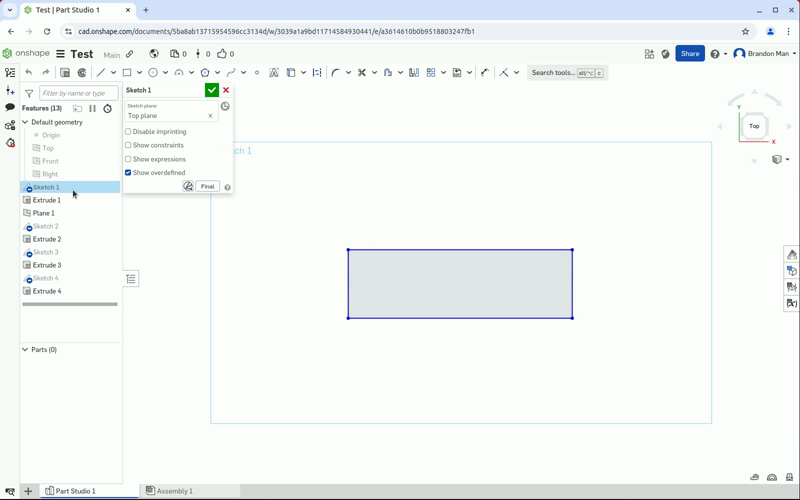
mouse_move(229, 92)
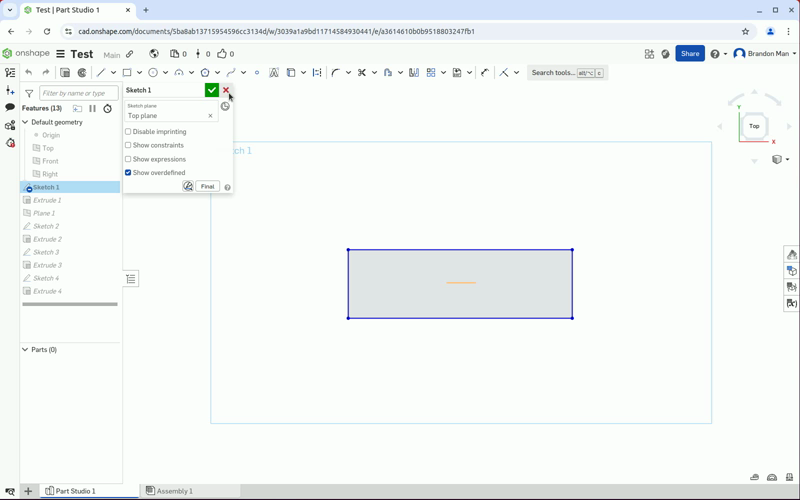
click(229, 92)
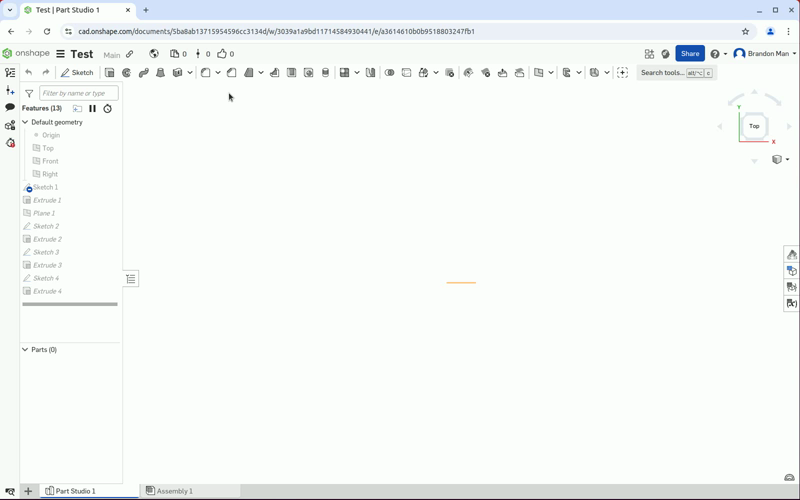
key(shift+s)
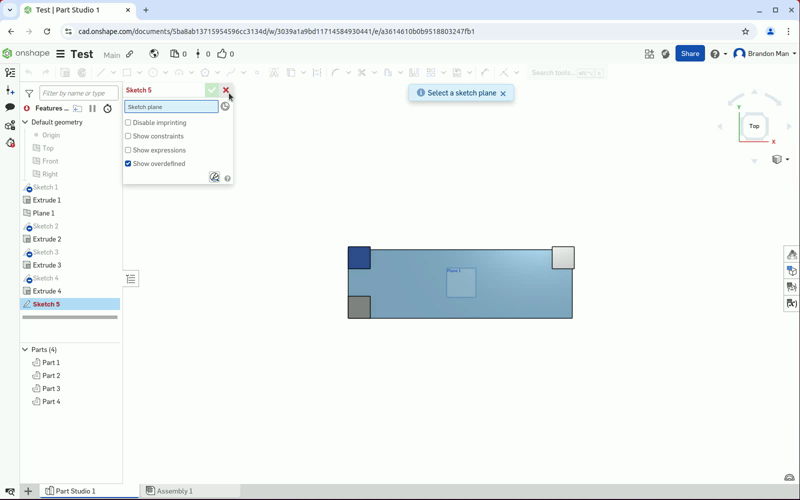
mouse_move(73, 215)
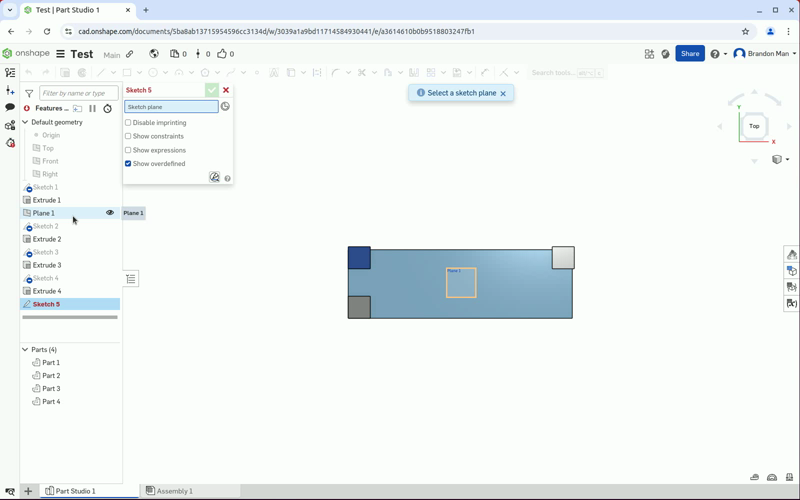
click(73, 215)
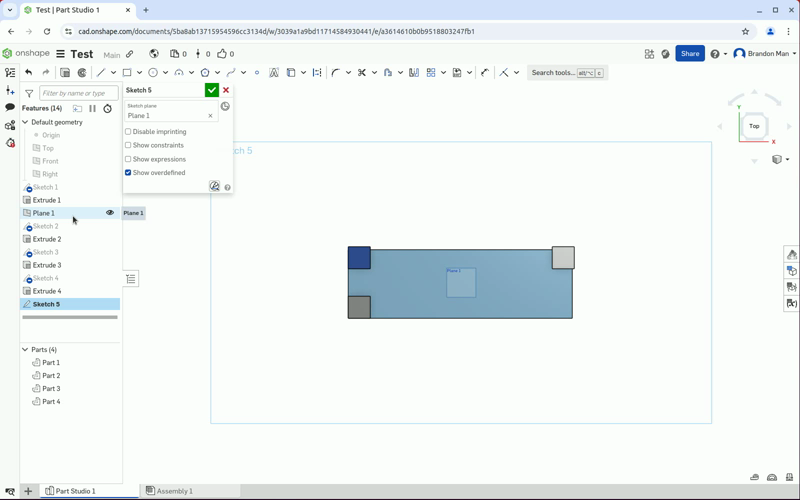
mouse_move(73, 352)
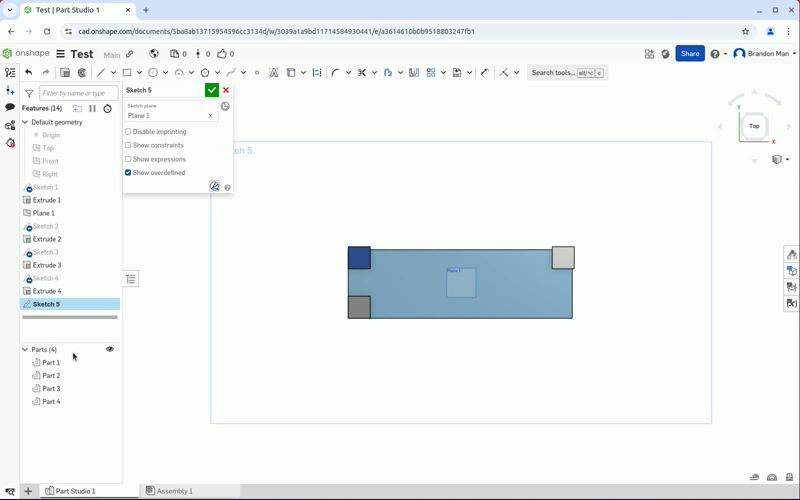
key(y)
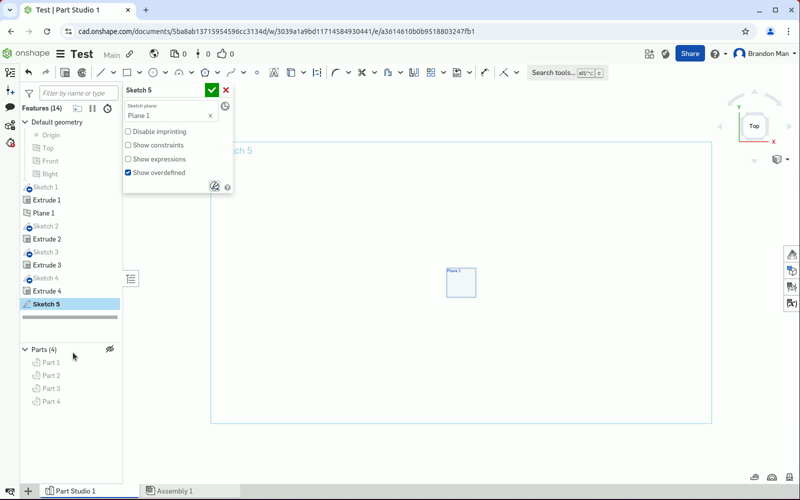
key(l)
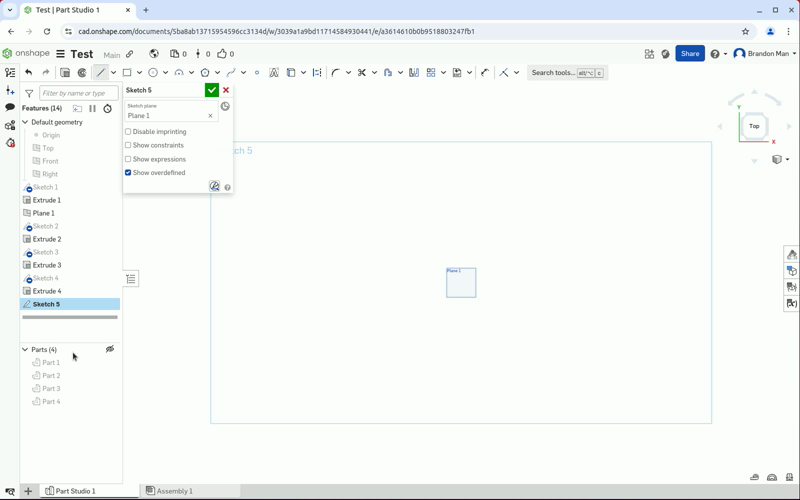
key_down(shift)
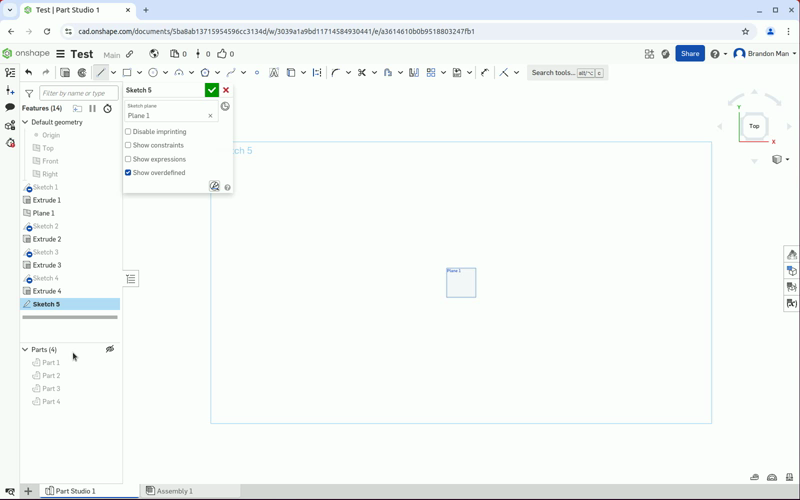
mouse_move(552, 318)
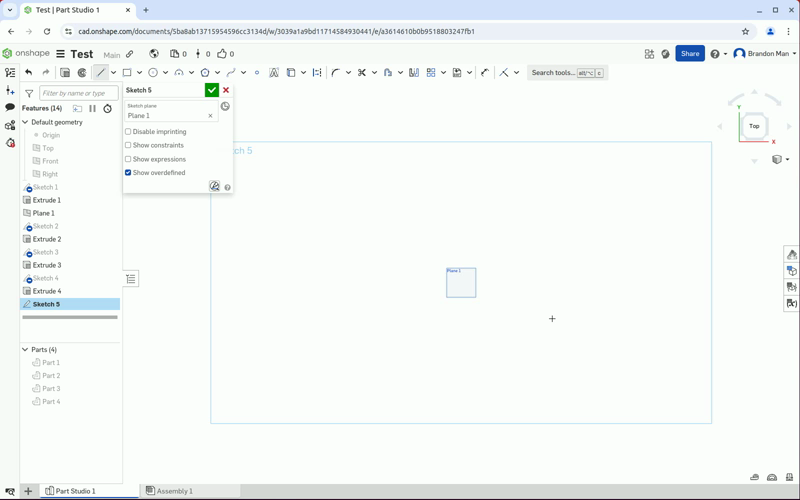
click(552, 318)
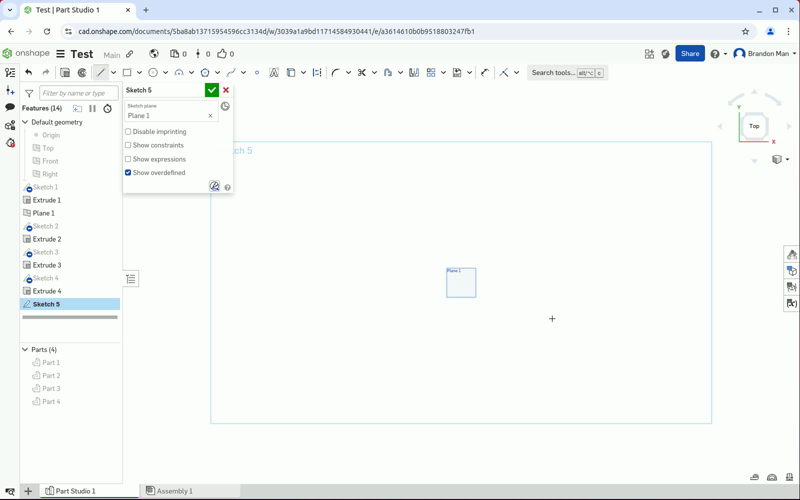
key_up(shift)
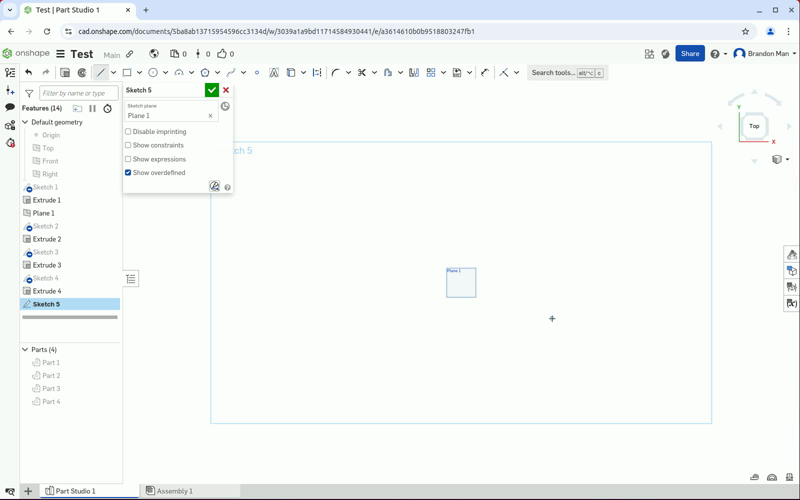
key_down(shift)
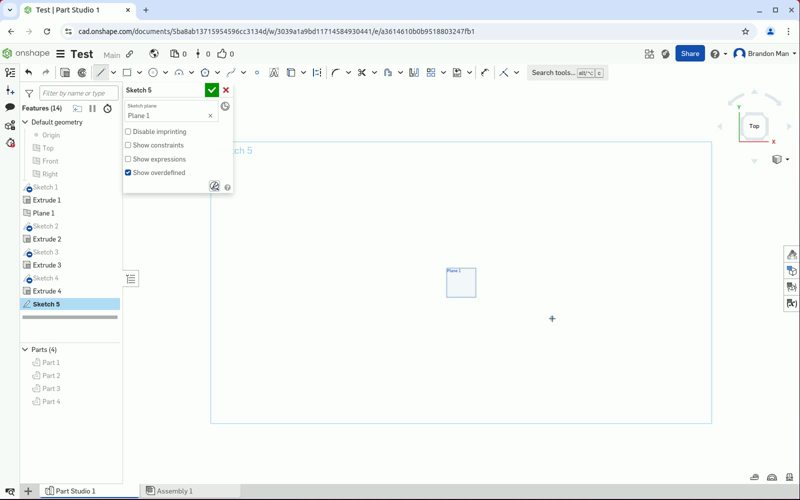
mouse_move(582, 318)
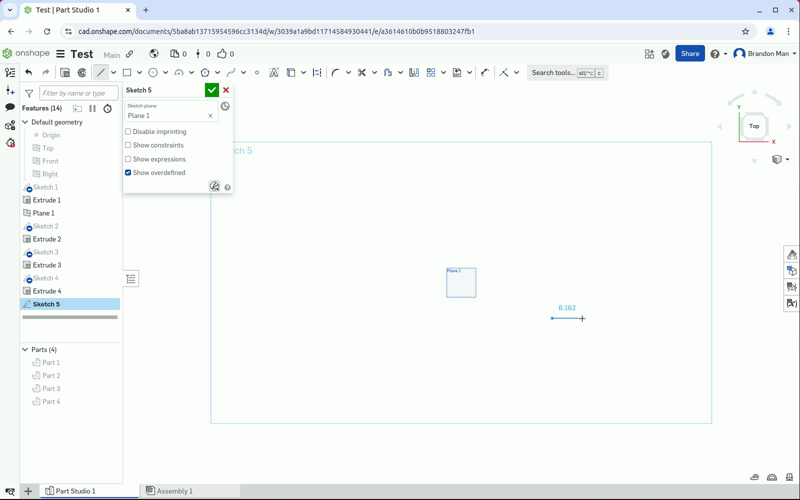
mouse_move(574, 318)
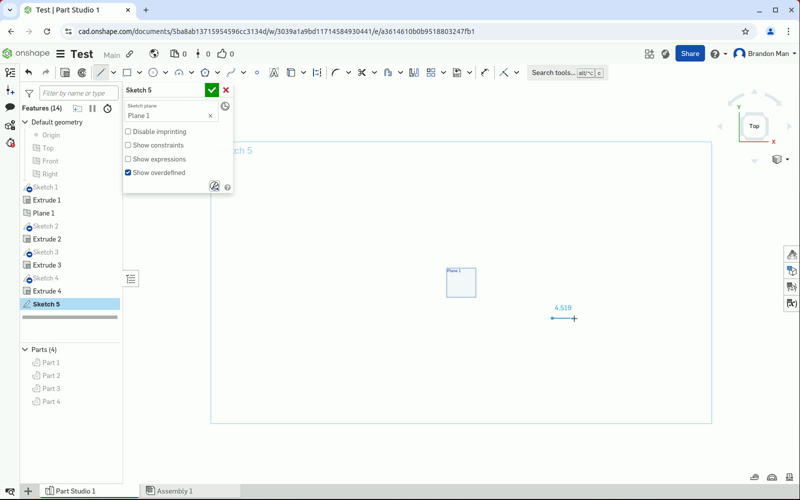
click(574, 318)
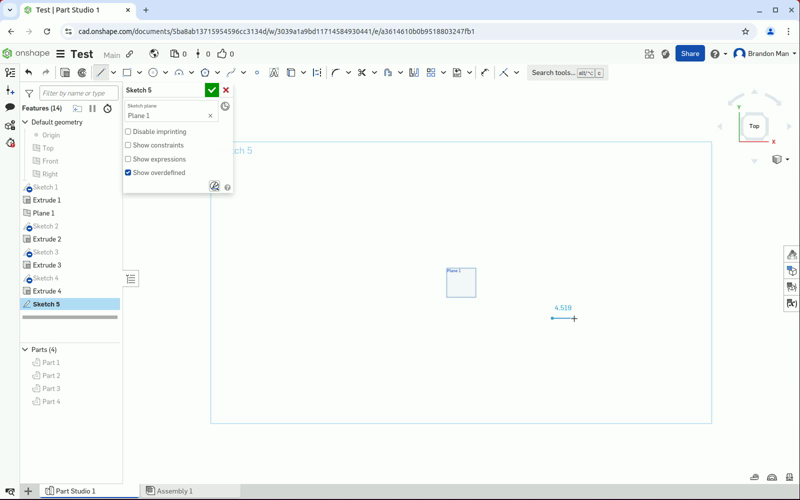
key_up(shift)
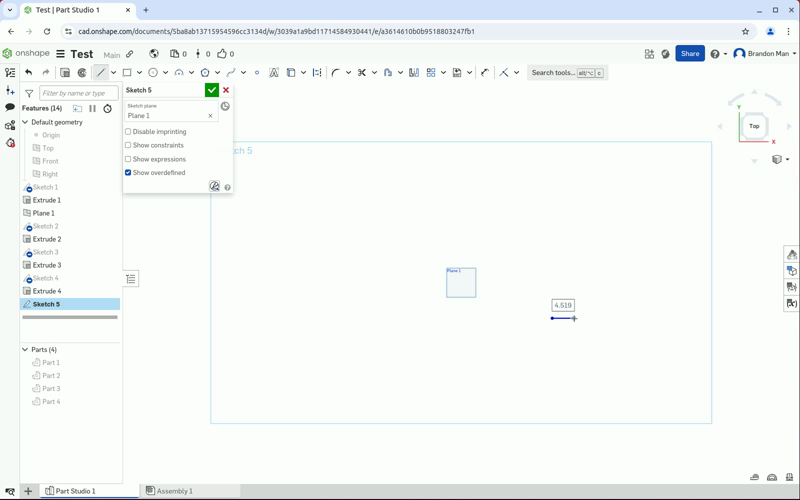
key_down(shift)
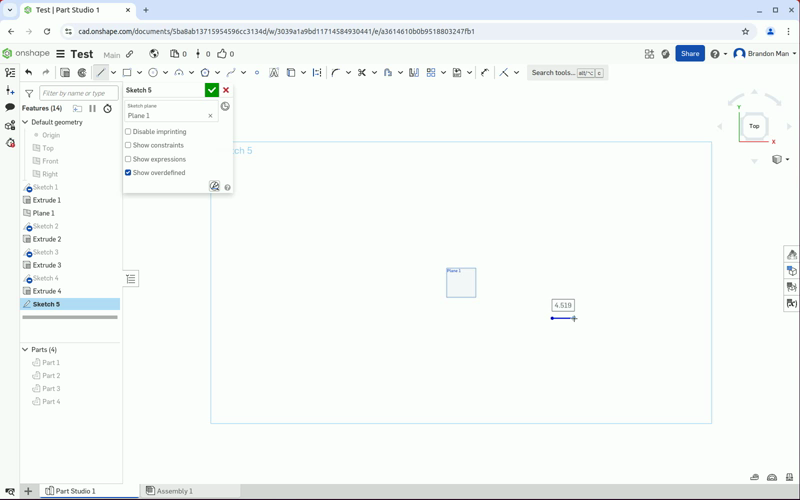
mouse_move(589, 318)
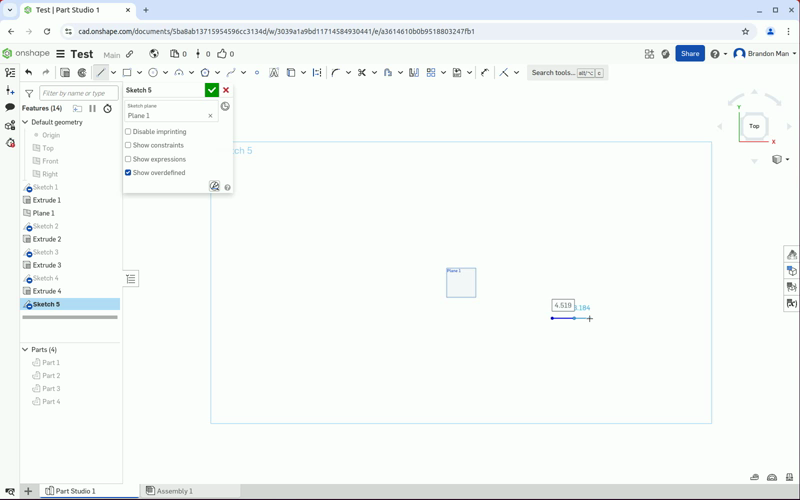
mouse_move(574, 296)
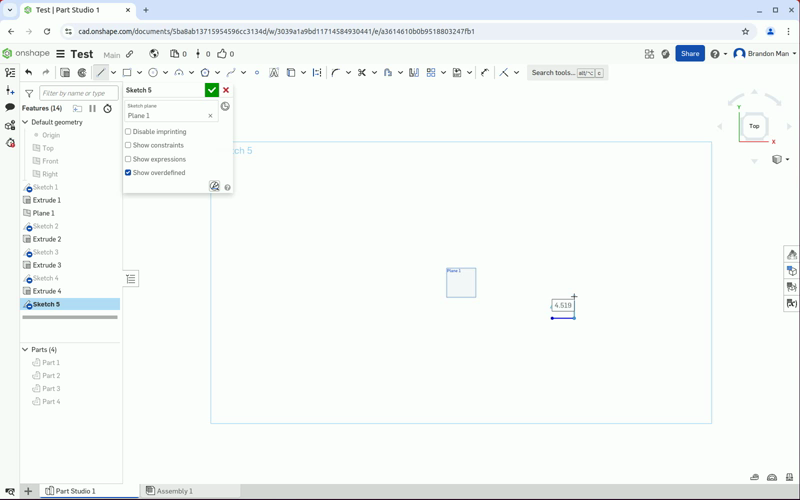
click(574, 296)
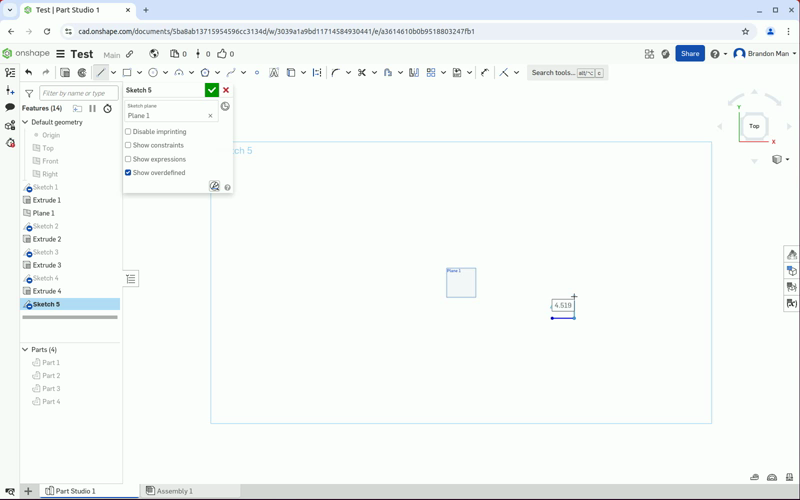
key_up(shift)
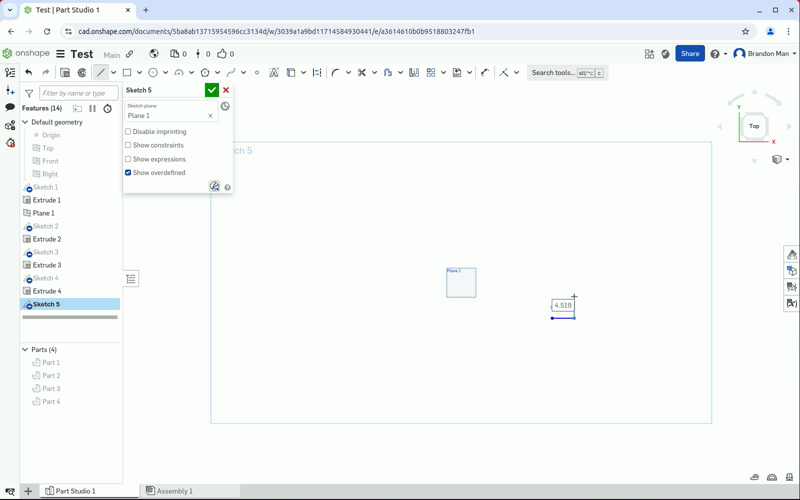
key_down(shift)
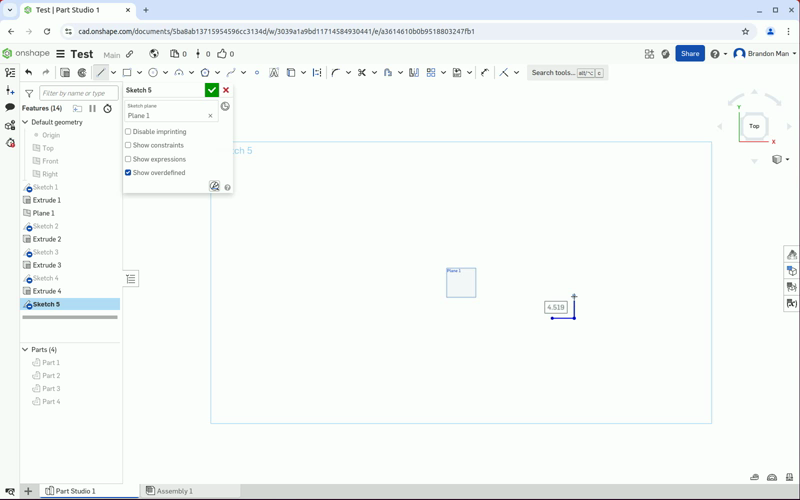
mouse_move(589, 296)
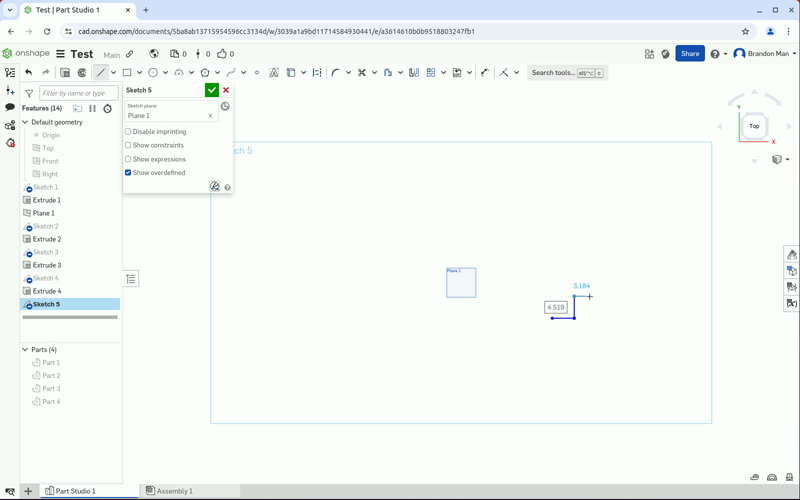
mouse_move(552, 296)
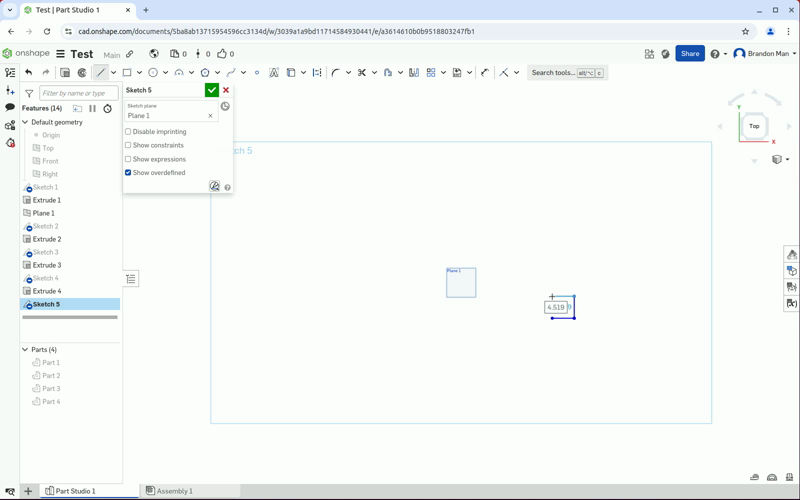
click(552, 296)
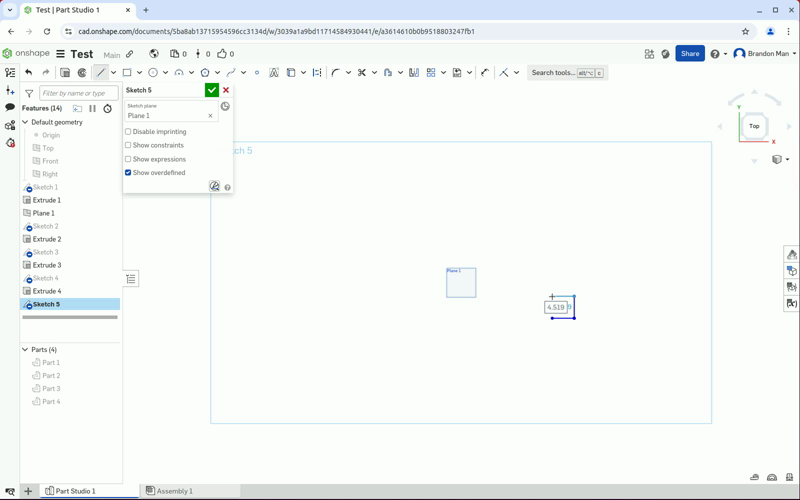
key_up(shift)
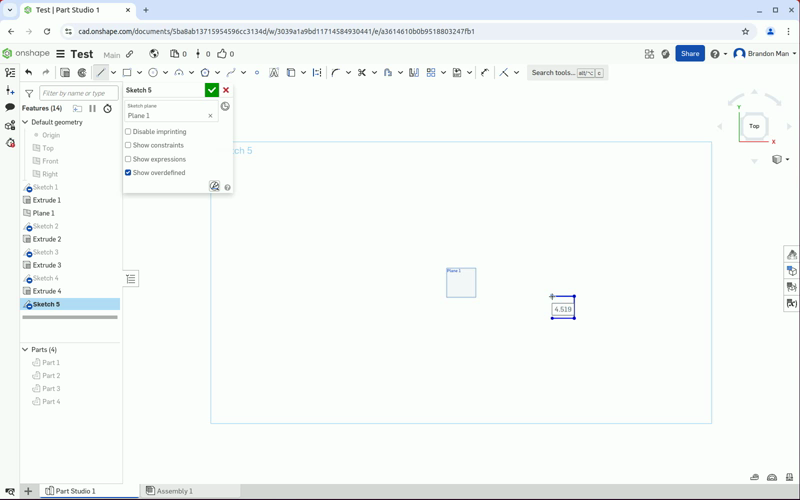
mouse_move(582, 296)
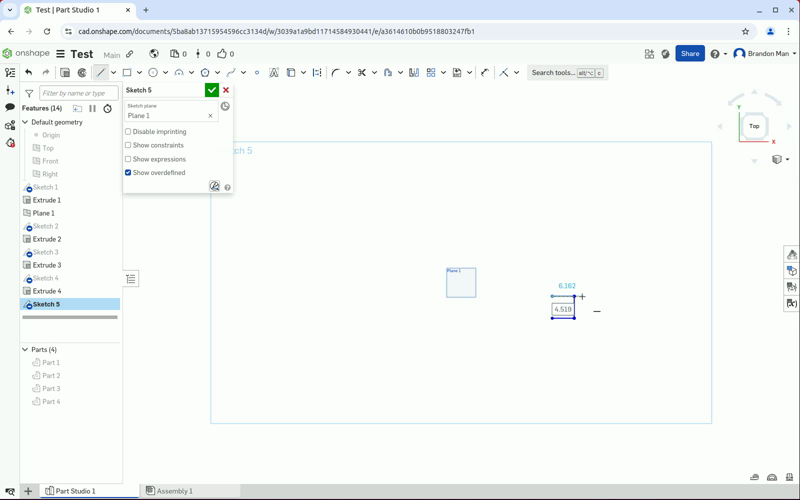
key_down(shift)
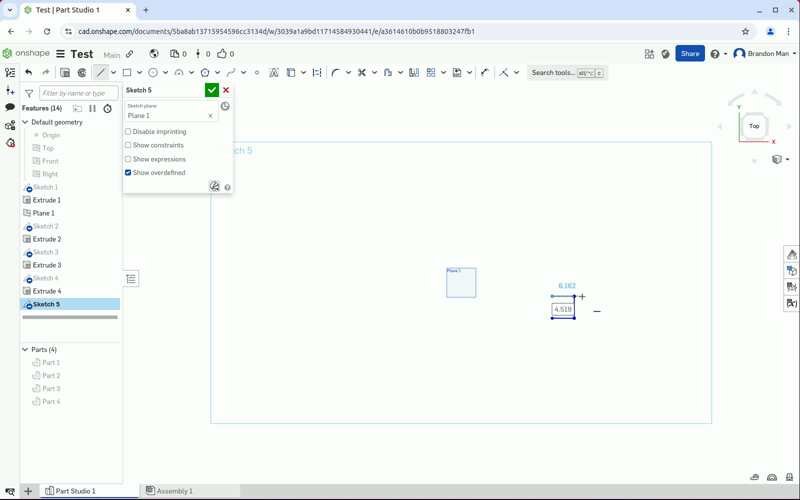
mouse_move(552, 318)
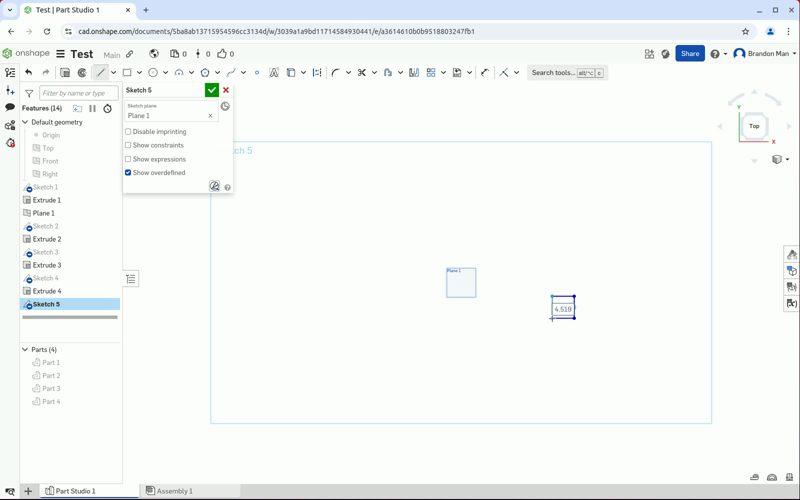
key_up(shift)
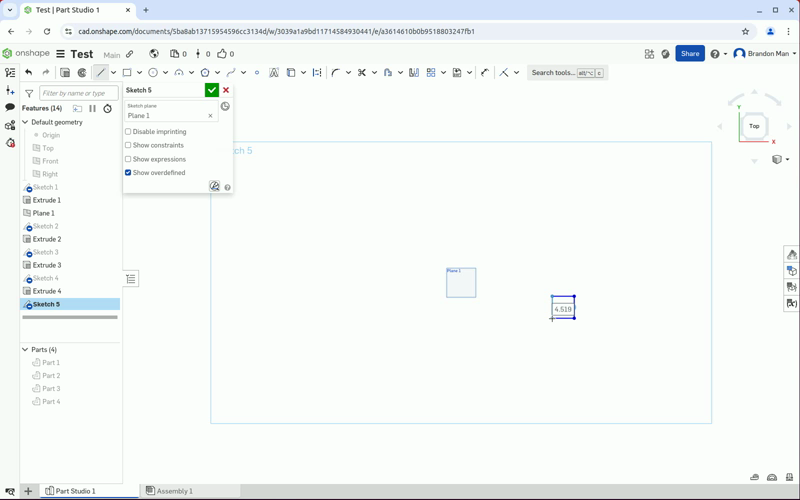
click(552, 318)
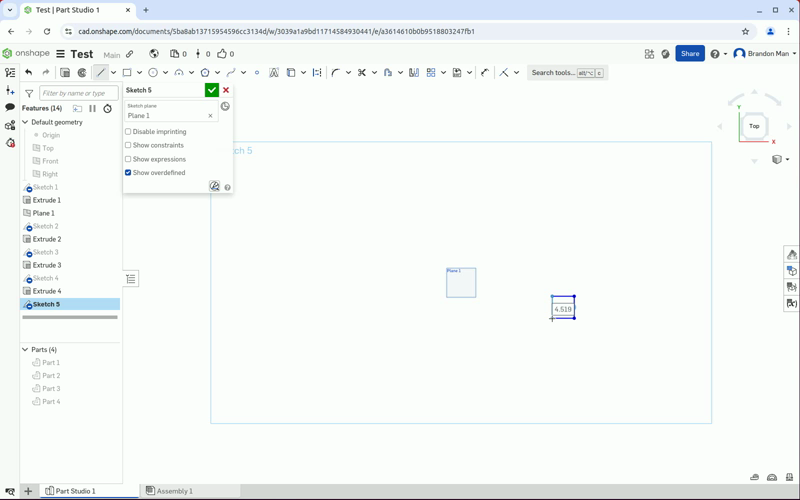
key(esc)
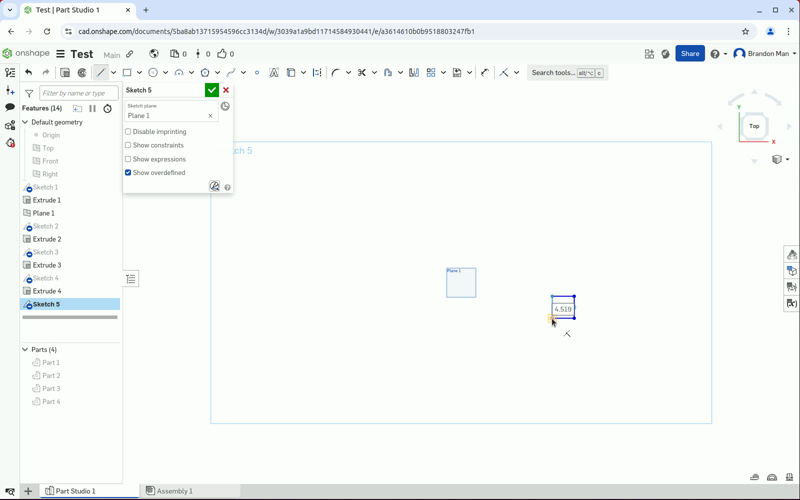
mouse_move(552, 304)
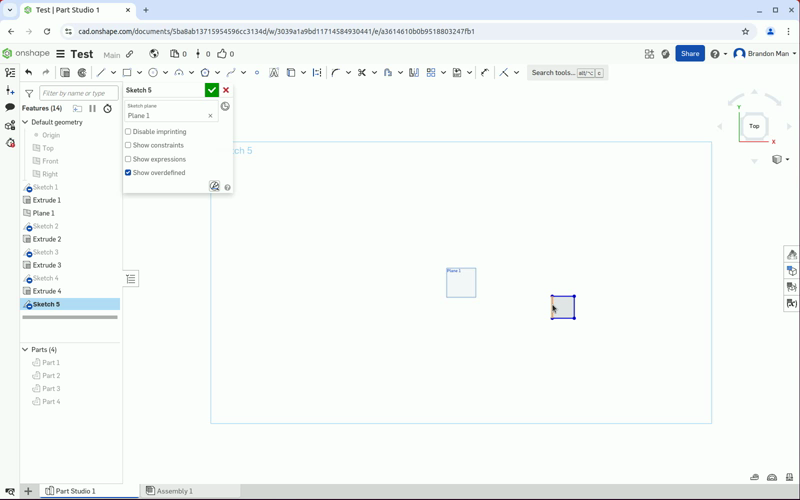
scroll(6)
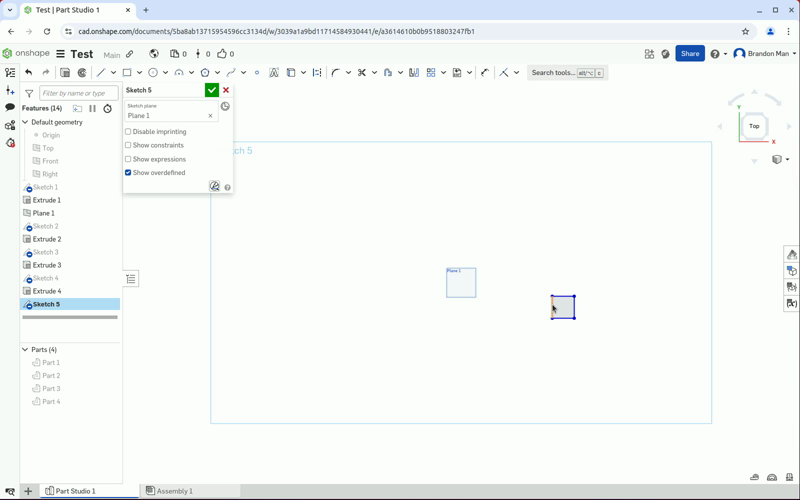
scroll(6)
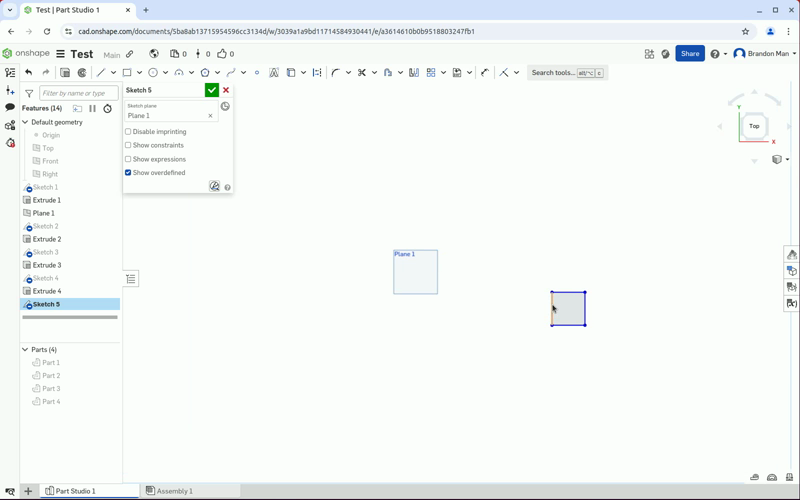
scroll(6)
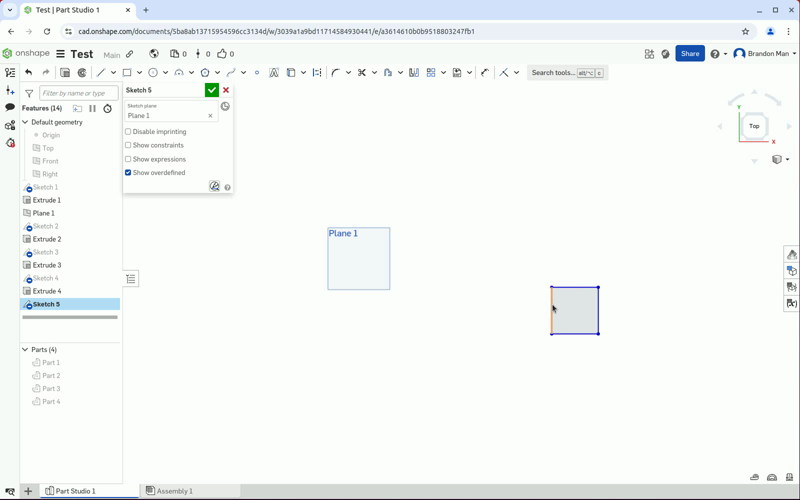
scroll(6)
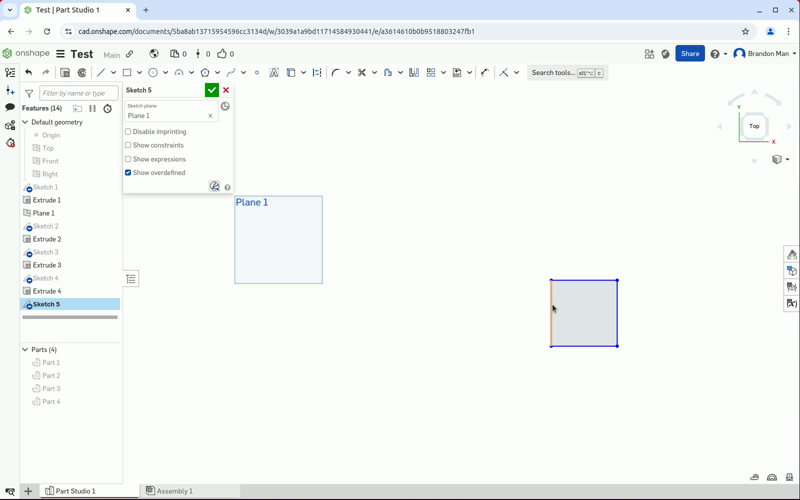
scroll(6)
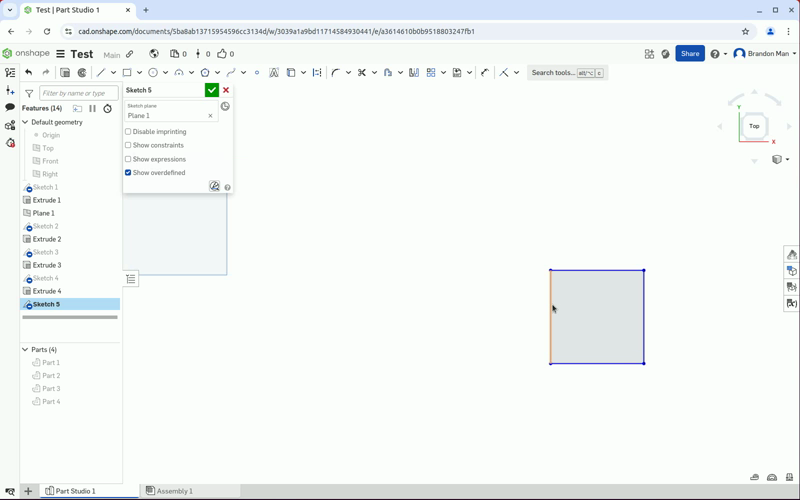
scroll(6)
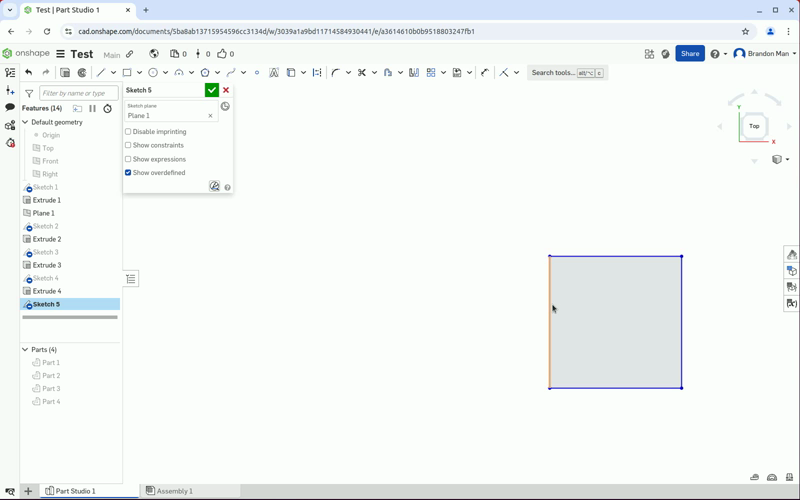
scroll(6)
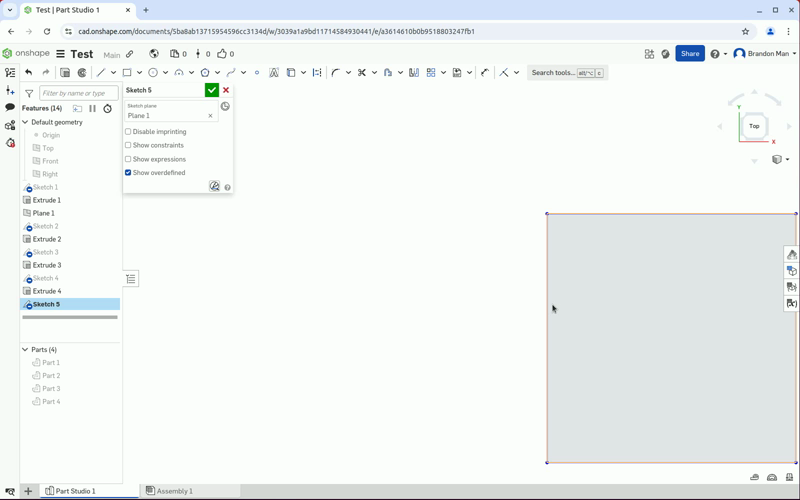
click(552, 304)
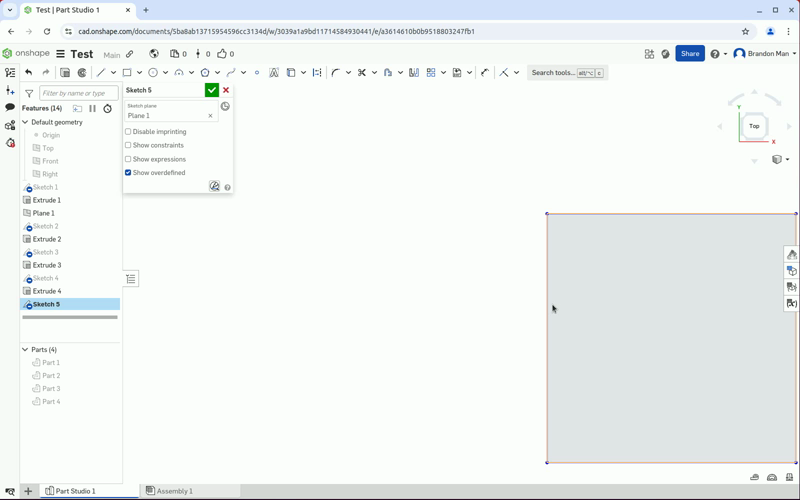
scroll(-6)
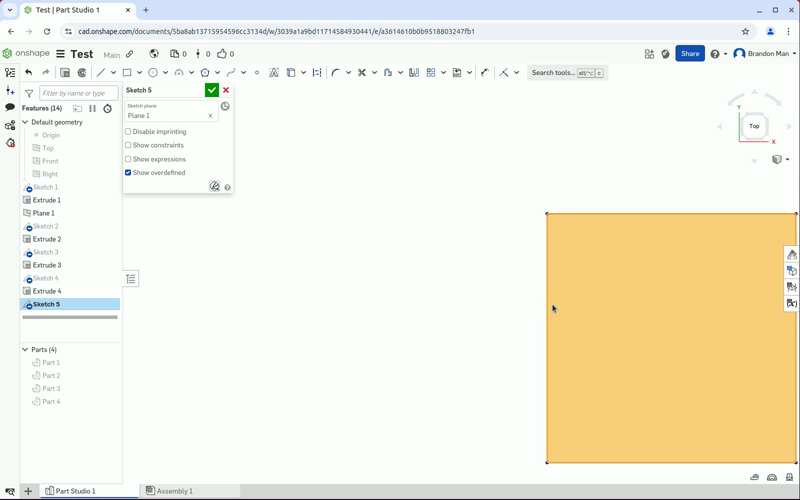
scroll(-6)
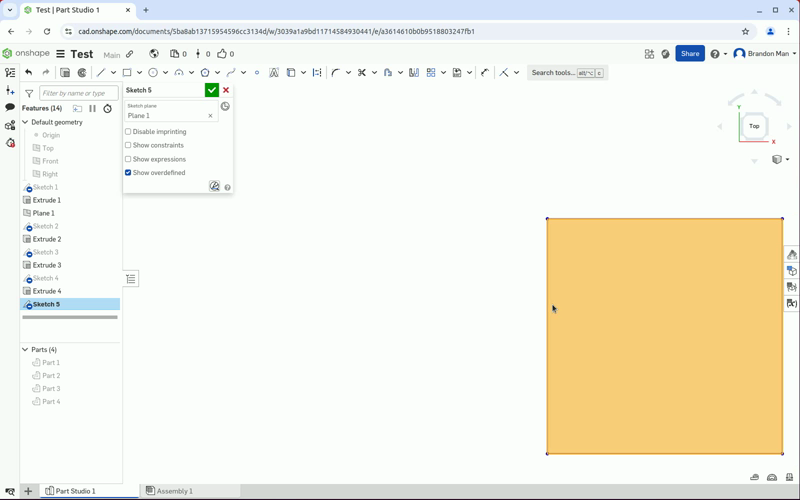
scroll(-6)
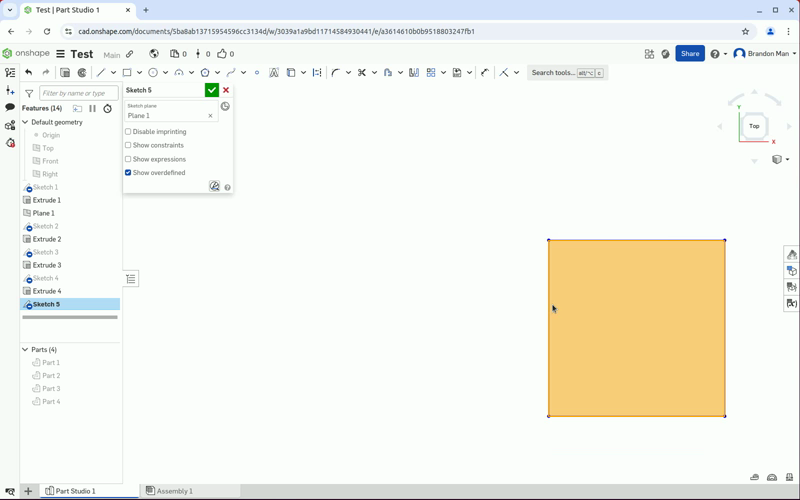
scroll(-6)
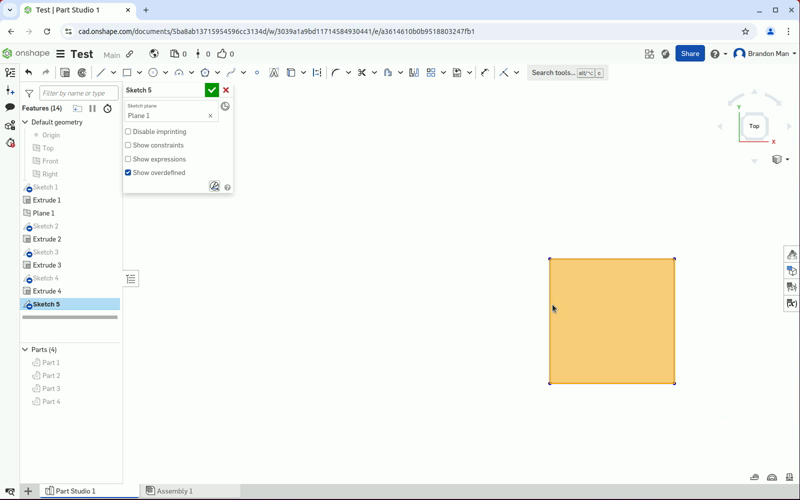
scroll(-6)
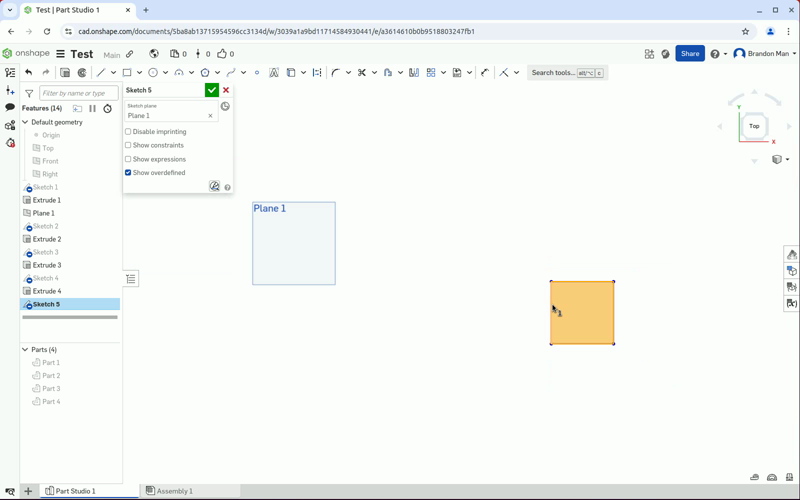
scroll(-6)
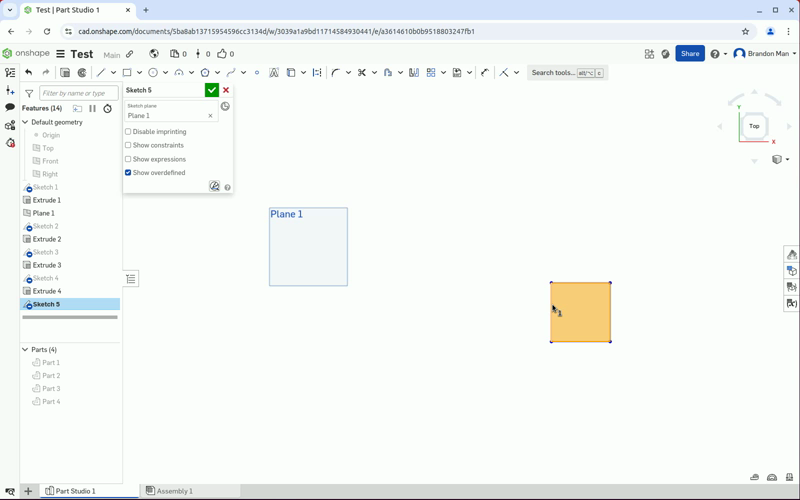
scroll(-6)
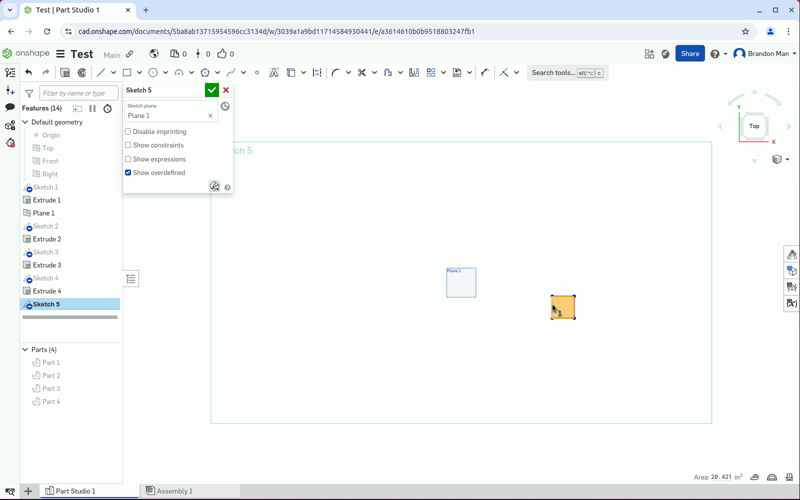
mouse_move(73, 352)
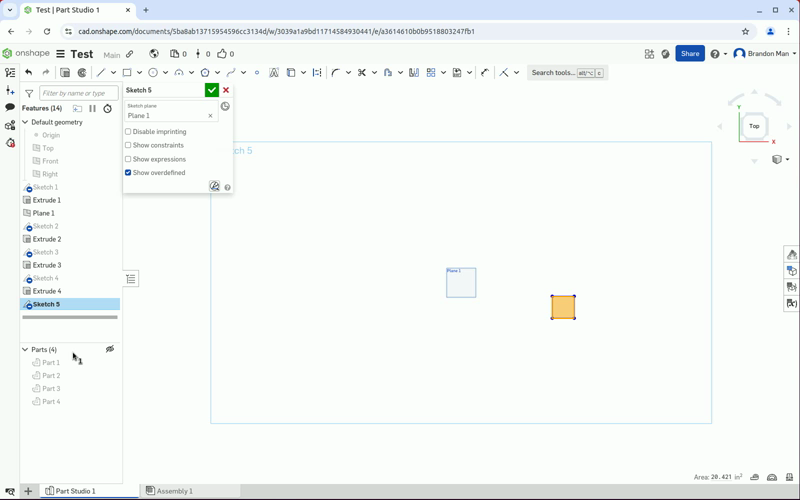
key(shift+y)
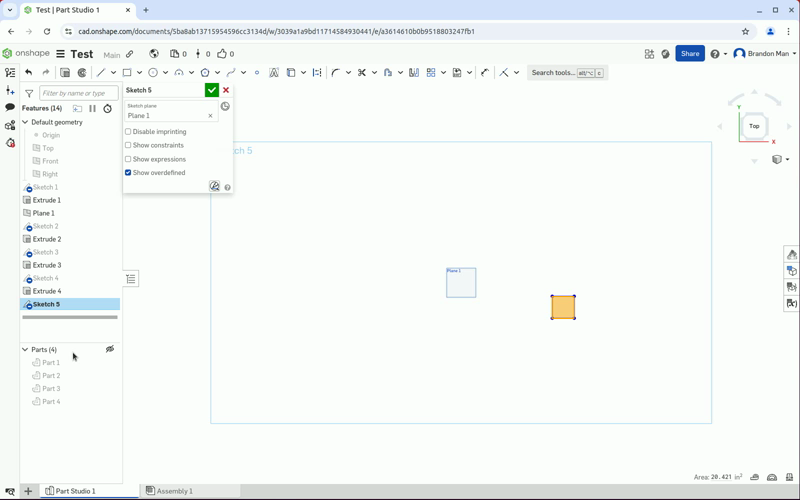
key(shift+e)
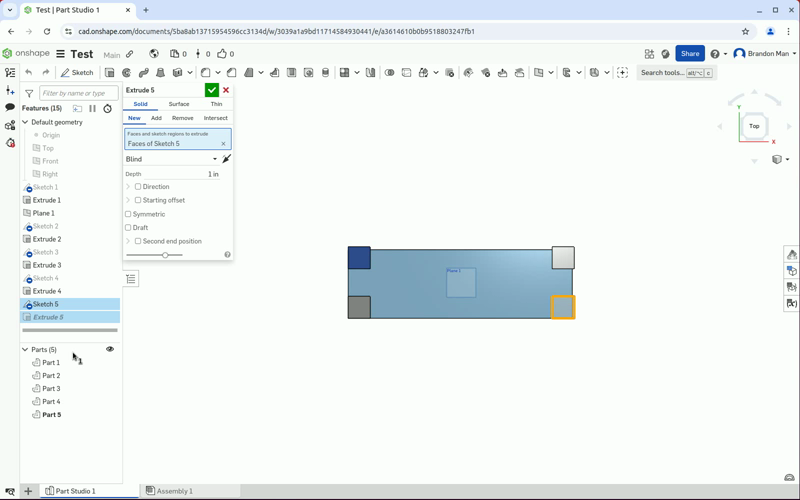
mouse_move(143, 106)
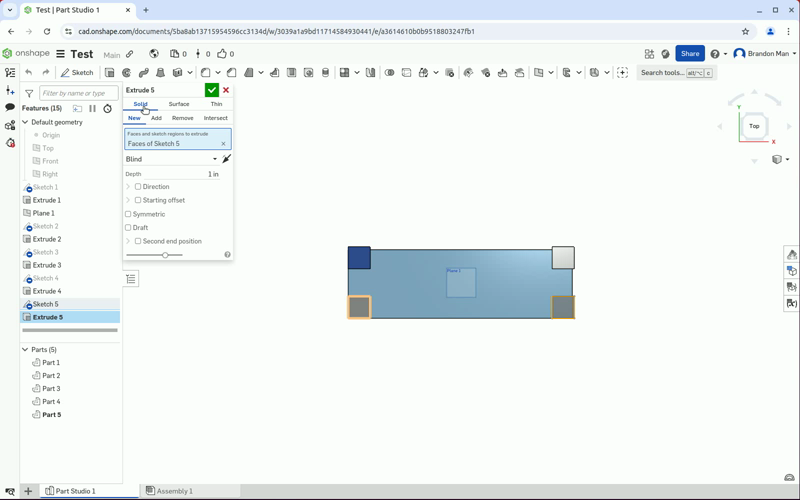
click(143, 106)
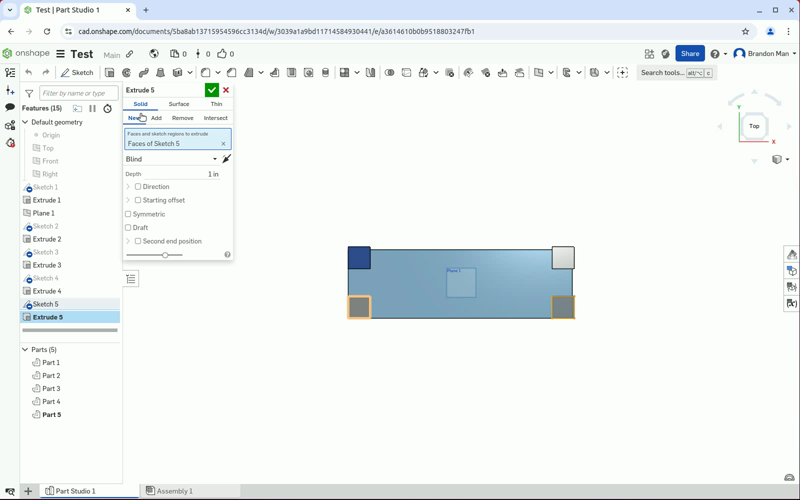
mouse_move(137, 120)
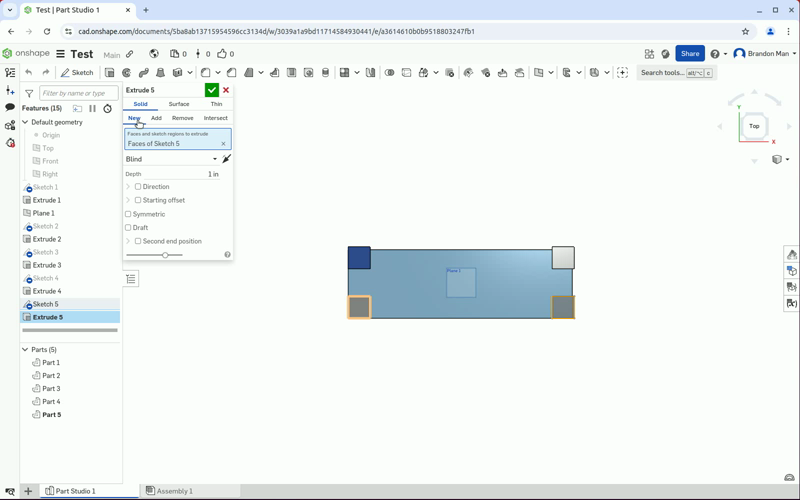
click(137, 120)
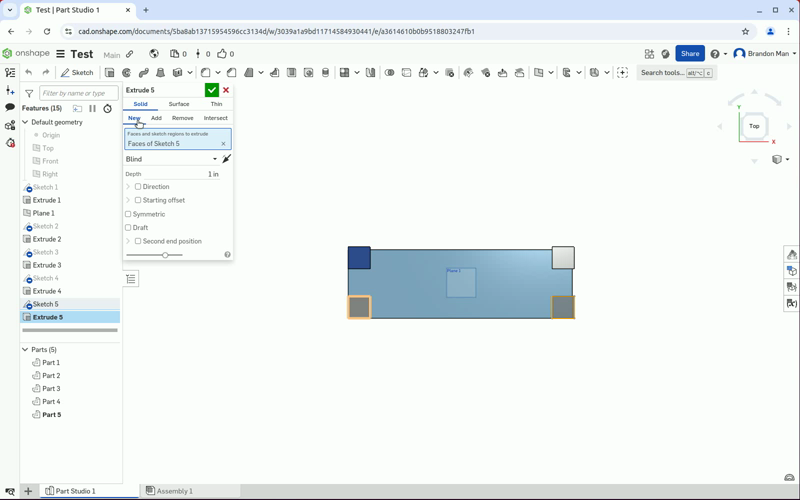
key(tab, 4)
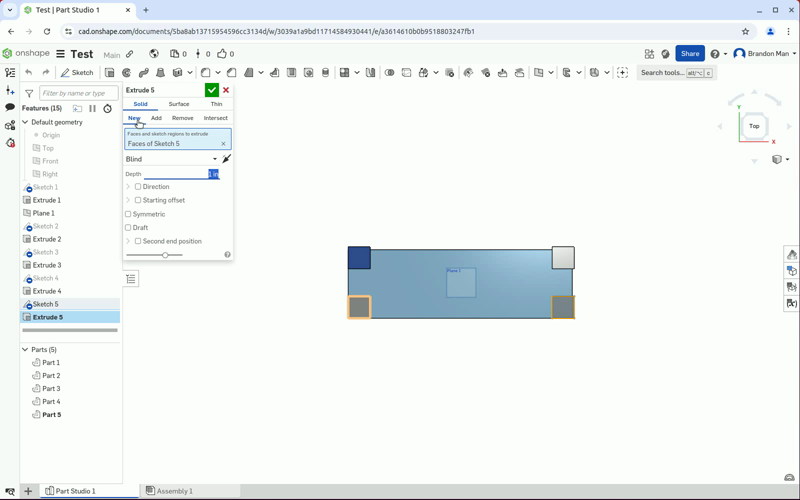
text(5.055)
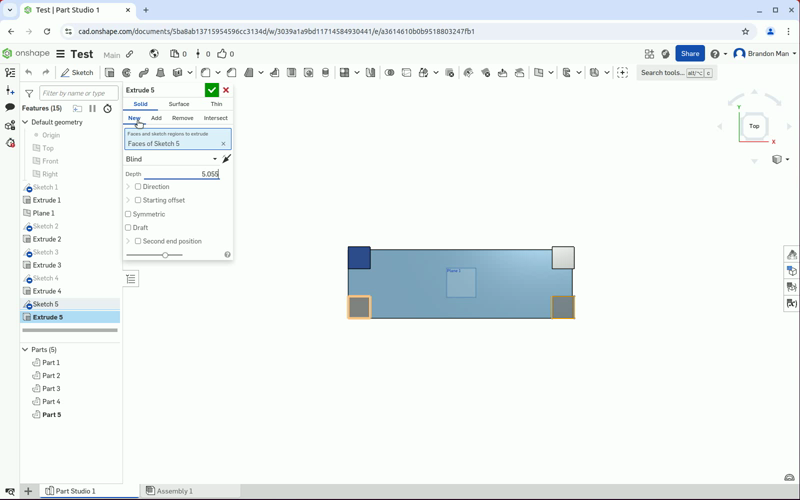
key(enter)
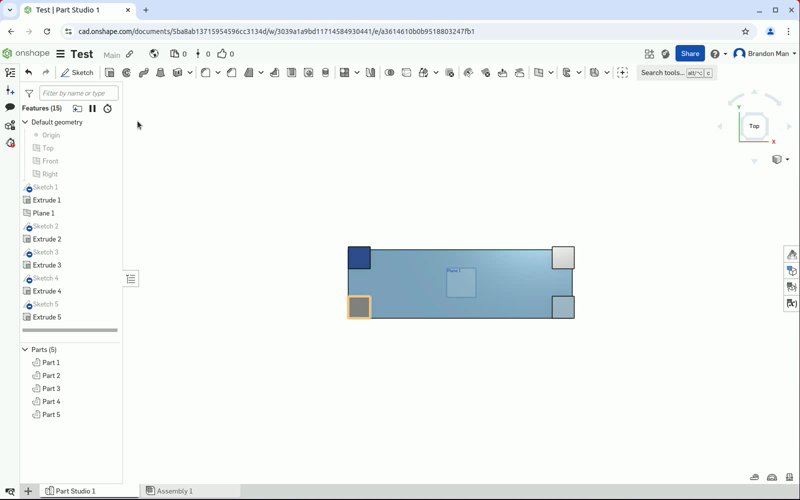
key(shift+h)
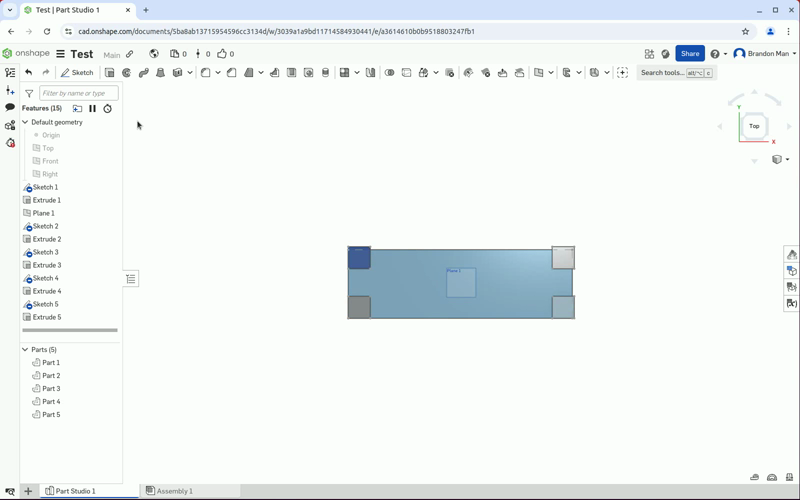
key(shift+h)
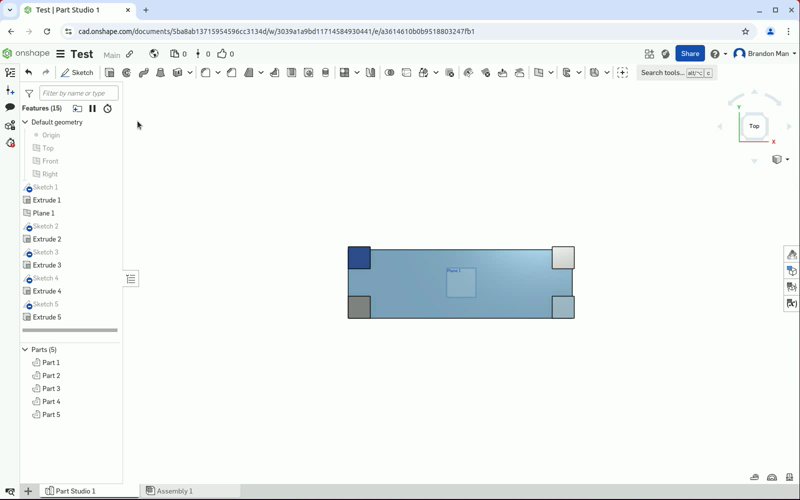
mouse_move(73, 189)
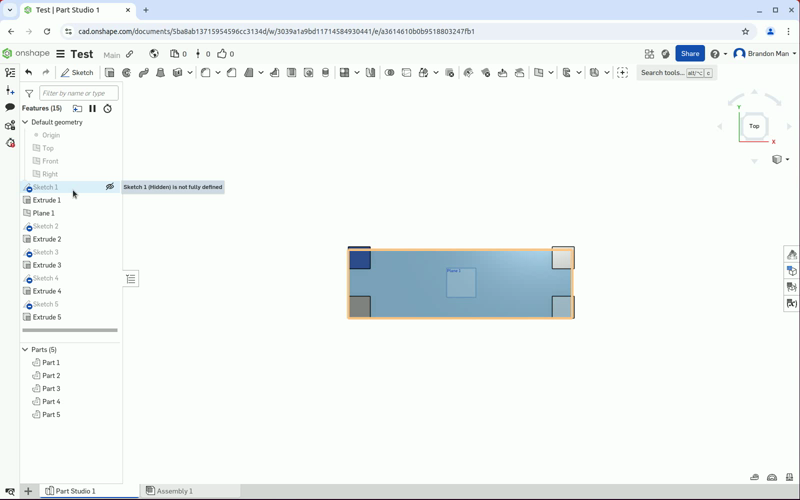
click(73, 189)
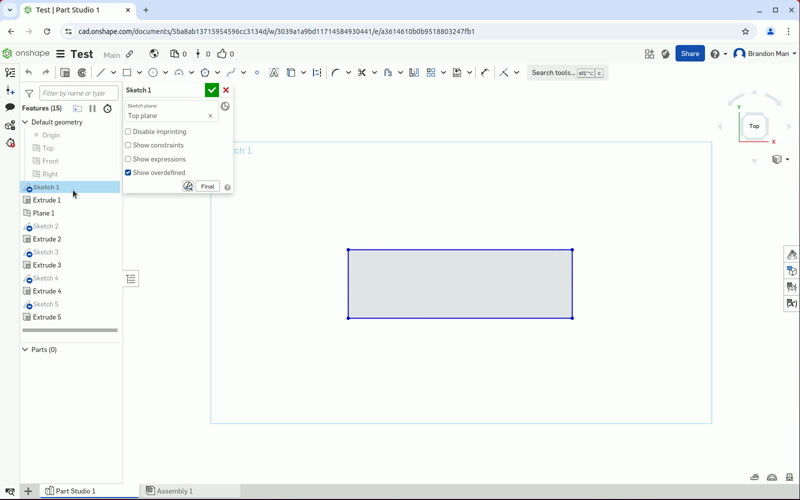
mouse_move(229, 92)
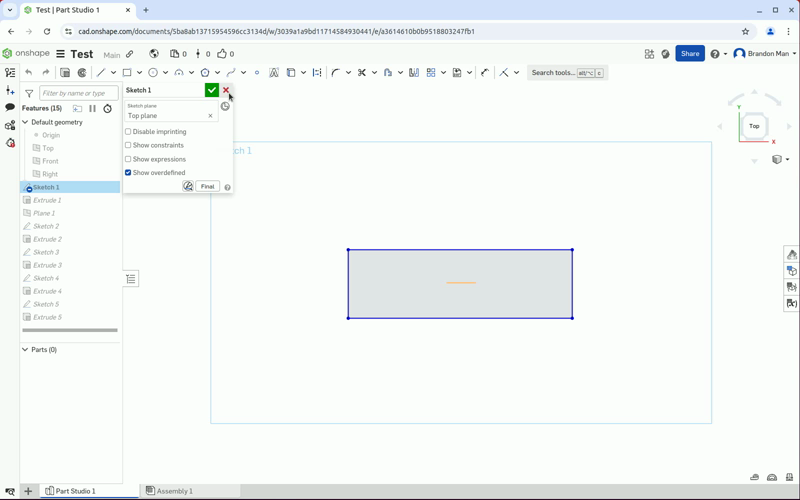
click(229, 92)
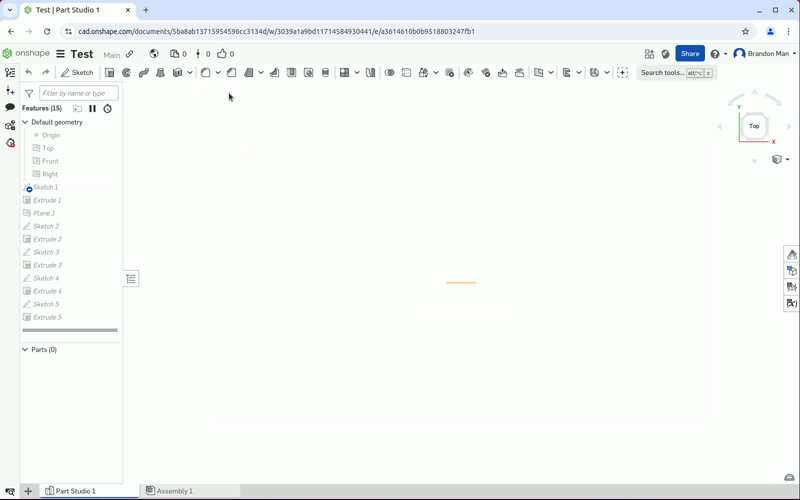
key(shift+s)
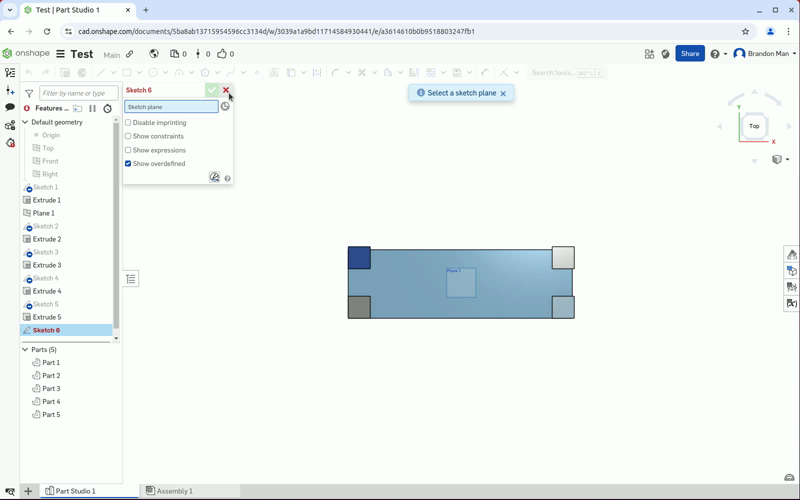
mouse_move(69, 215)
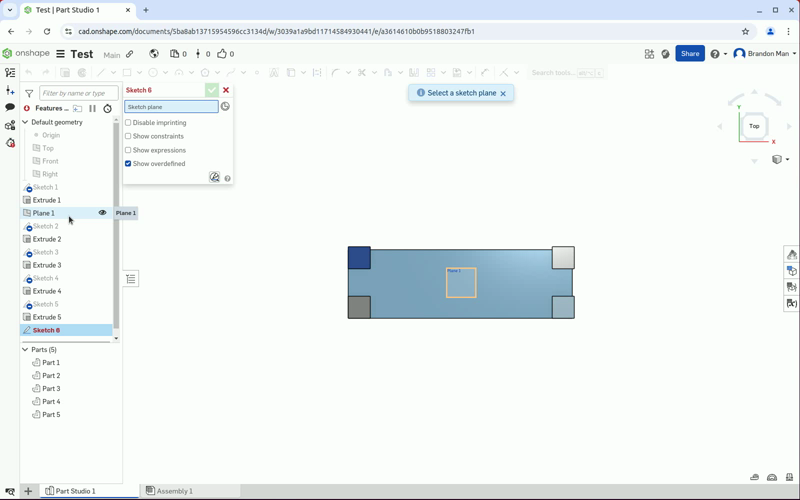
click(69, 215)
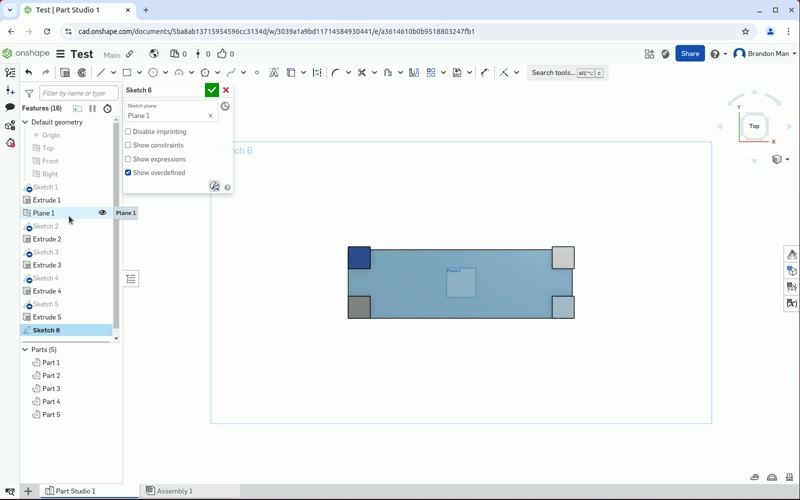
mouse_move(73, 352)
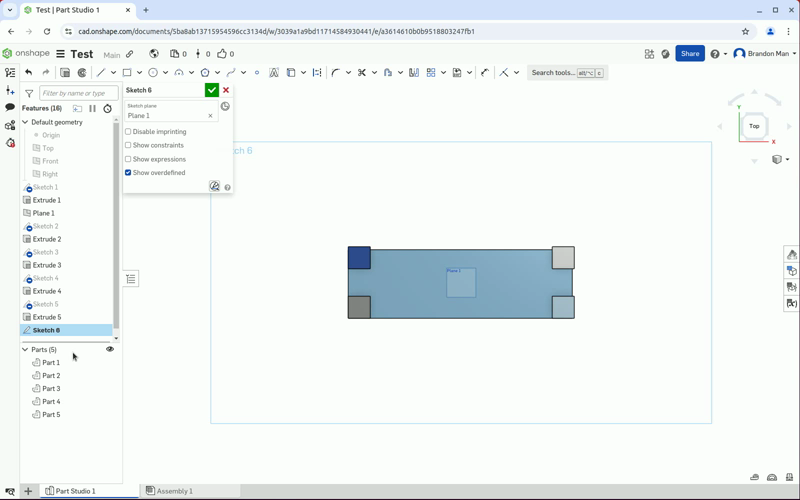
key(y)
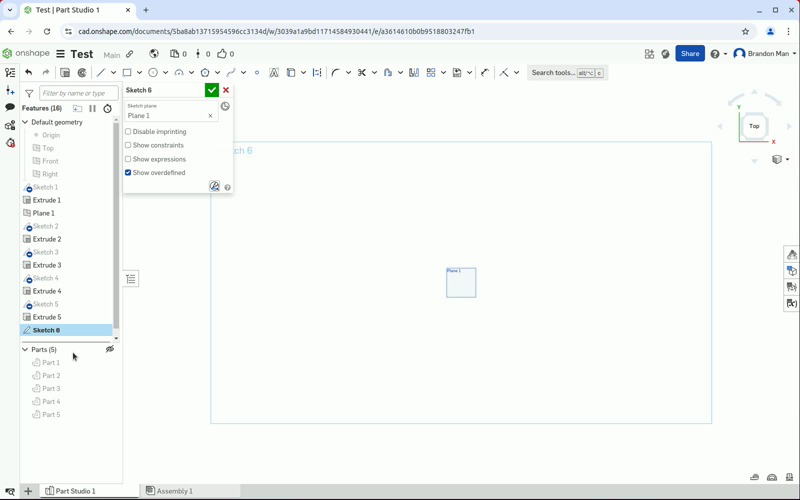
key(l)
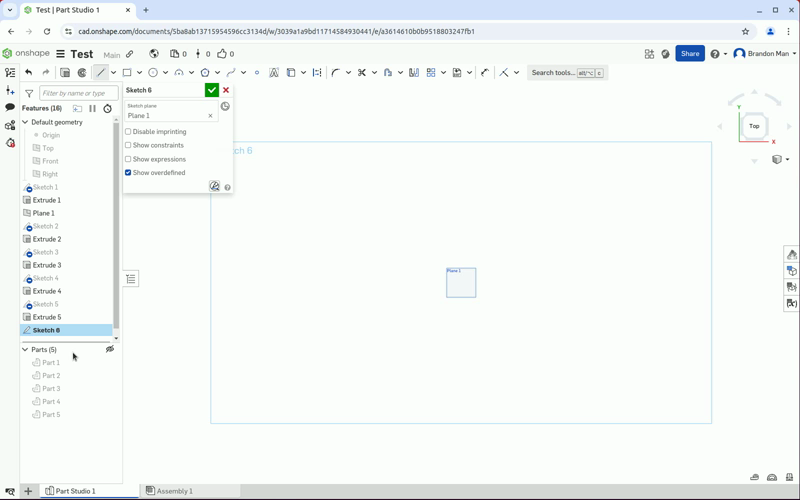
key_down(shift)
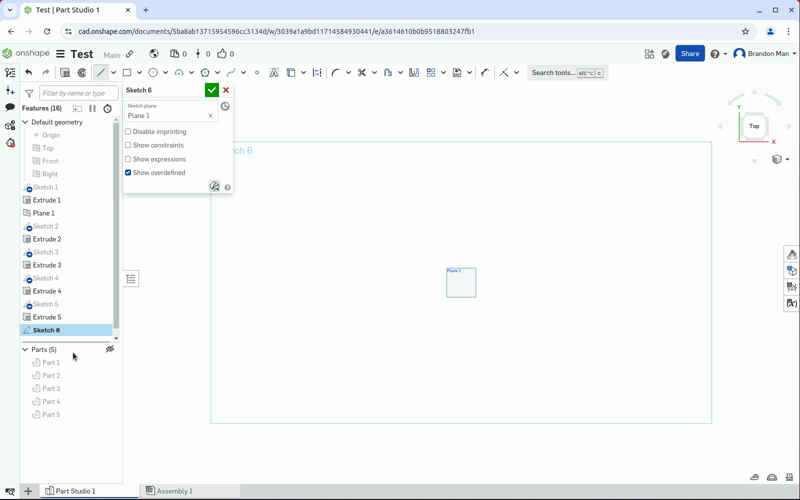
mouse_move(450, 293)
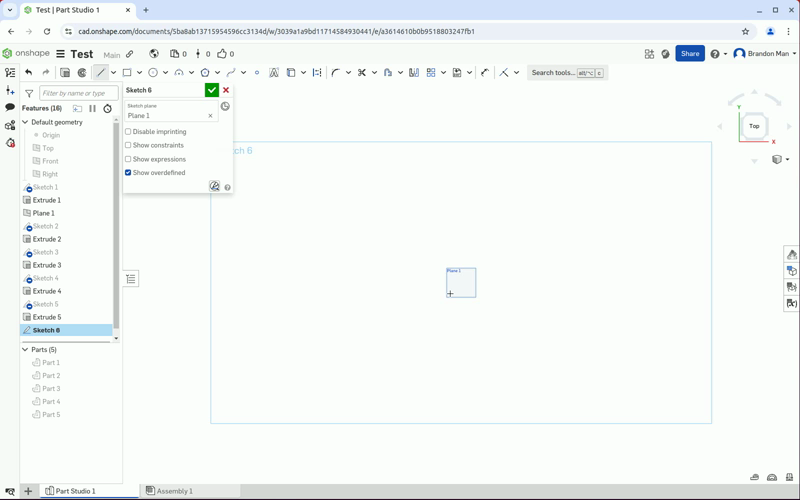
click(450, 293)
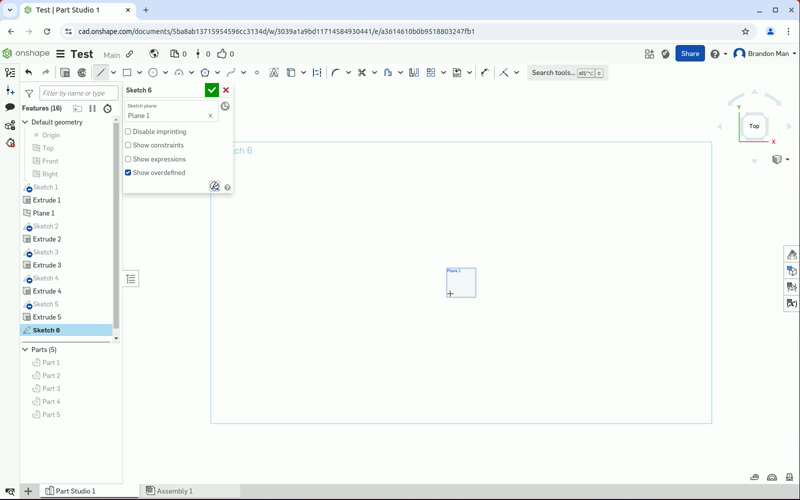
key_up(shift)
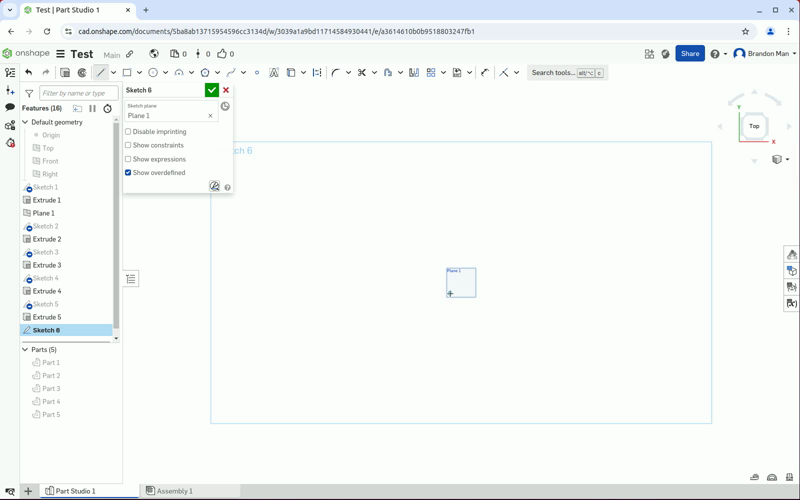
key_down(shift)
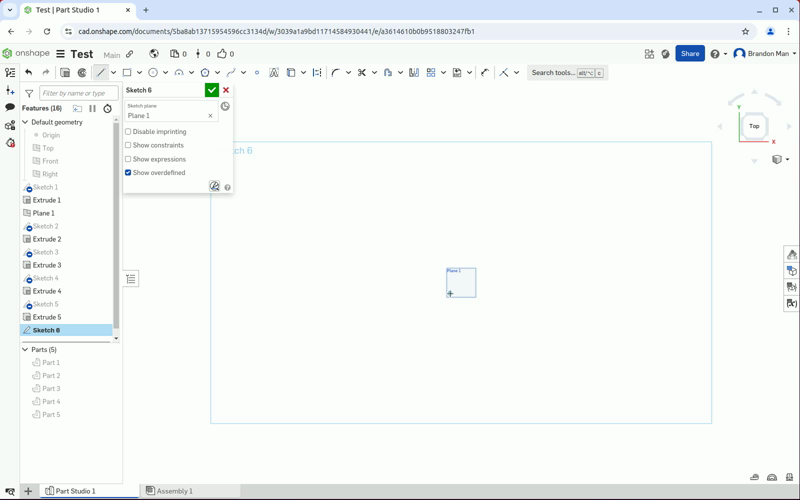
mouse_move(480, 293)
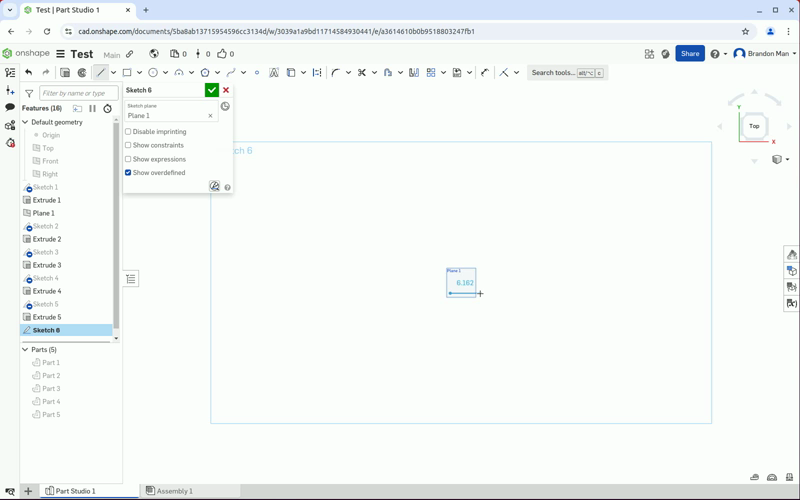
mouse_move(472, 293)
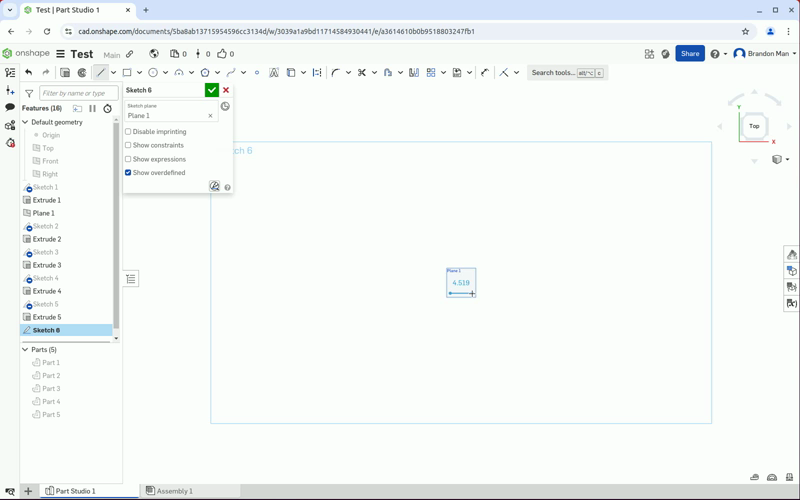
click(472, 293)
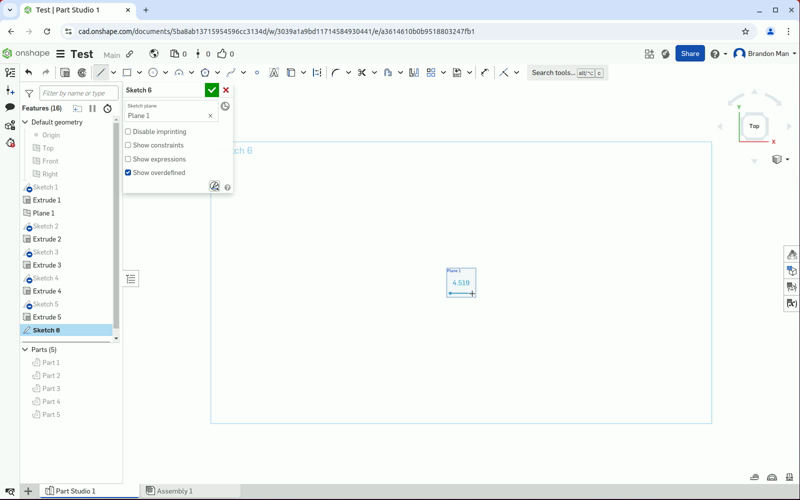
key_up(shift)
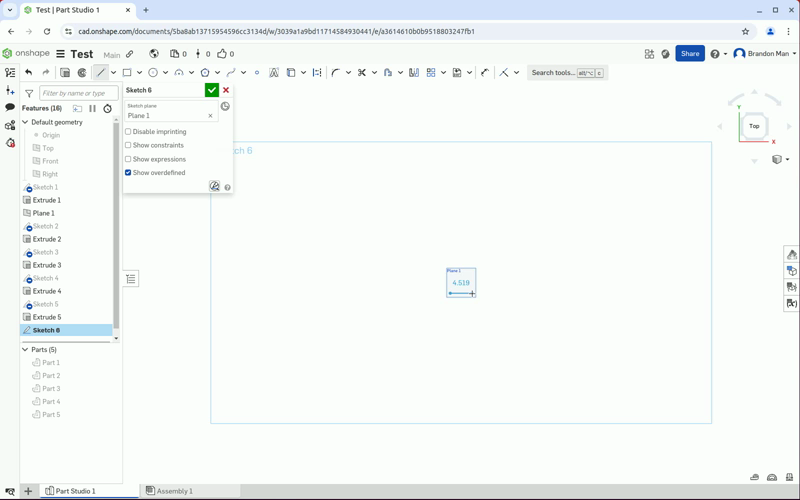
key_down(shift)
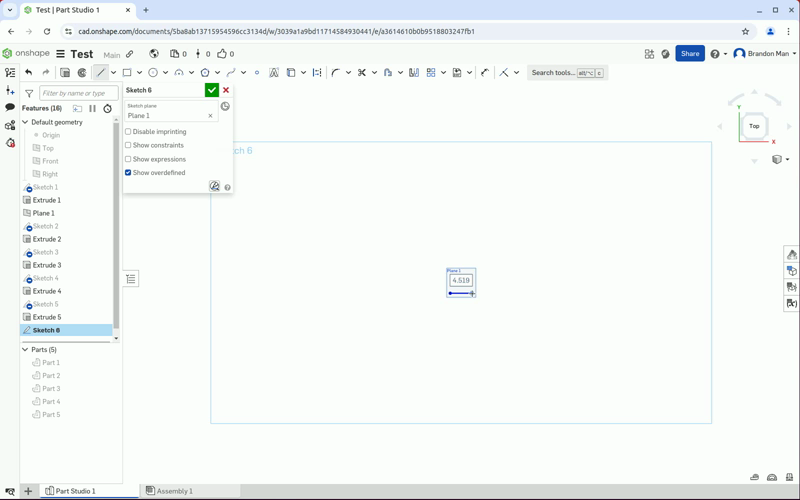
mouse_move(502, 293)
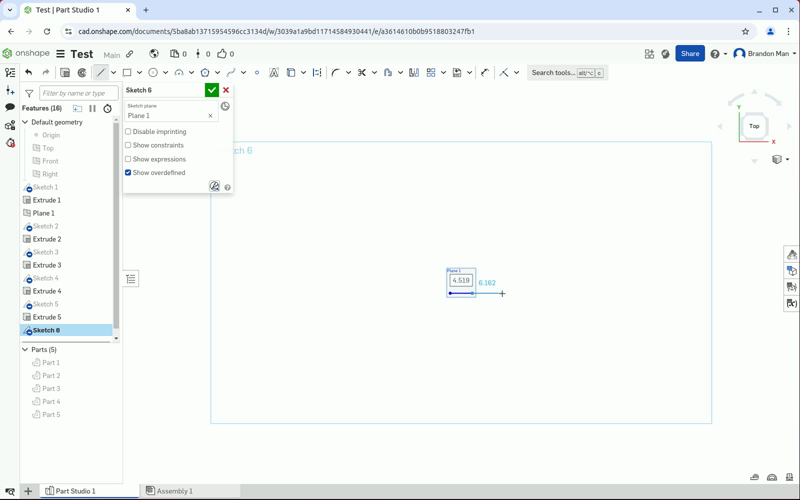
mouse_move(472, 271)
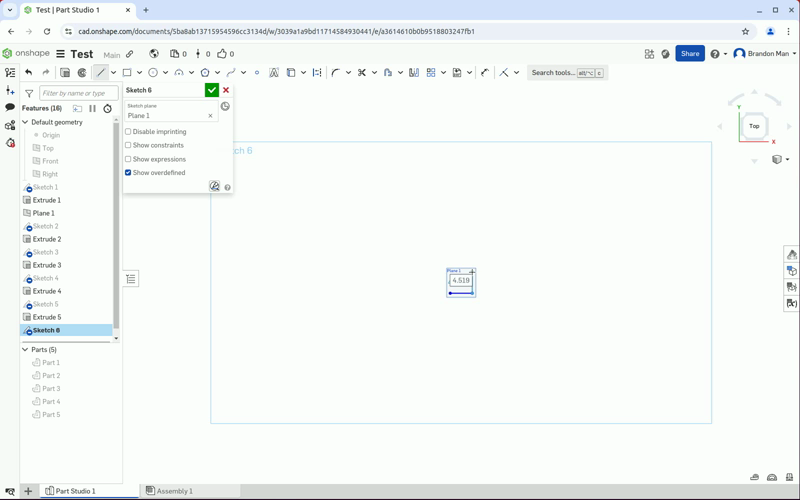
click(472, 271)
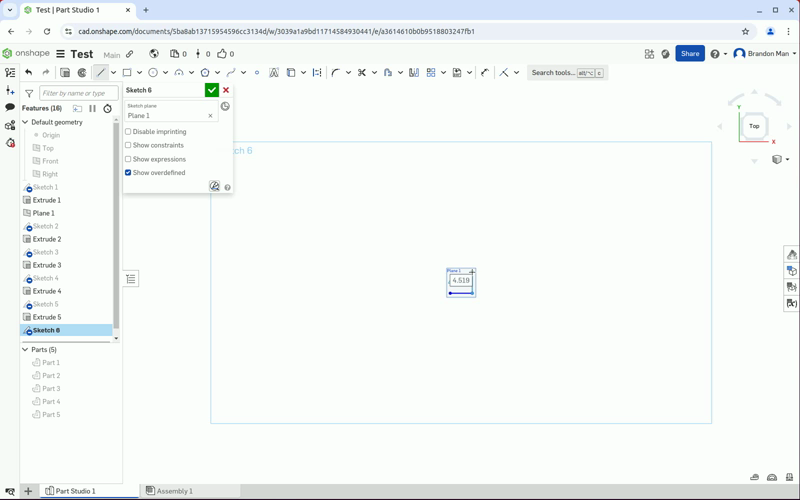
key_up(shift)
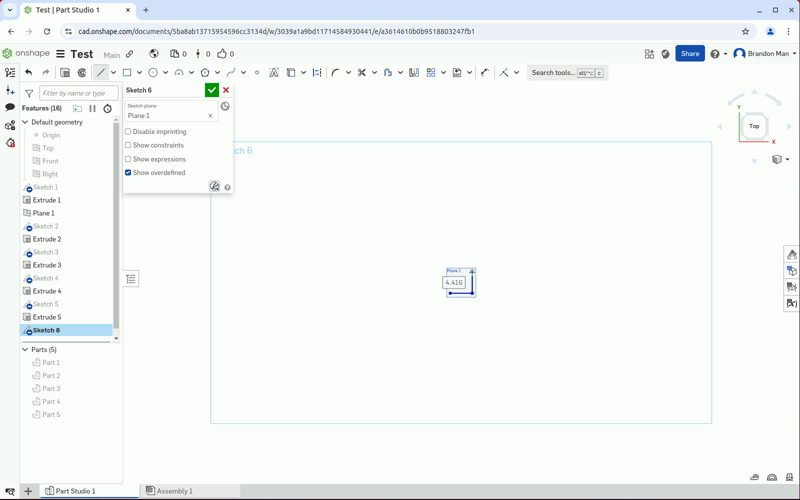
key_down(shift)
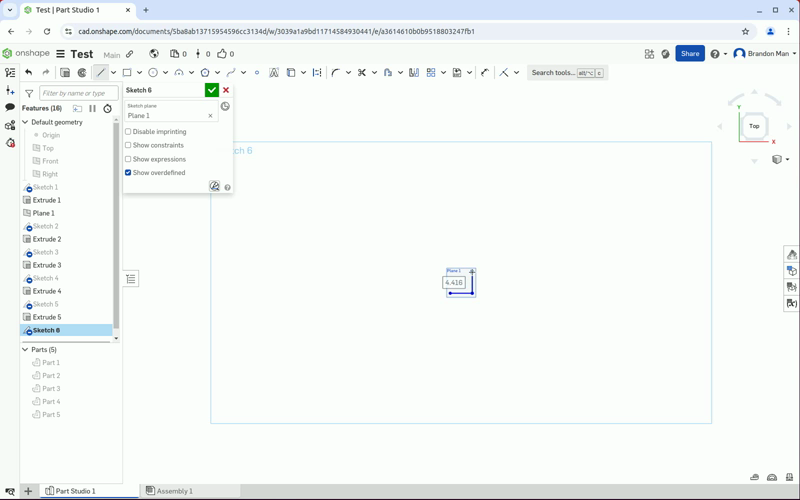
mouse_move(502, 271)
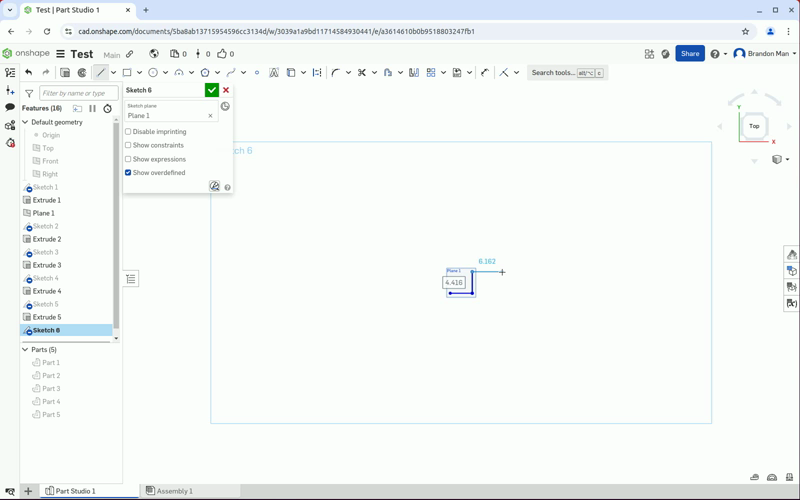
mouse_move(450, 271)
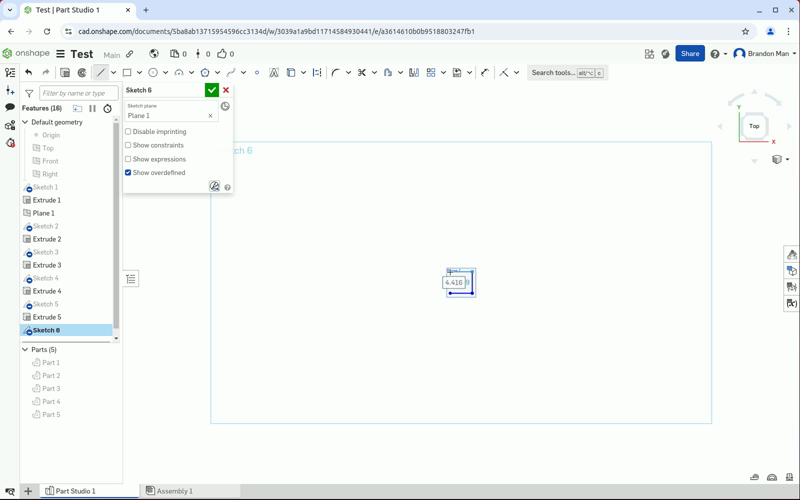
click(450, 271)
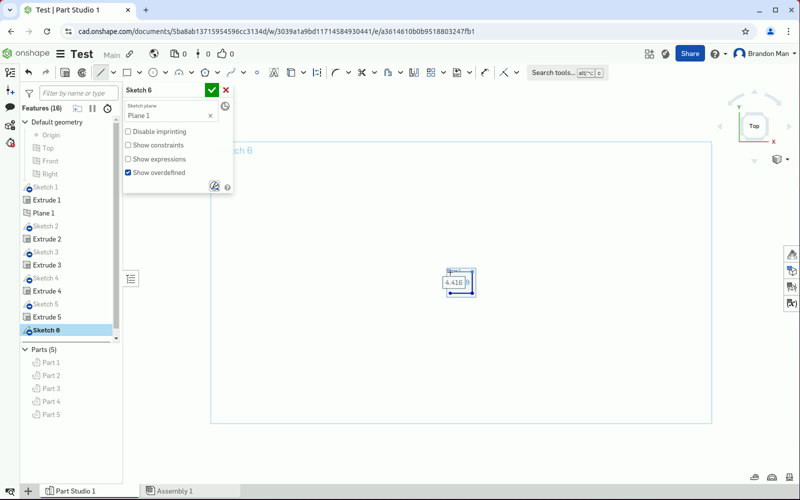
key_up(shift)
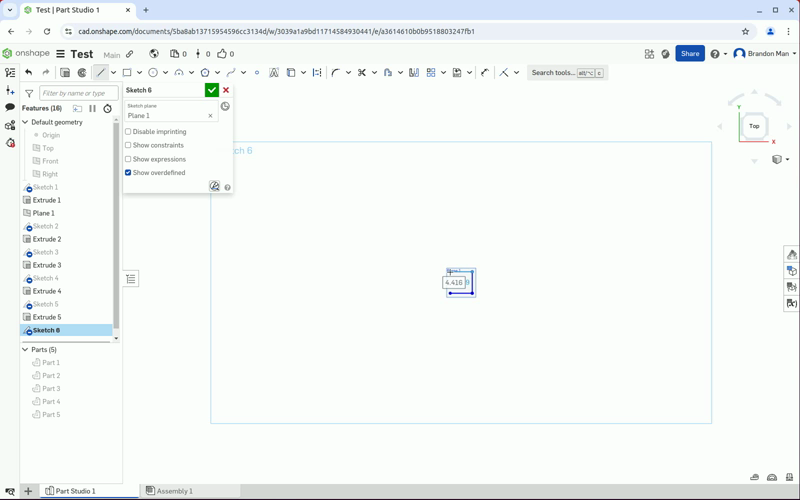
mouse_move(480, 271)
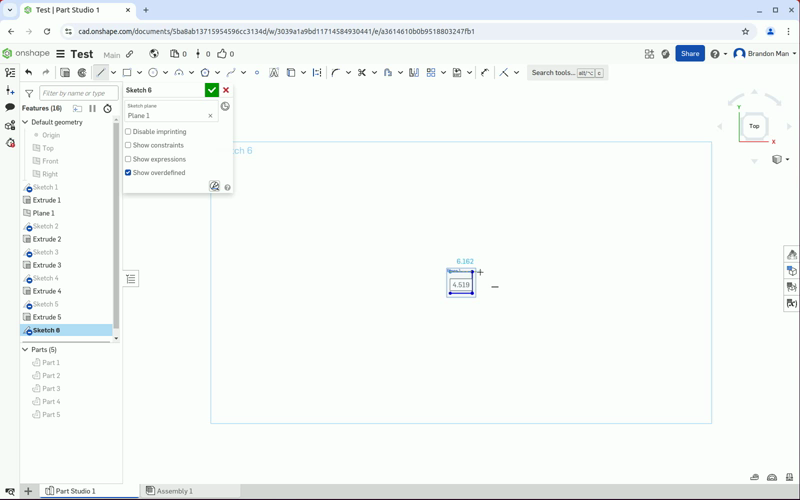
key_down(shift)
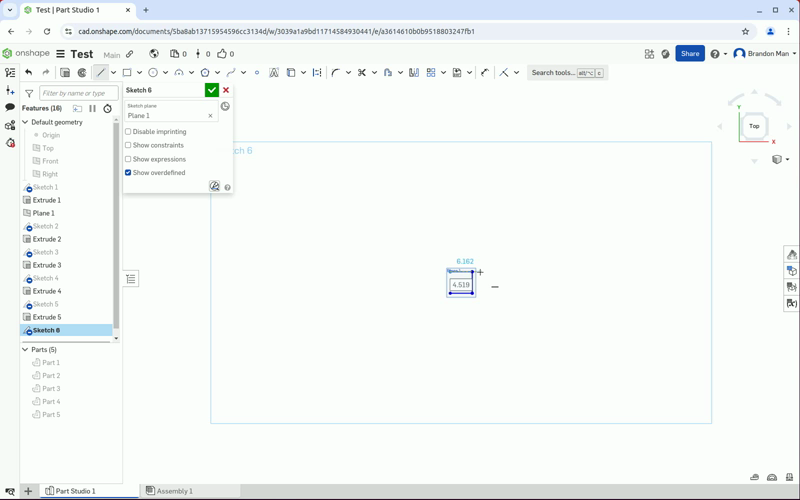
mouse_move(450, 293)
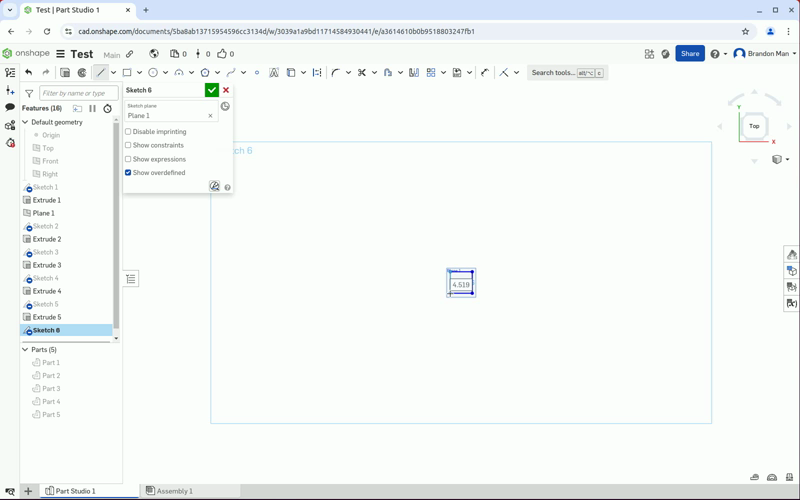
key_up(shift)
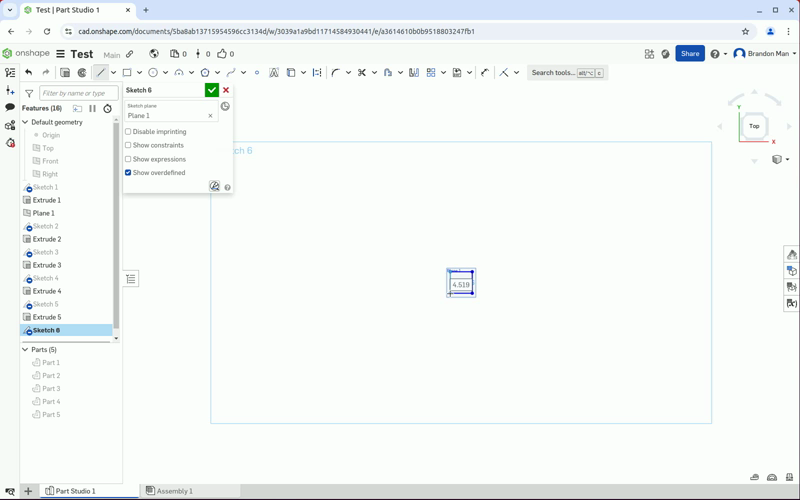
click(450, 293)
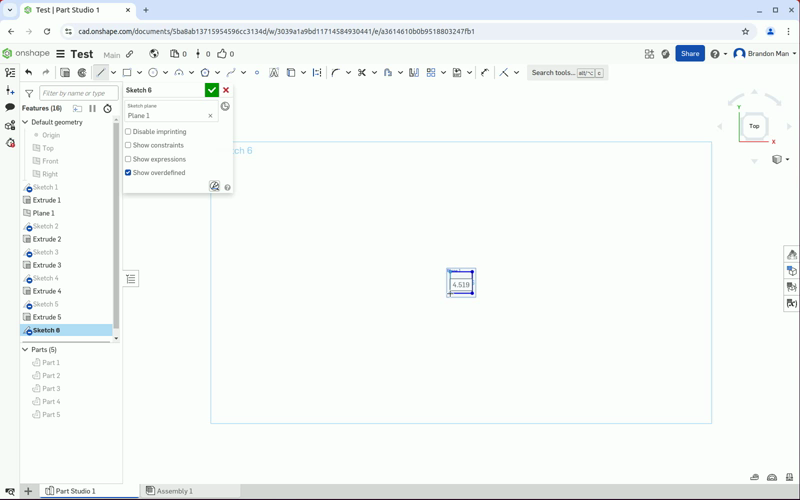
key(esc)
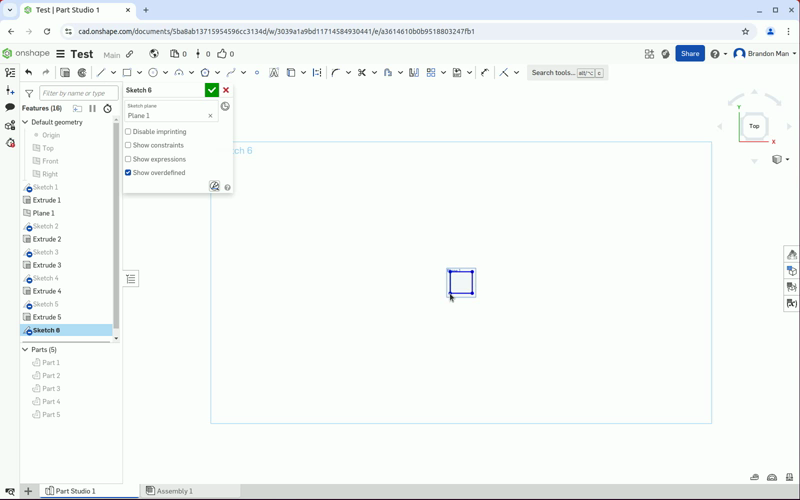
mouse_move(471, 272)
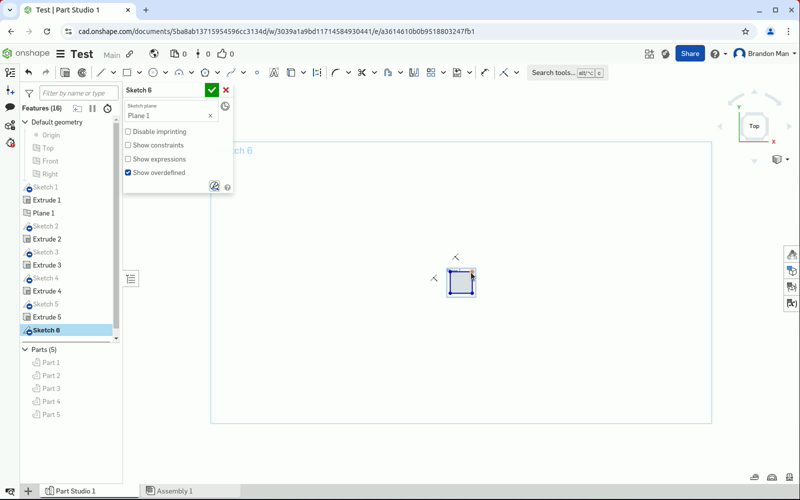
scroll(6)
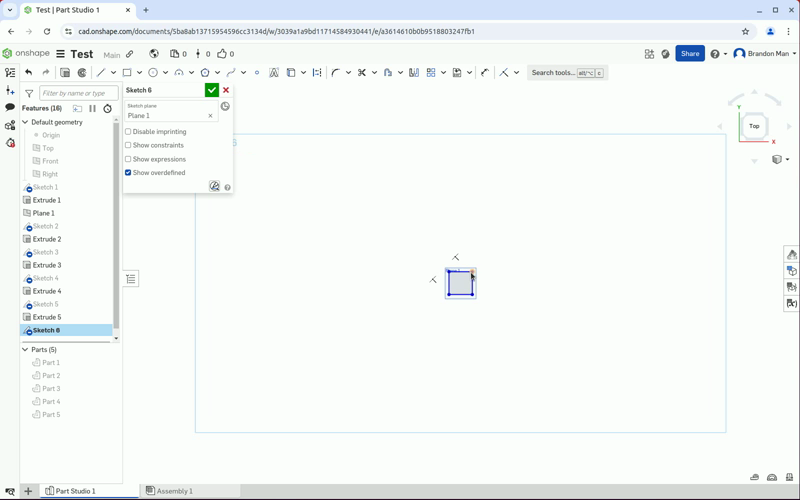
scroll(6)
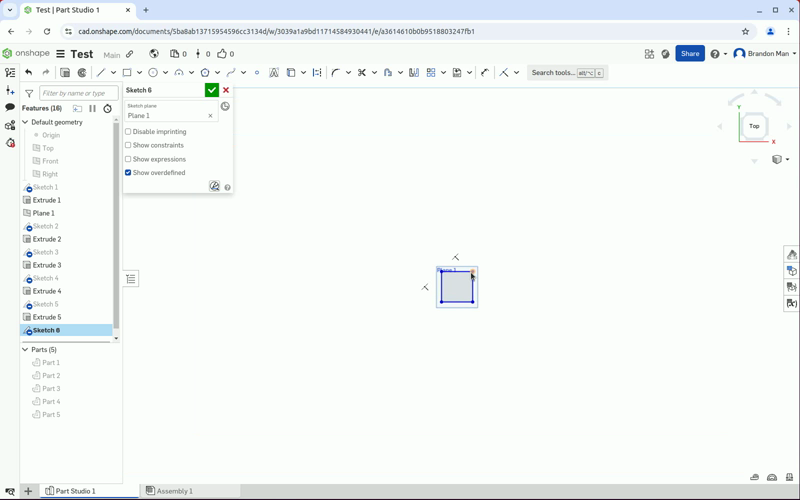
scroll(6)
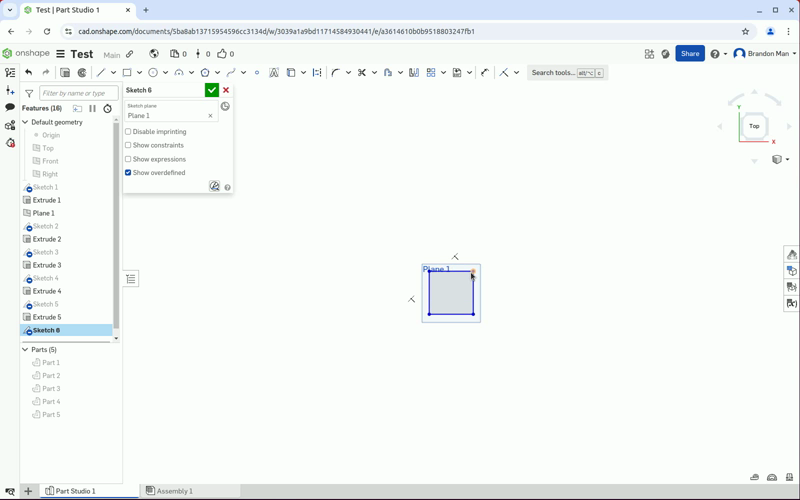
scroll(6)
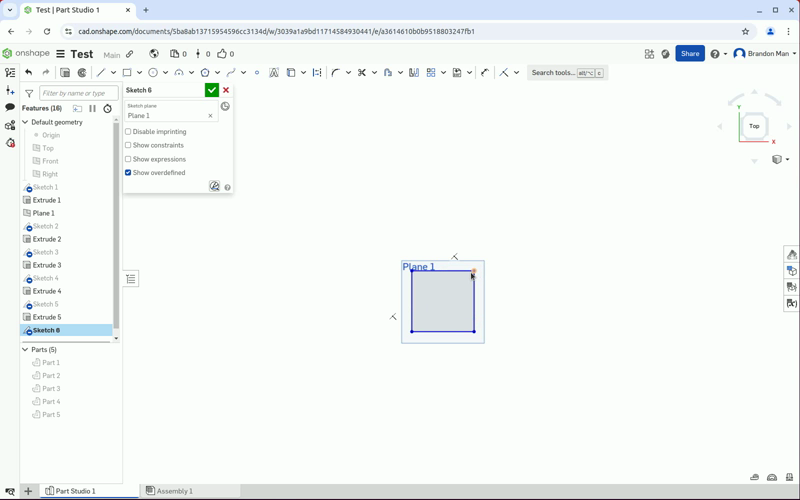
scroll(6)
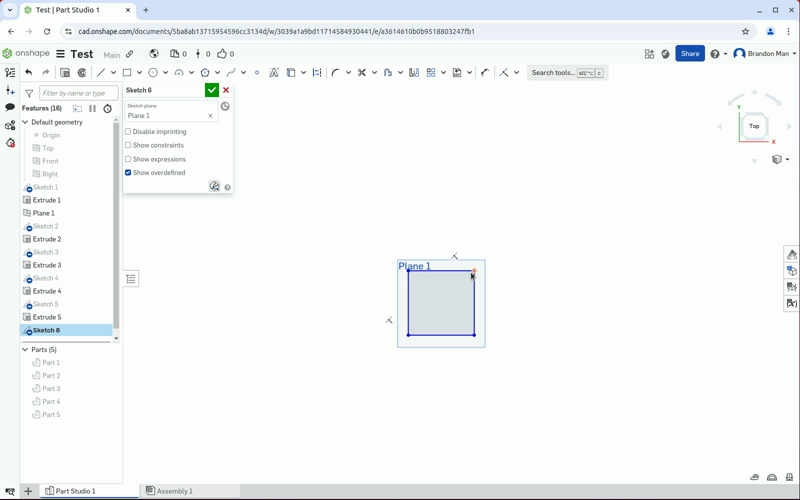
scroll(6)
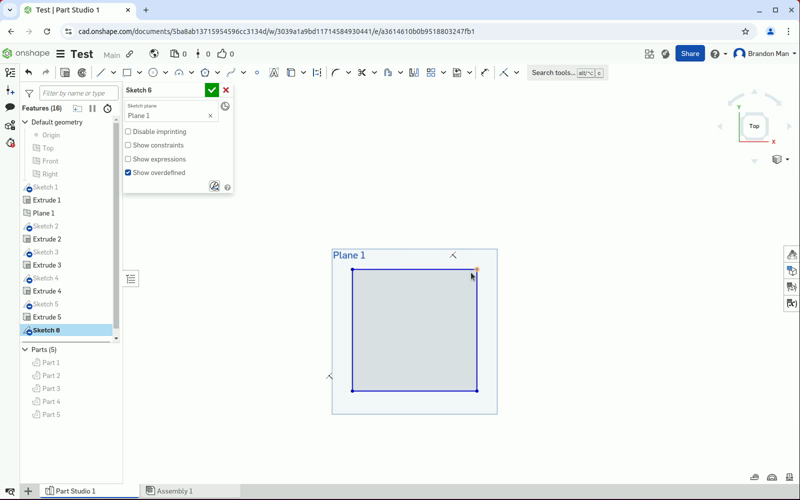
scroll(6)
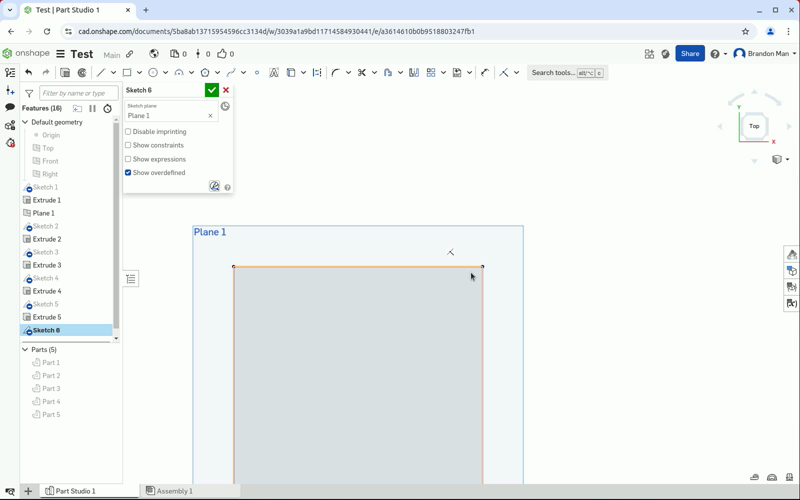
click(471, 272)
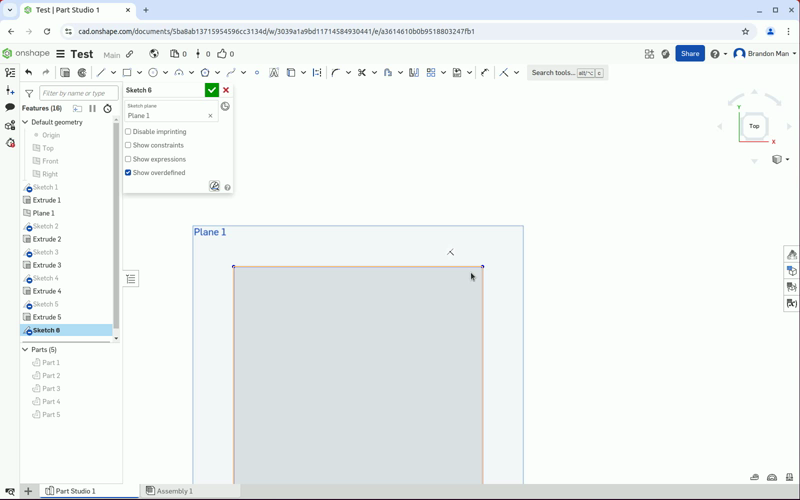
scroll(-6)
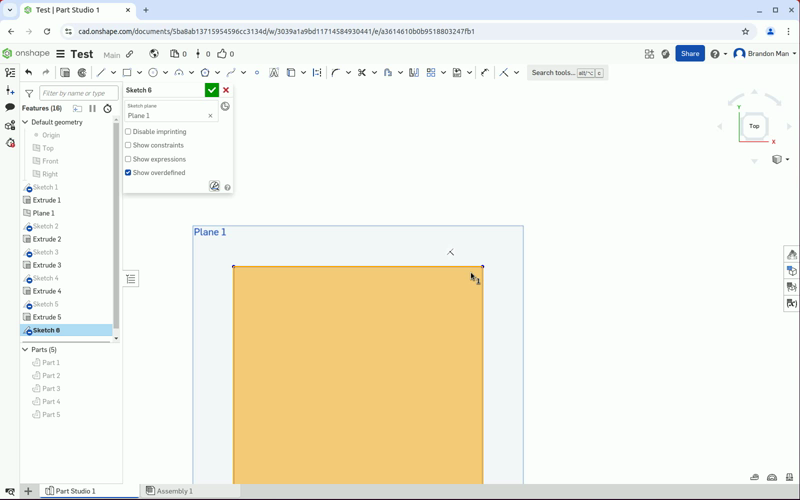
scroll(-6)
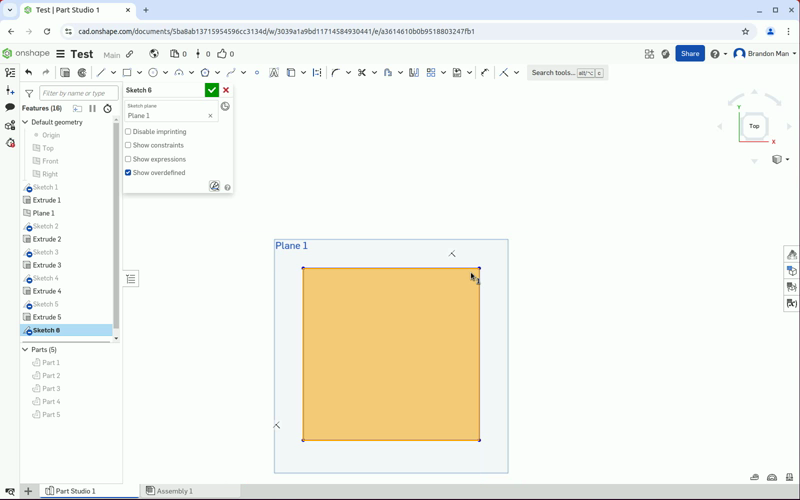
scroll(-6)
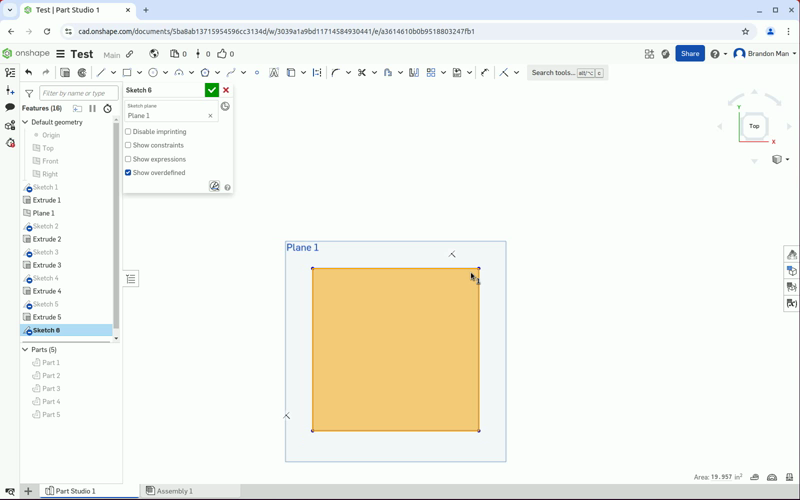
scroll(-6)
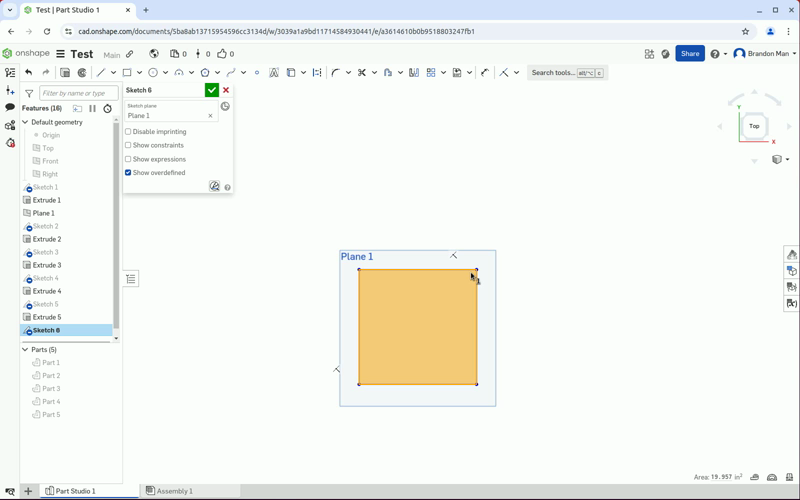
scroll(-6)
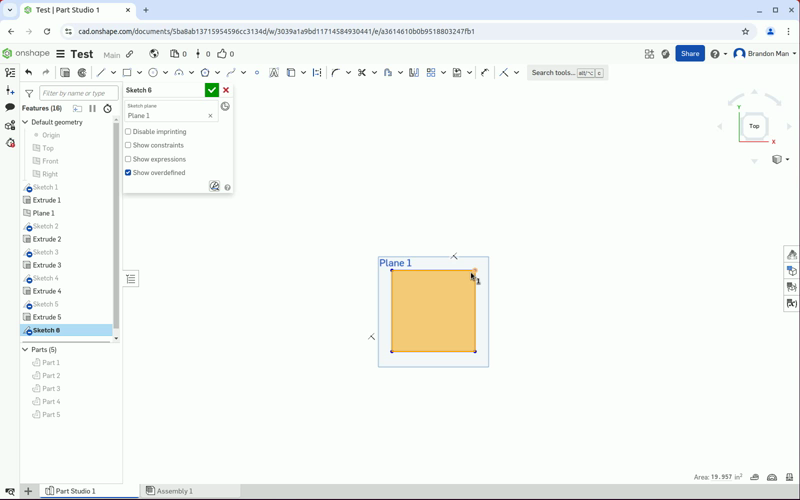
scroll(-6)
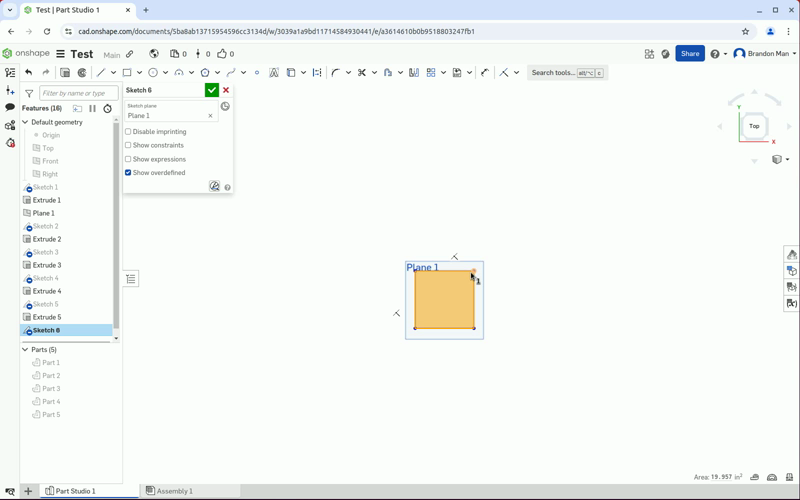
scroll(-6)
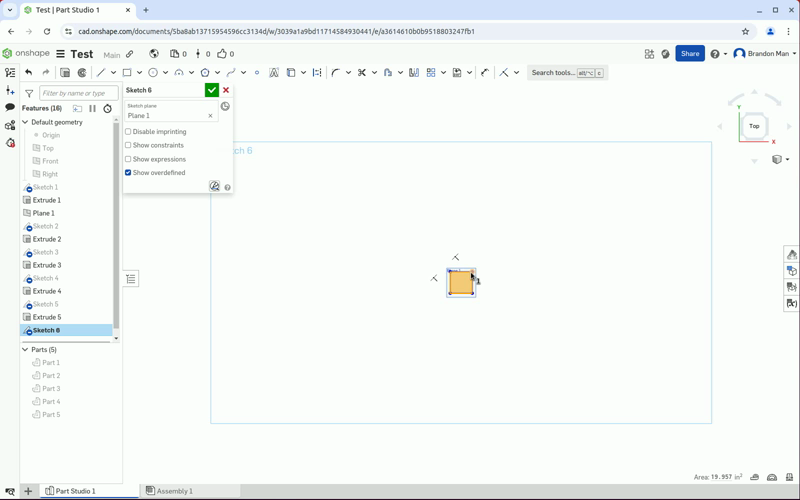
mouse_move(73, 352)
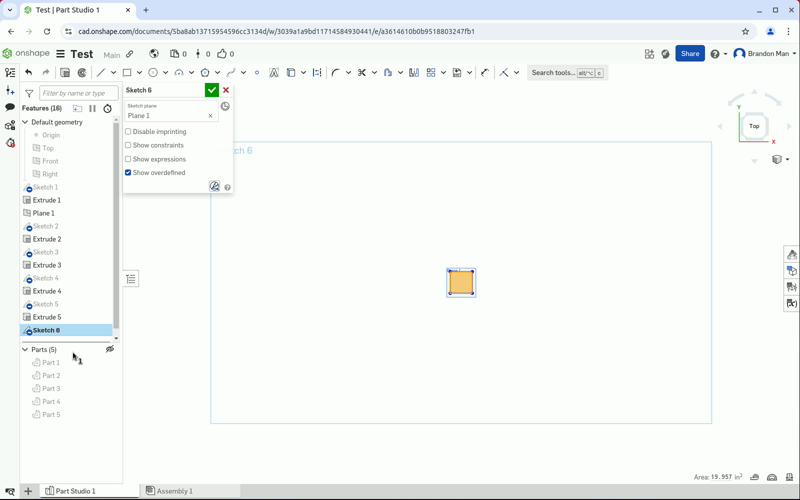
key(shift+y)
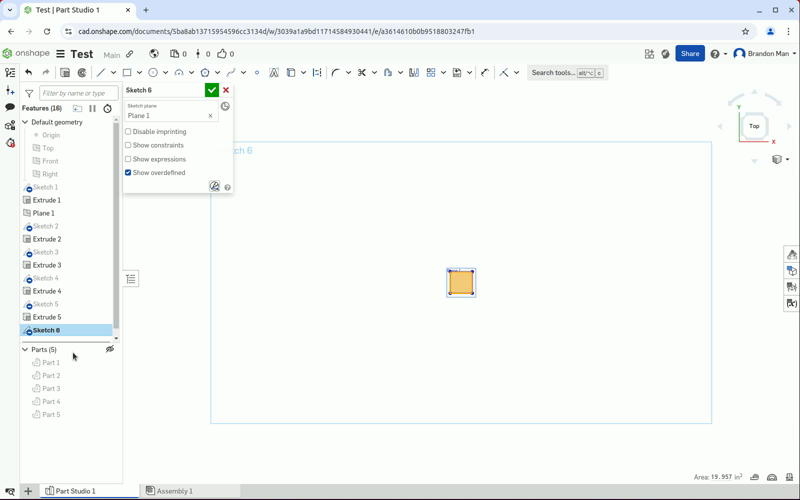
key(shift+e)
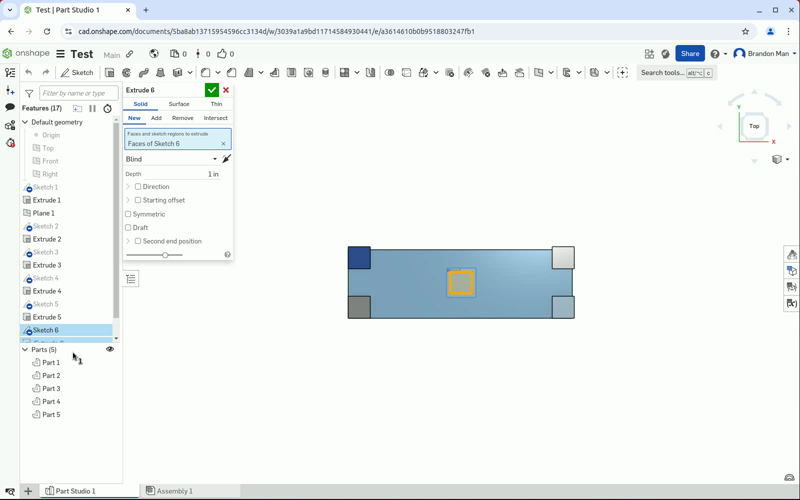
mouse_move(143, 106)
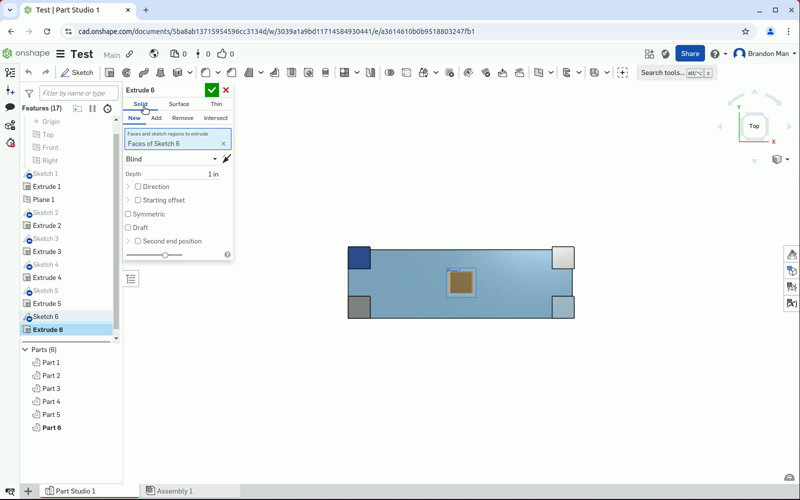
click(143, 106)
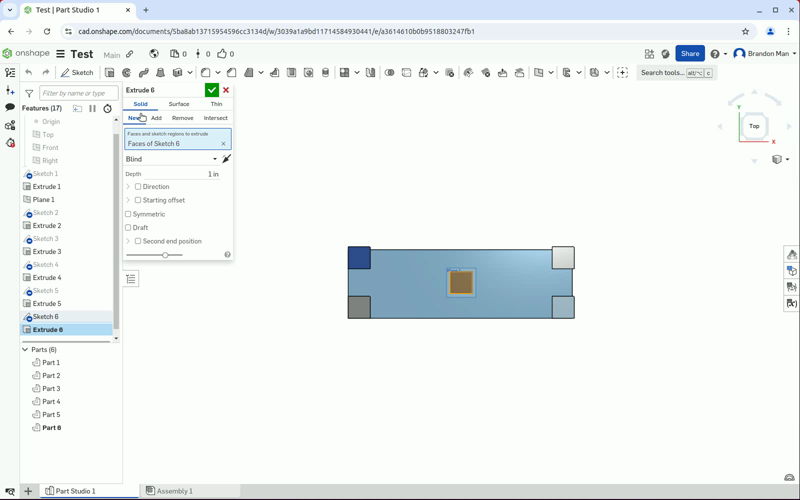
mouse_move(137, 120)
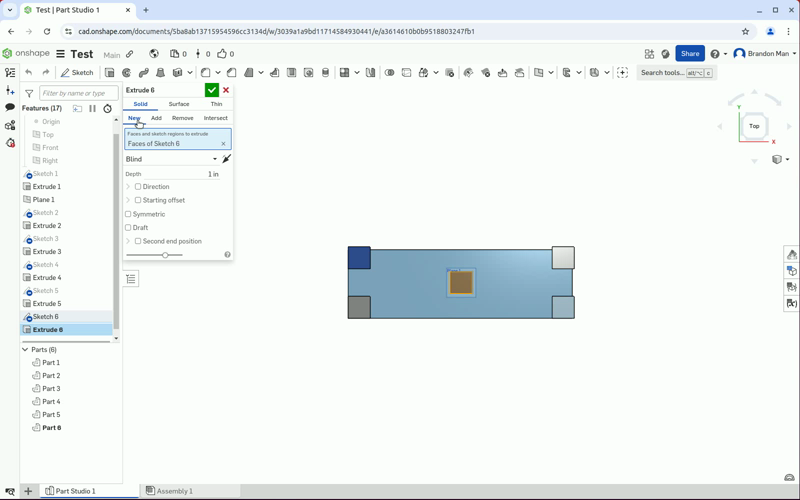
click(137, 120)
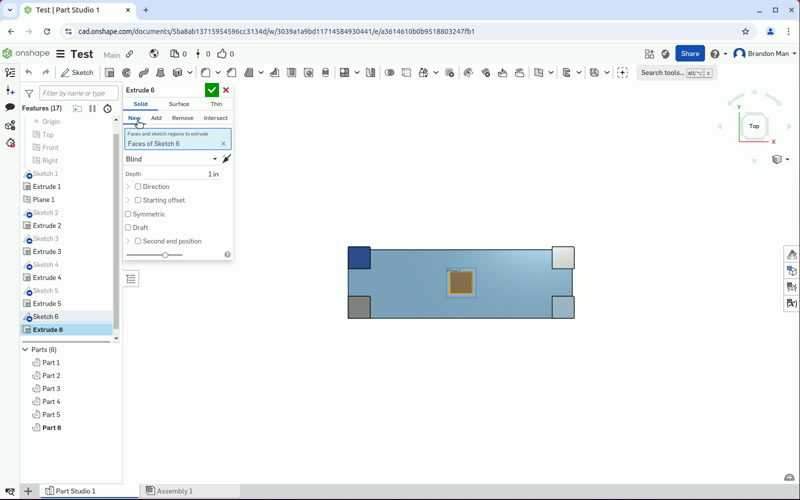
key(tab, 4)
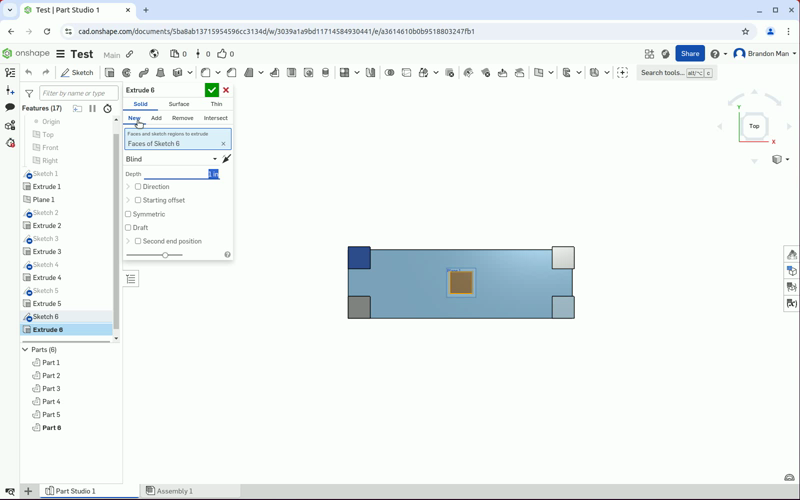
text(5.055)
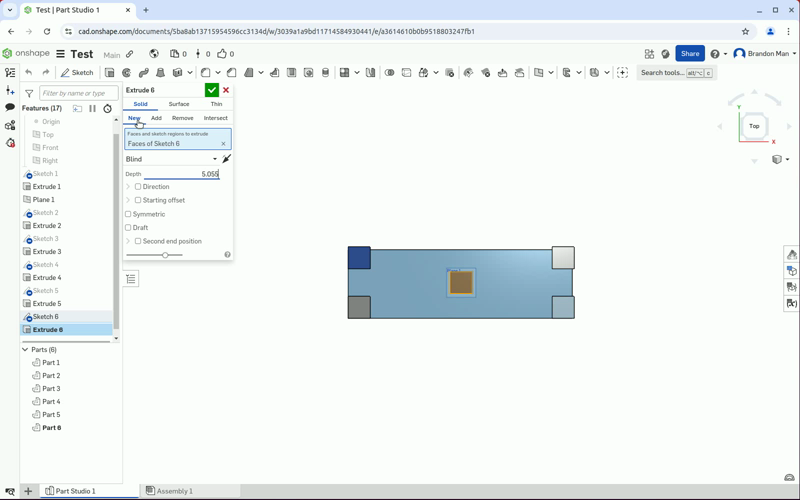
key(enter)
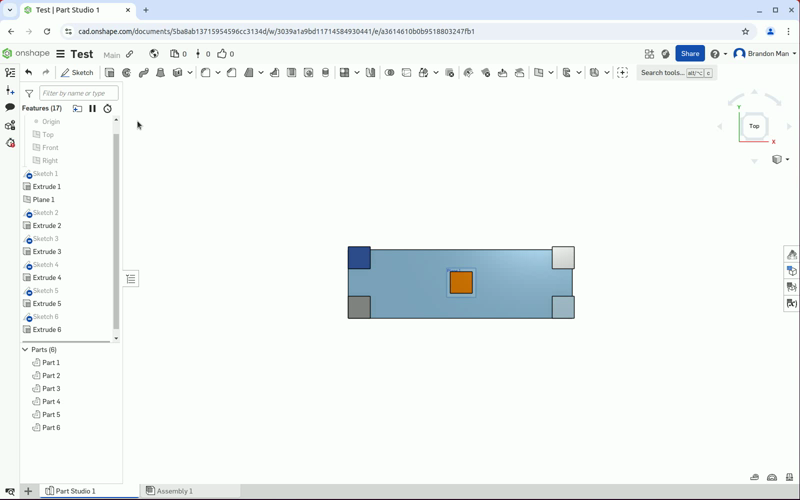
key(shift+h)
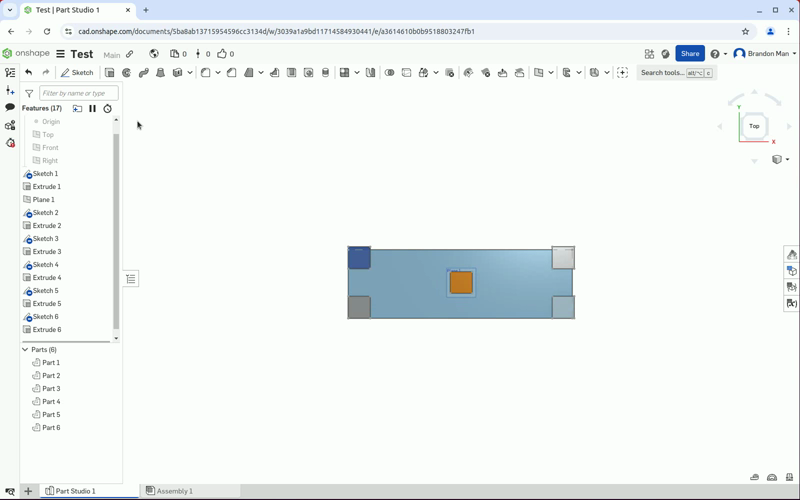
key(shift+h)
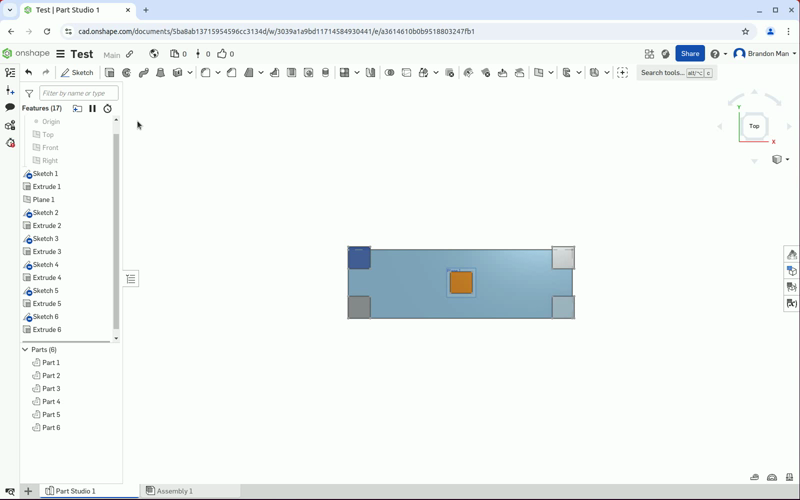
key(shift+7)
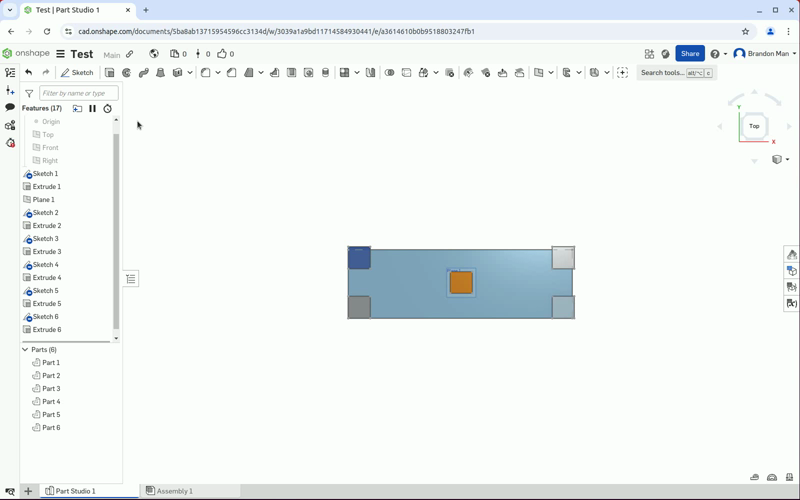
key(up, 3)
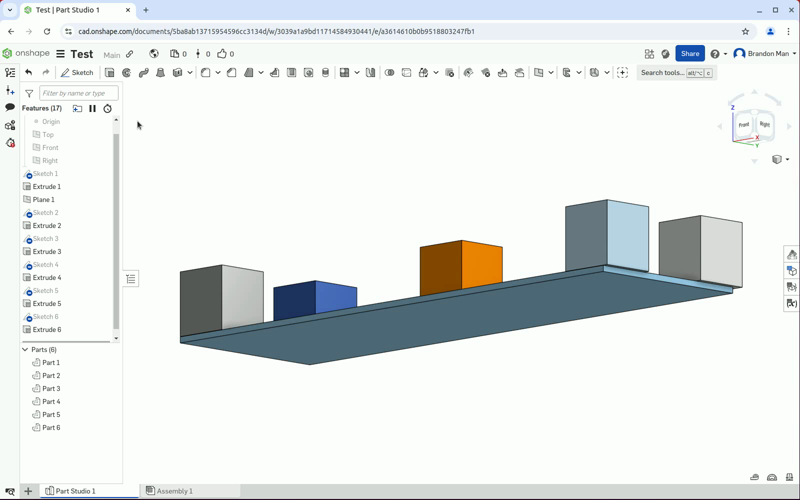
key(left, 3)
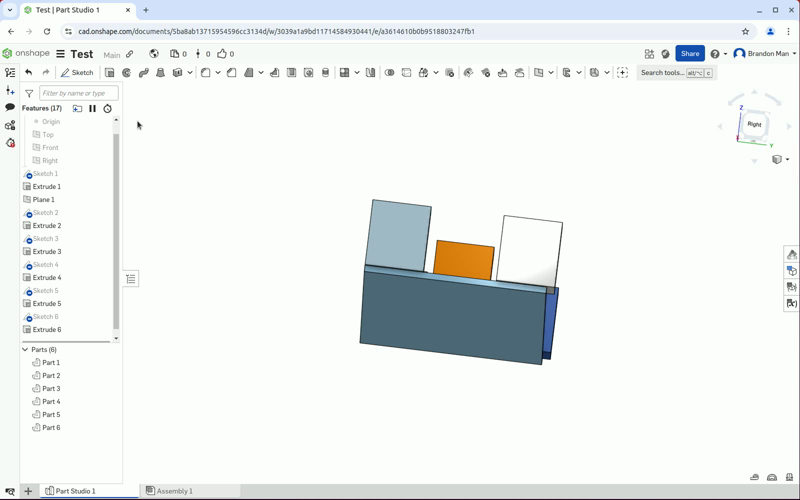
key(right, 3)
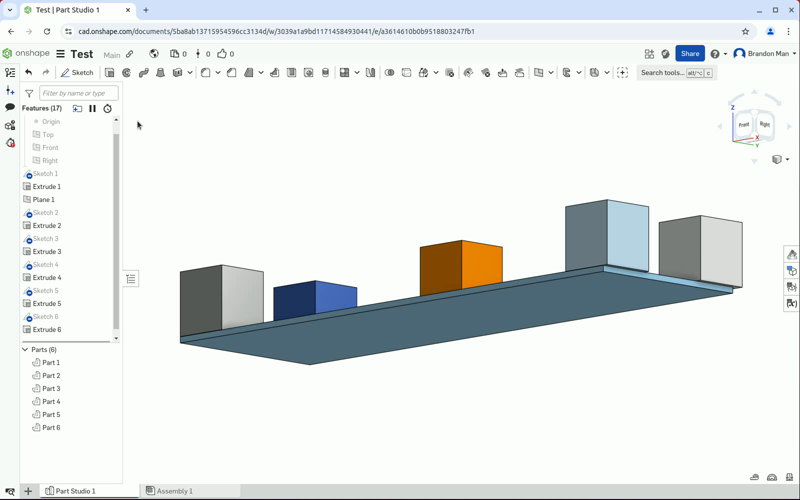
key(down, 3)
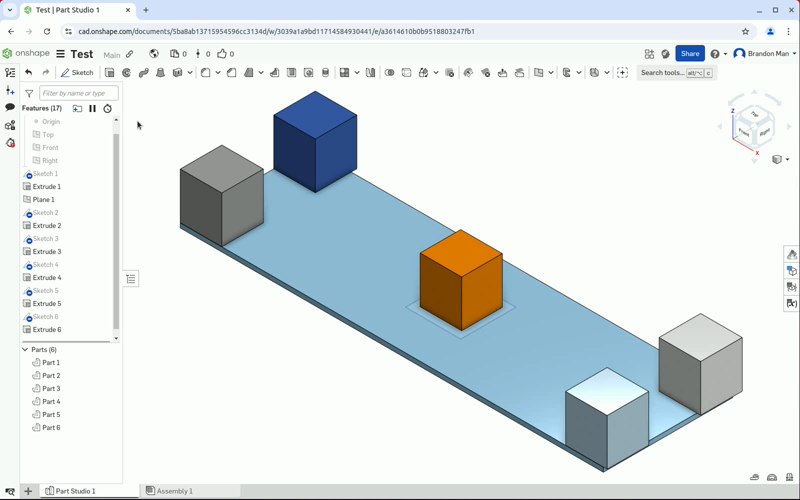
mouse_move(69, 176)
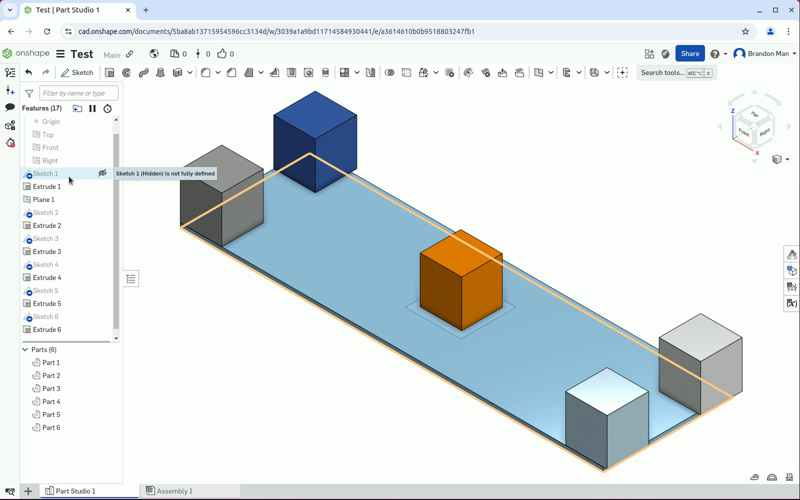
click(69, 176)